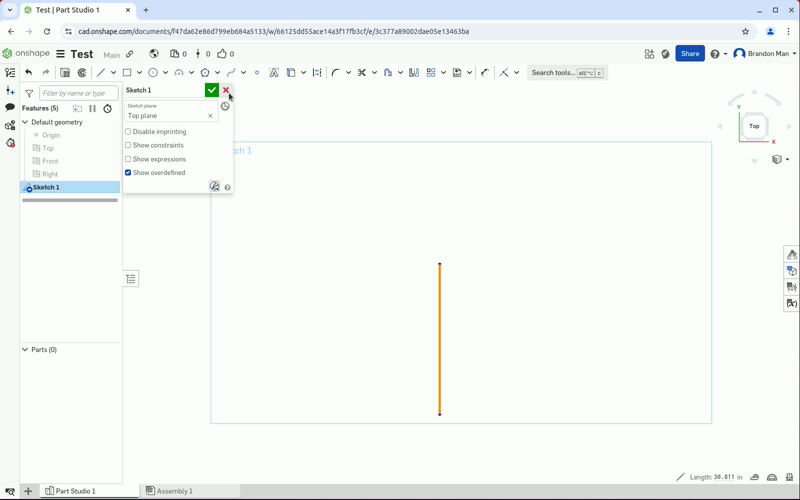
key(shift+h)
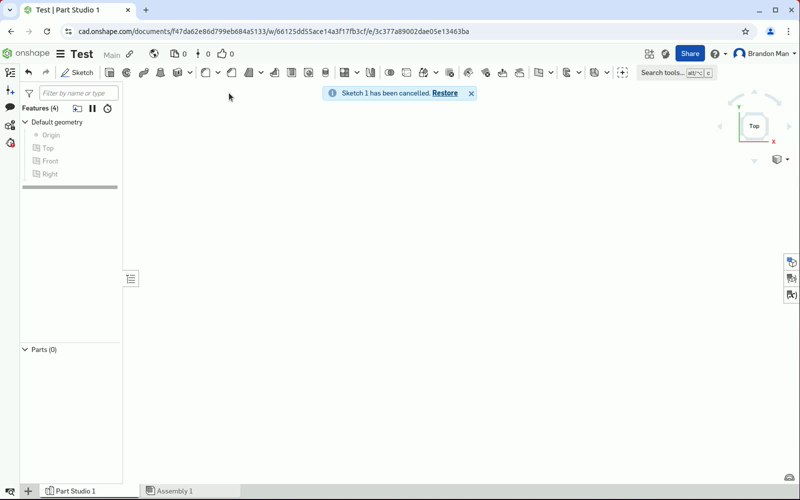
mouse_move(73, 352)
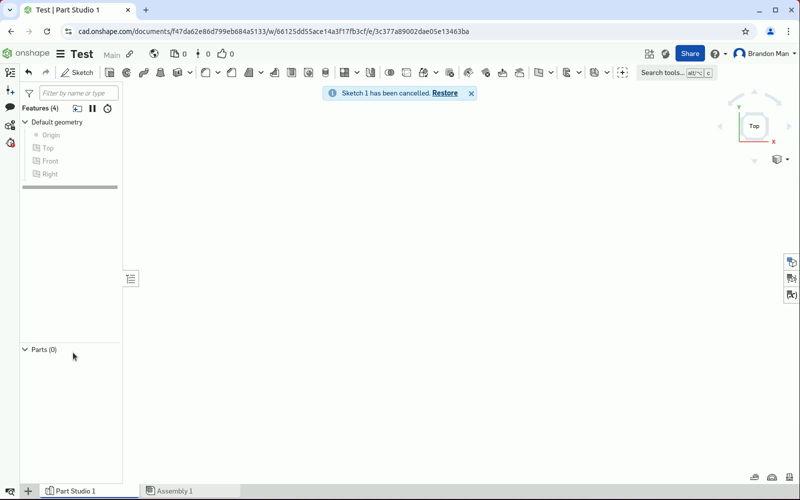
key(y)
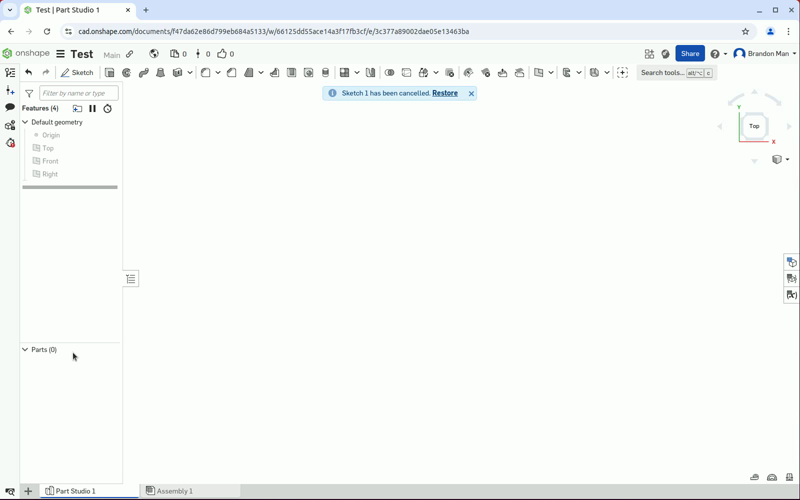
key(shift+p)
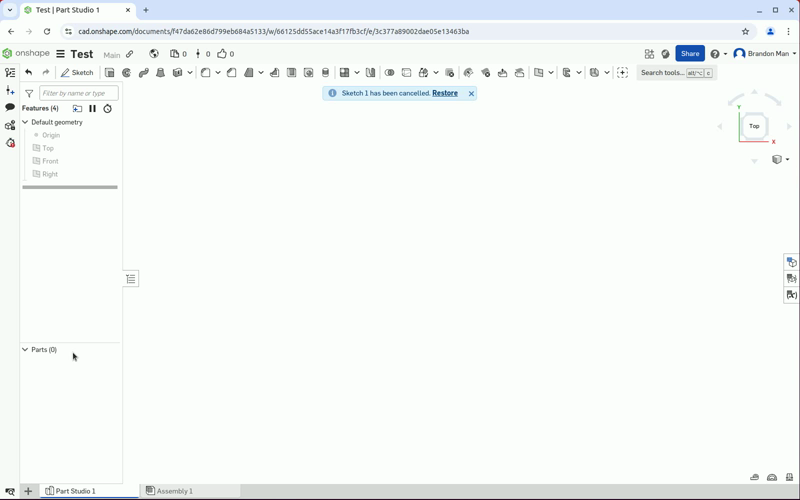
key(space)
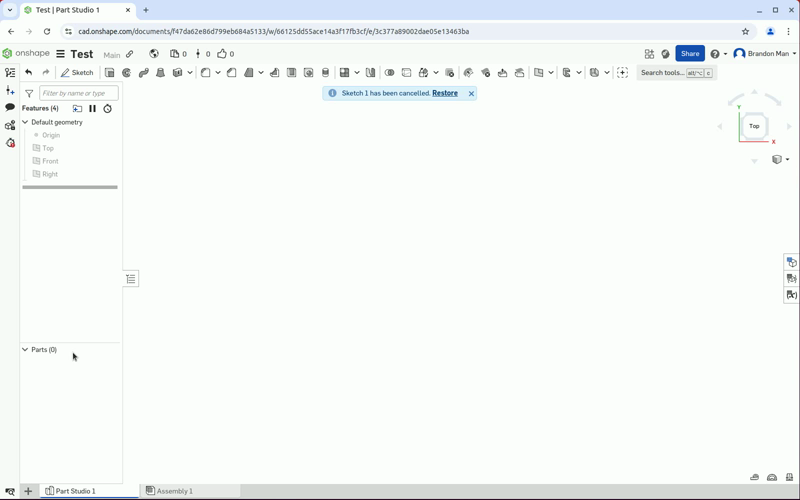
key_down(shift)
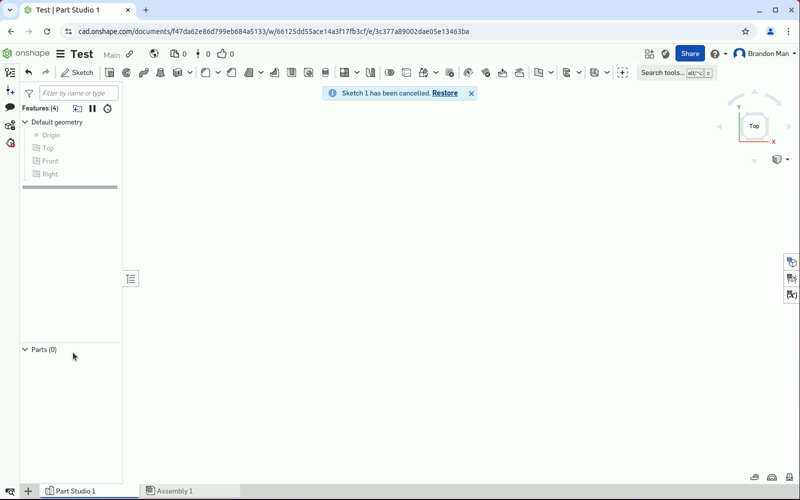
key(up)
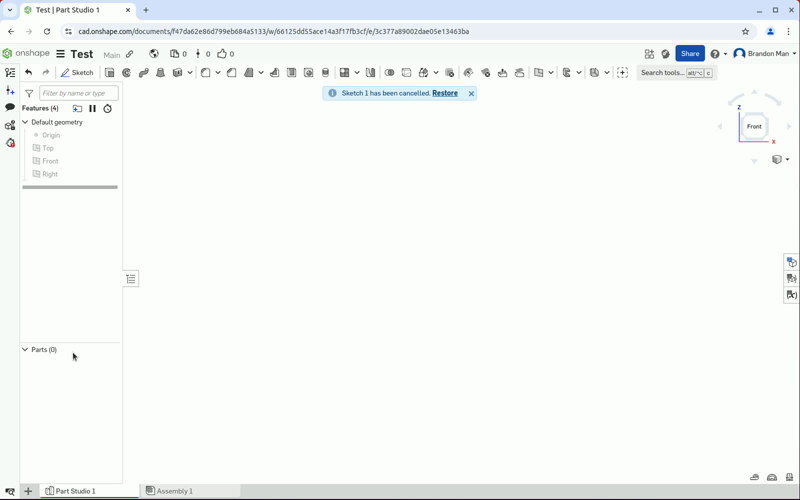
key_up(shift)
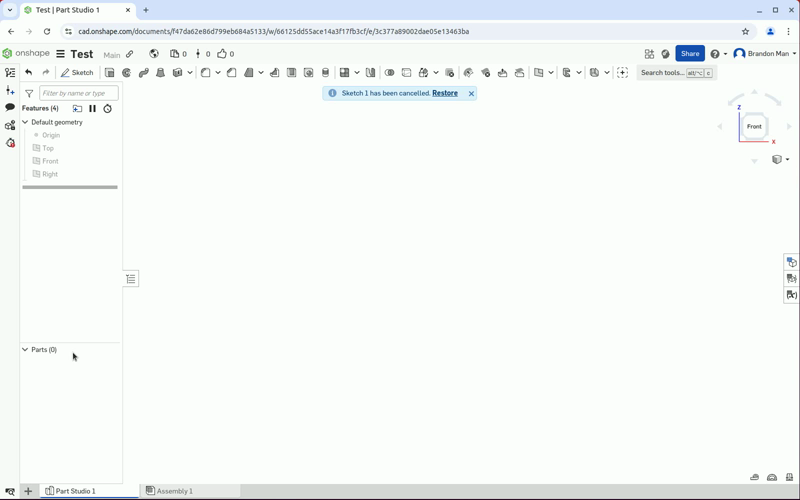
mouse_move(73, 352)
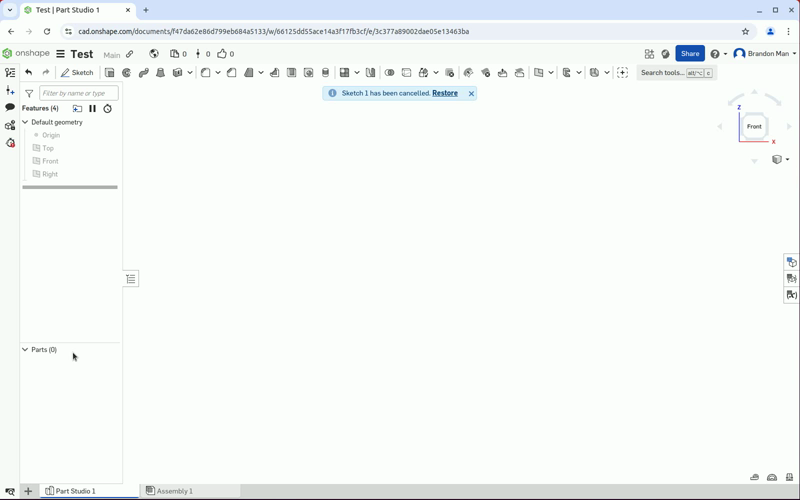
key(shift+y)
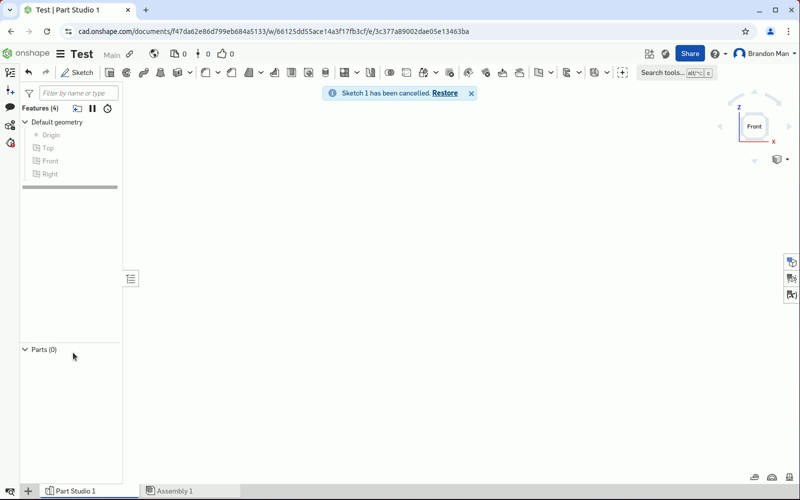
key(shift+s)
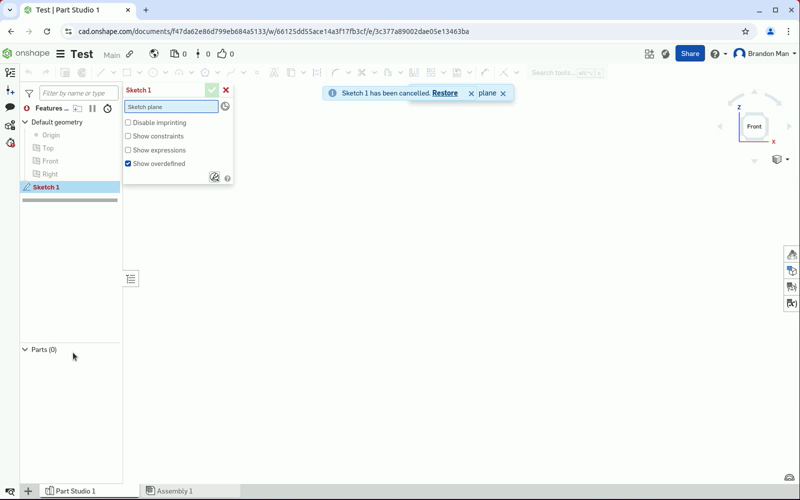
mouse_move(73, 163)
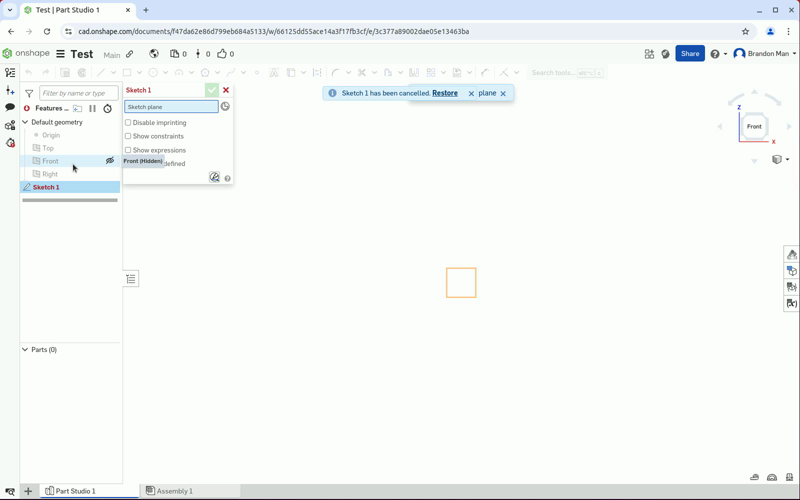
click(73, 163)
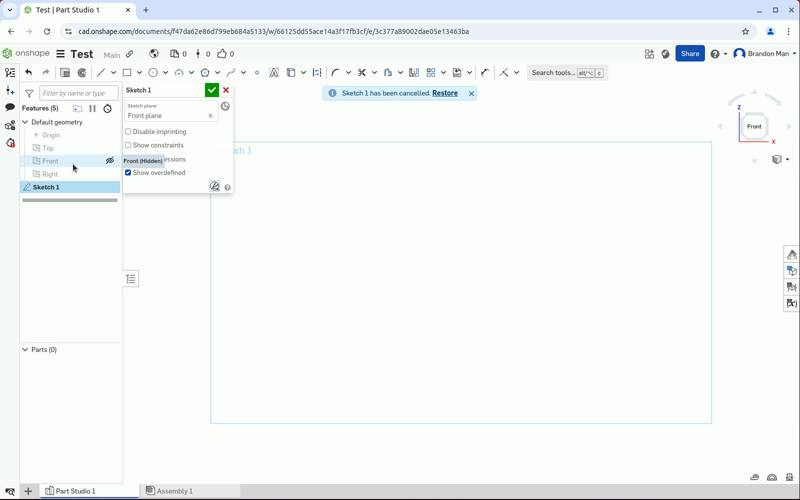
mouse_move(73, 352)
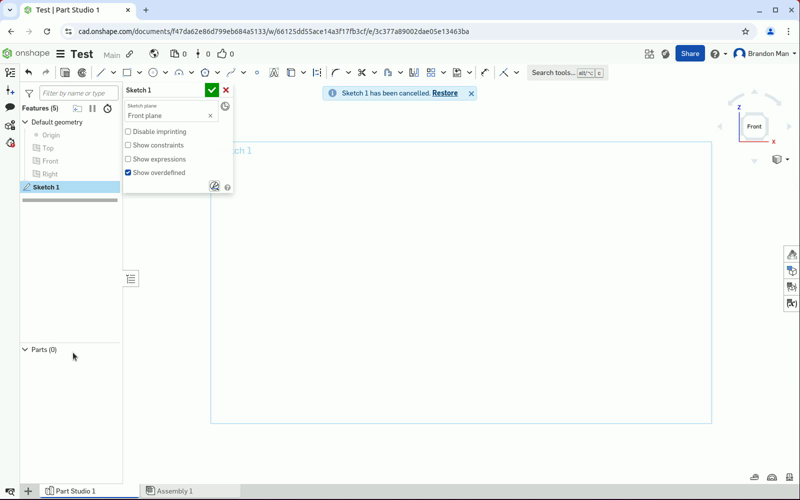
key(y)
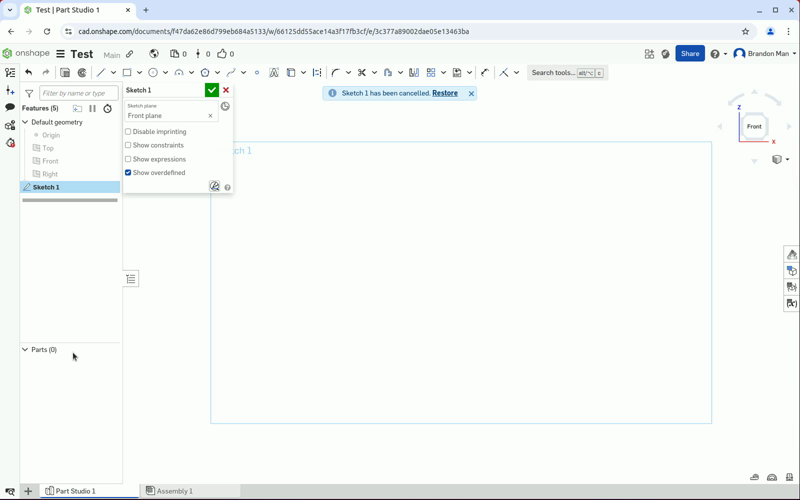
key(l)
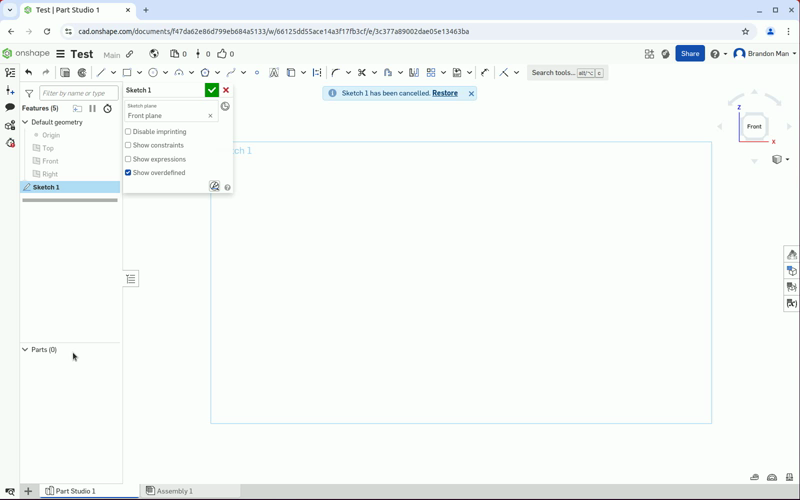
key_down(shift)
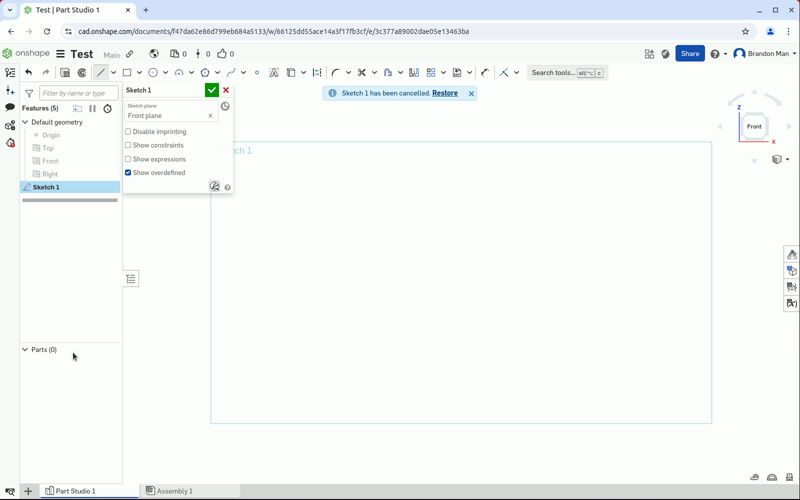
mouse_move(427, 315)
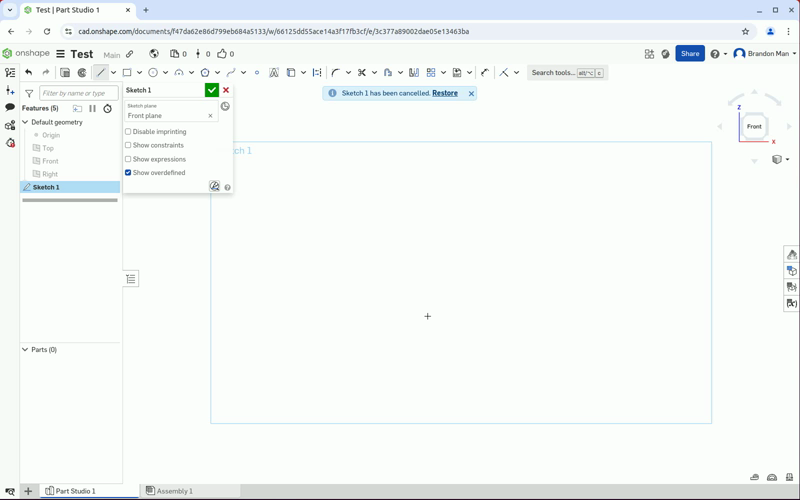
click(427, 315)
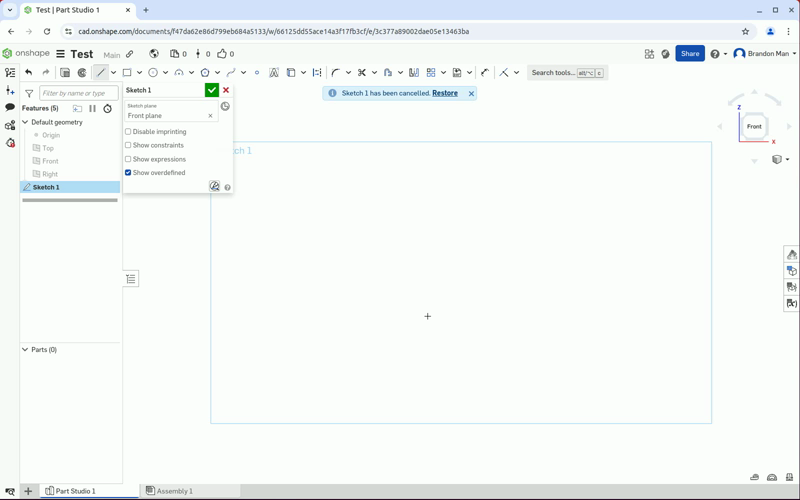
key_up(shift)
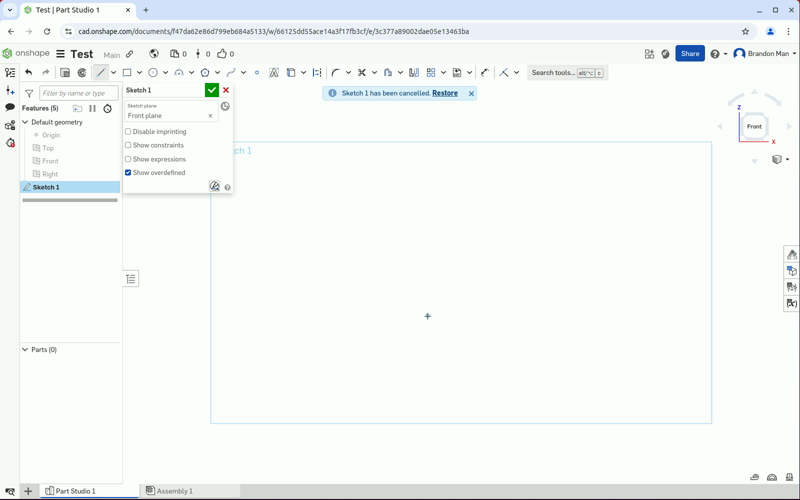
key_down(shift)
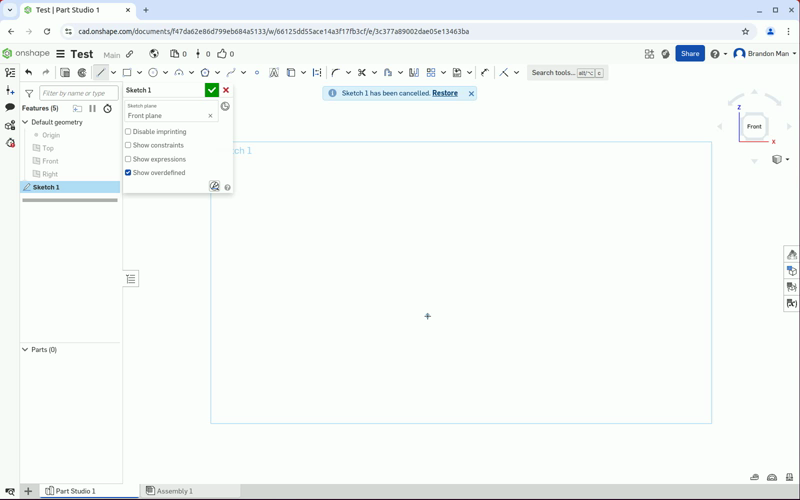
mouse_move(495, 315)
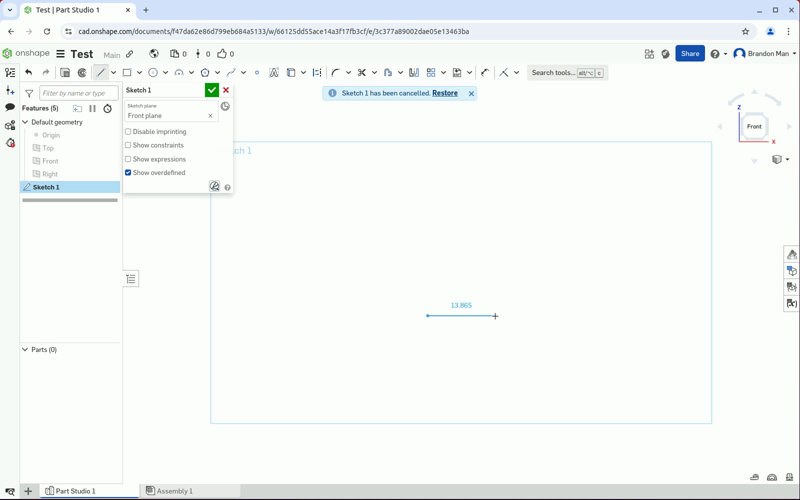
click(495, 315)
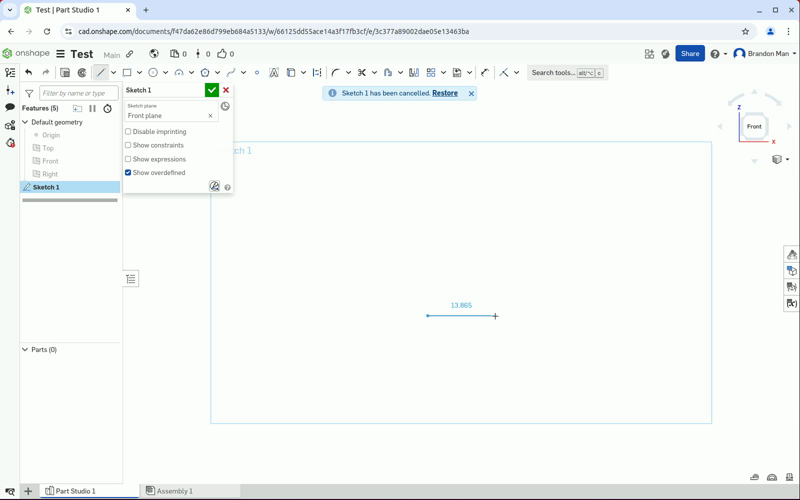
key_up(shift)
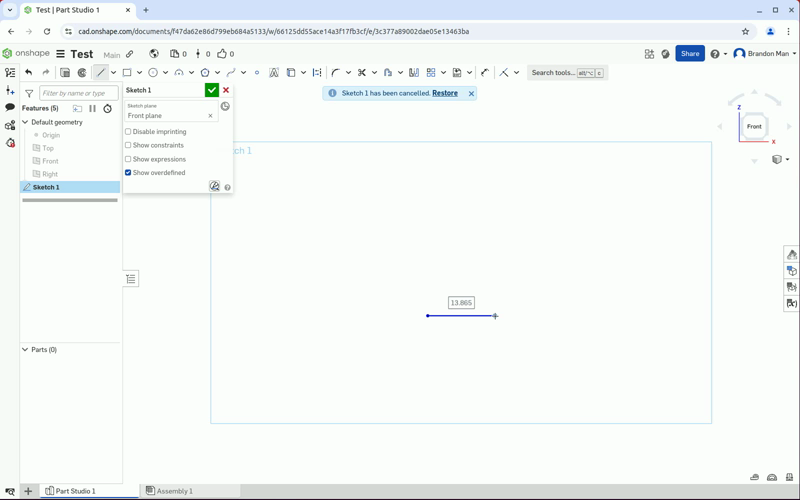
key_down(shift)
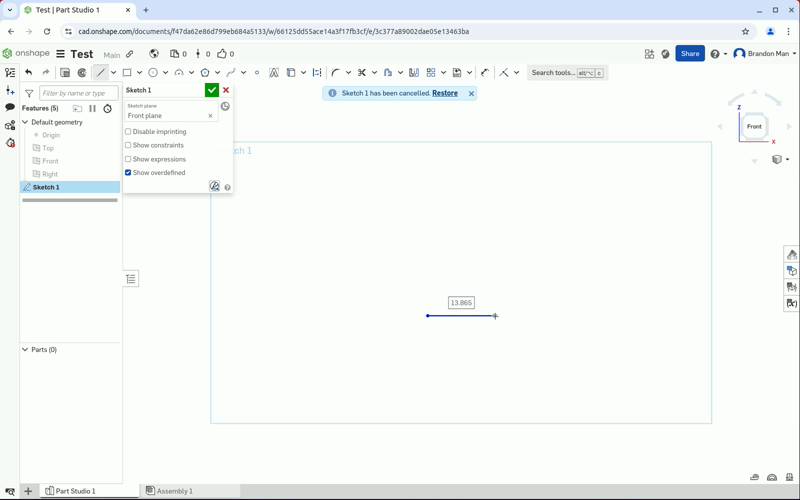
mouse_move(495, 248)
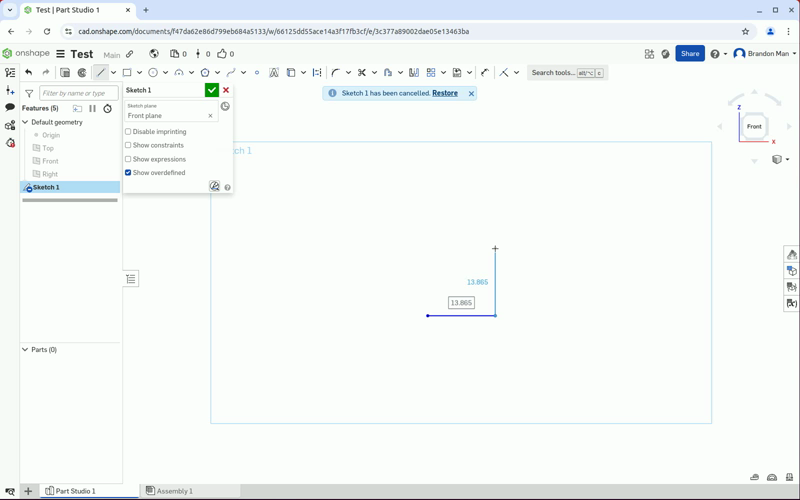
click(495, 248)
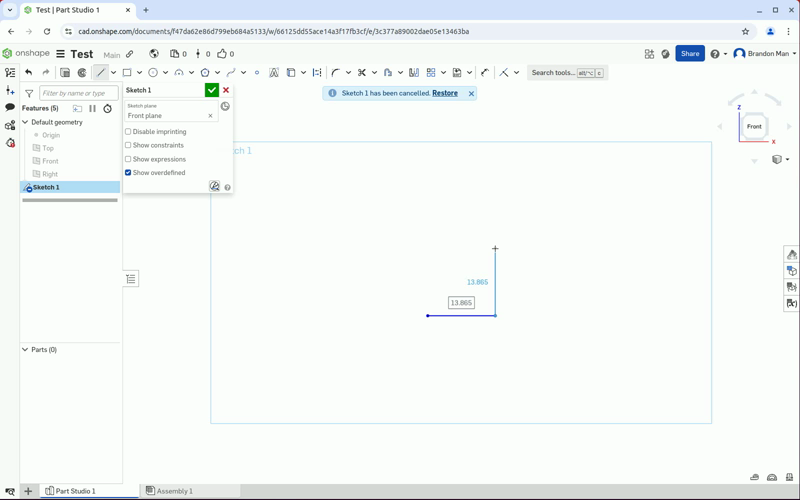
key_up(shift)
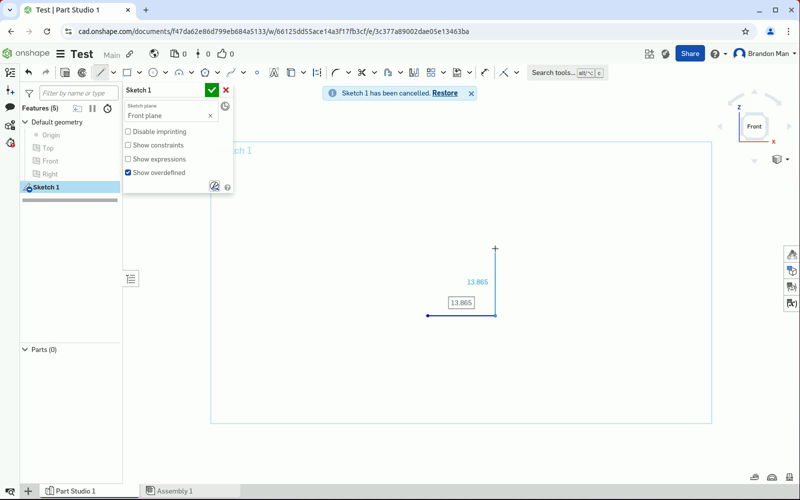
key_down(shift)
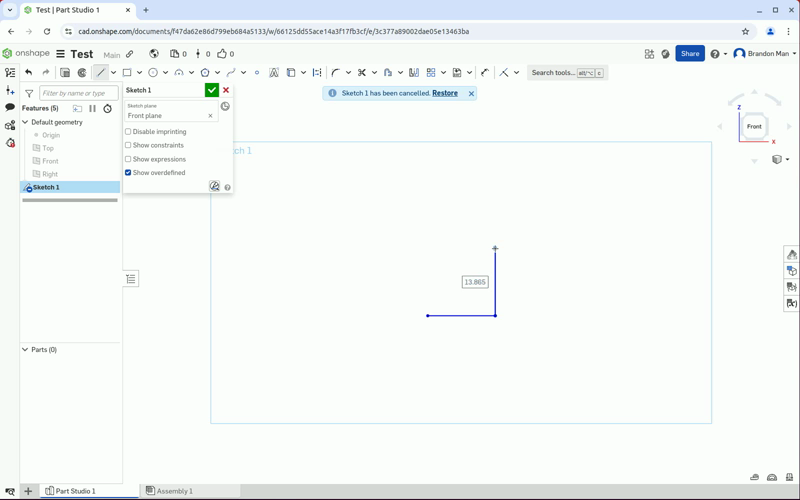
mouse_move(427, 248)
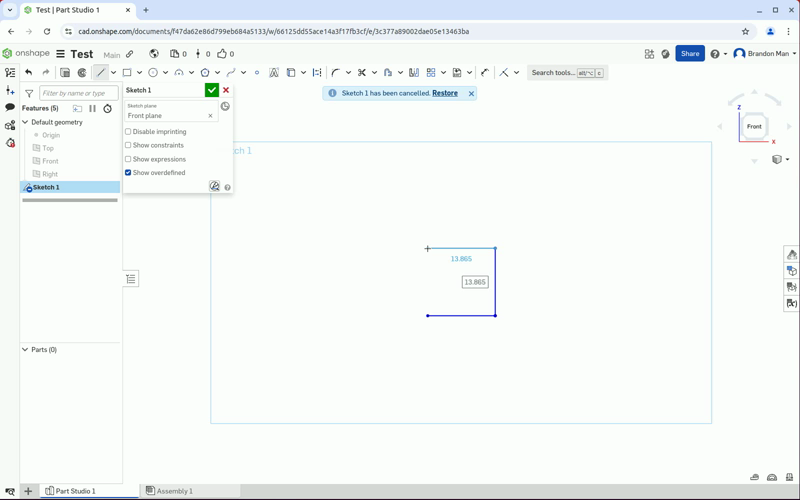
click(427, 248)
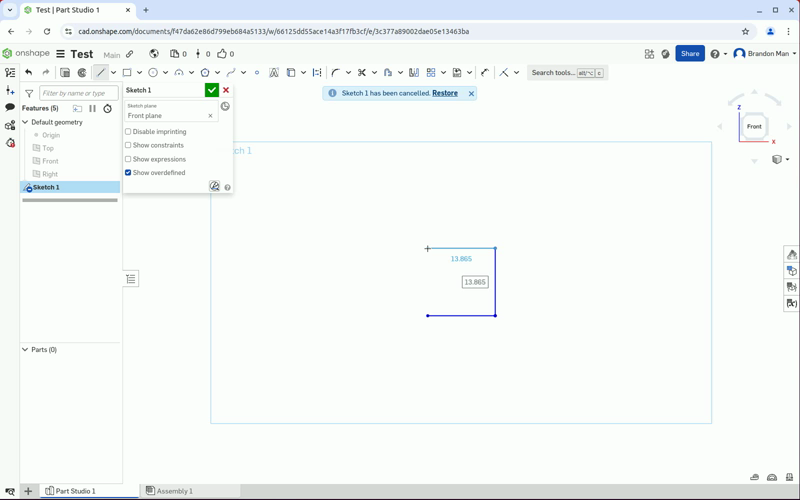
key_up(shift)
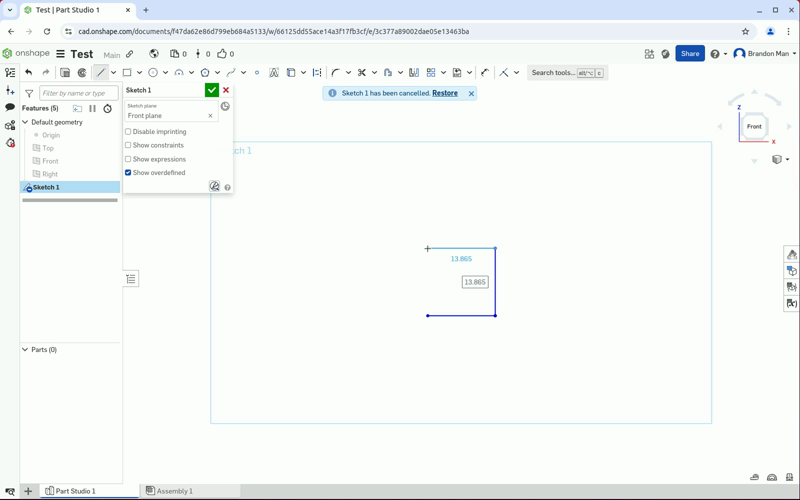
key_down(shift)
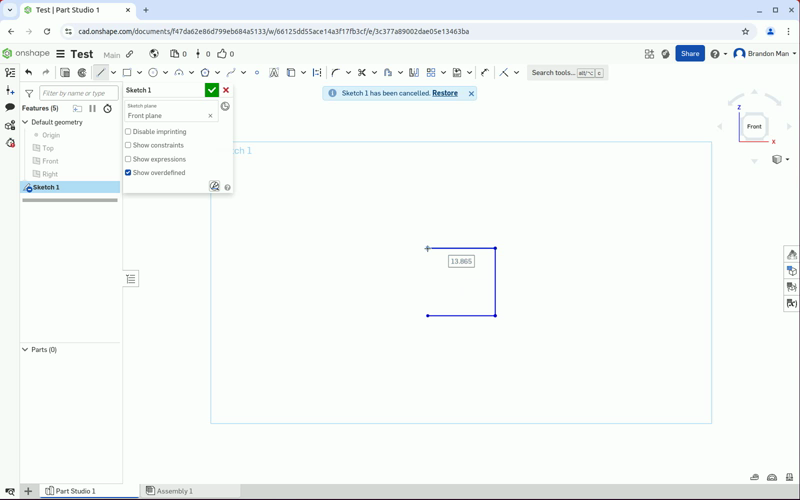
mouse_move(427, 315)
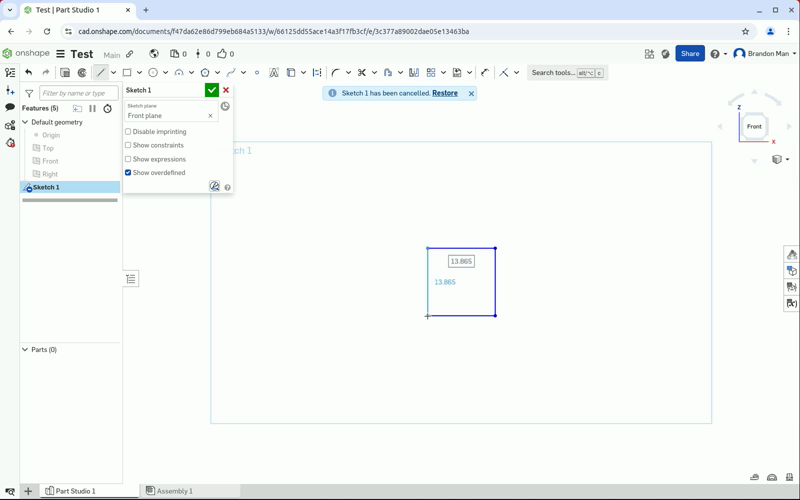
key_up(shift)
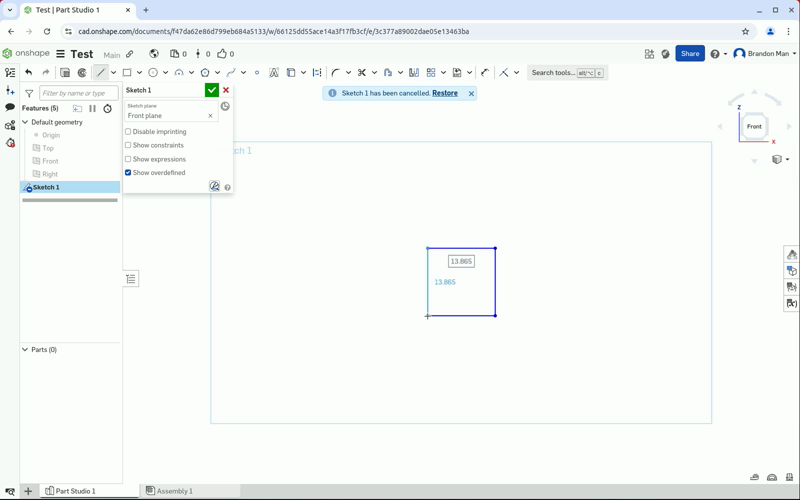
click(427, 315)
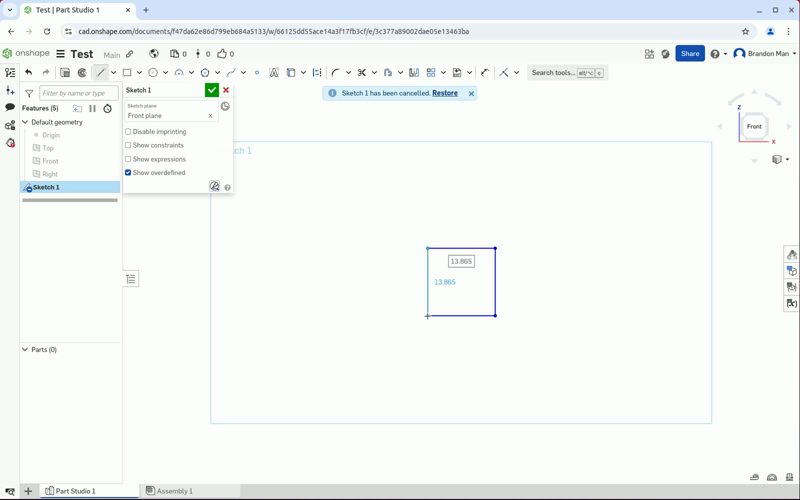
key(esc)
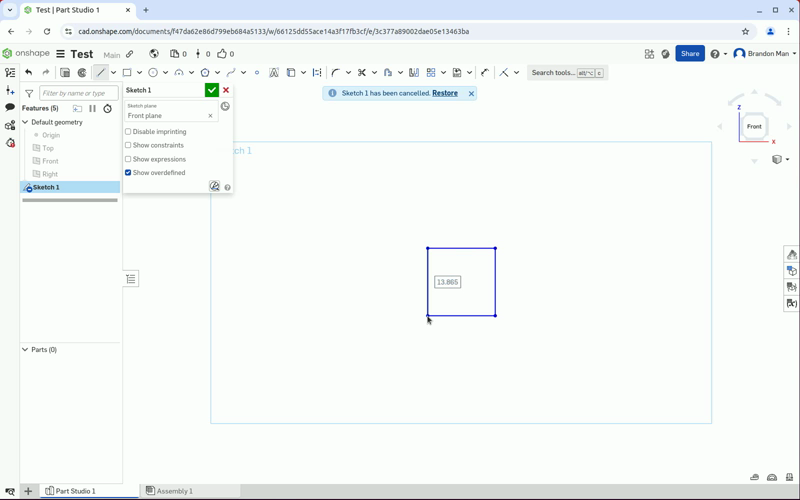
key(l)
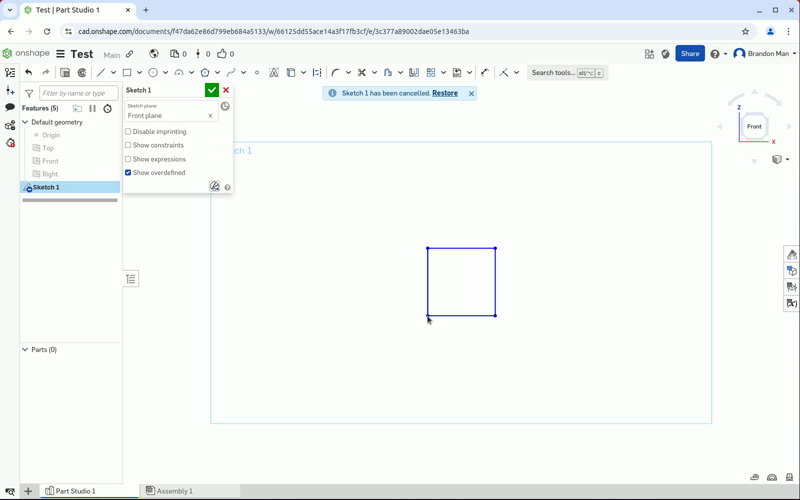
key_down(shift)
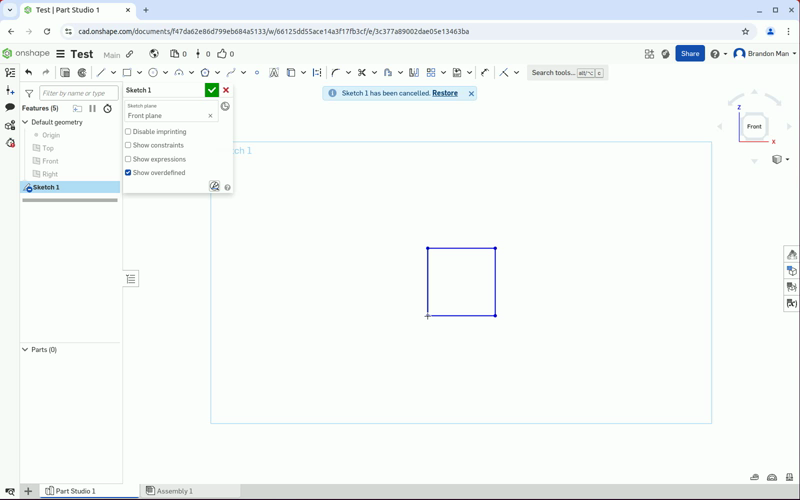
mouse_move(449, 294)
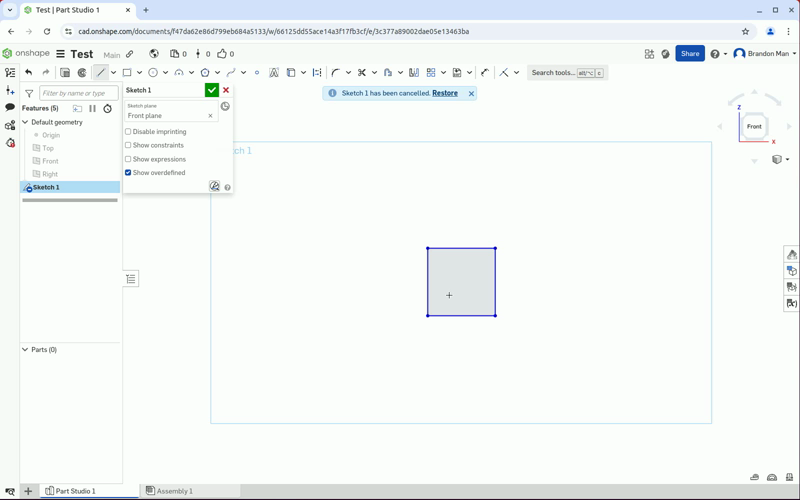
click(449, 294)
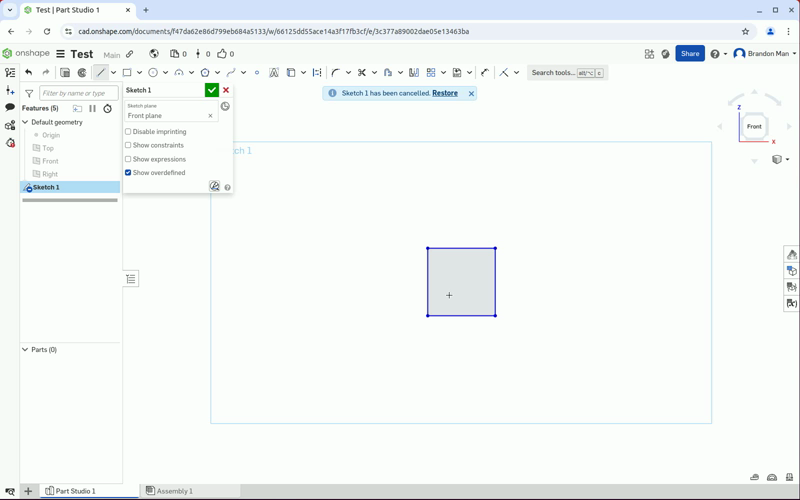
key_up(shift)
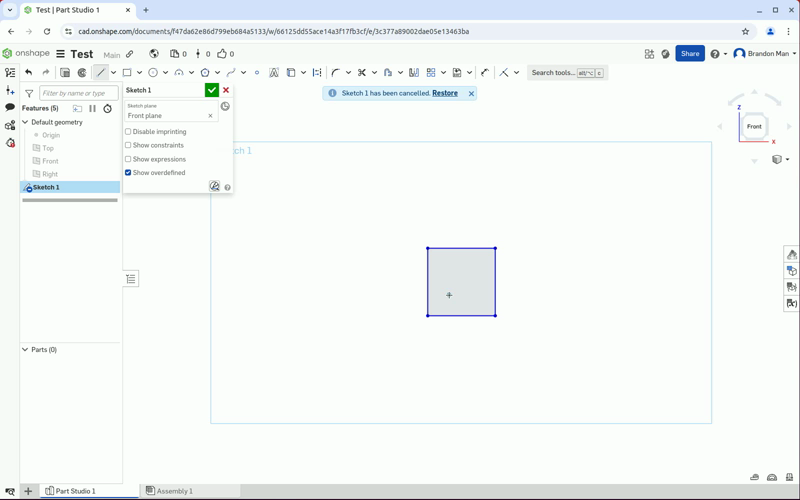
key_down(shift)
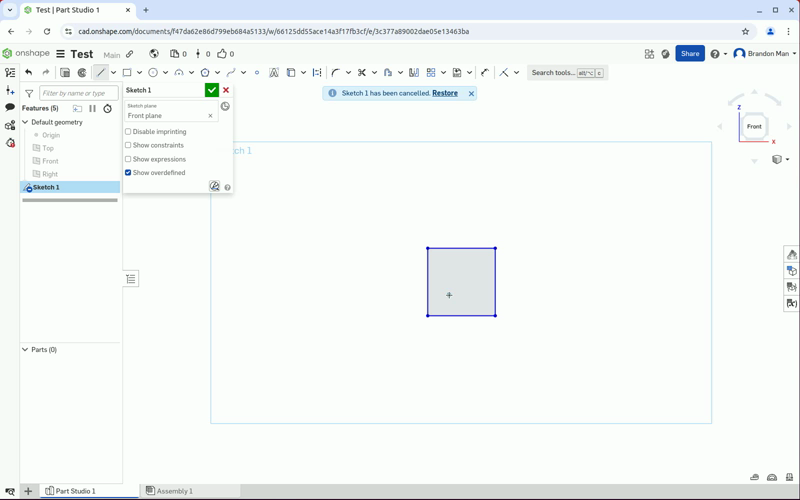
mouse_move(479, 294)
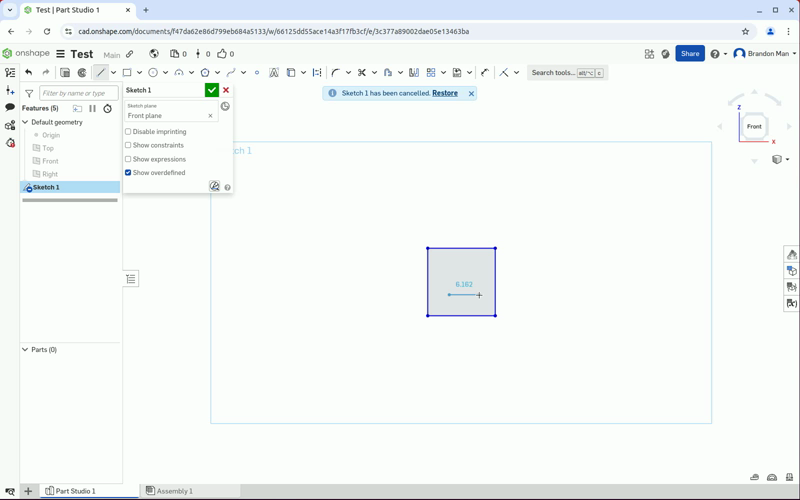
mouse_move(474, 294)
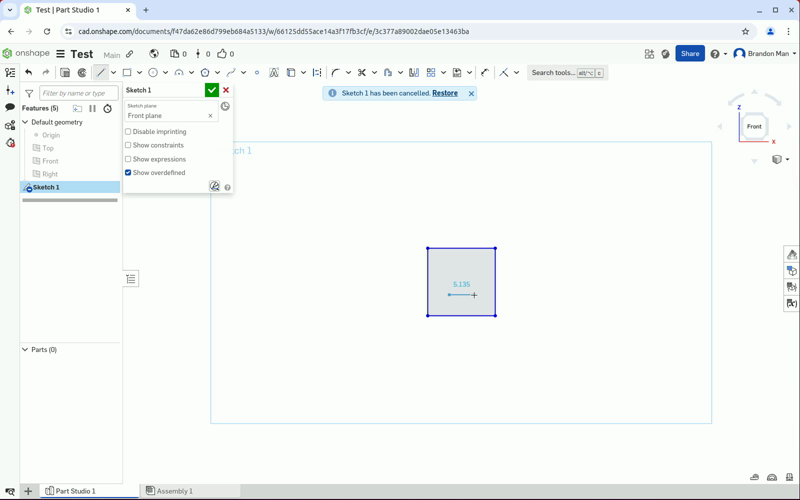
click(474, 294)
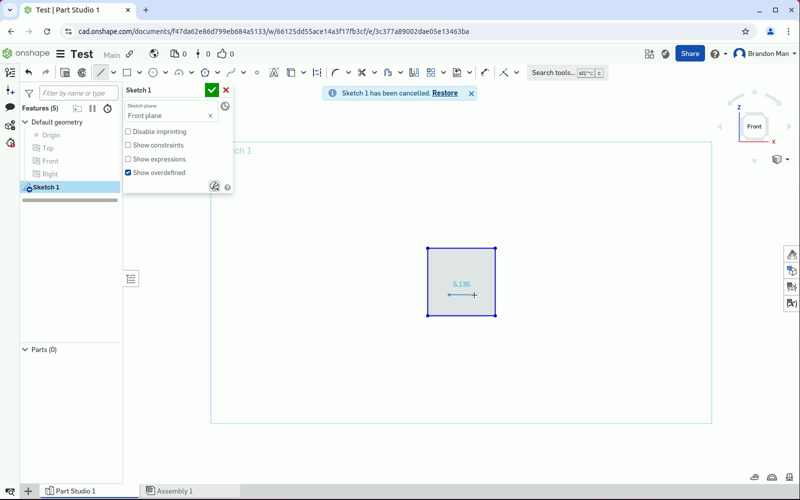
key_up(shift)
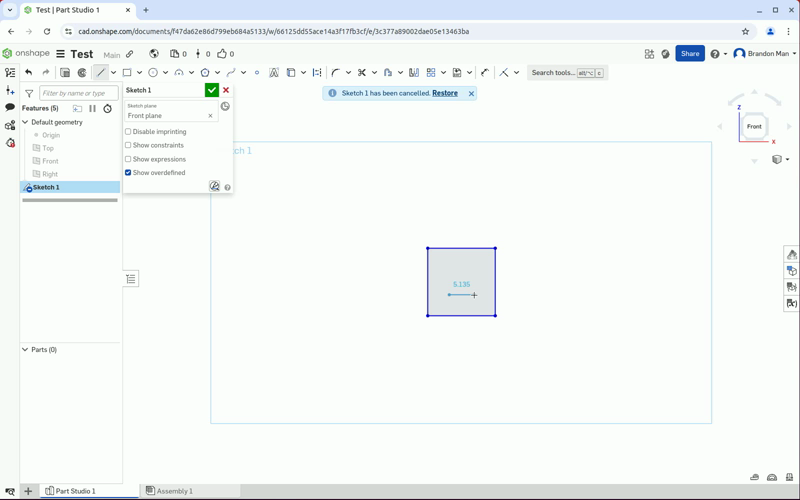
key_down(shift)
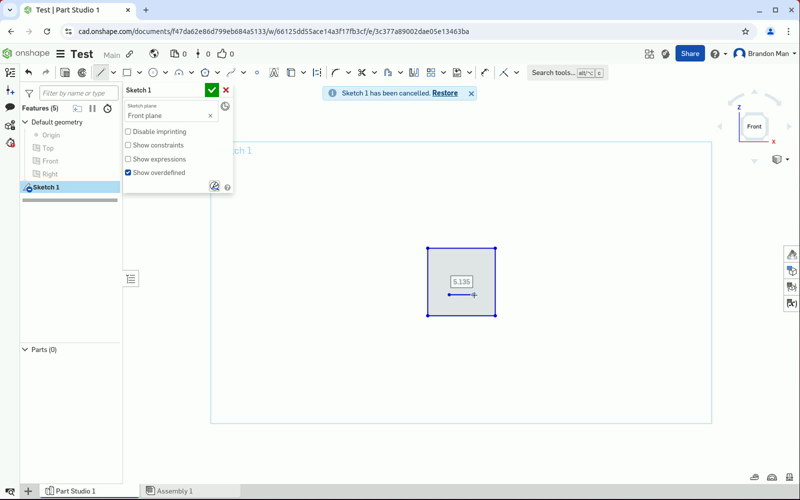
mouse_move(504, 294)
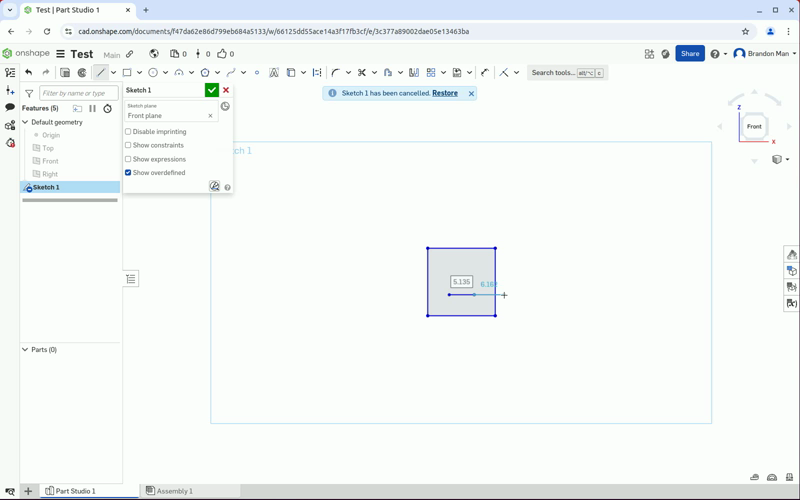
mouse_move(474, 269)
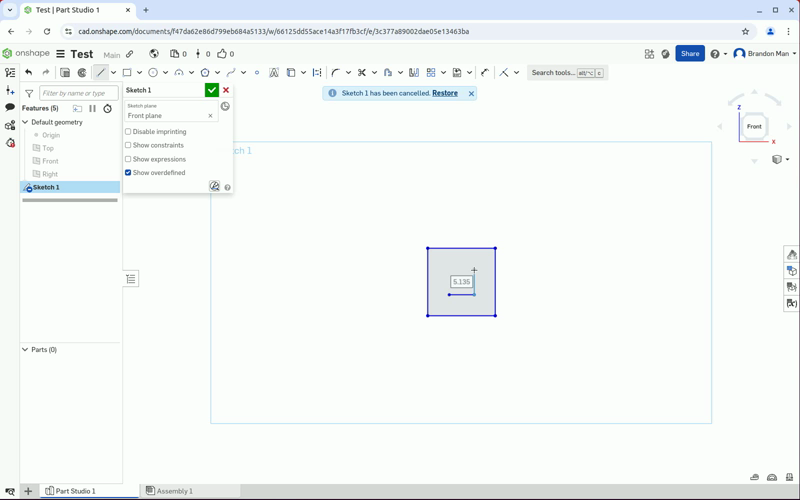
click(474, 269)
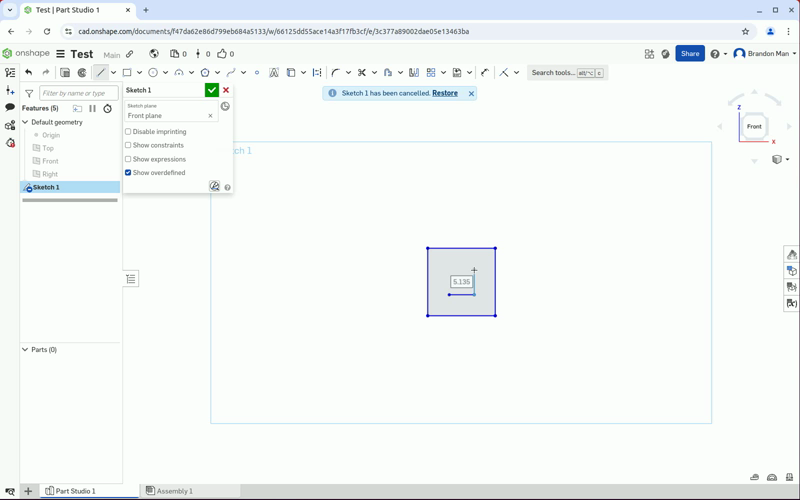
key_up(shift)
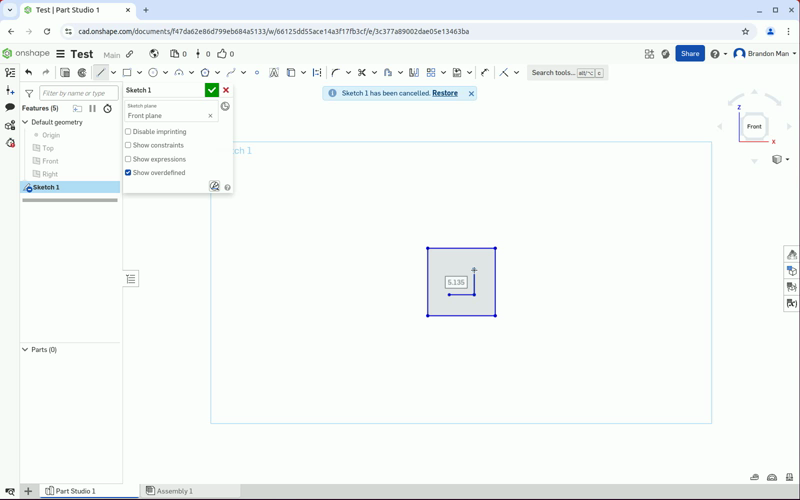
key_down(shift)
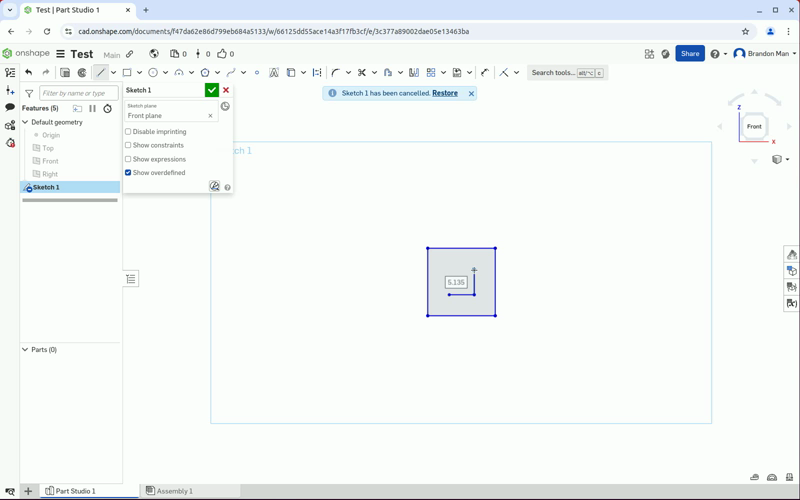
mouse_move(504, 269)
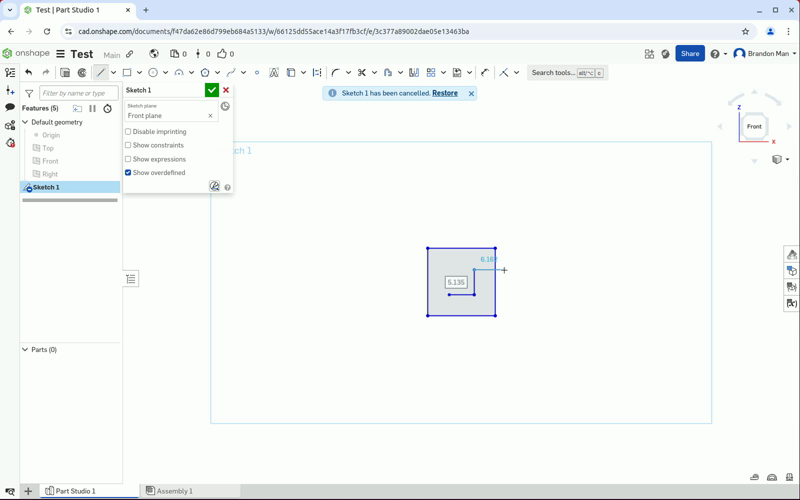
mouse_move(449, 269)
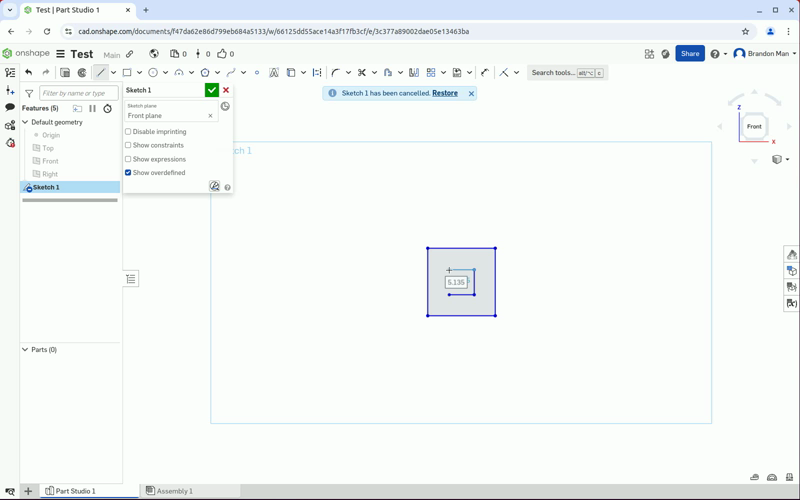
click(449, 269)
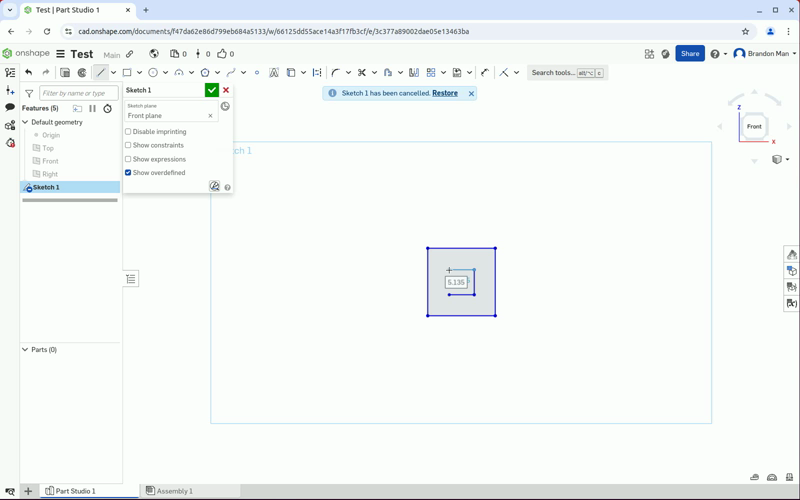
key_up(shift)
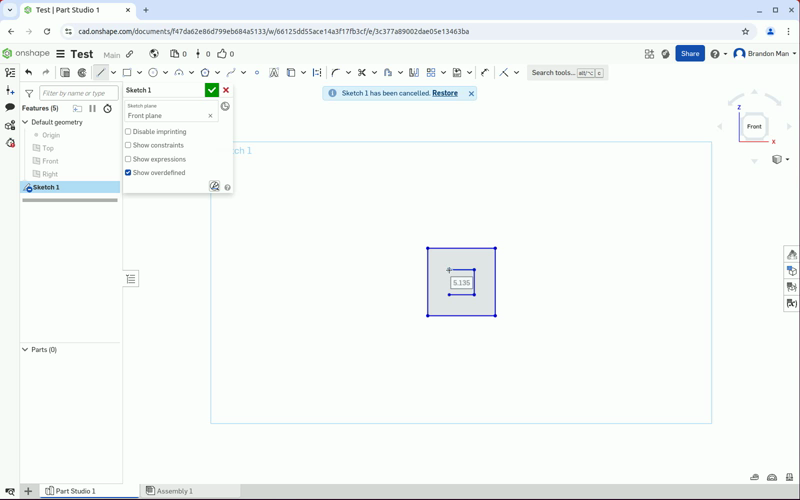
mouse_move(479, 269)
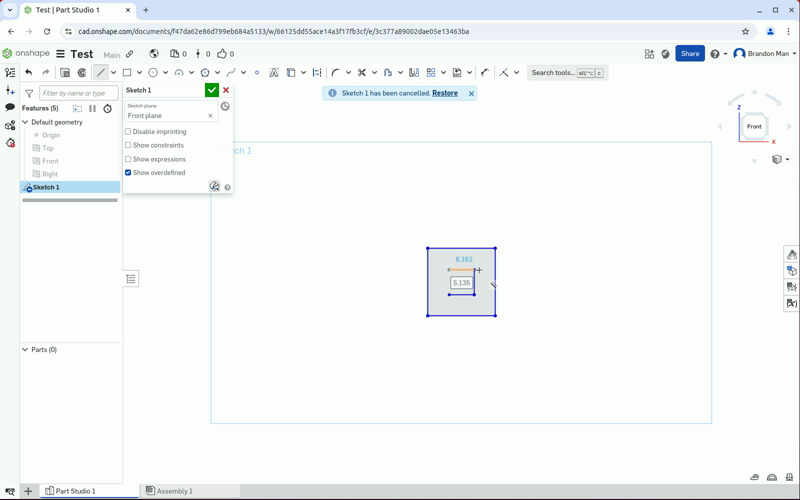
key_down(shift)
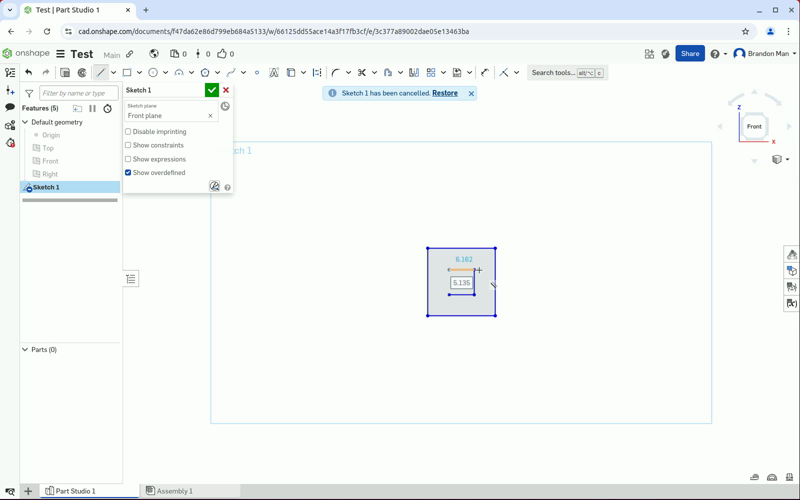
mouse_move(449, 294)
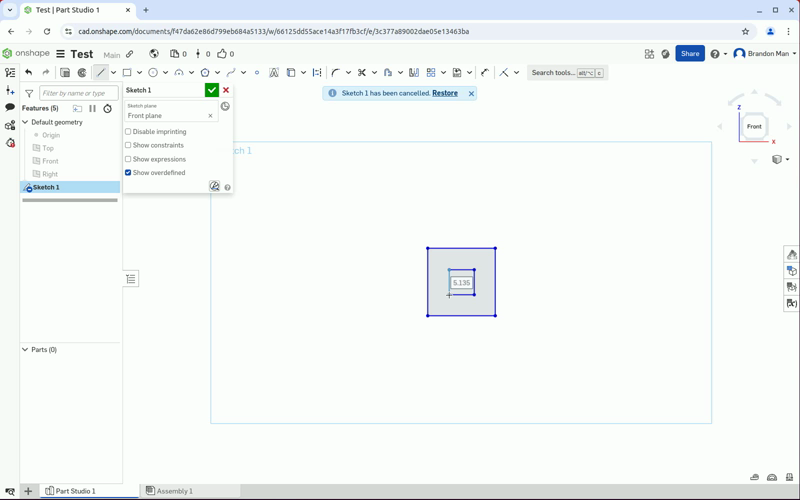
key_up(shift)
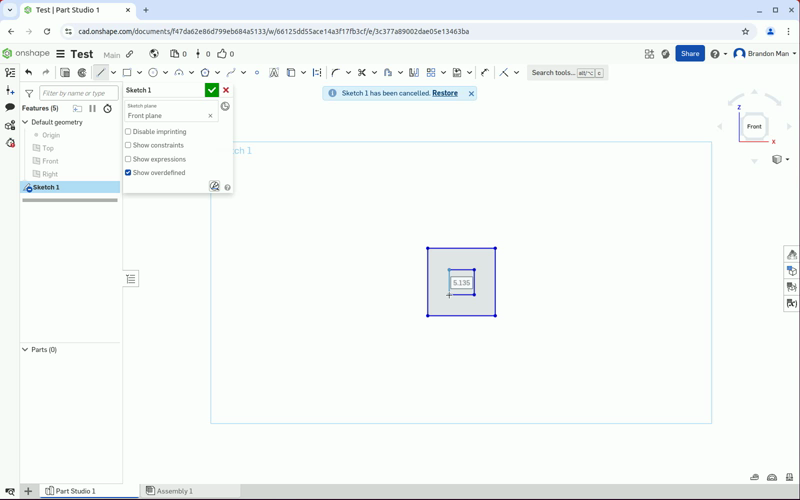
click(449, 294)
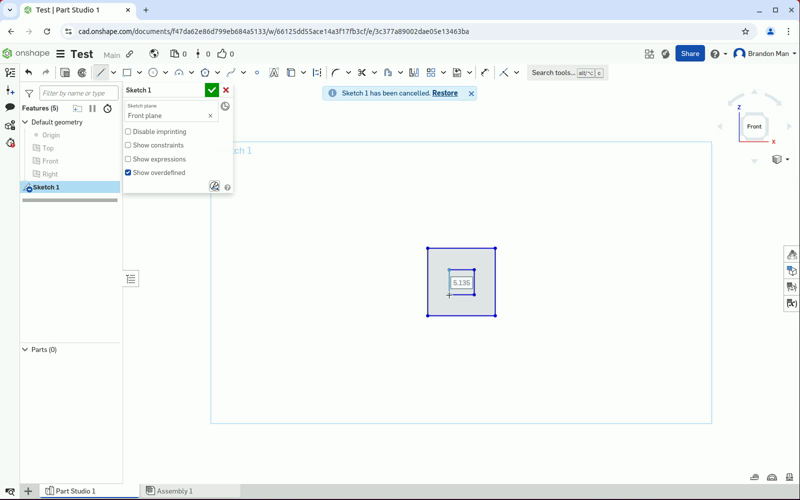
key(esc)
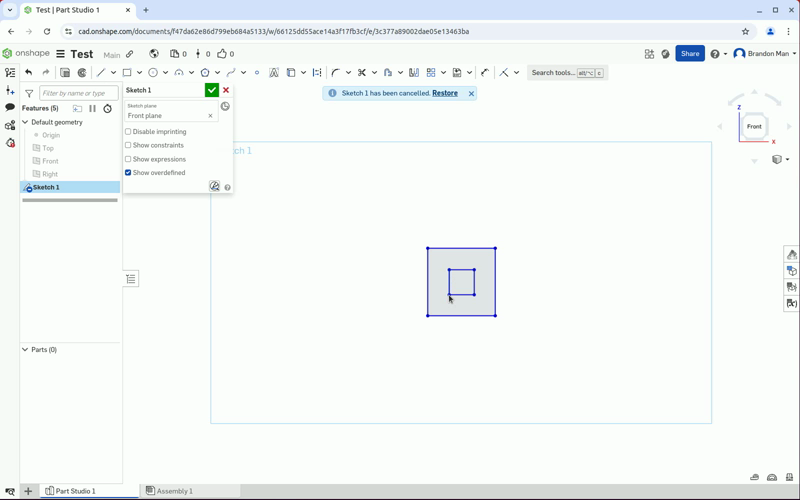
mouse_move(442, 267)
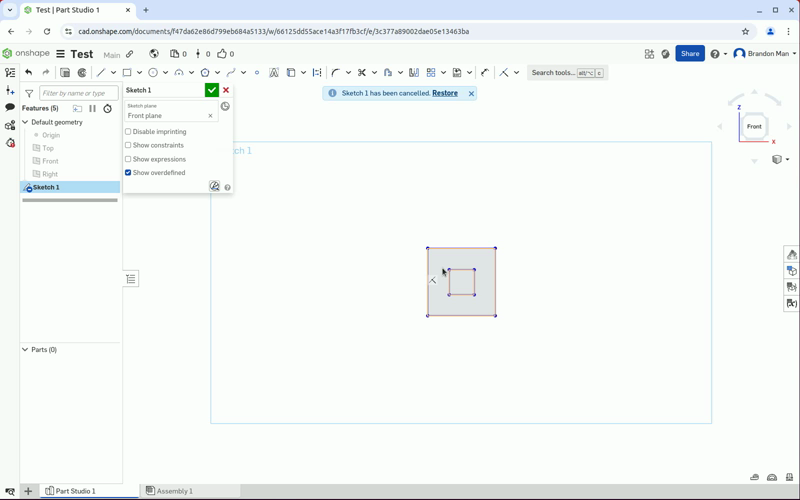
click(442, 267)
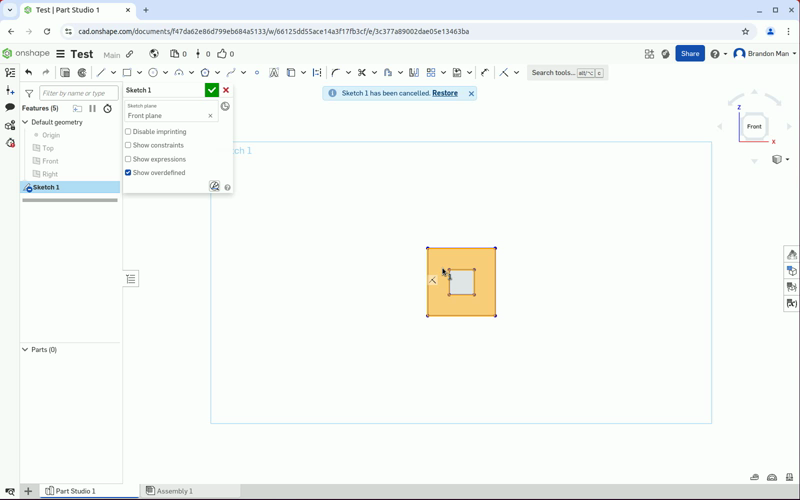
mouse_move(73, 352)
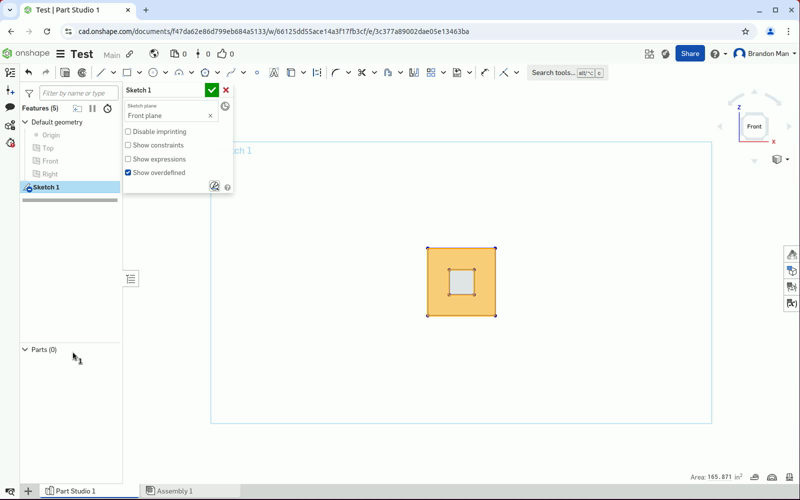
key(shift+y)
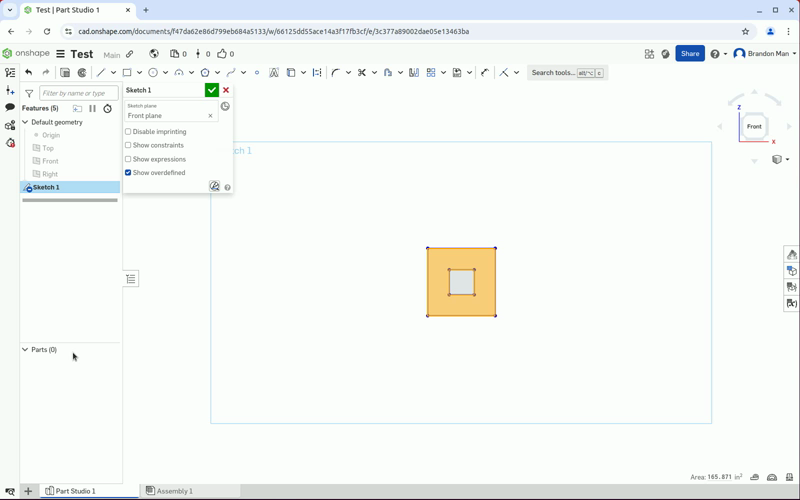
key(shift+e)
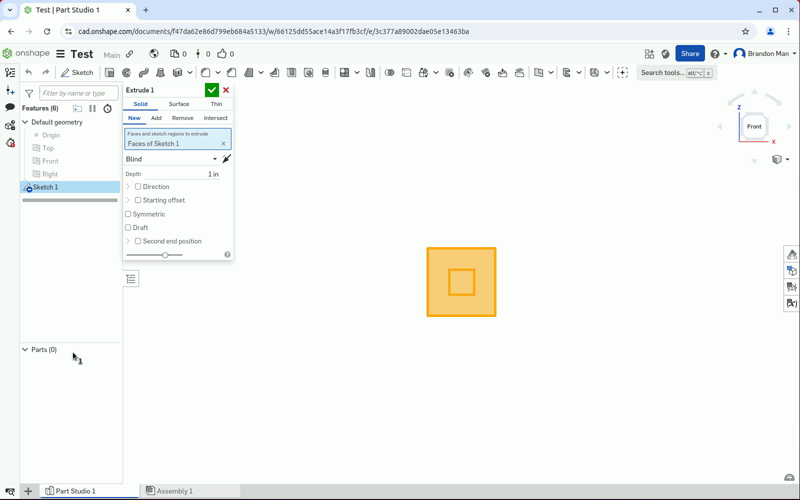
mouse_move(143, 106)
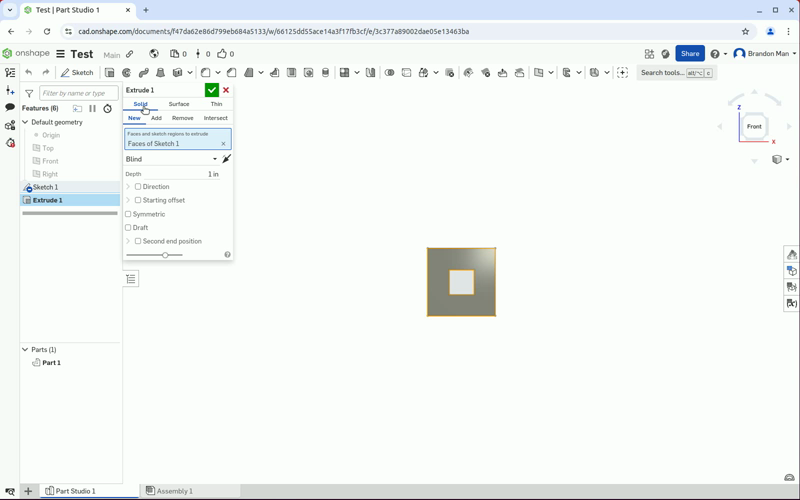
click(143, 106)
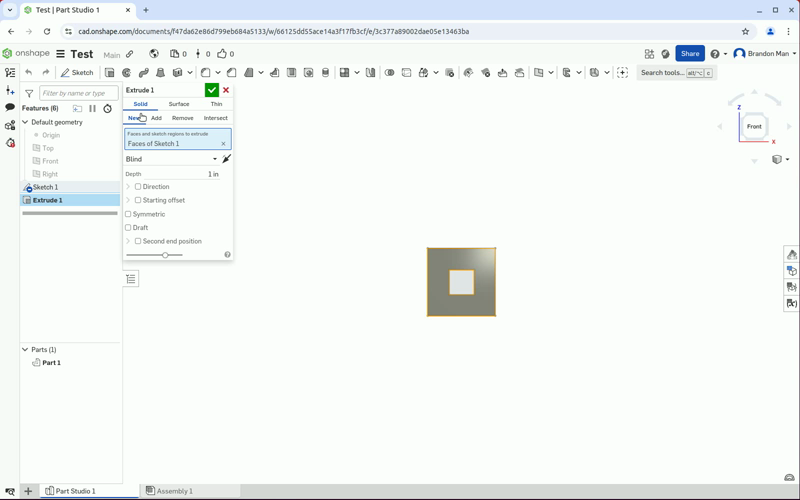
mouse_move(137, 120)
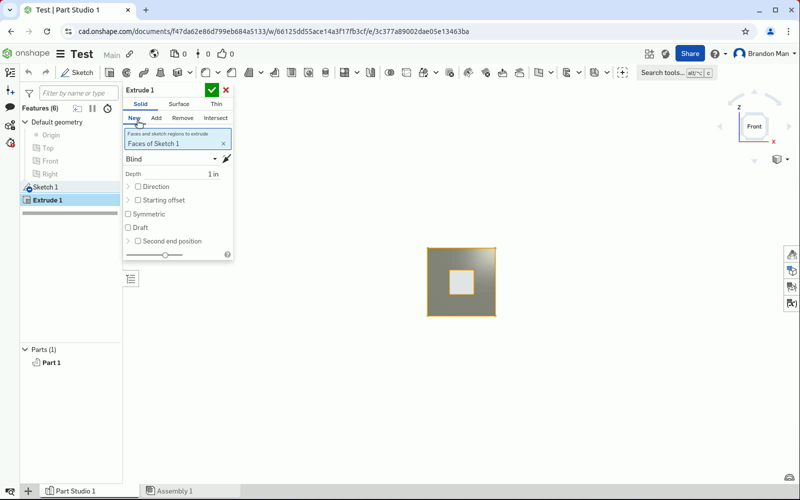
click(137, 120)
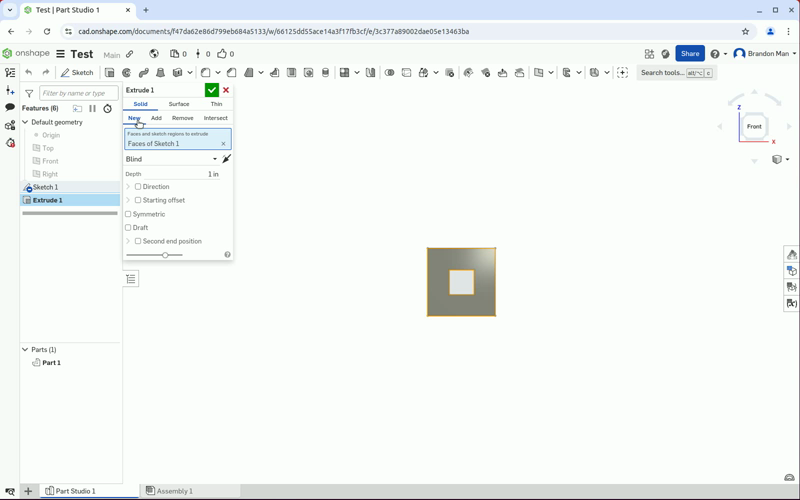
key(tab, 4)
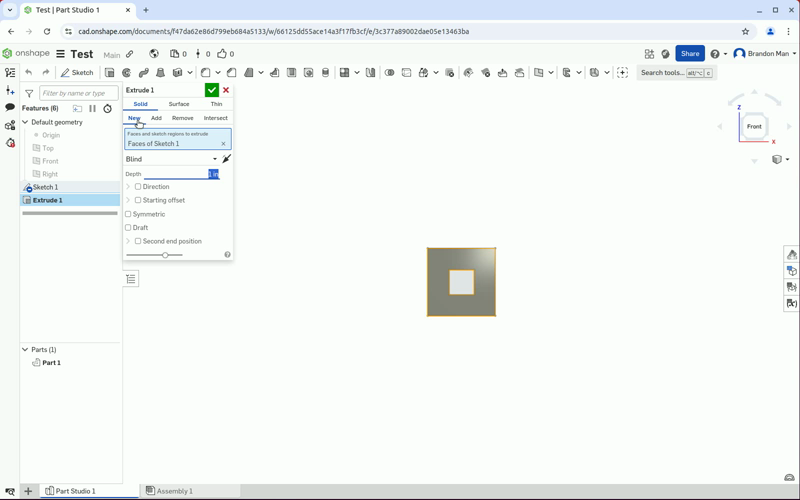
text(13.48)
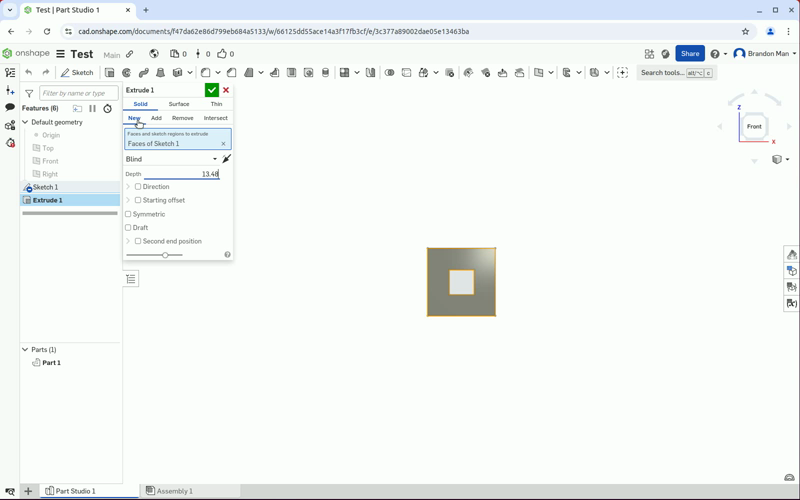
key(tab, 3)
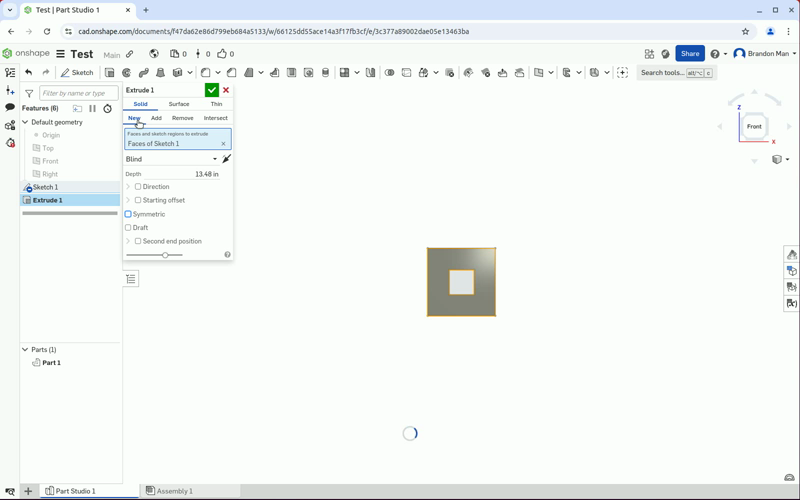
key(space)
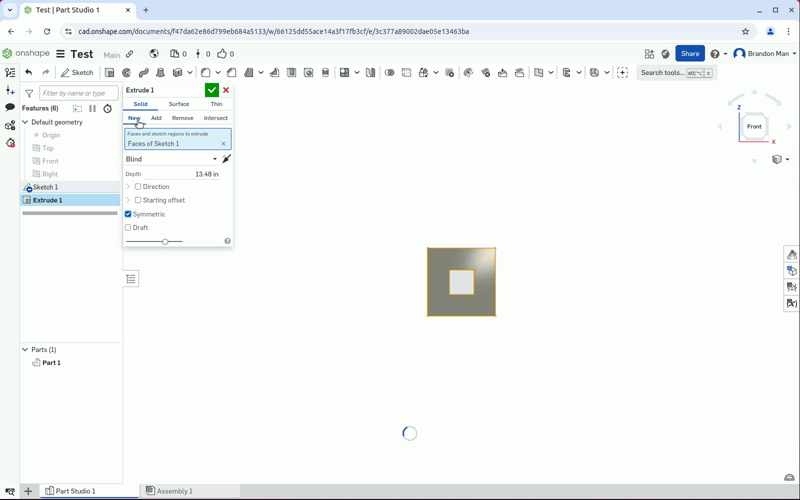
key(enter)
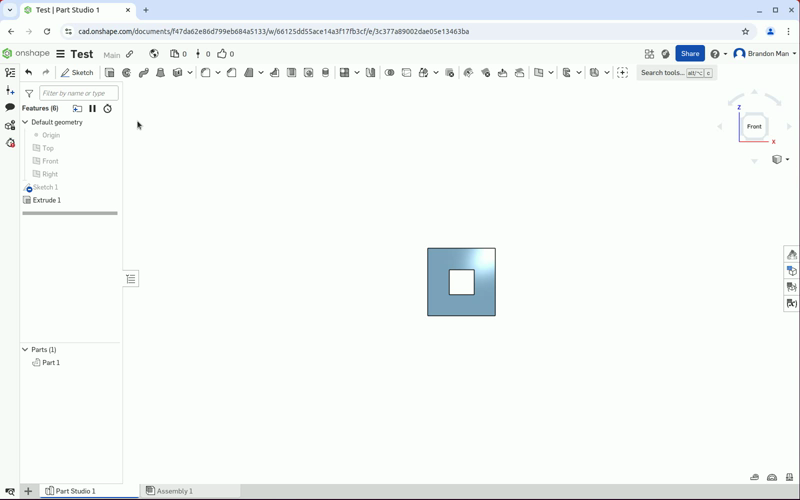
key(shift+h)
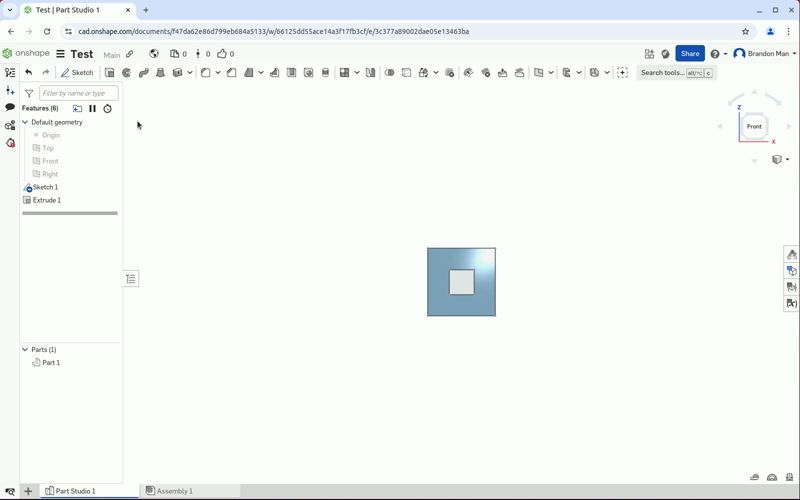
key(shift+h)
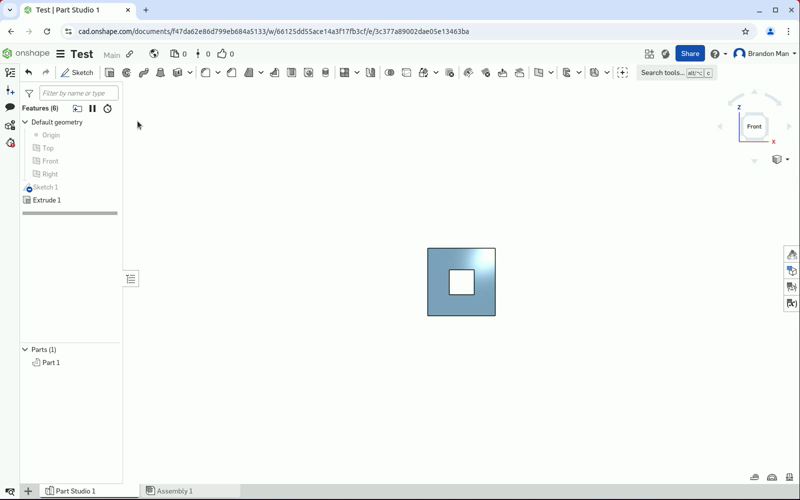
mouse_move(73, 189)
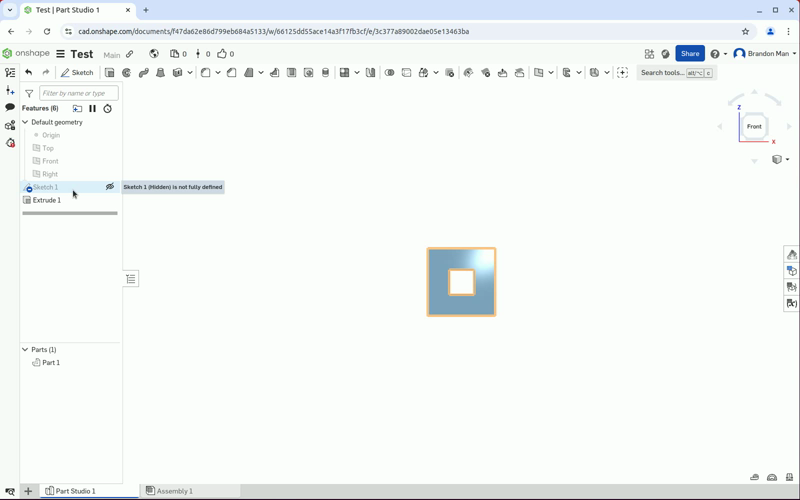
click(73, 189)
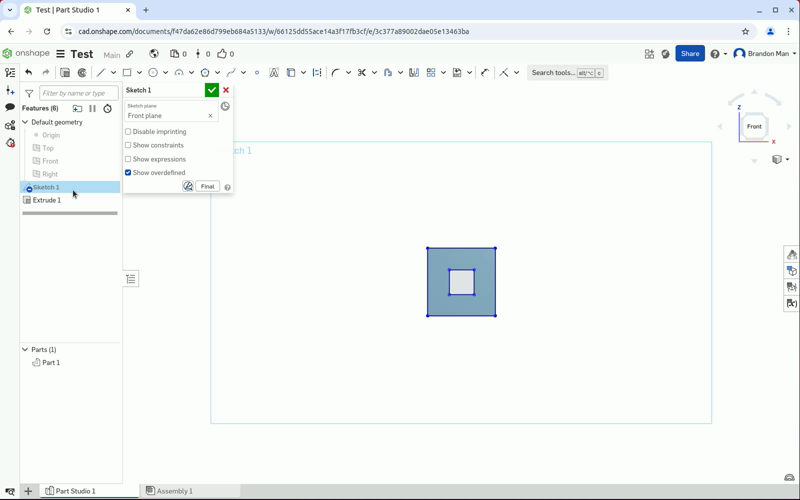
mouse_move(229, 92)
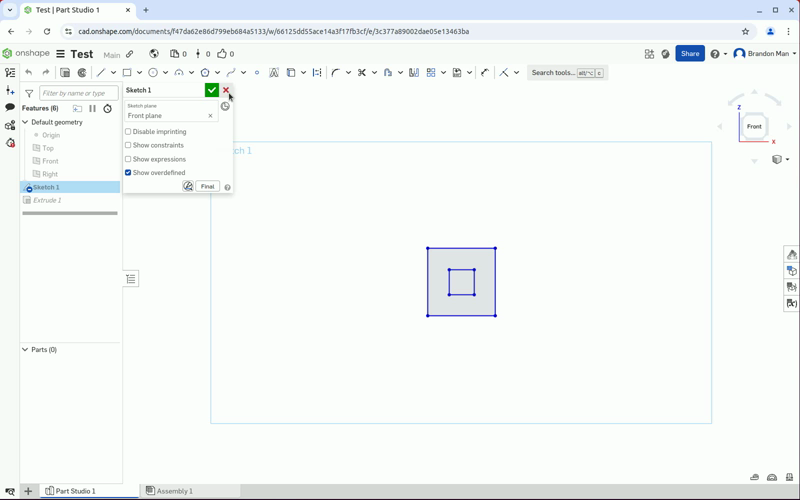
click(229, 92)
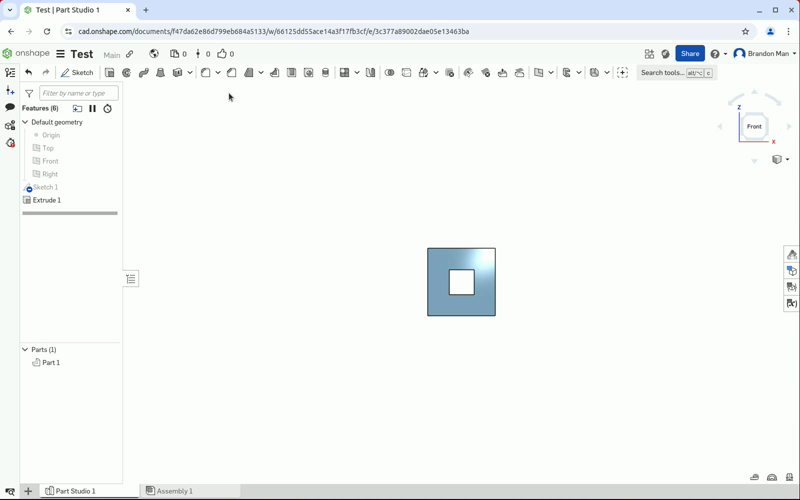
mouse_move(73, 352)
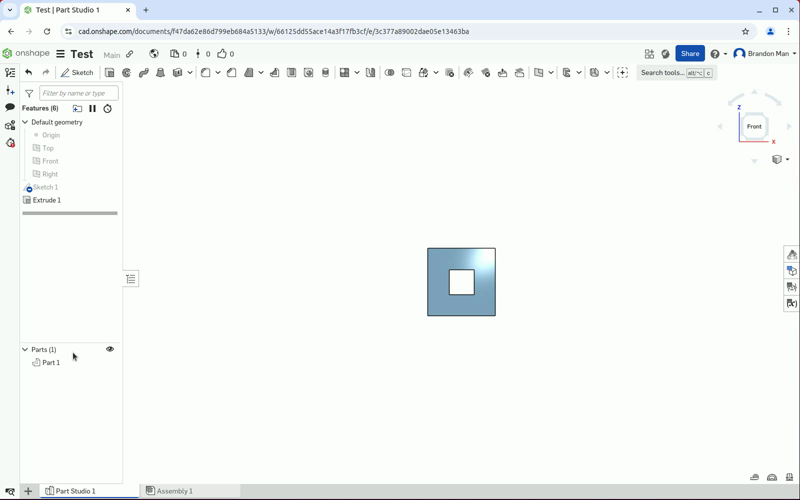
key(y)
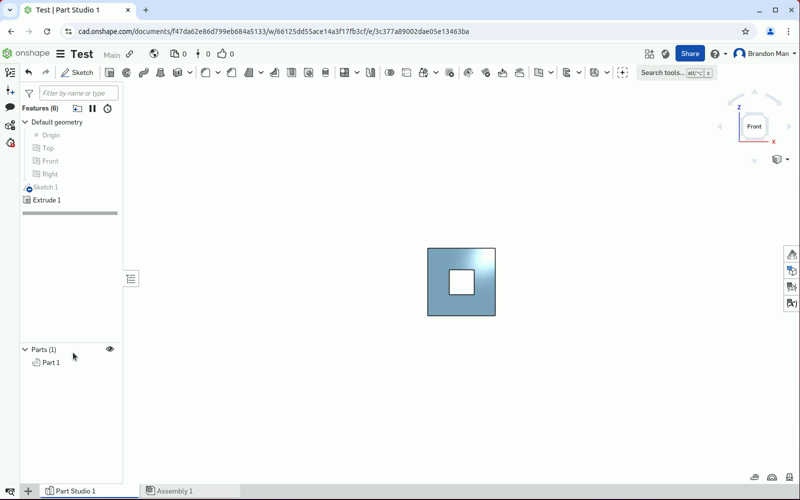
key(shift+p)
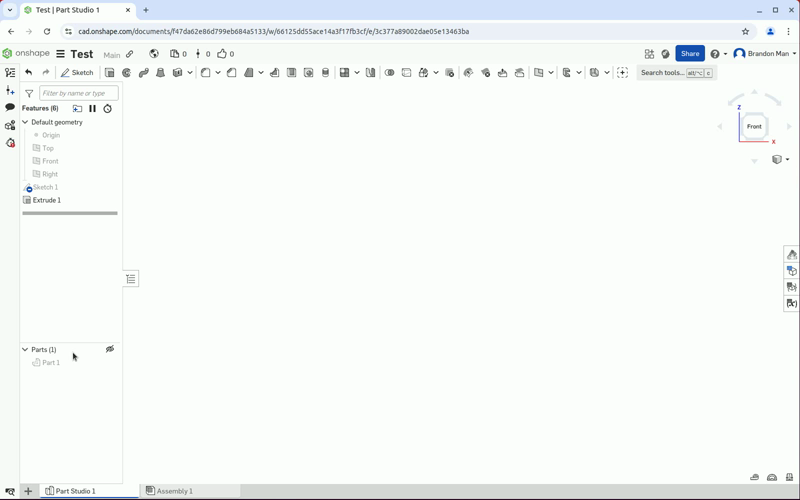
key(space)
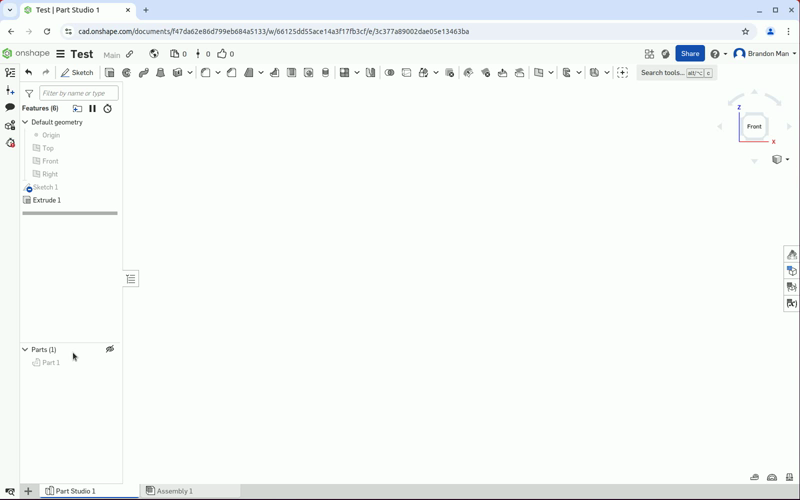
key_down(shift)
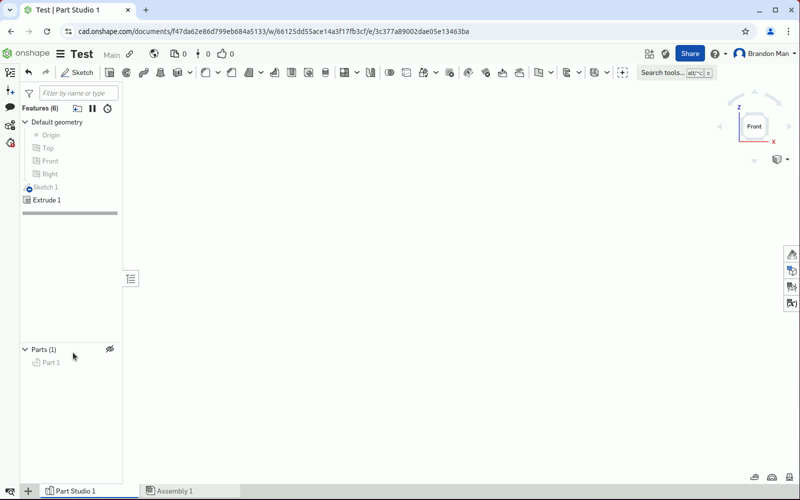
key(left)
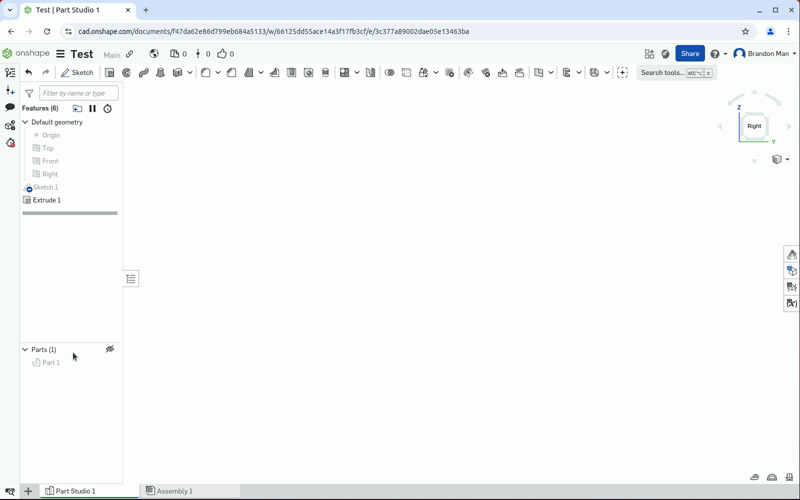
key_up(shift)
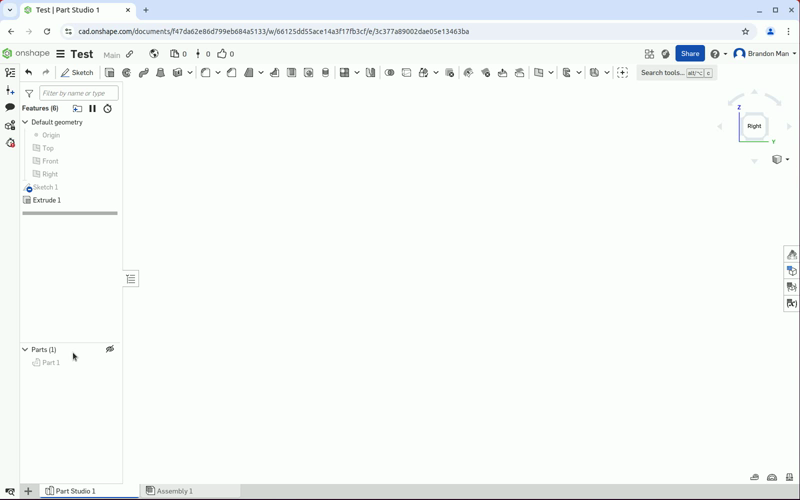
mouse_move(73, 352)
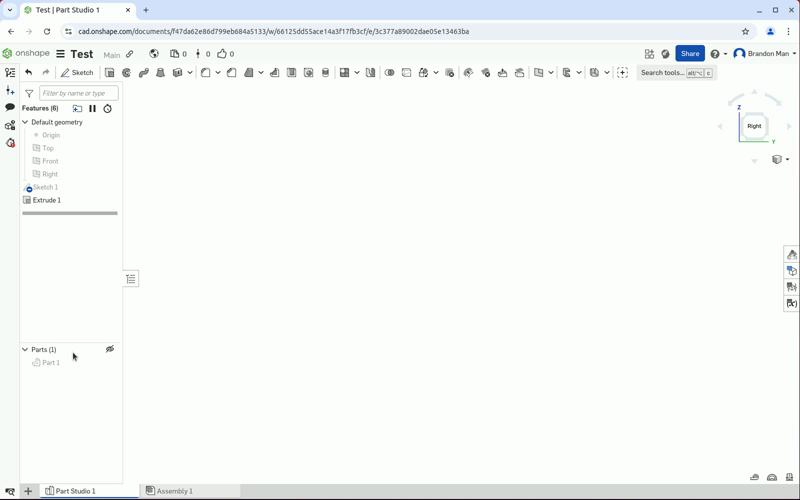
key(shift+y)
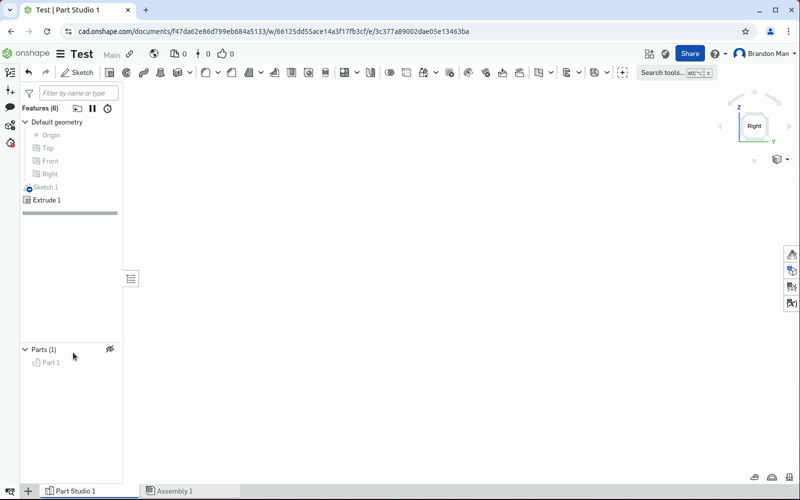
key(shift+s)
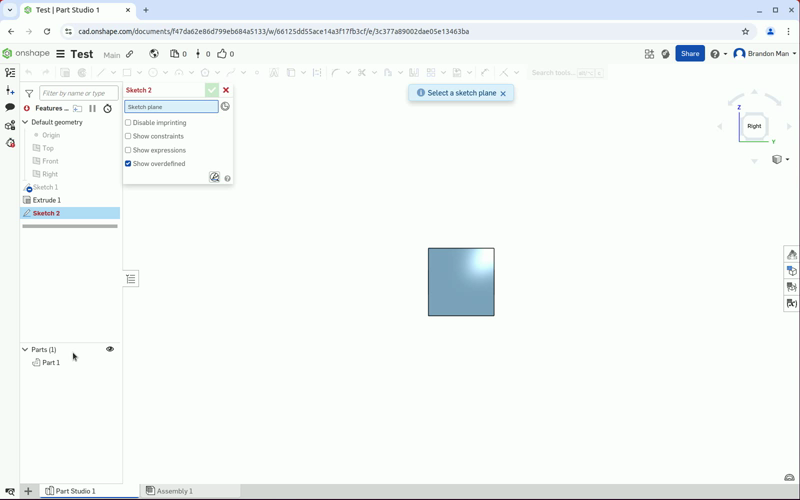
mouse_move(73, 176)
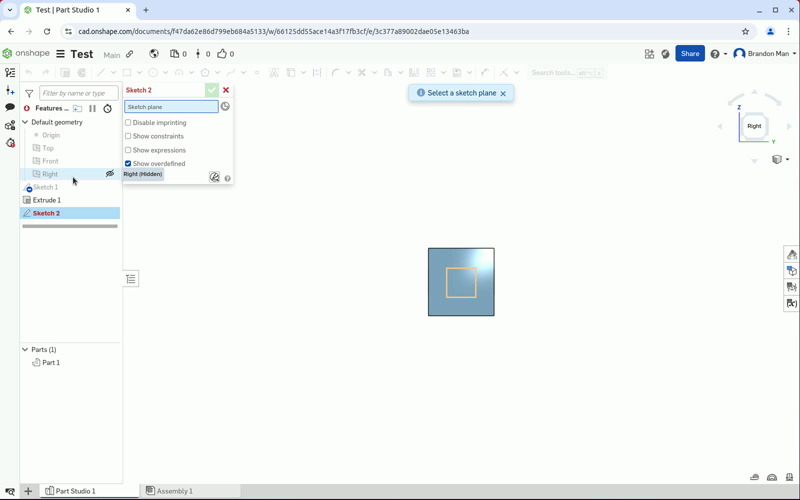
click(73, 176)
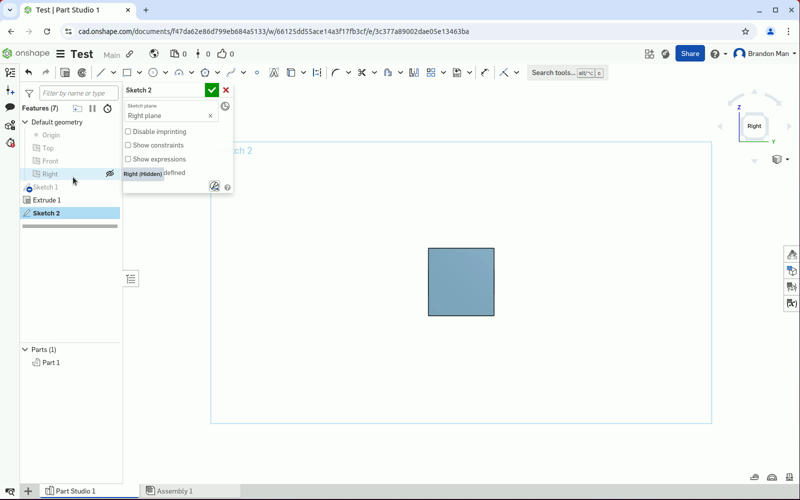
mouse_move(73, 352)
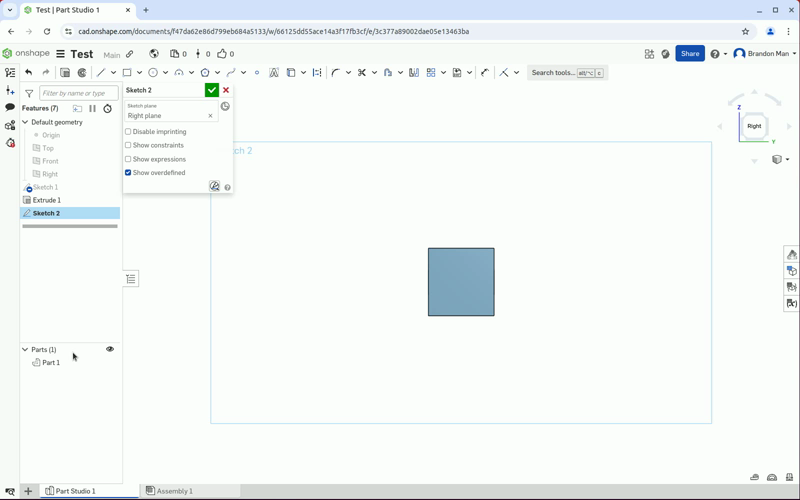
key(y)
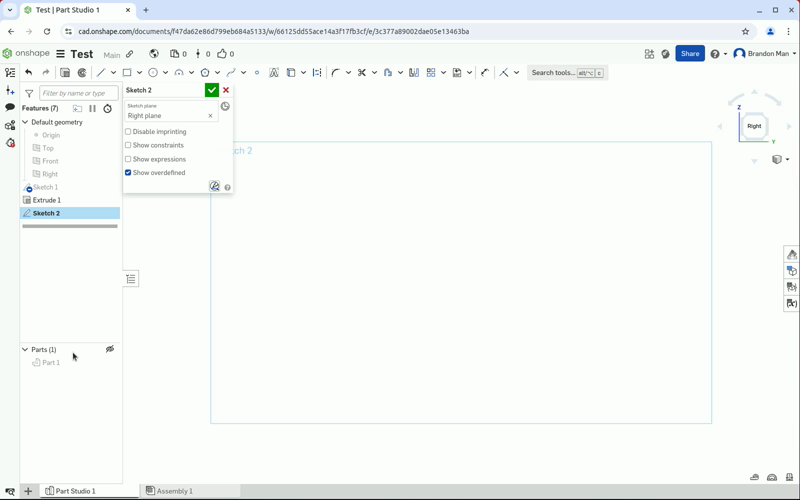
key(c)
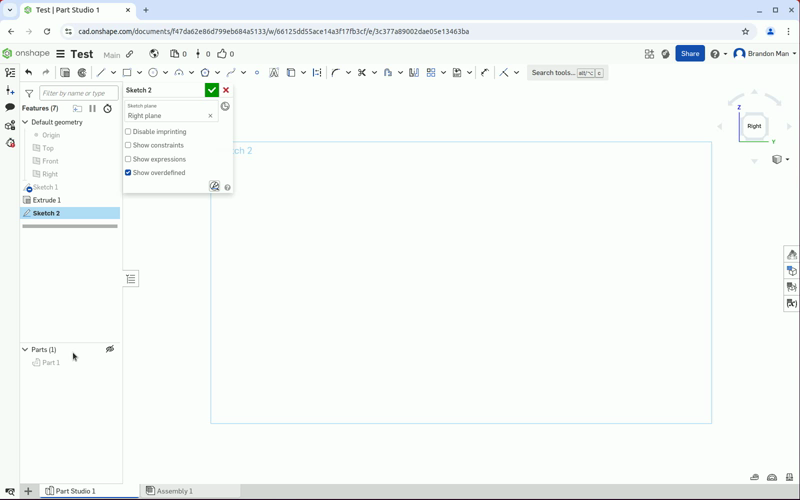
key_down(shift)
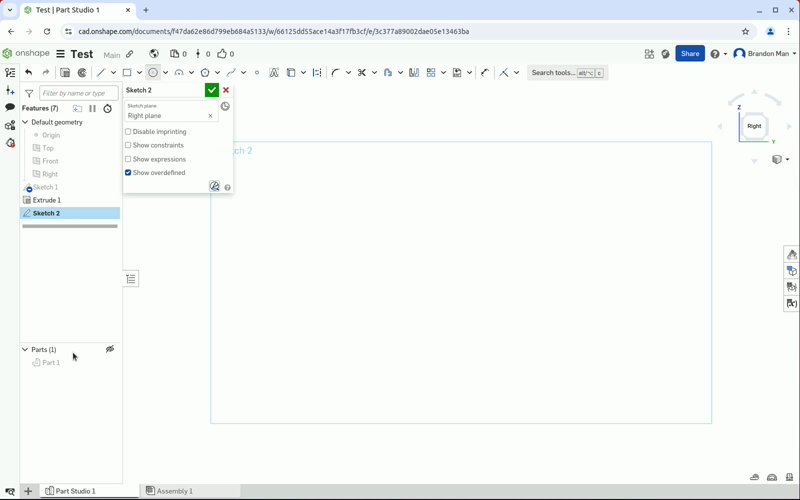
mouse_move(460, 282)
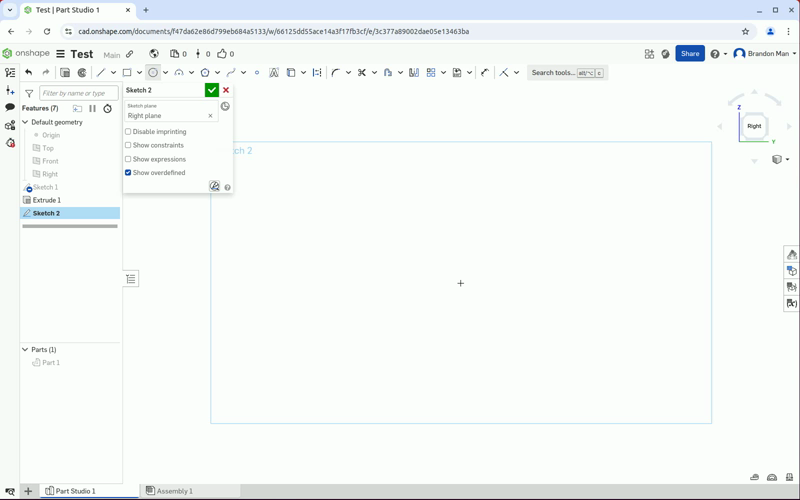
click(460, 282)
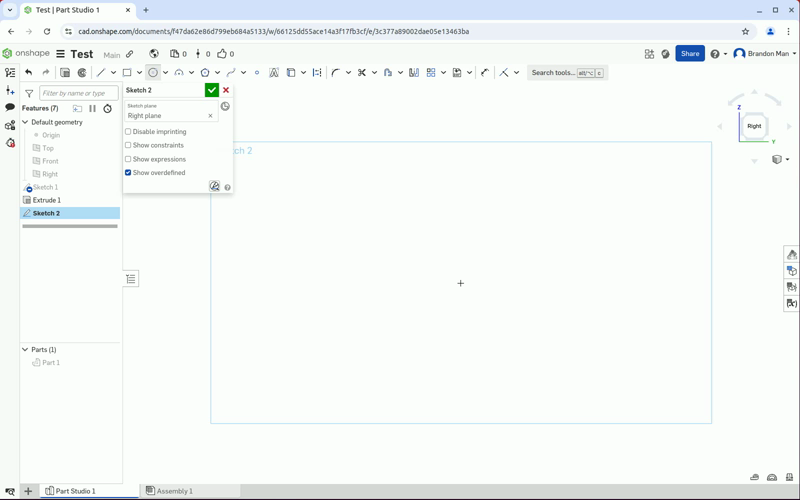
key_up(shift)
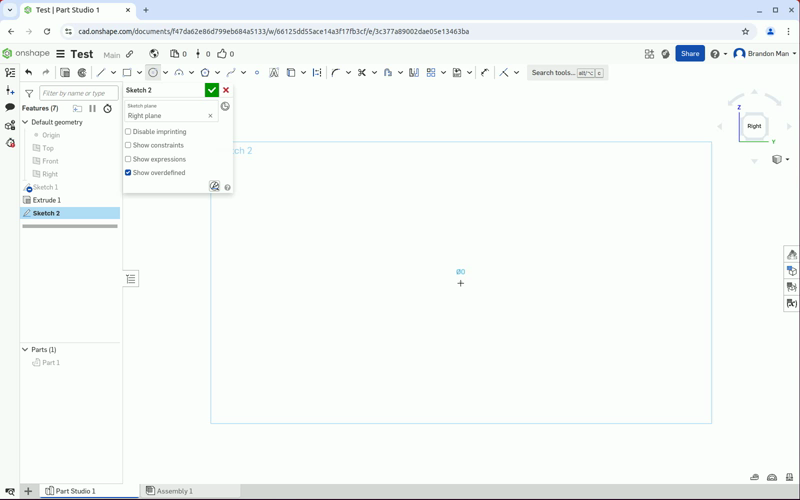
mouse_move(473, 282)
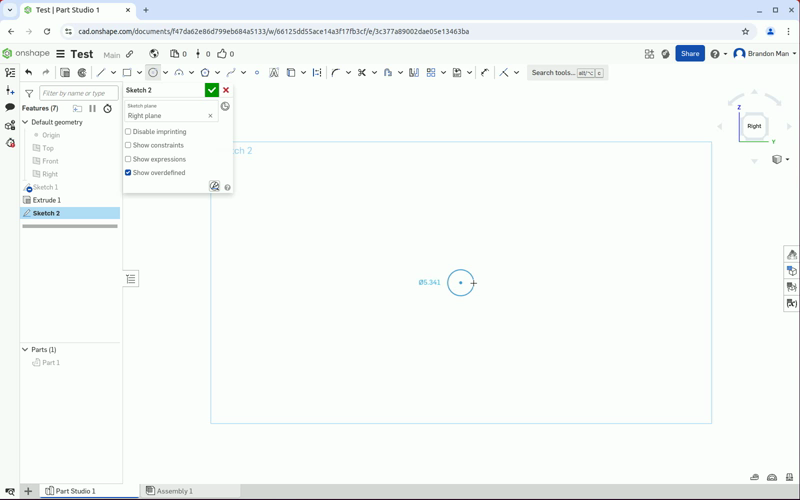
click(473, 282)
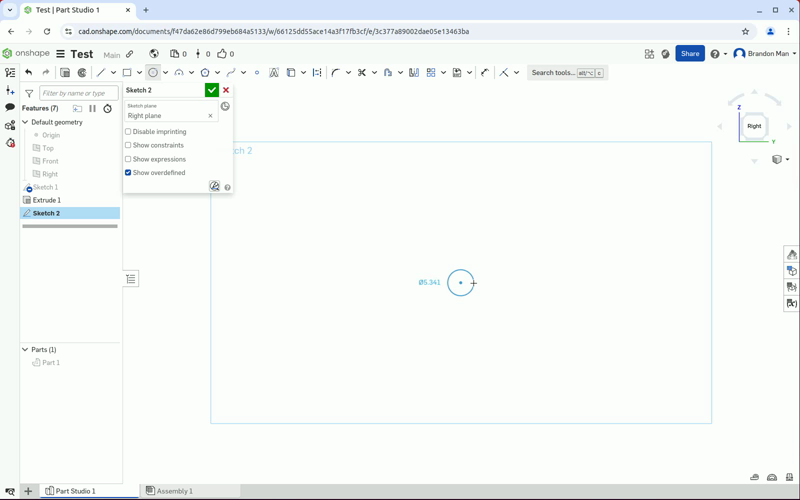
key(esc)
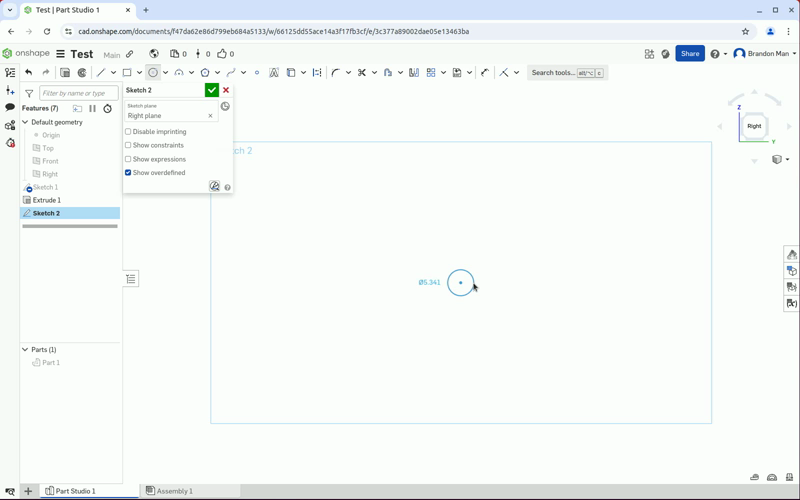
mouse_move(470, 282)
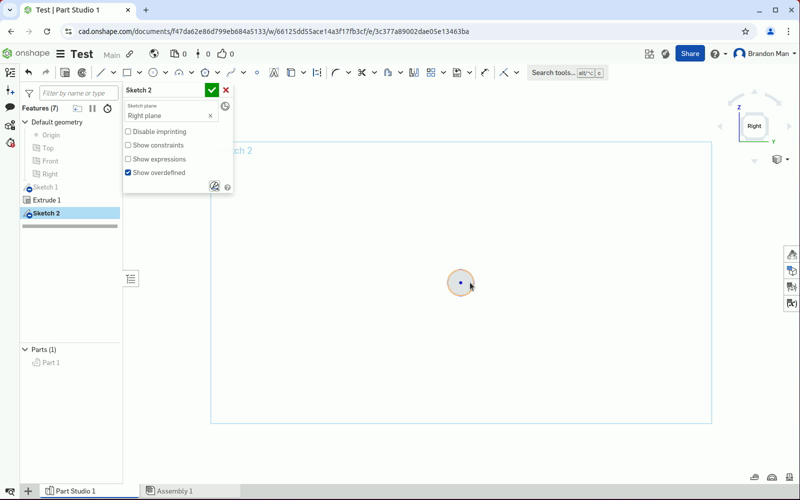
scroll(6)
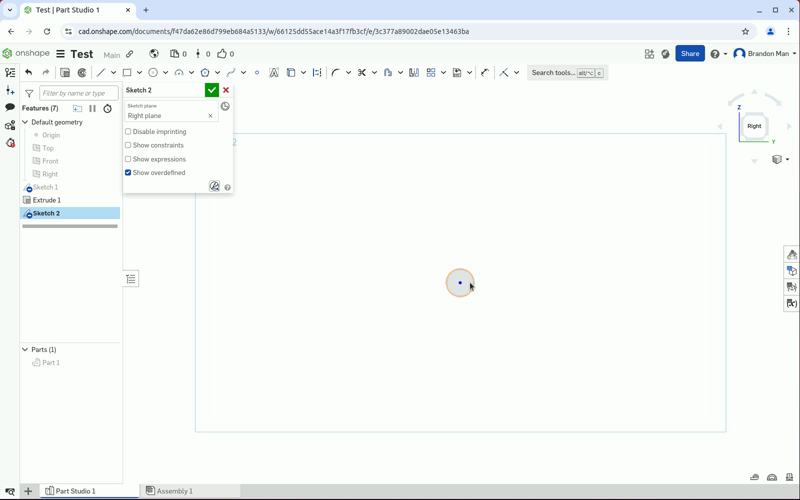
scroll(6)
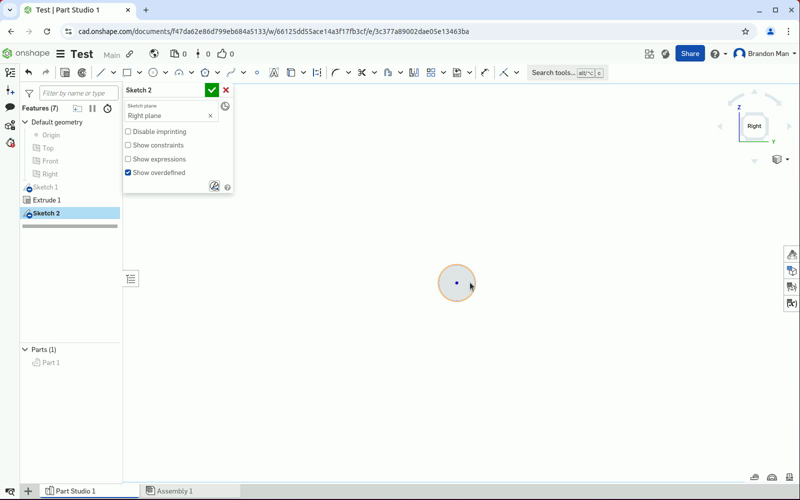
scroll(6)
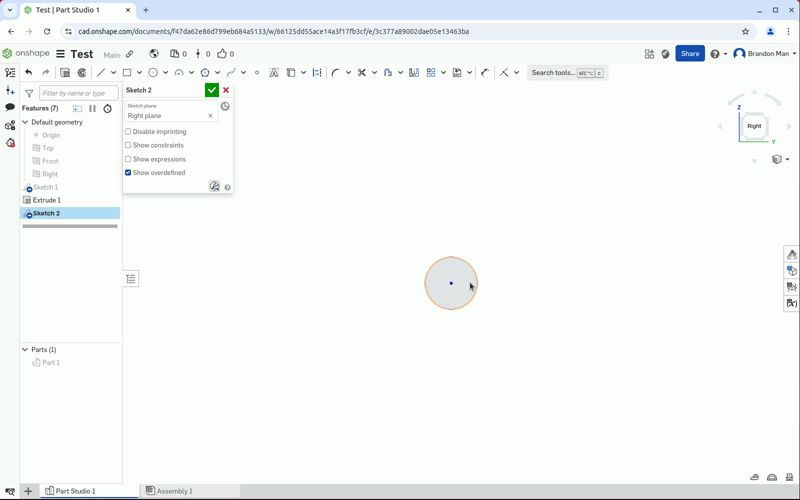
scroll(6)
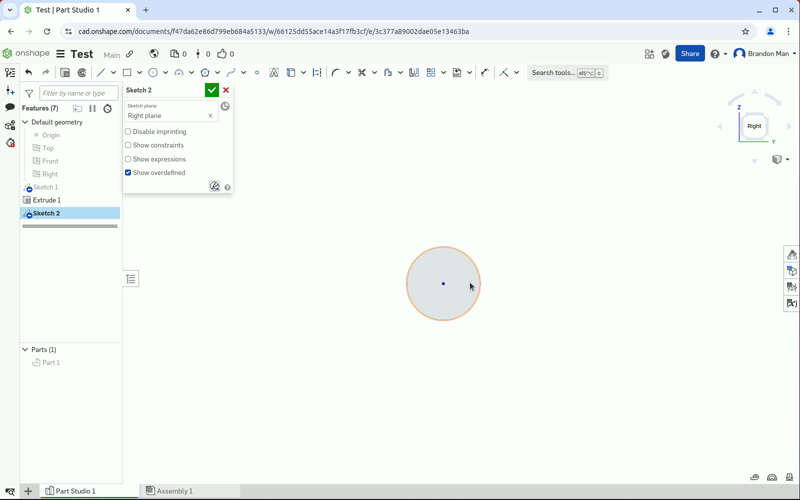
scroll(6)
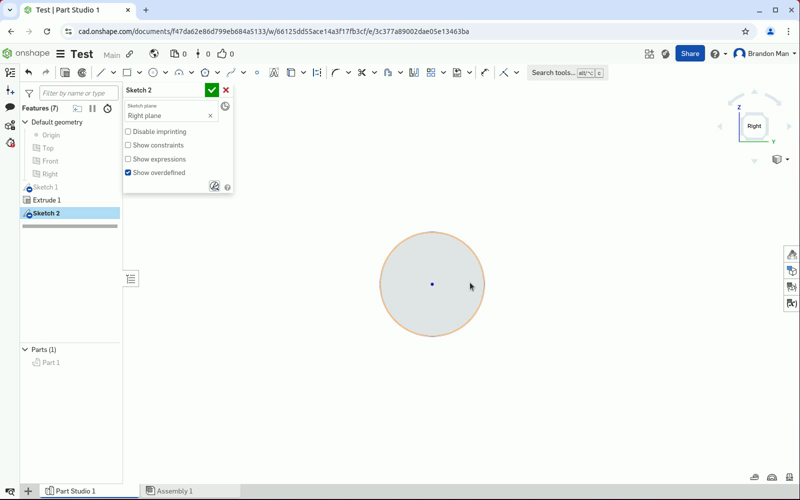
scroll(6)
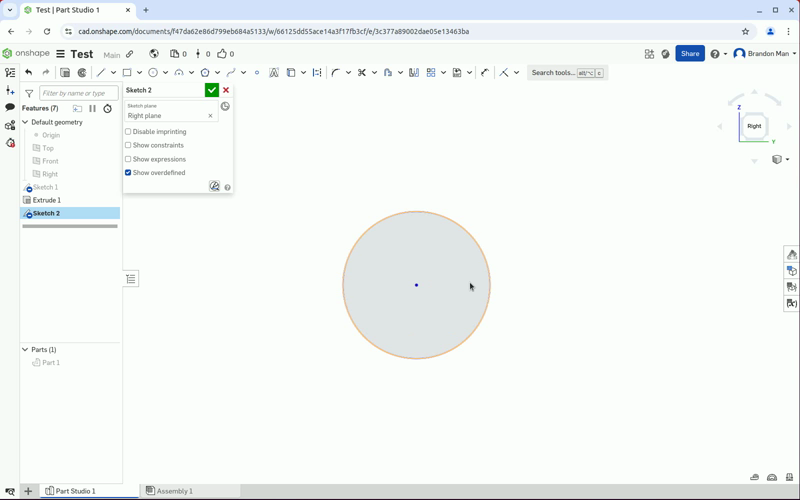
scroll(6)
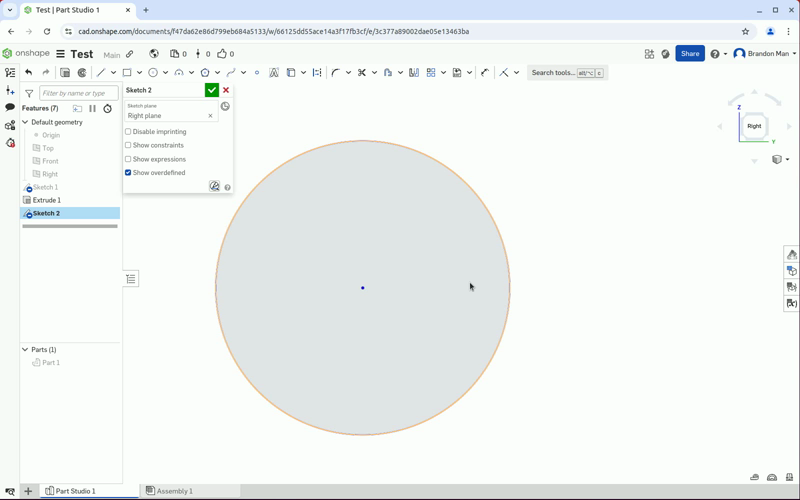
click(470, 282)
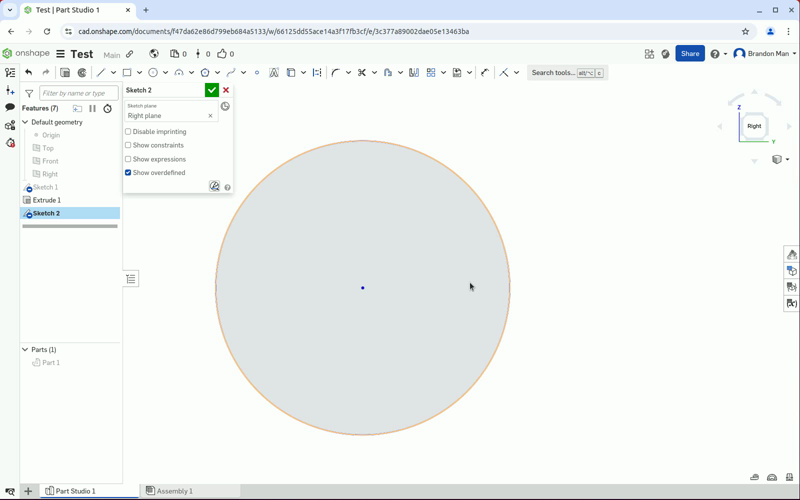
scroll(-6)
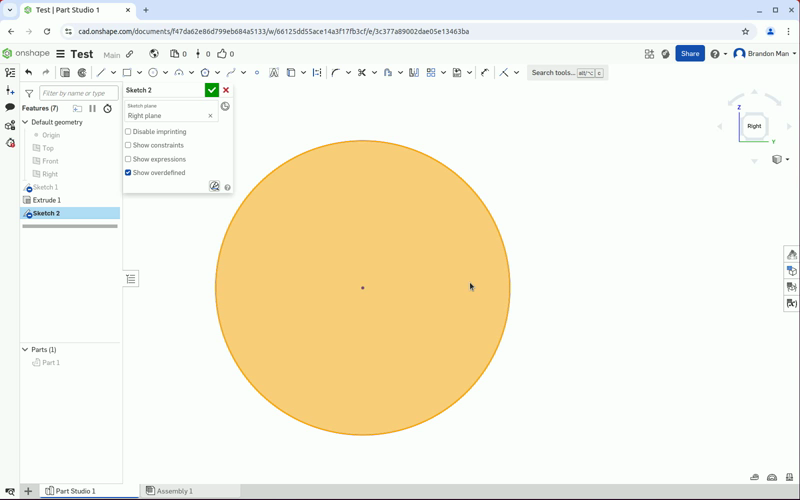
scroll(-6)
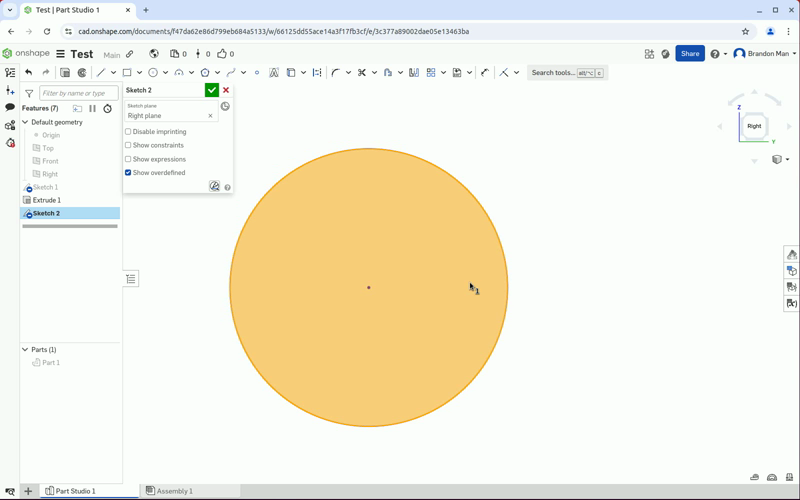
scroll(-6)
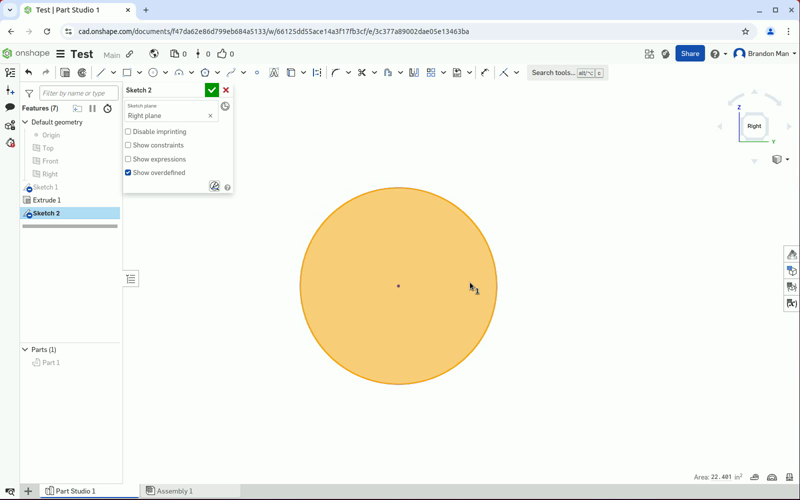
scroll(-6)
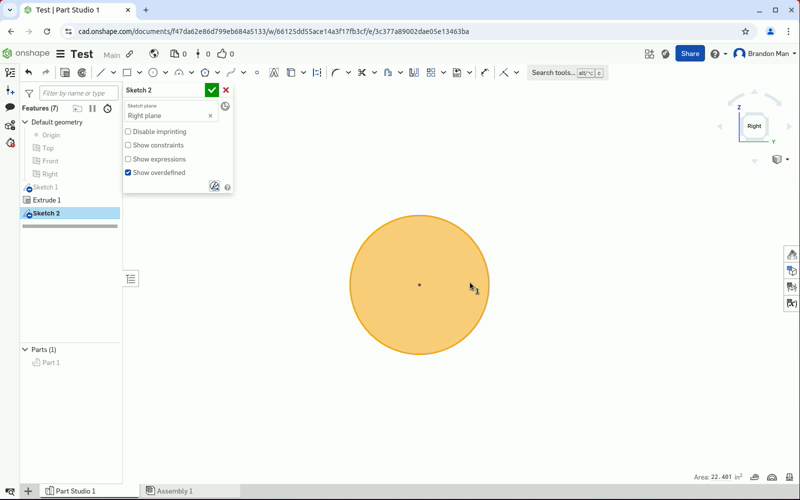
scroll(-6)
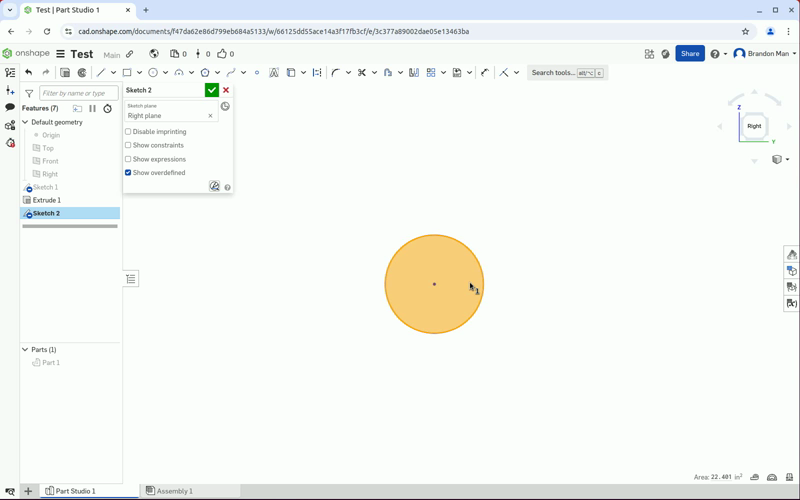
scroll(-6)
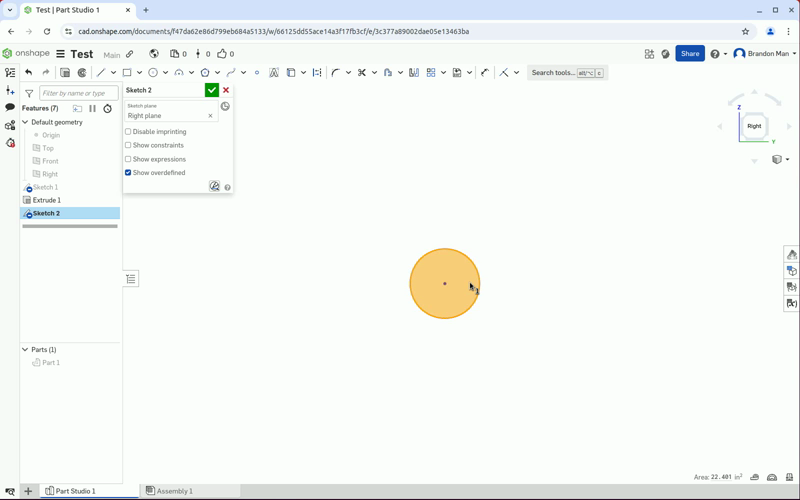
scroll(-6)
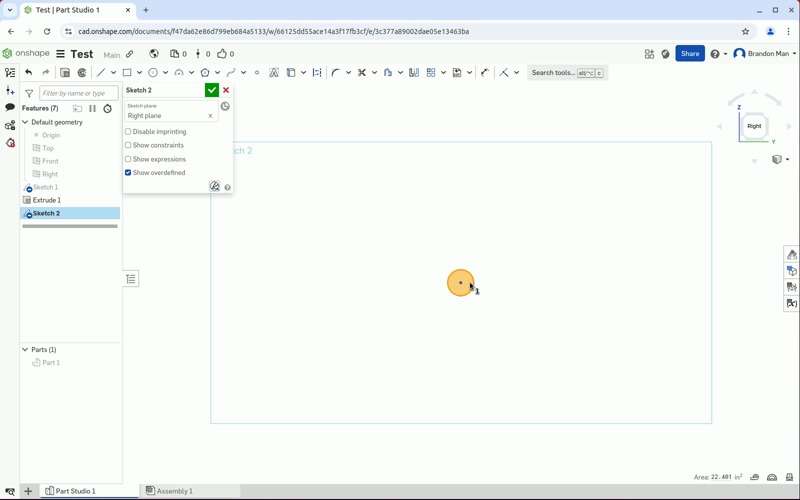
mouse_move(73, 352)
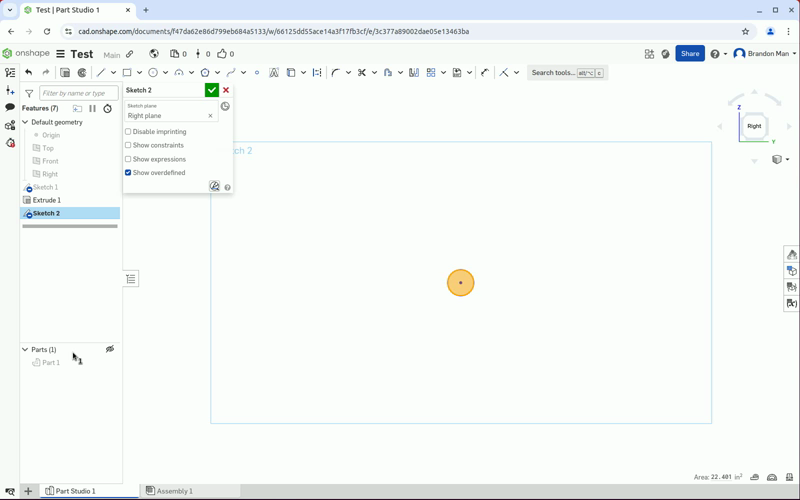
key(shift+y)
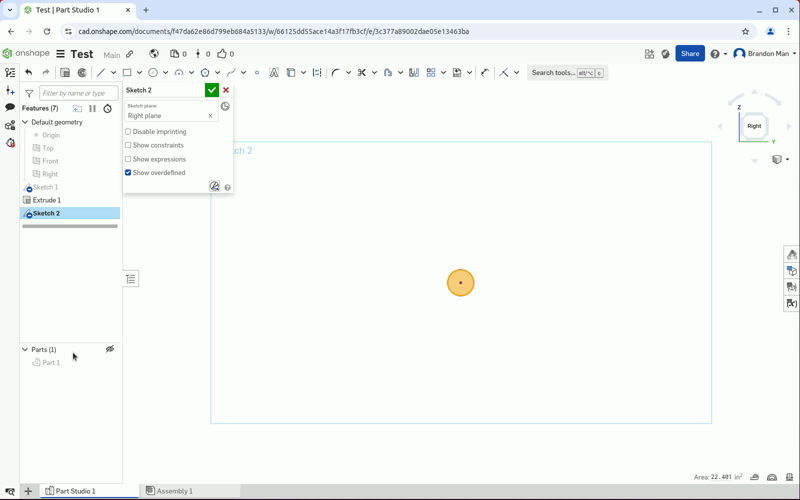
key(shift+e)
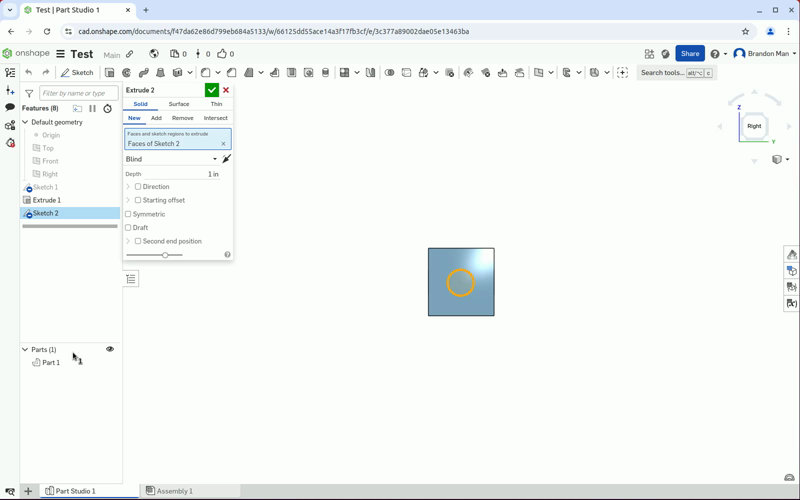
mouse_move(143, 106)
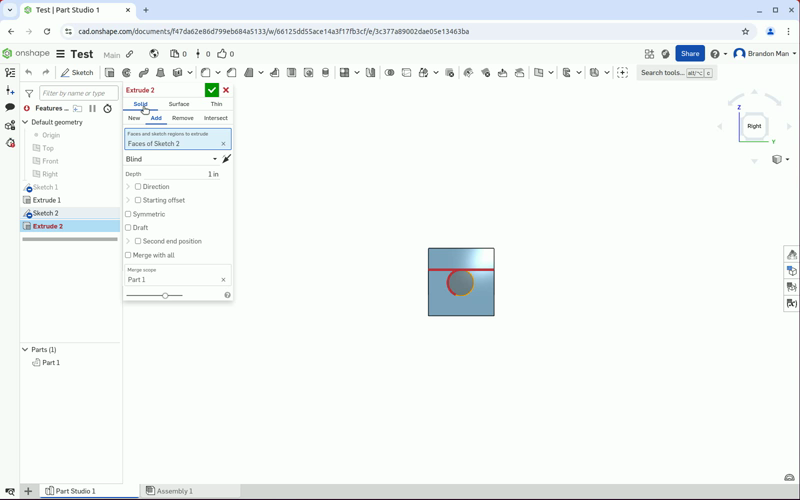
click(143, 106)
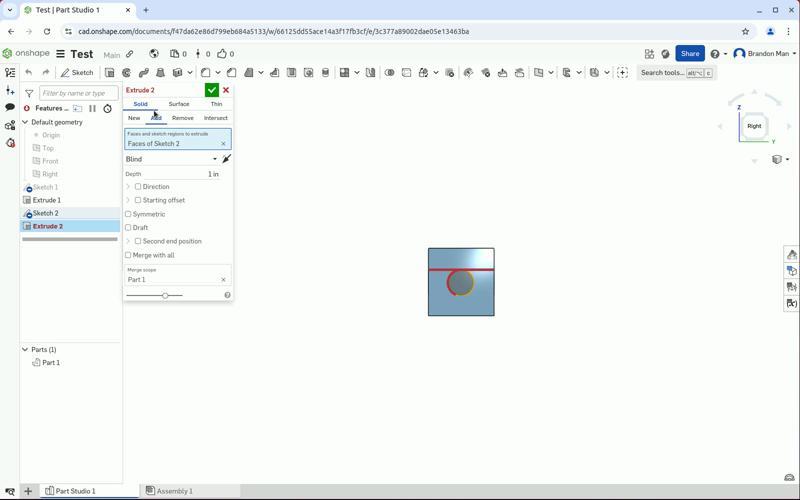
mouse_move(186, 120)
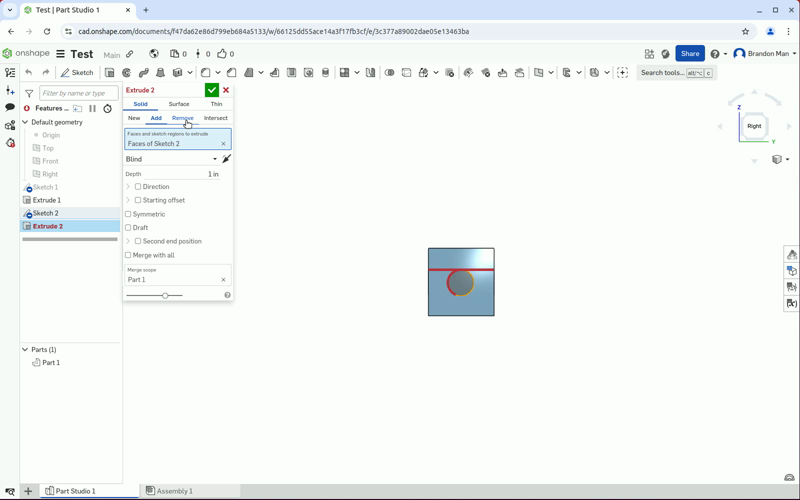
click(186, 120)
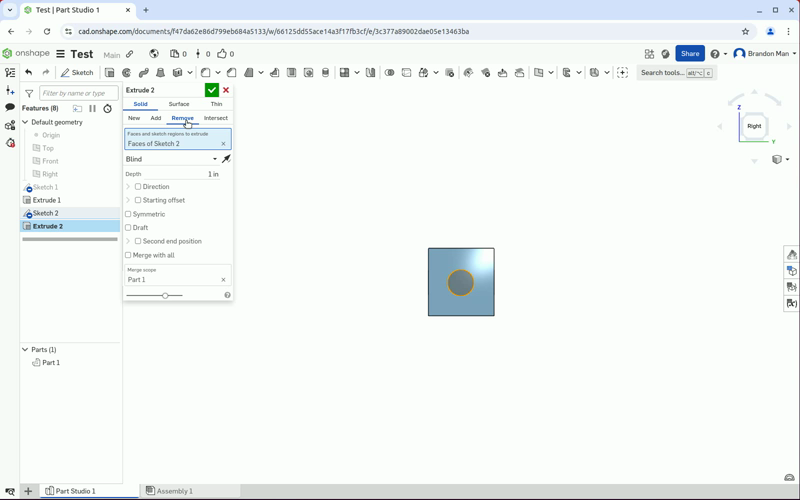
key(tab, 4)
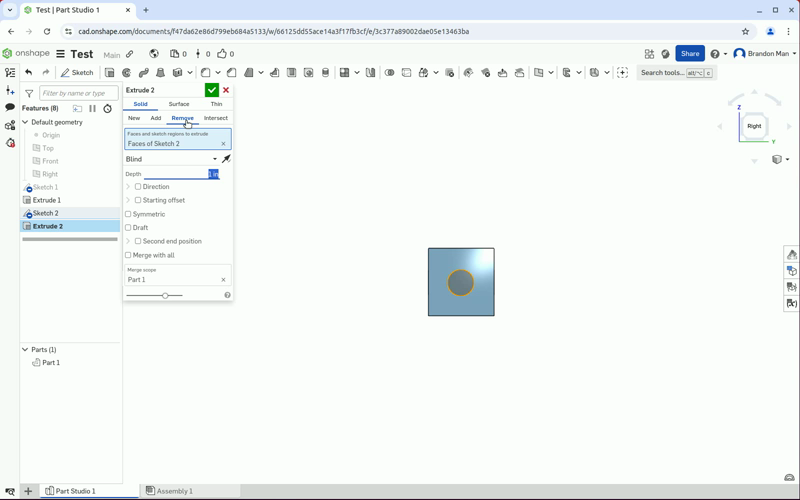
text(-20.702)
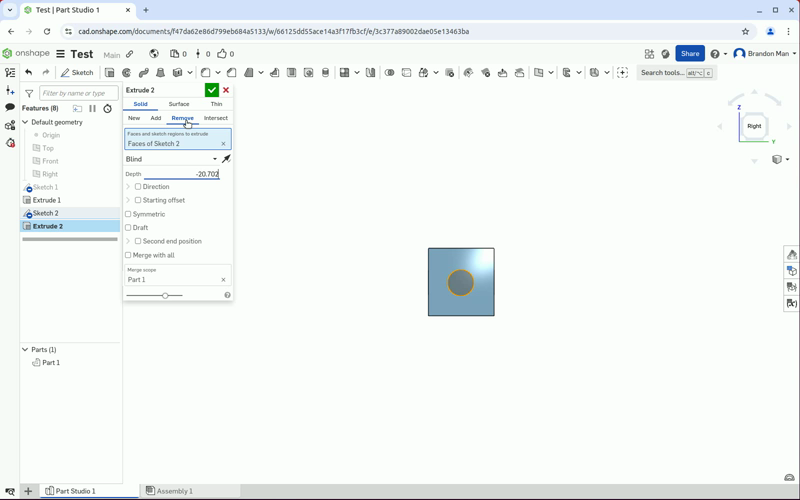
key(tab, 3)
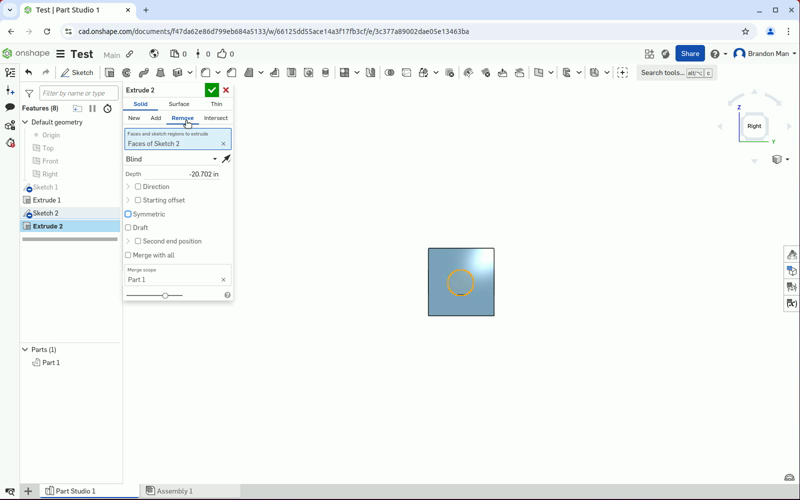
key(space)
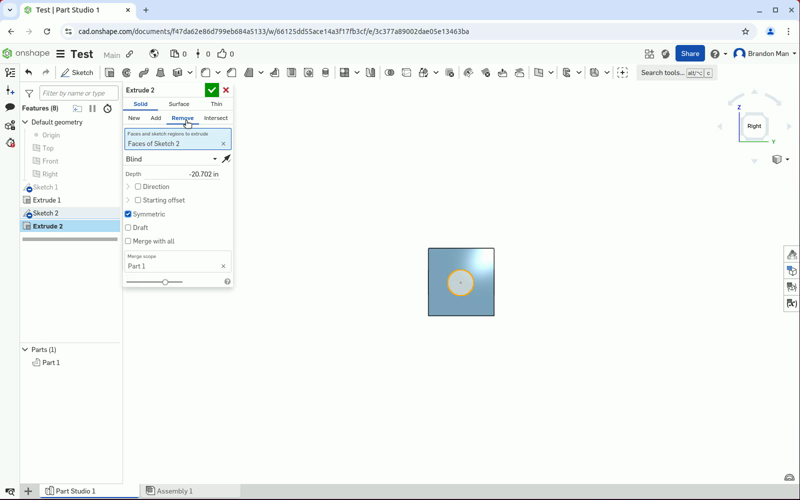
key(tab, 2)
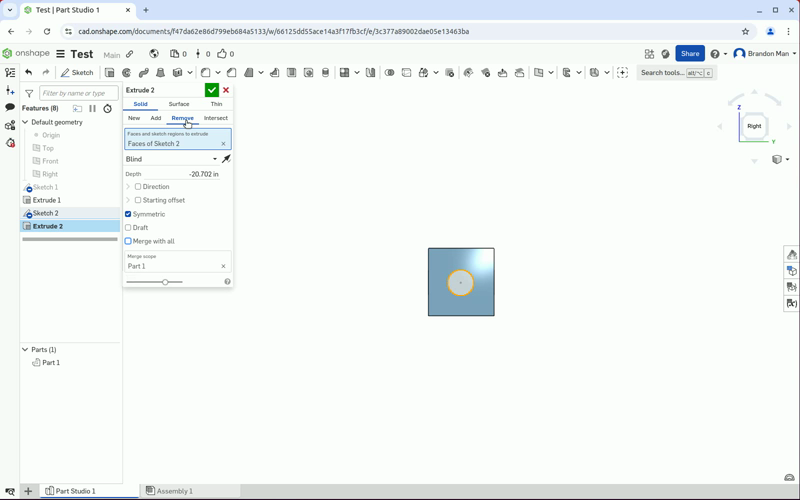
key(space)
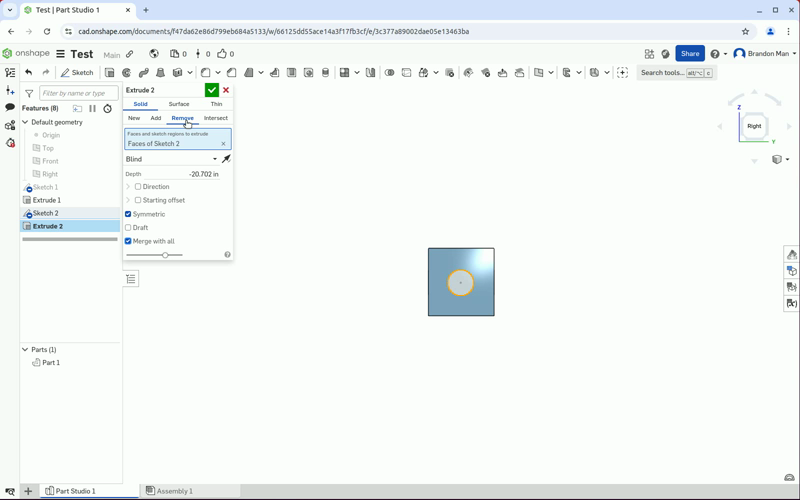
key(enter)
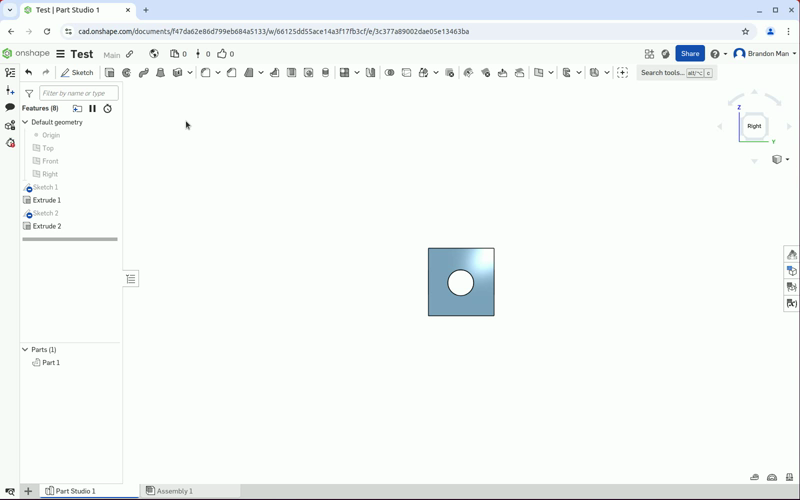
key(shift+h)
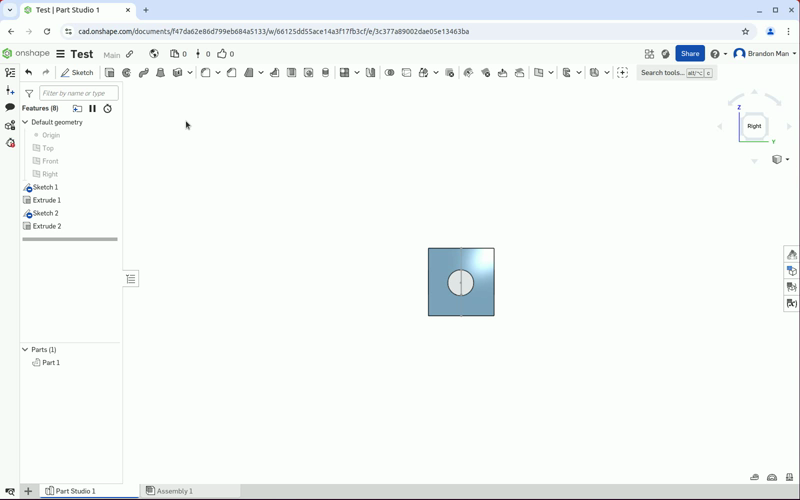
key(shift+h)
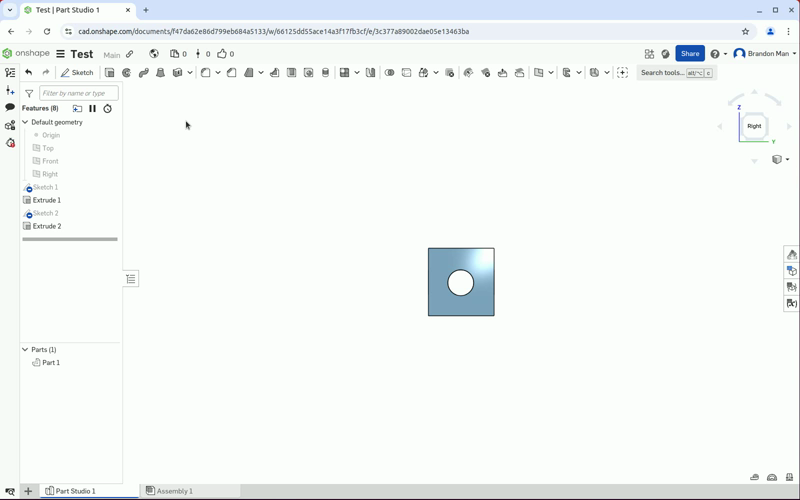
mouse_move(73, 189)
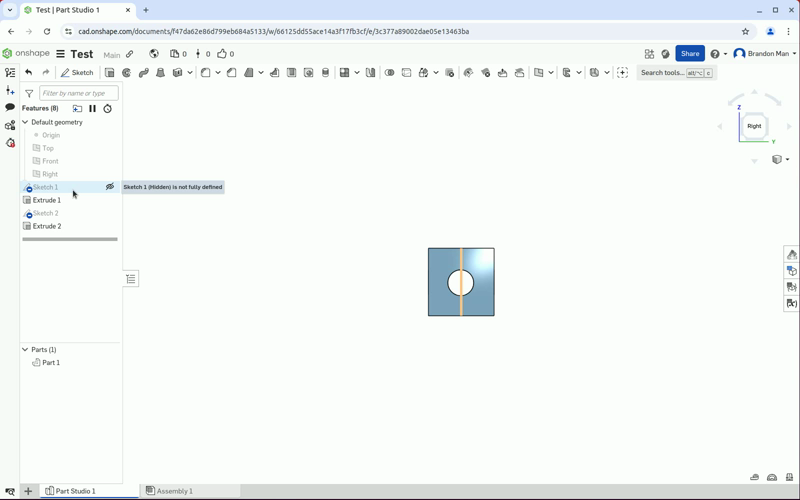
click(73, 189)
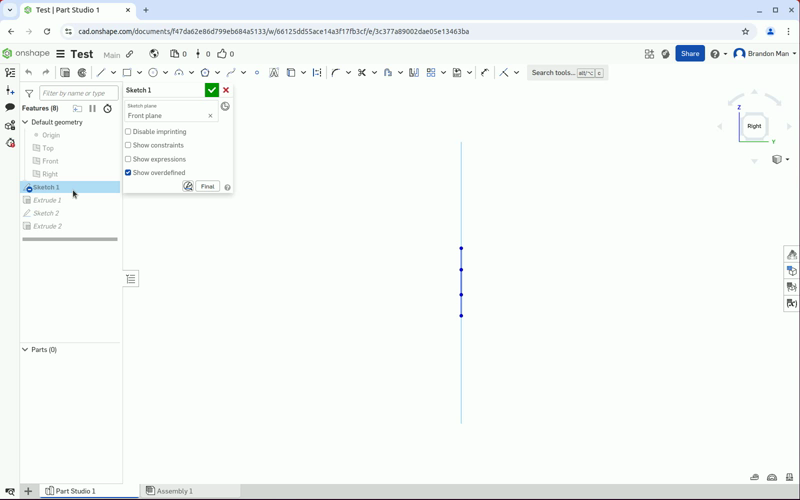
mouse_move(229, 92)
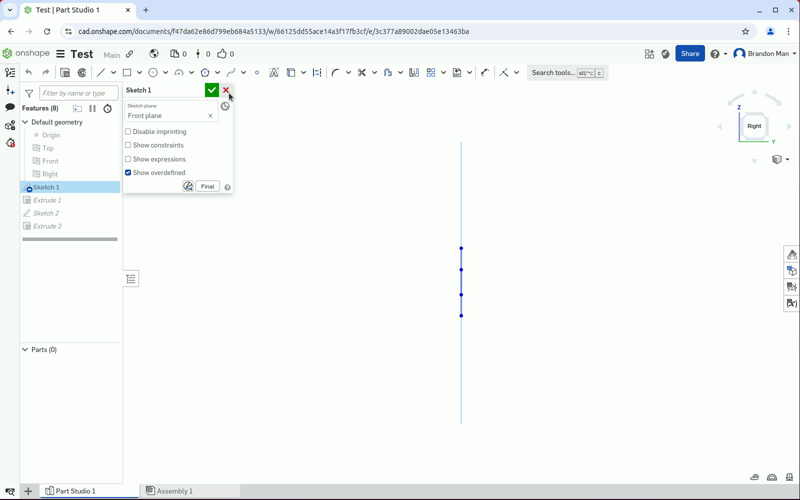
click(229, 92)
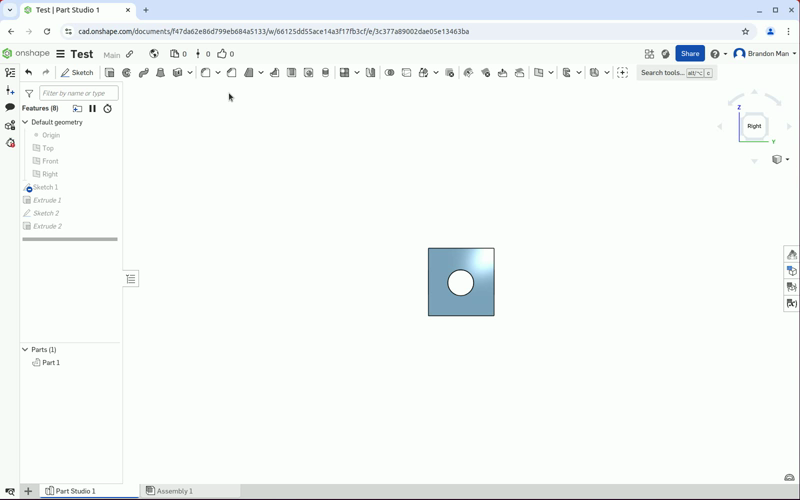
mouse_move(73, 352)
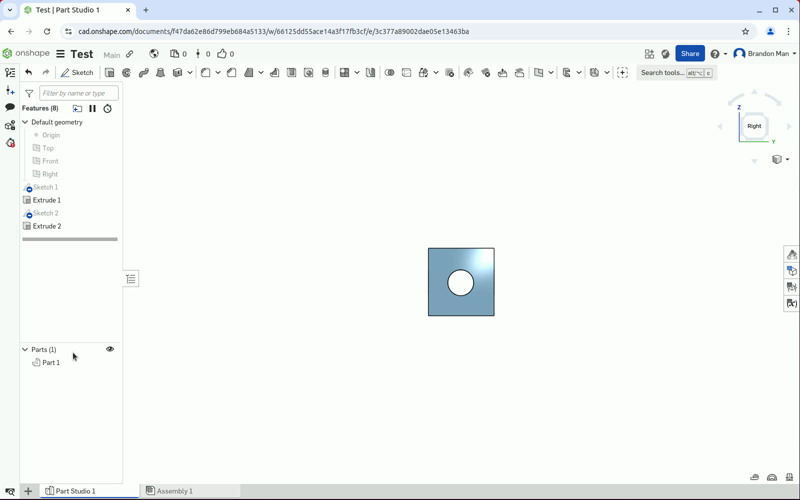
key(y)
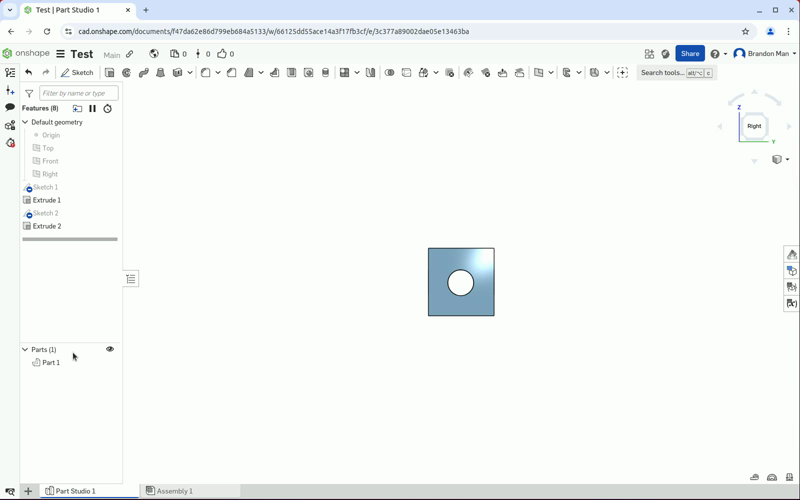
key(shift+p)
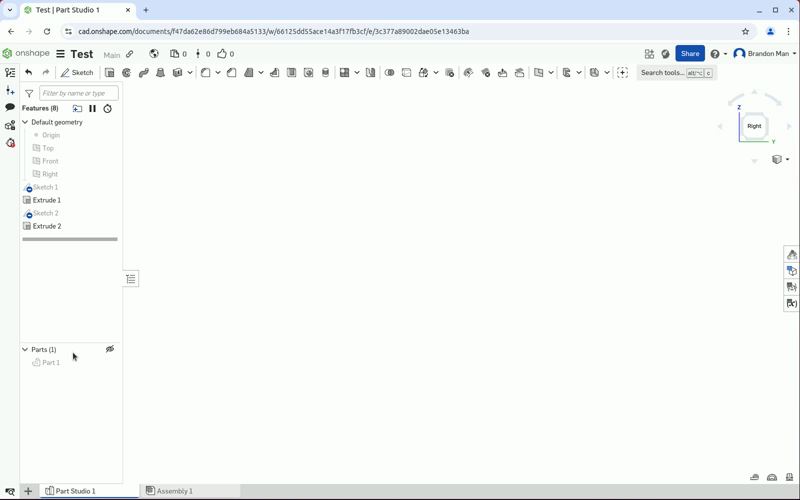
key(space)
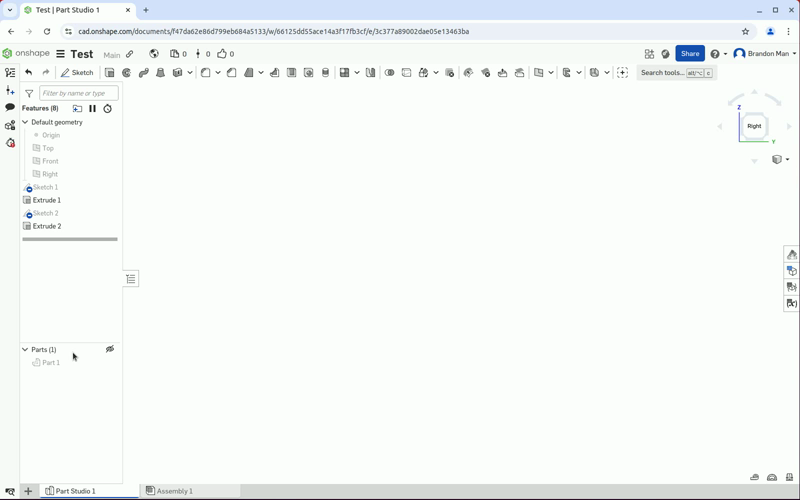
key_down(shift)
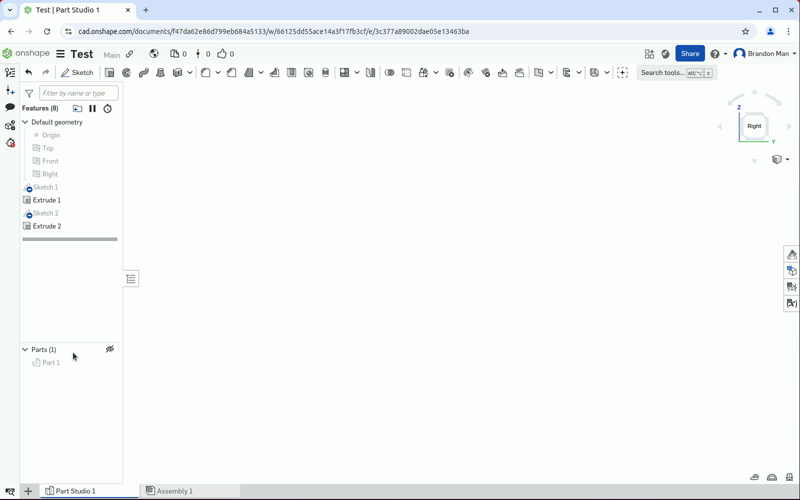
key(right)
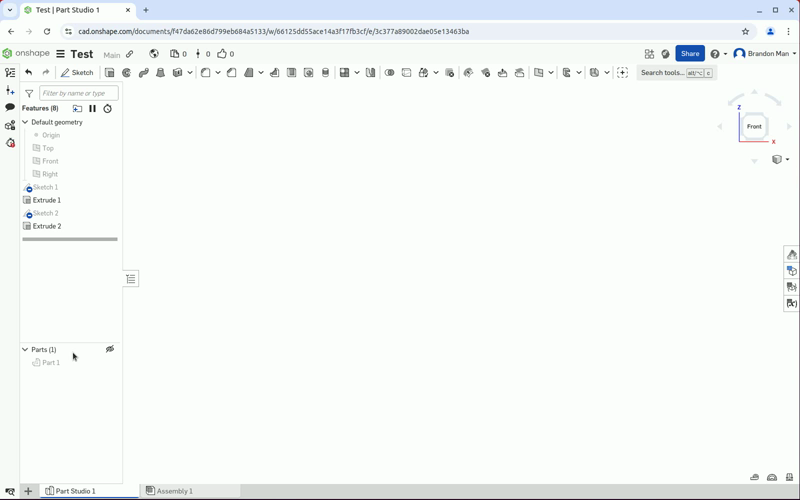
key_up(shift)
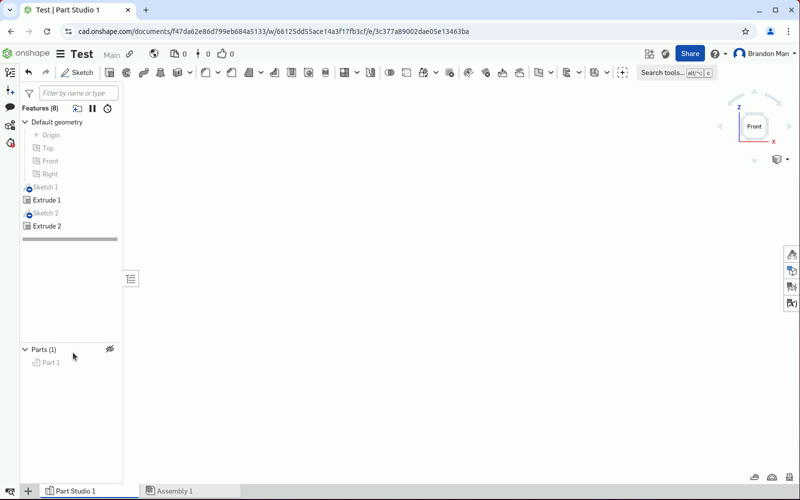
key(space)
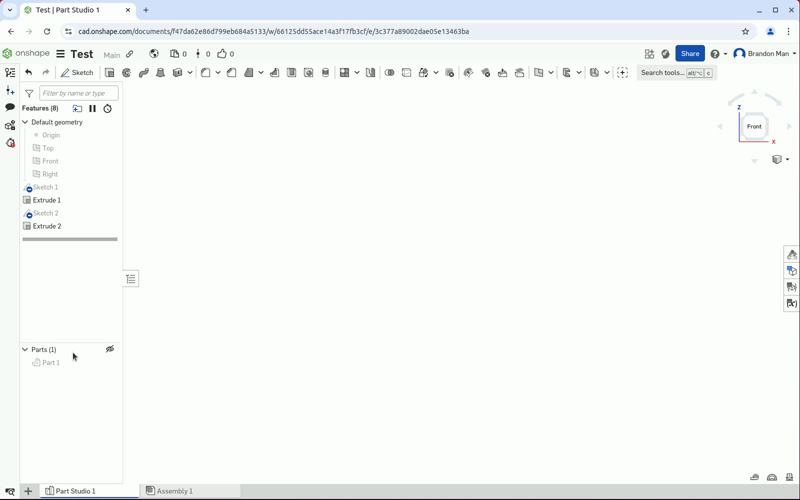
key_down(shift)
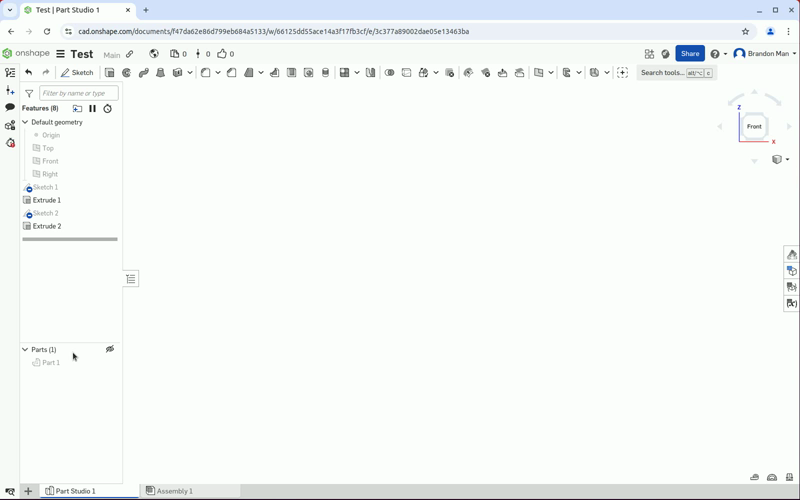
key(down)
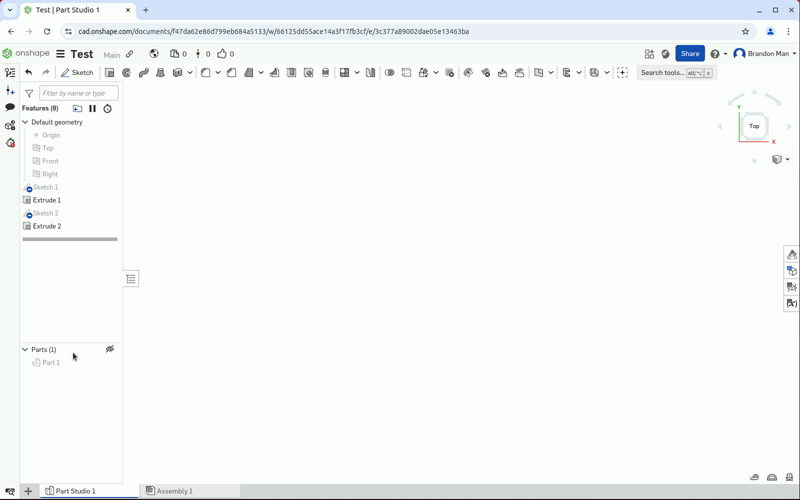
key_up(shift)
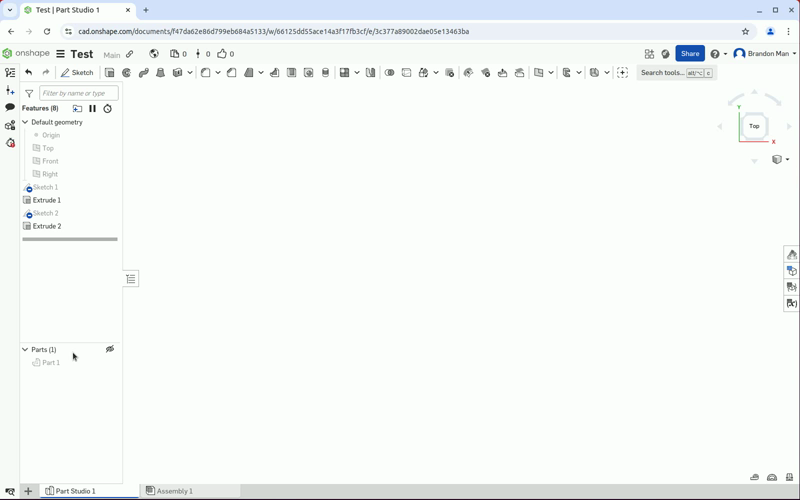
mouse_move(73, 352)
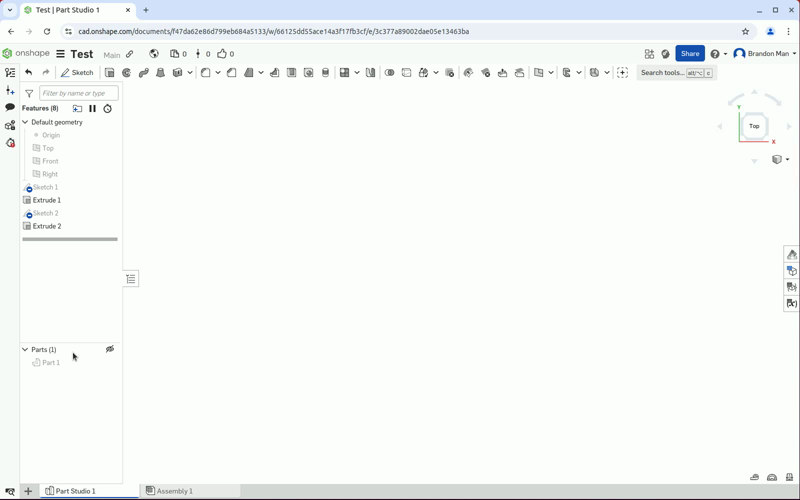
key(shift+y)
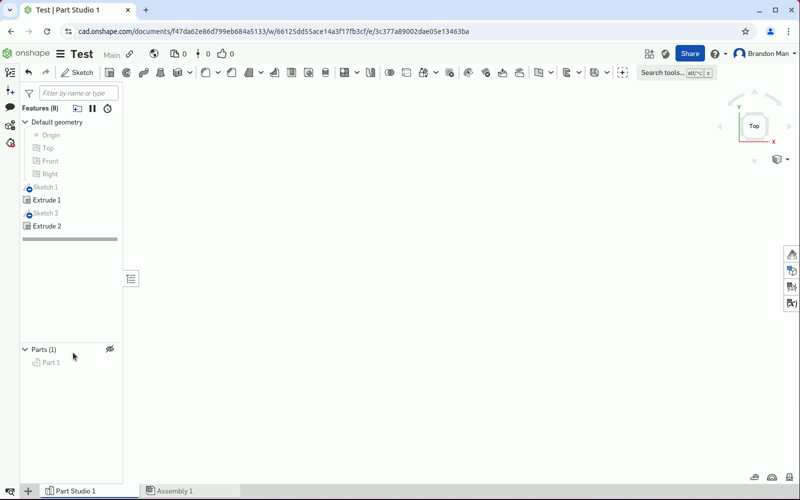
key(shift+s)
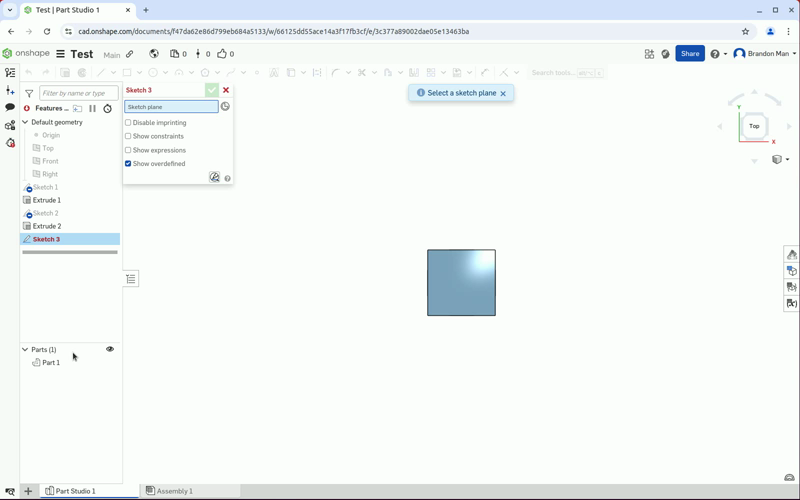
mouse_move(73, 150)
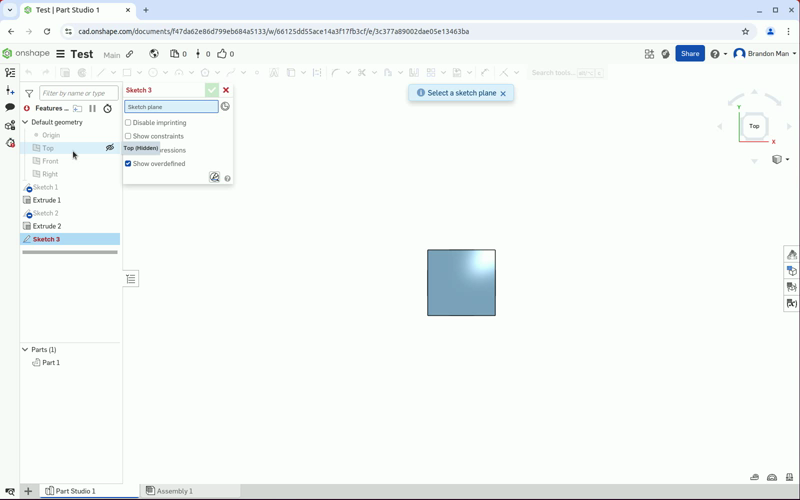
click(73, 150)
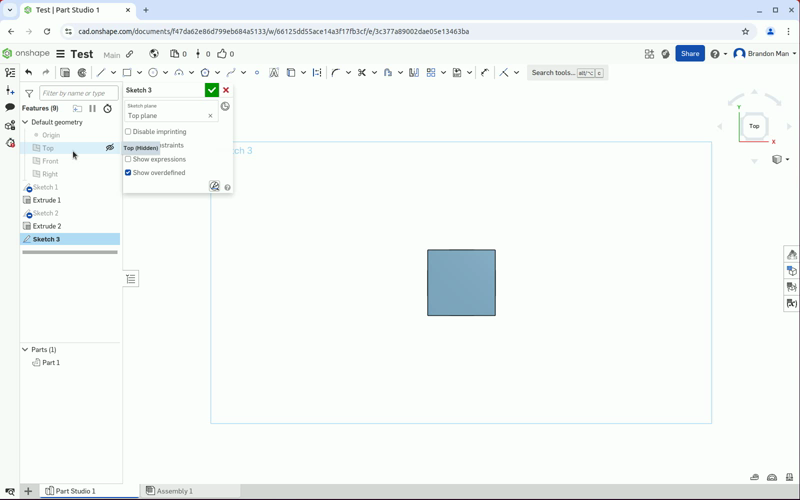
mouse_move(73, 352)
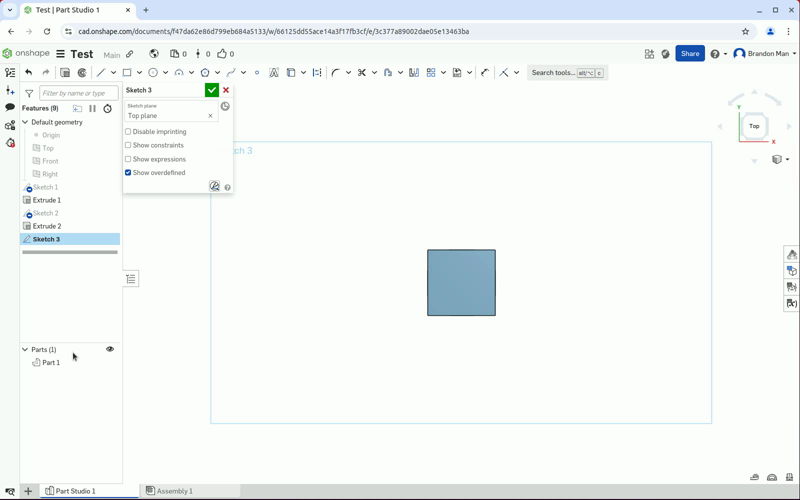
key(y)
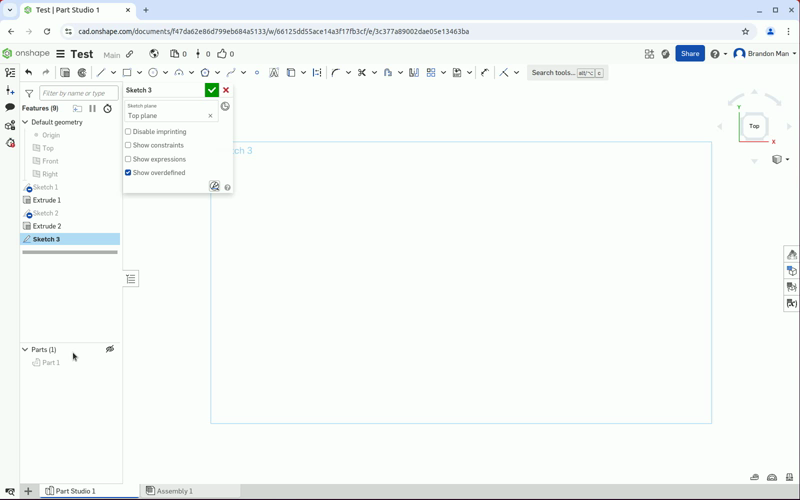
key(l)
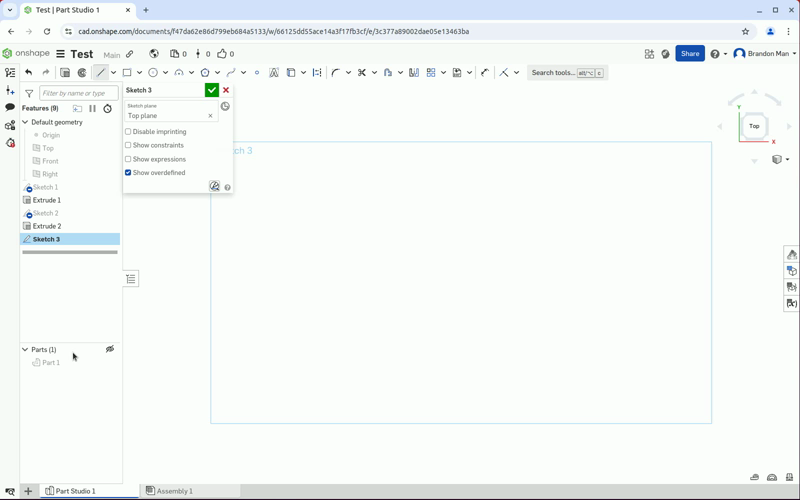
key_down(shift)
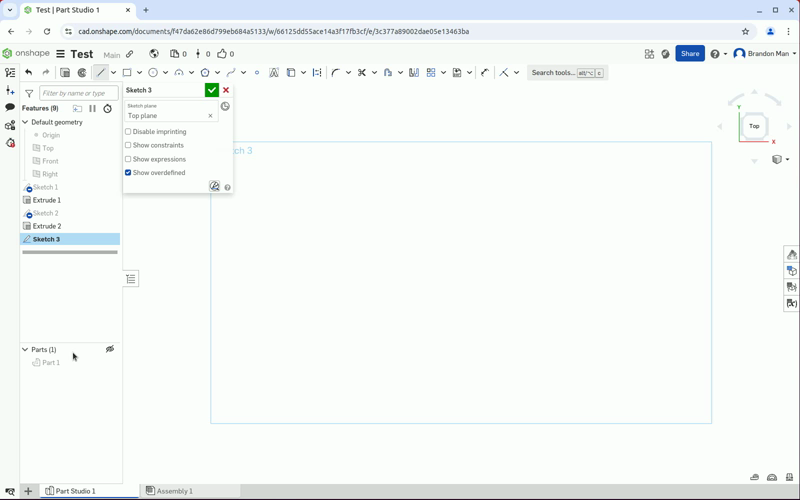
mouse_move(452, 285)
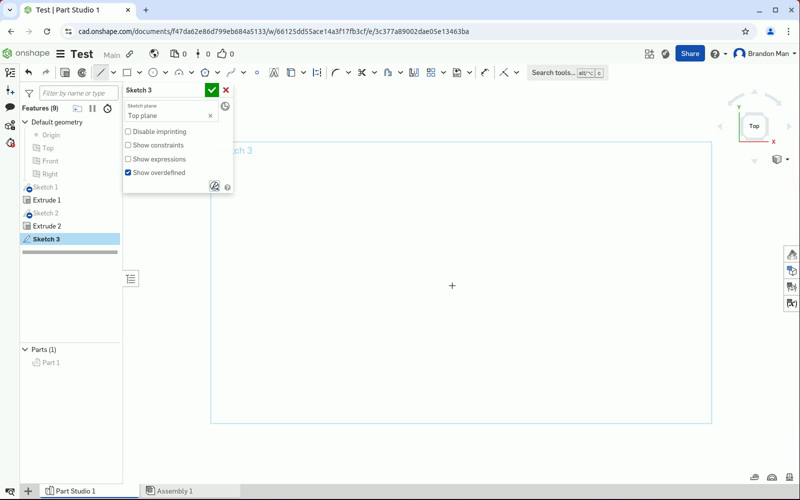
click(452, 285)
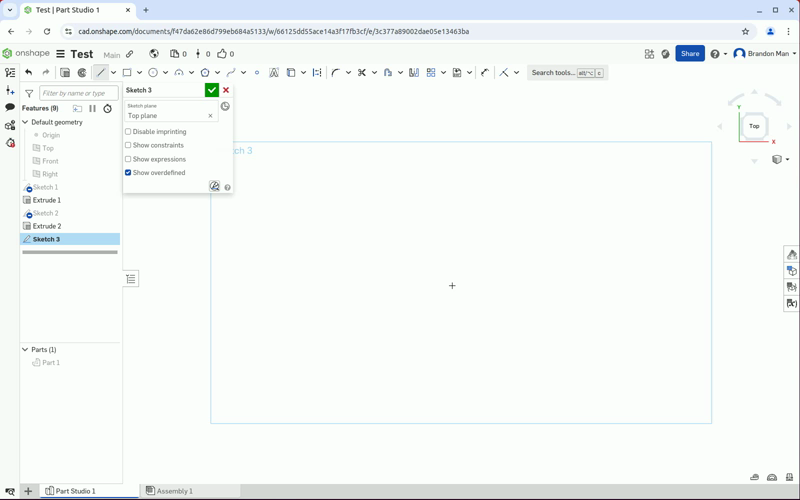
key_up(shift)
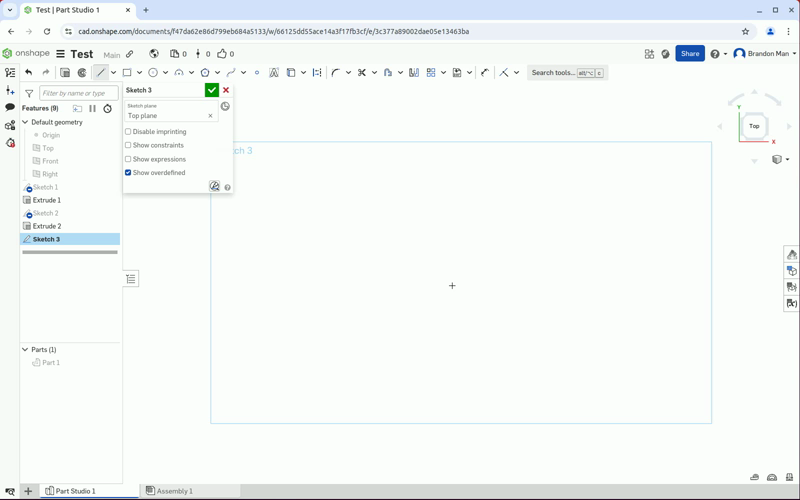
key_down(shift)
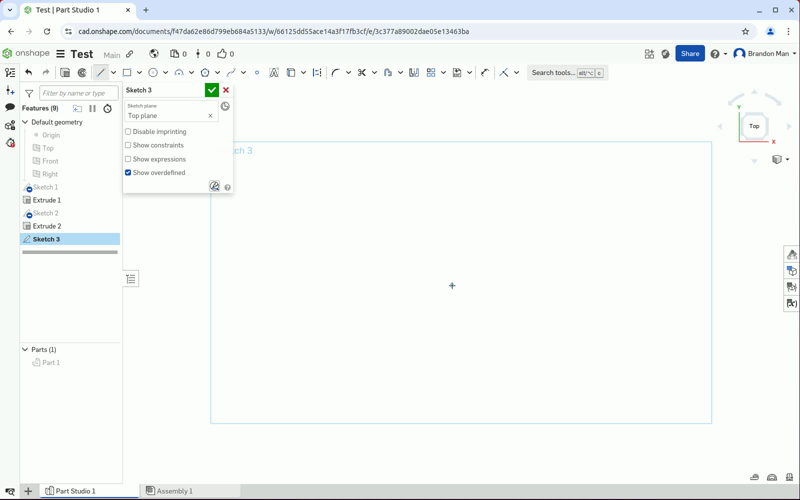
mouse_move(482, 285)
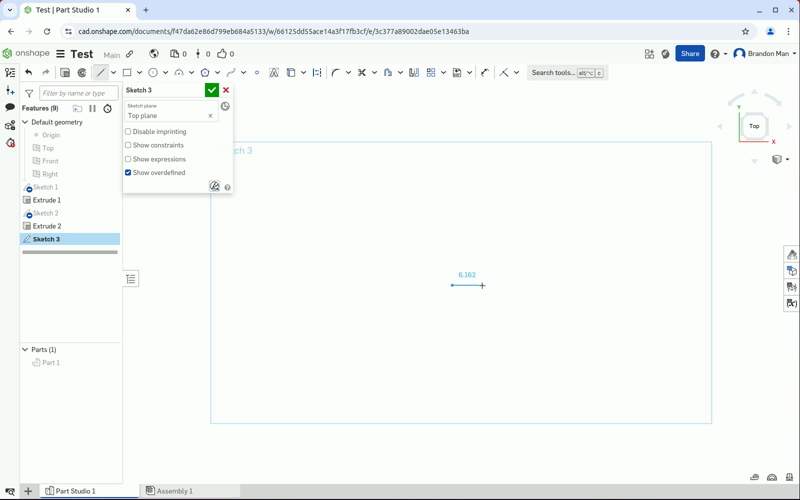
mouse_move(461, 291)
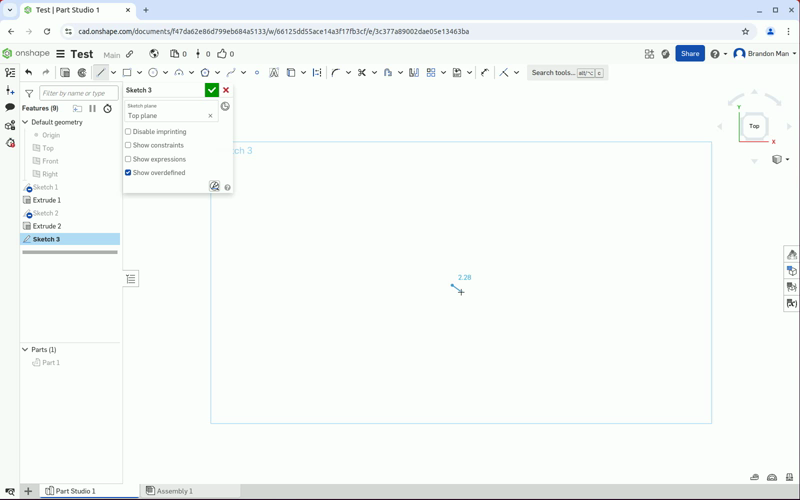
click(461, 291)
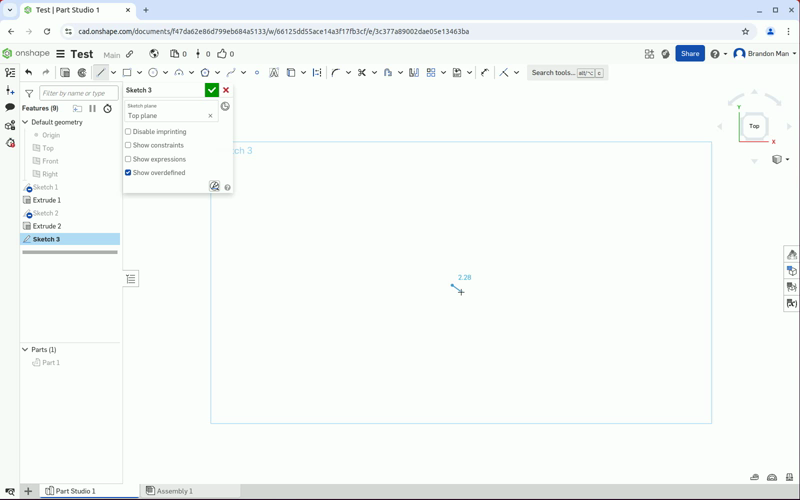
key_up(shift)
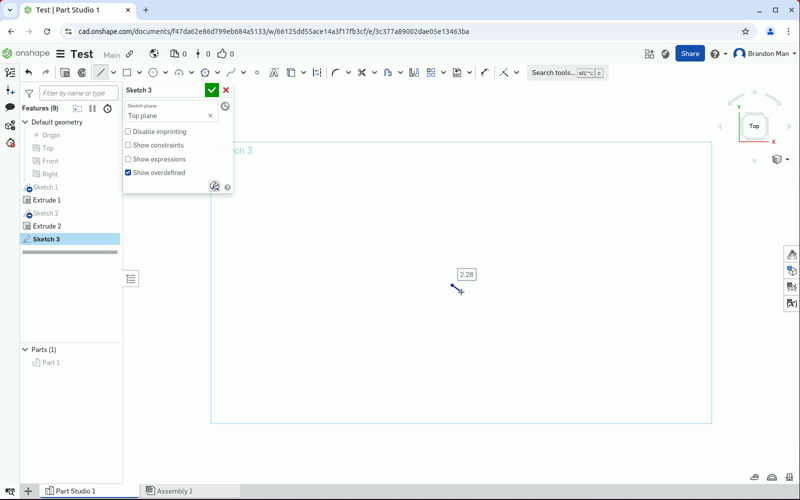
key_down(shift)
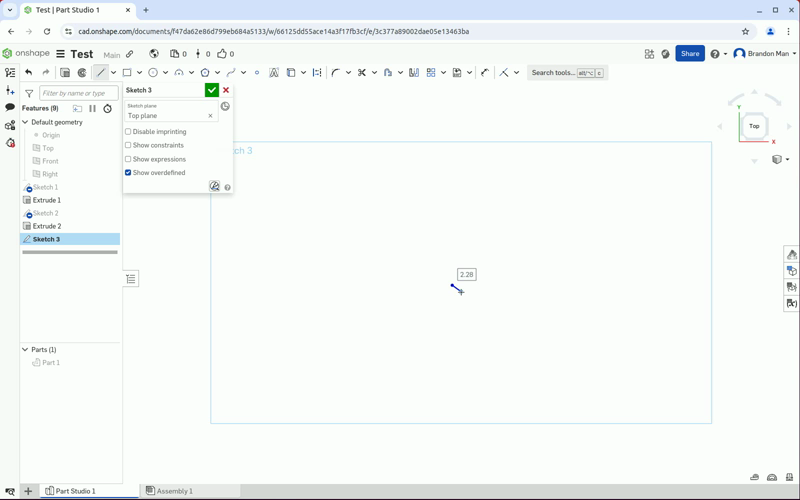
mouse_move(491, 291)
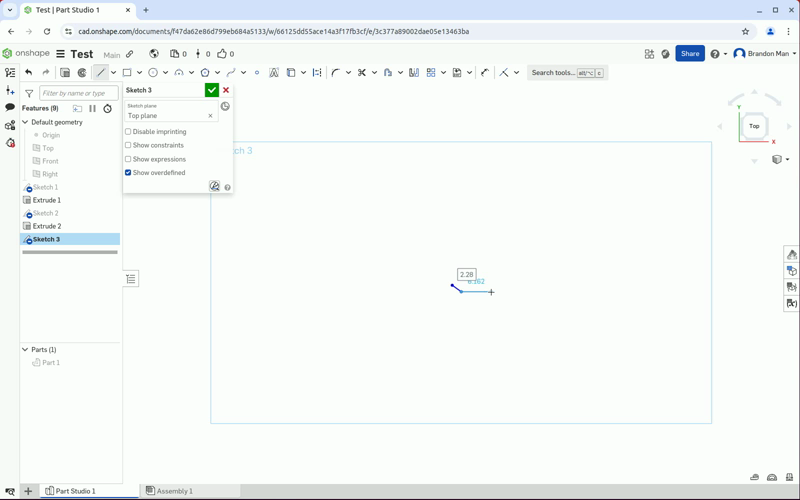
mouse_move(469, 285)
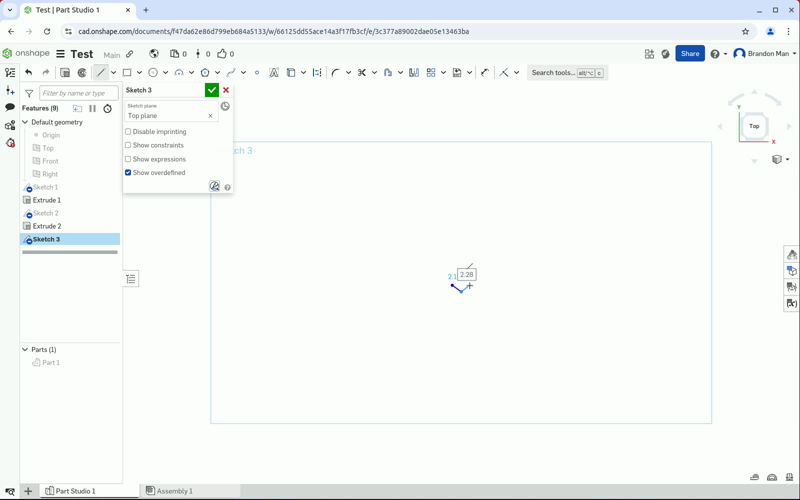
click(469, 285)
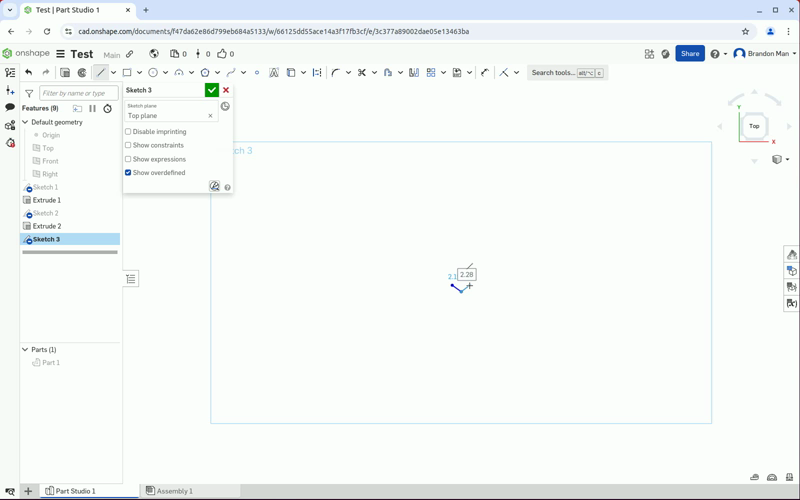
key_up(shift)
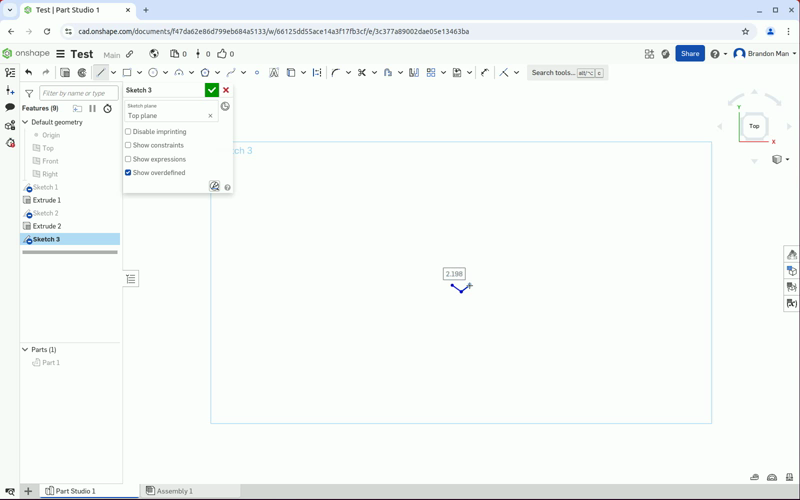
key_down(shift)
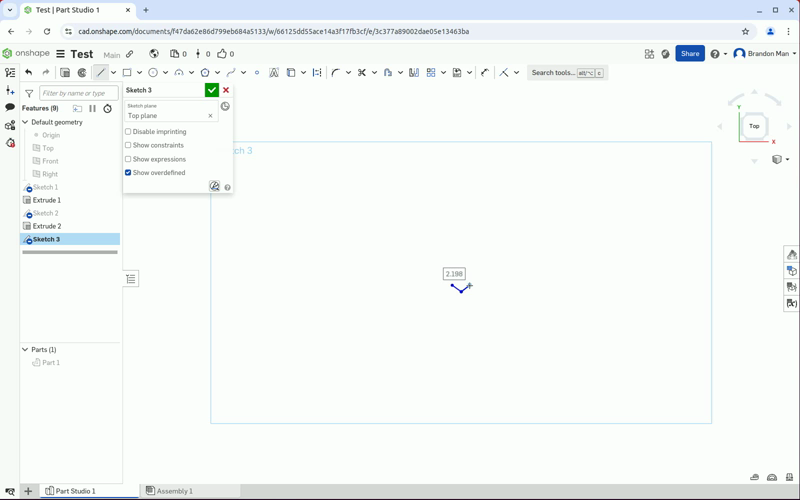
mouse_move(499, 285)
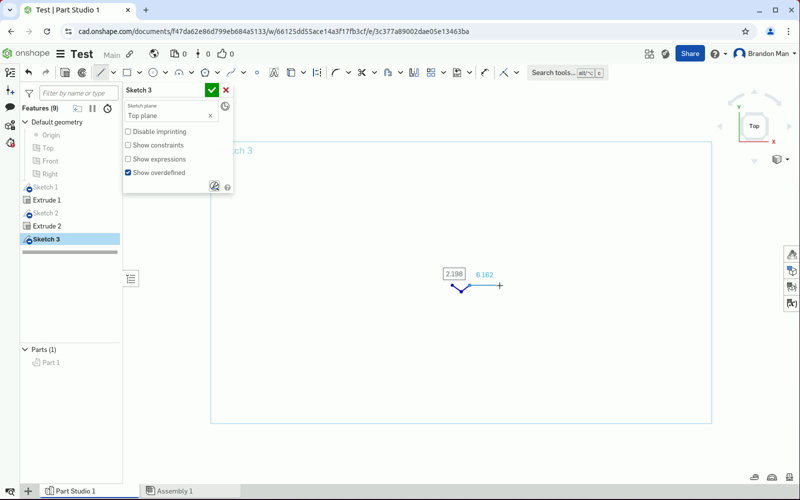
mouse_move(466, 275)
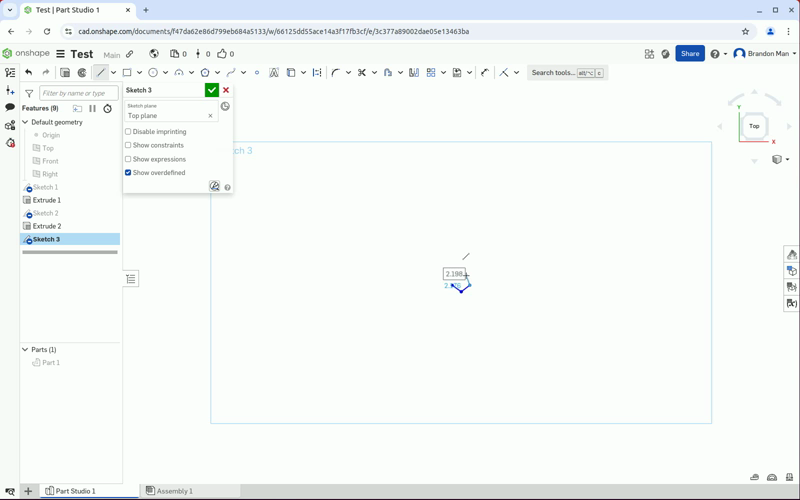
click(466, 275)
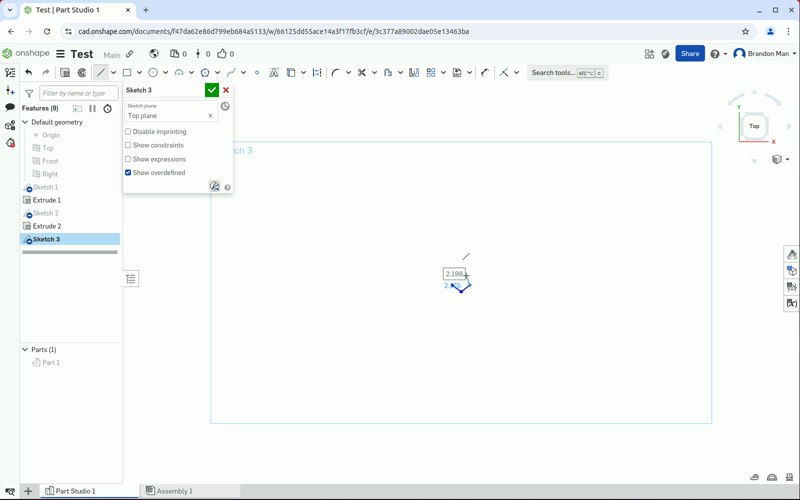
key_up(shift)
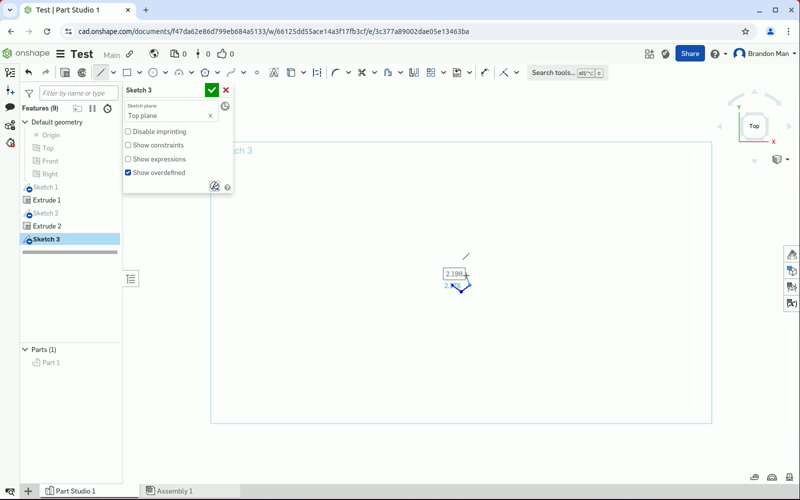
key_down(shift)
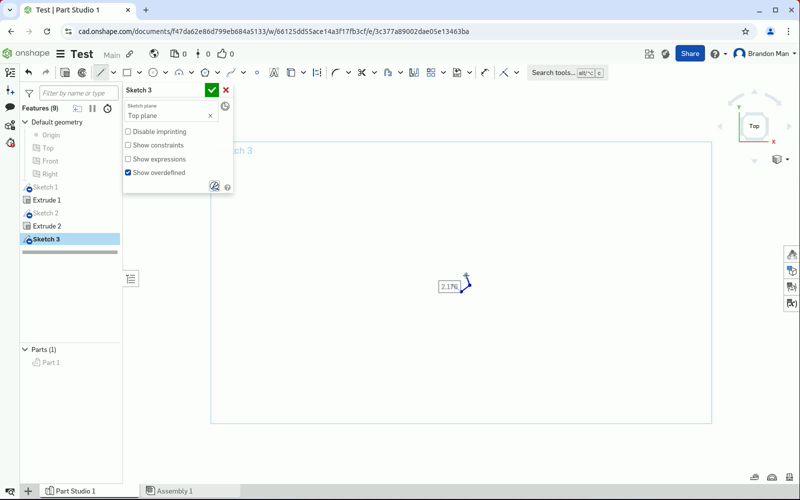
mouse_move(496, 275)
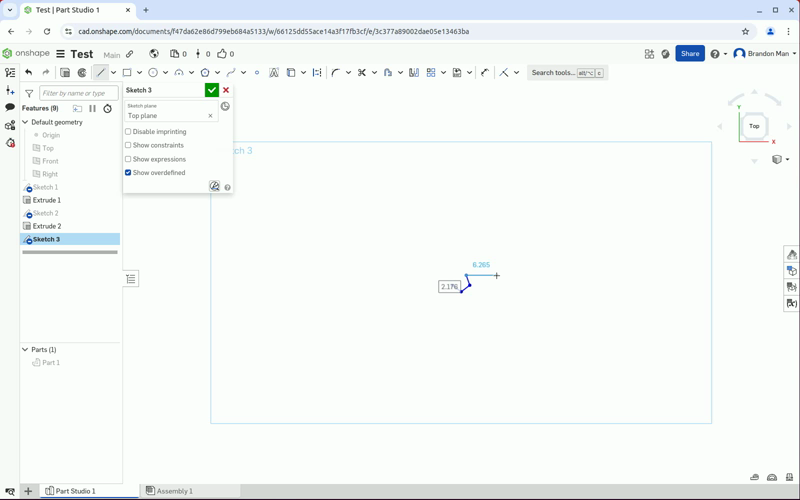
mouse_move(455, 275)
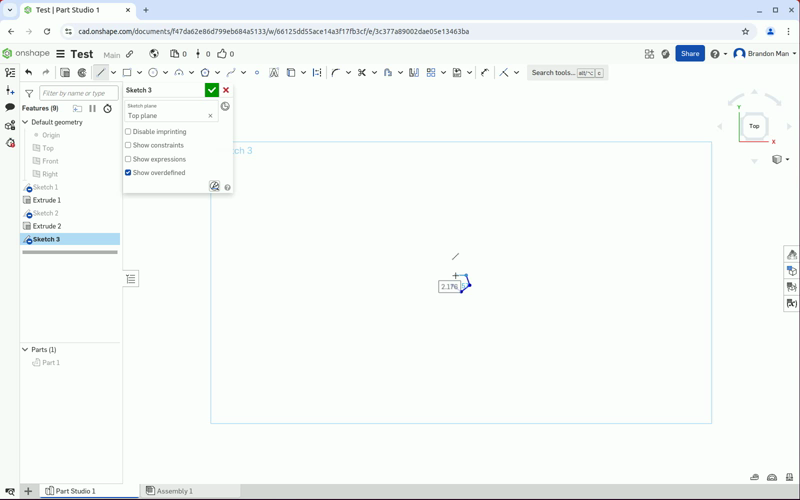
click(455, 275)
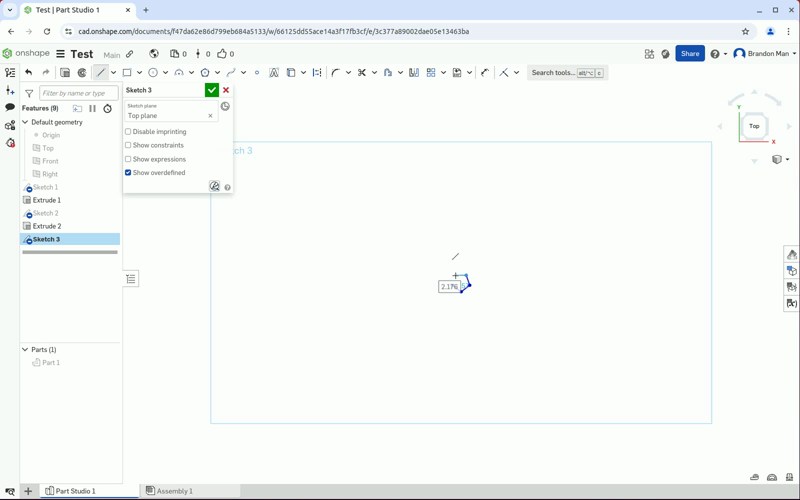
key_up(shift)
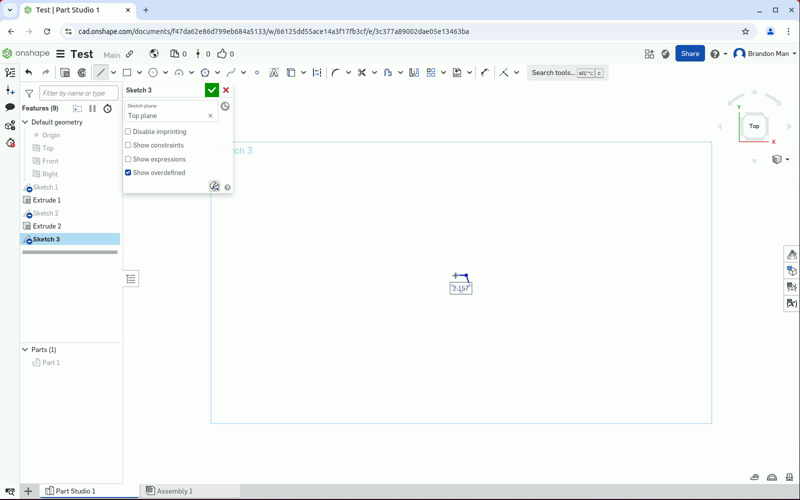
mouse_move(485, 275)
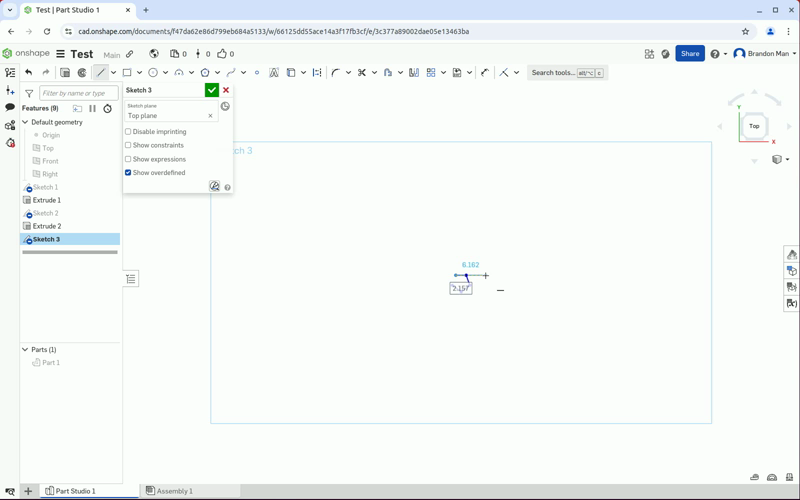
key_down(shift)
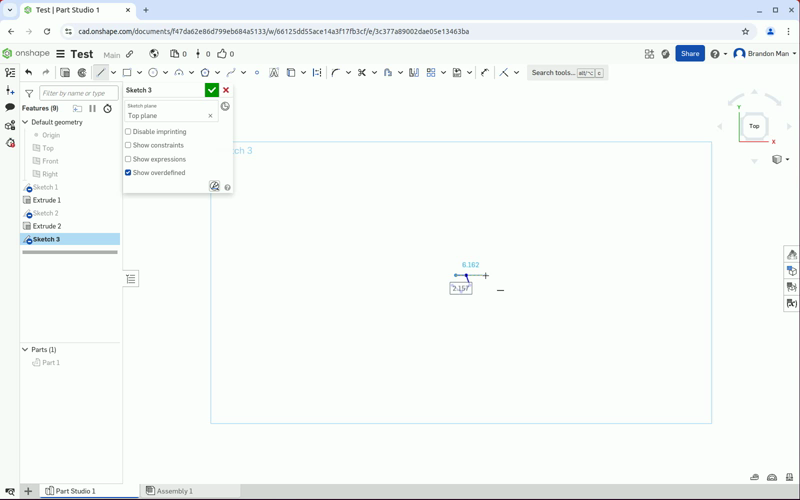
mouse_move(452, 285)
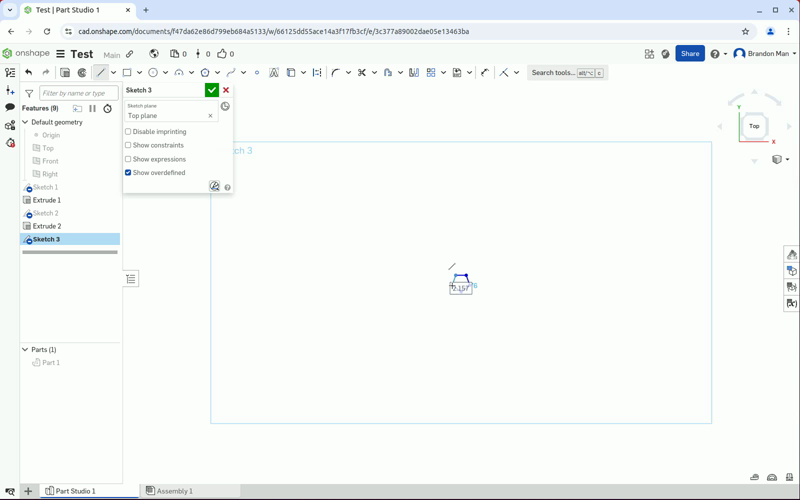
key_up(shift)
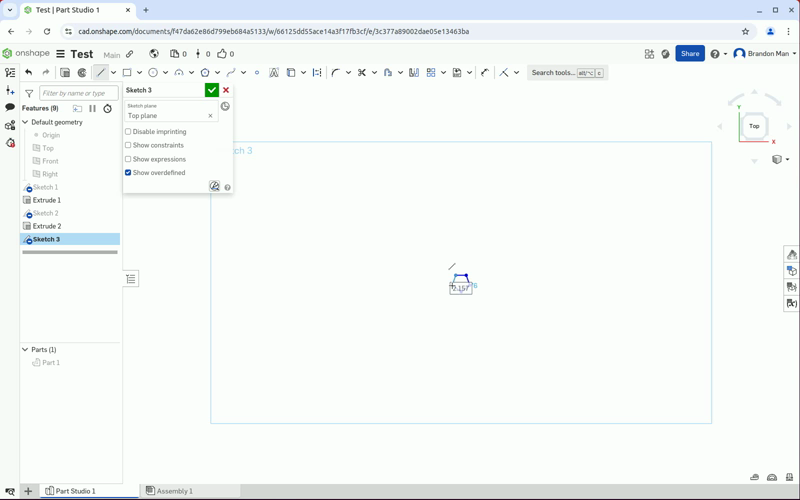
click(452, 285)
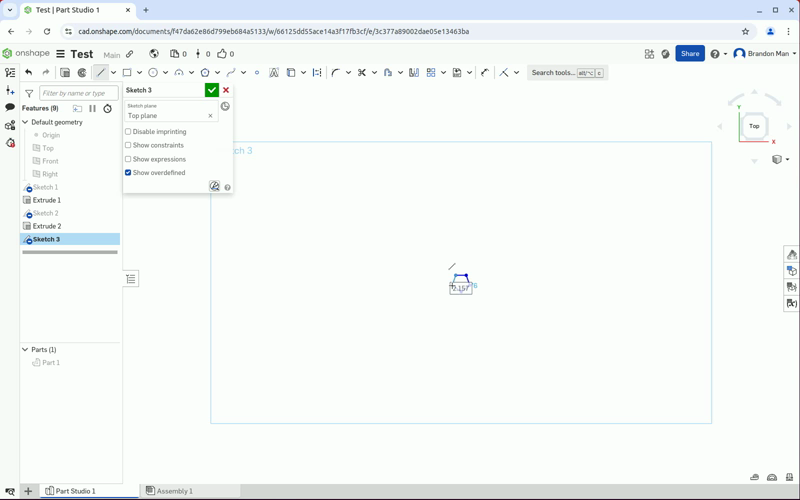
key(esc)
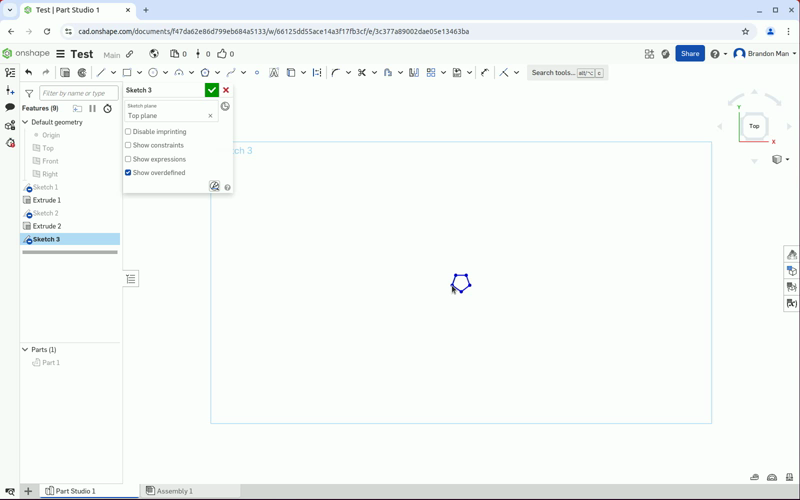
mouse_move(461, 276)
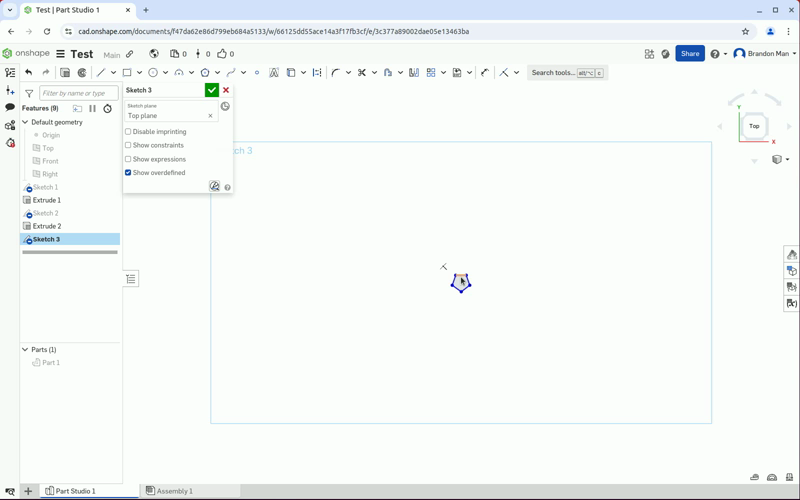
scroll(6)
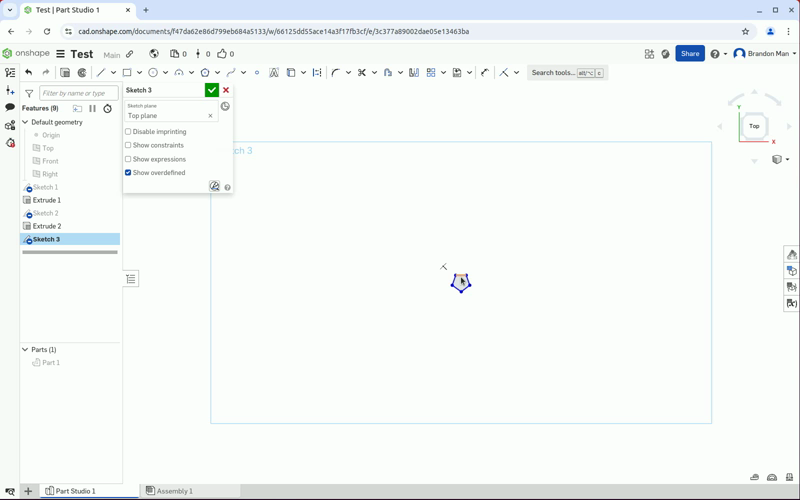
scroll(6)
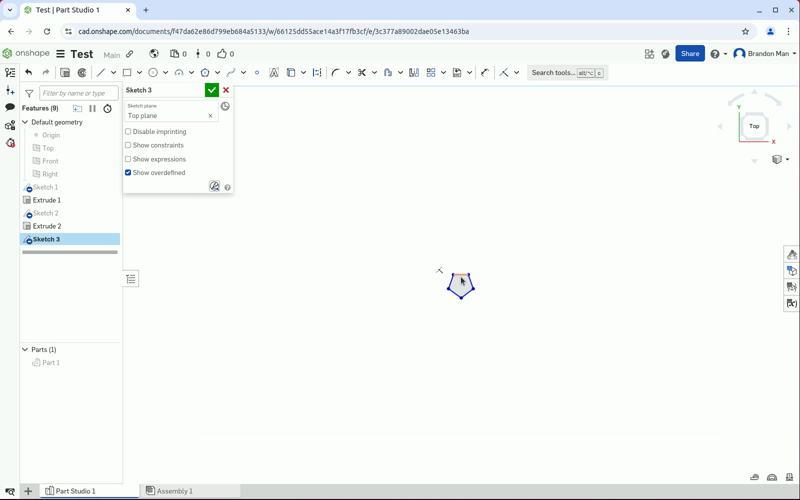
scroll(6)
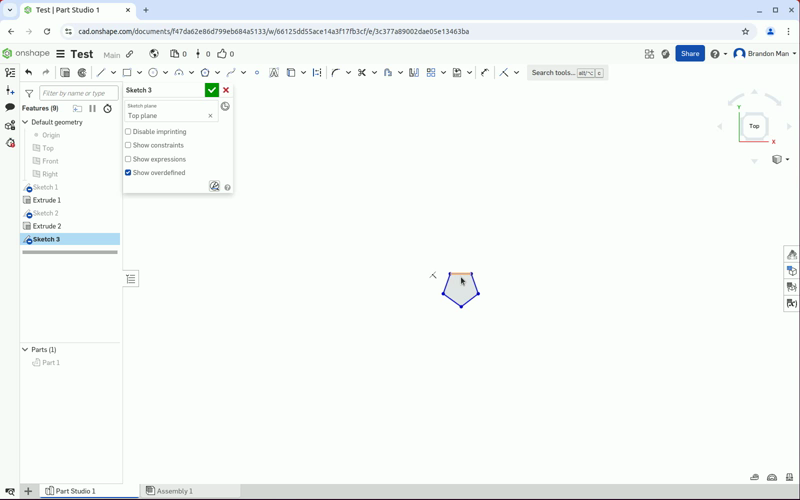
scroll(6)
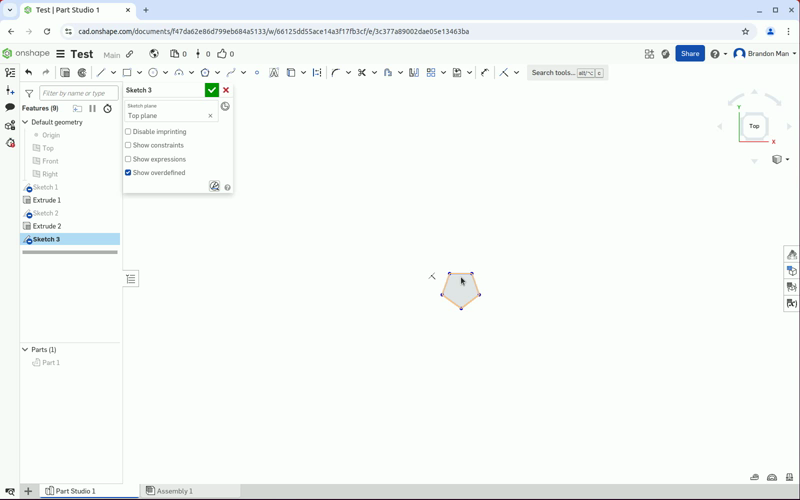
scroll(6)
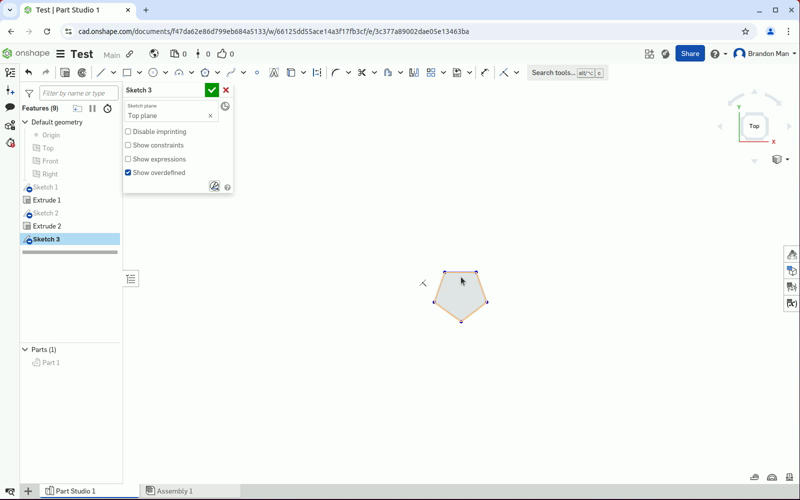
scroll(6)
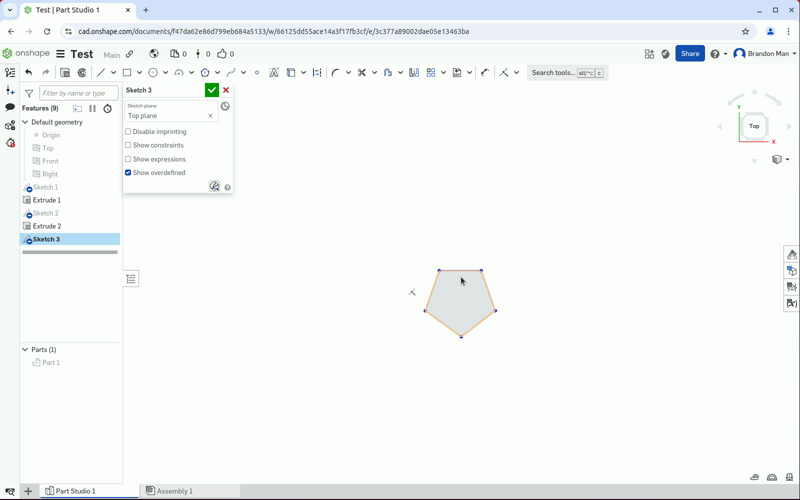
scroll(6)
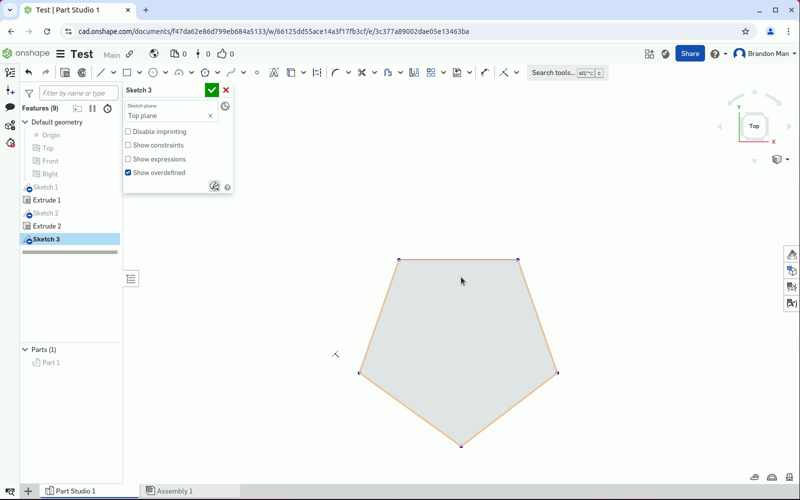
click(461, 276)
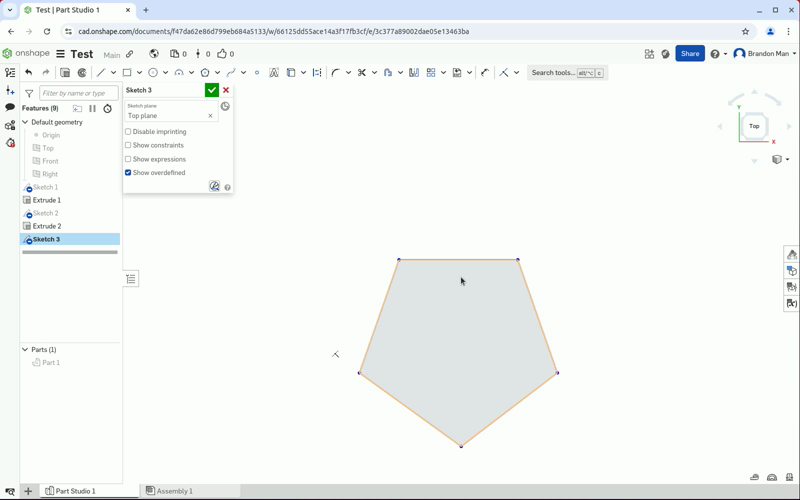
scroll(-6)
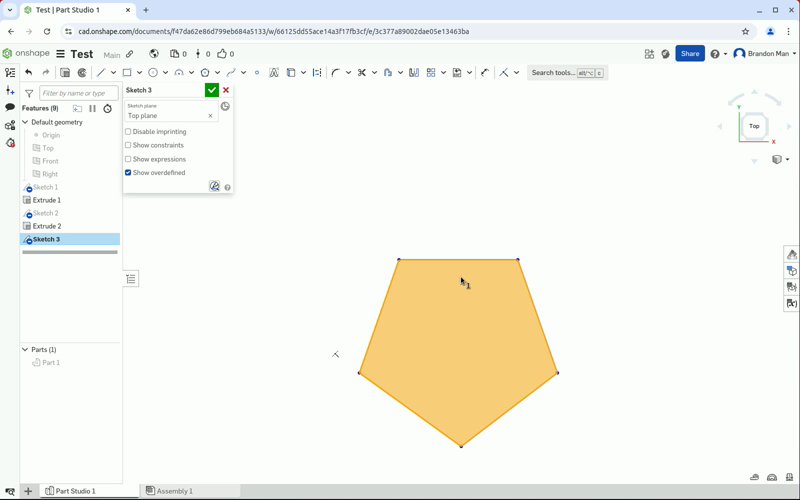
scroll(-6)
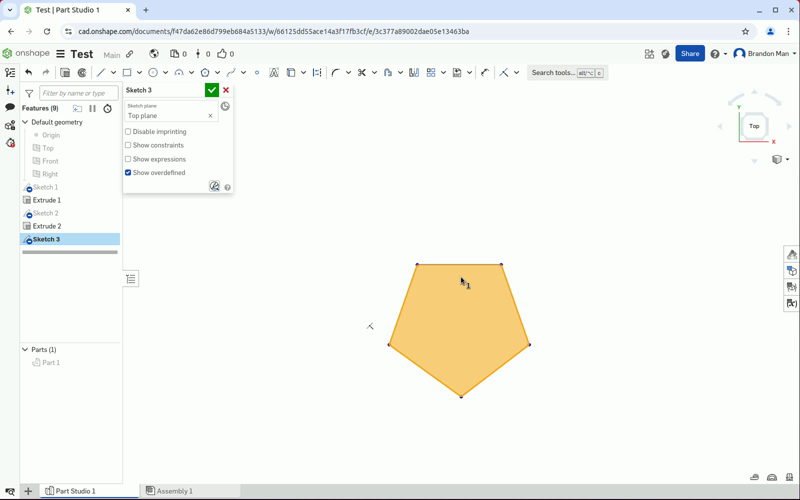
scroll(-6)
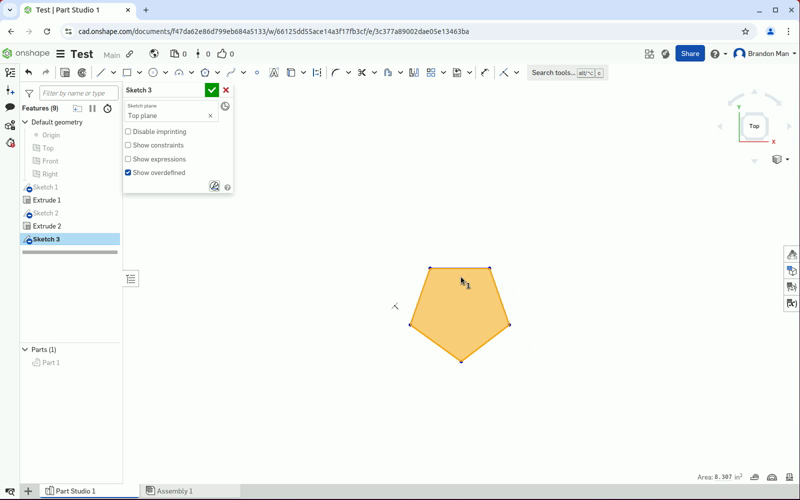
scroll(-6)
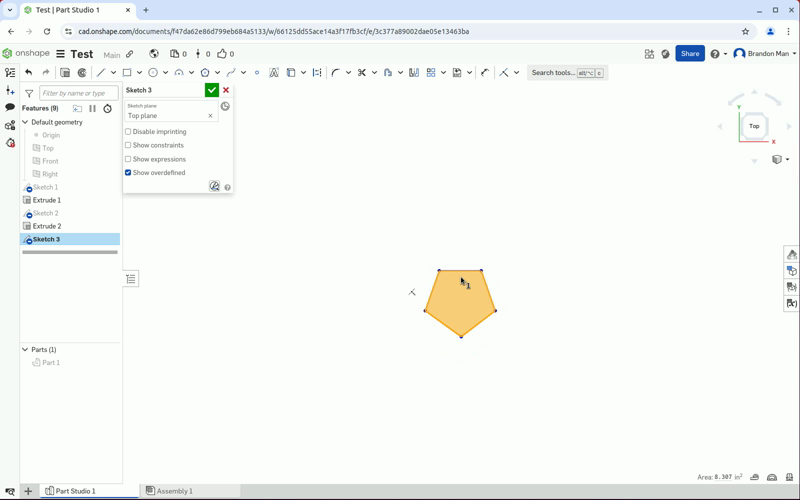
scroll(-6)
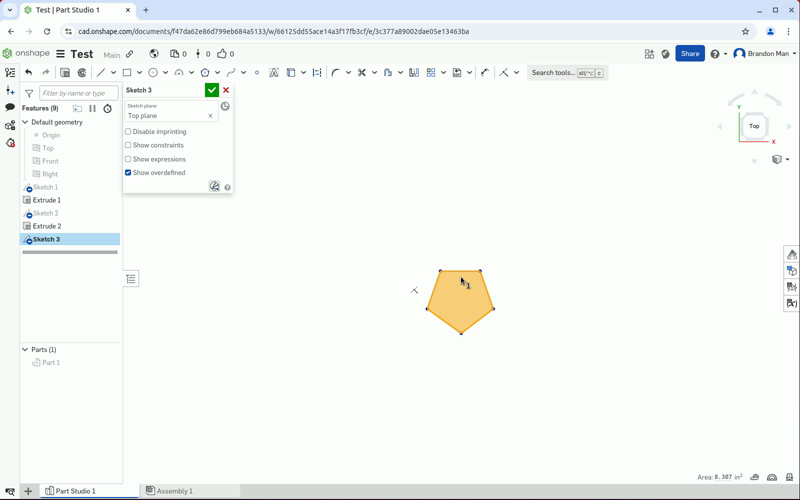
scroll(-6)
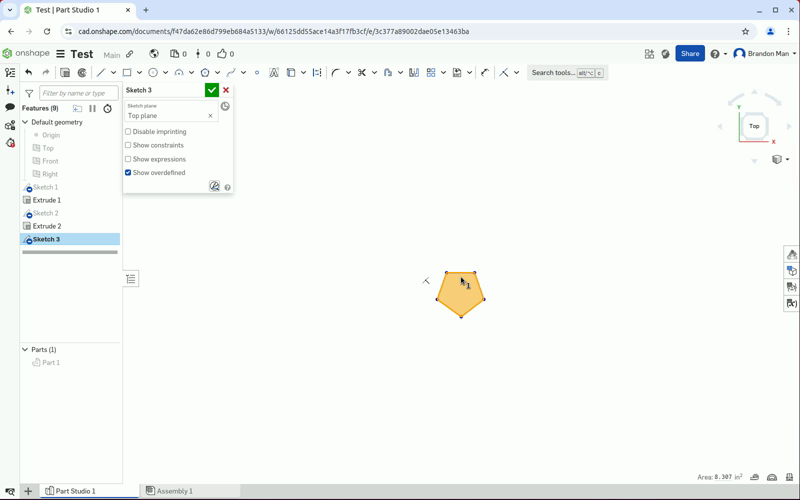
scroll(-6)
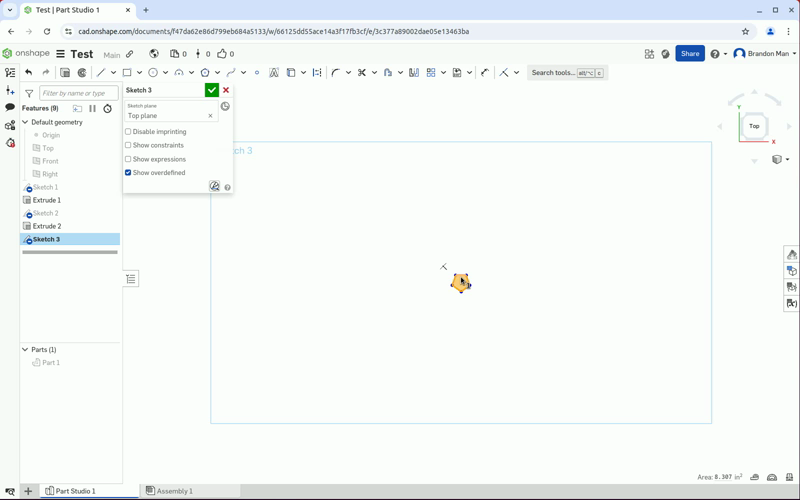
mouse_move(73, 352)
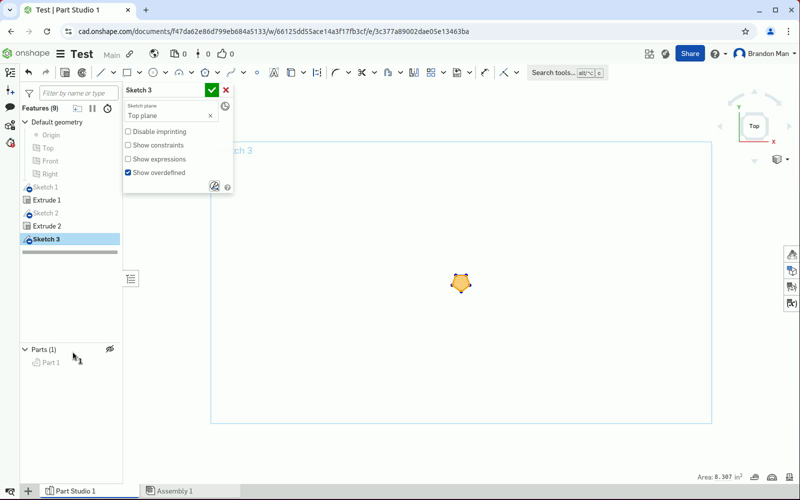
key(shift+y)
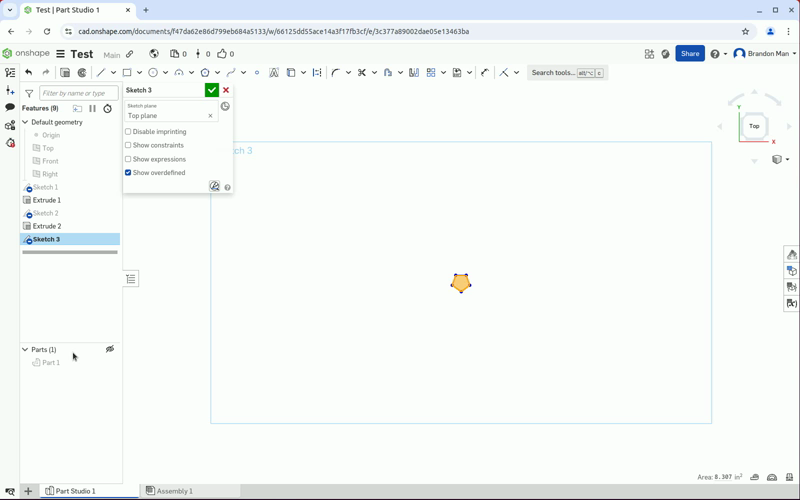
key(shift+e)
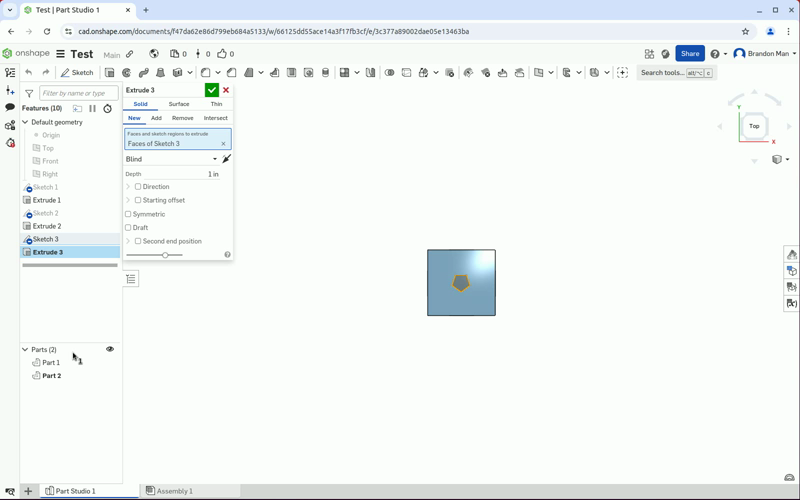
mouse_move(143, 106)
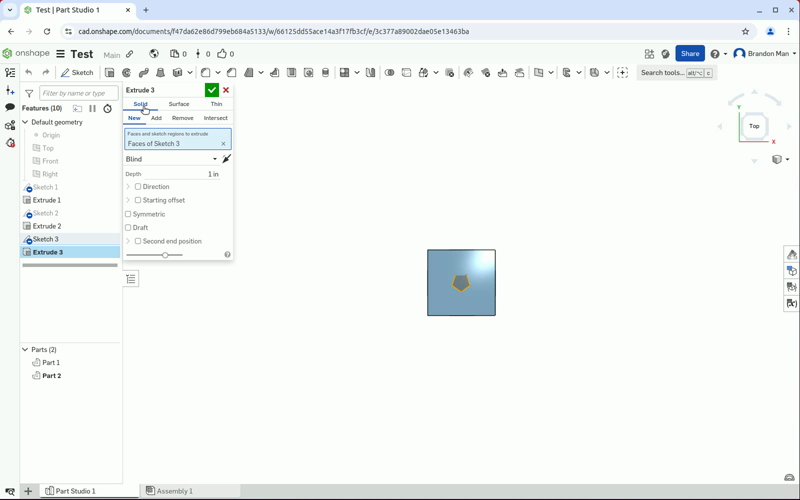
click(143, 106)
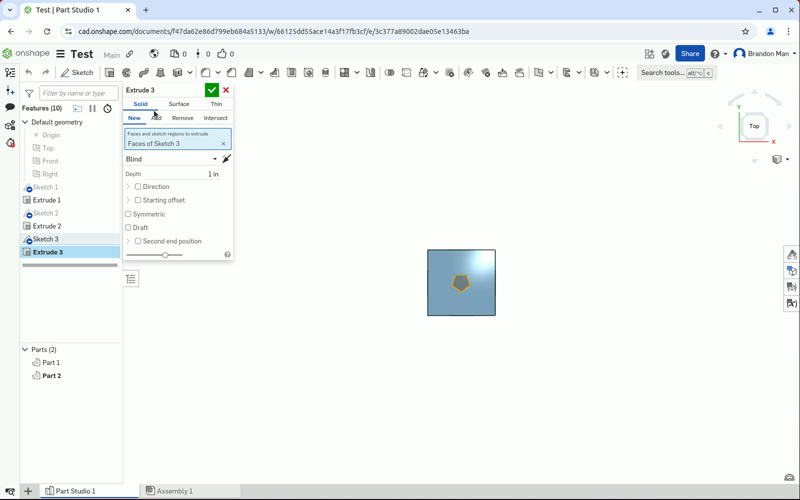
mouse_move(186, 120)
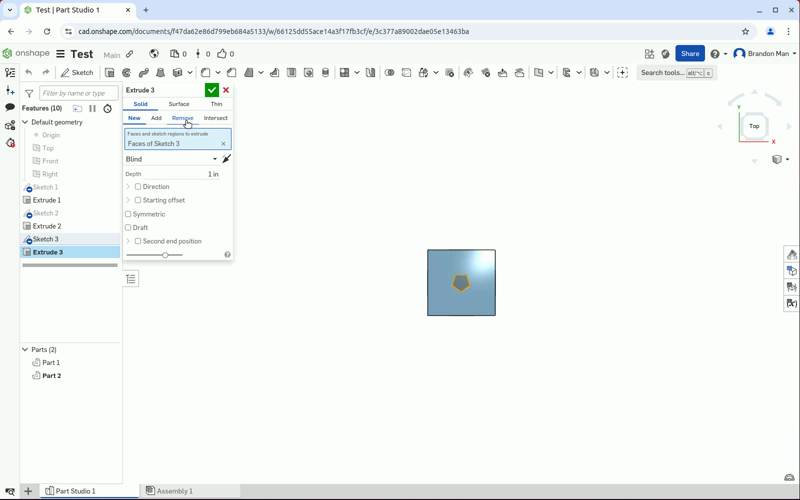
click(186, 120)
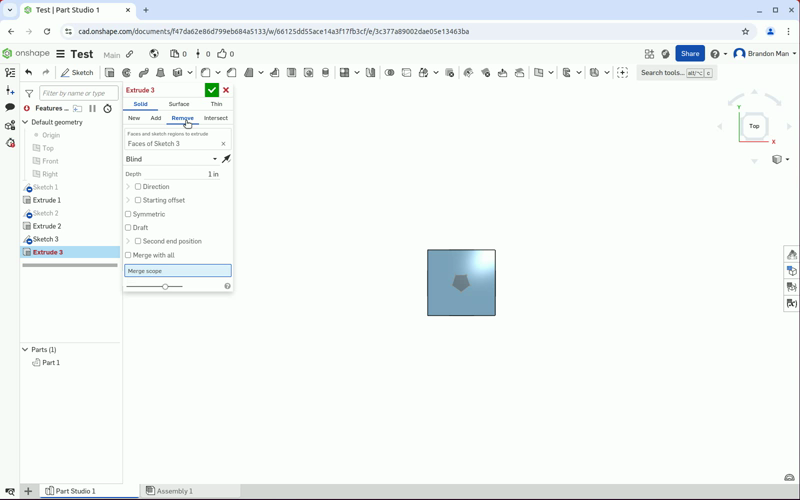
key(tab, 4)
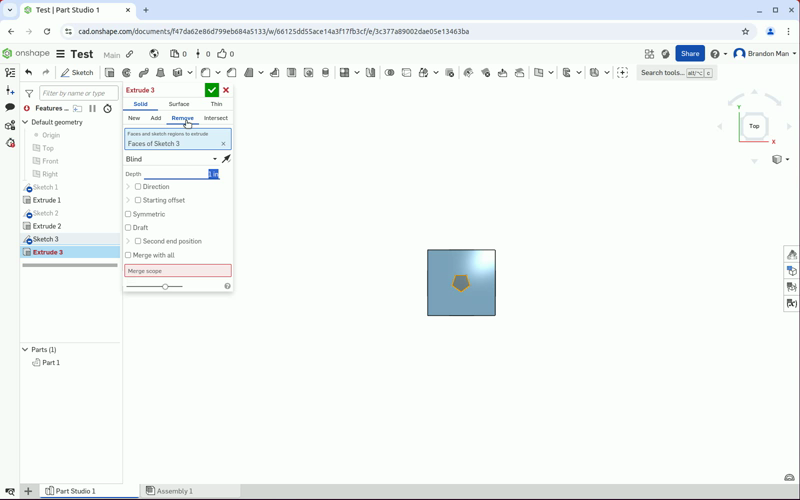
text(20.702)
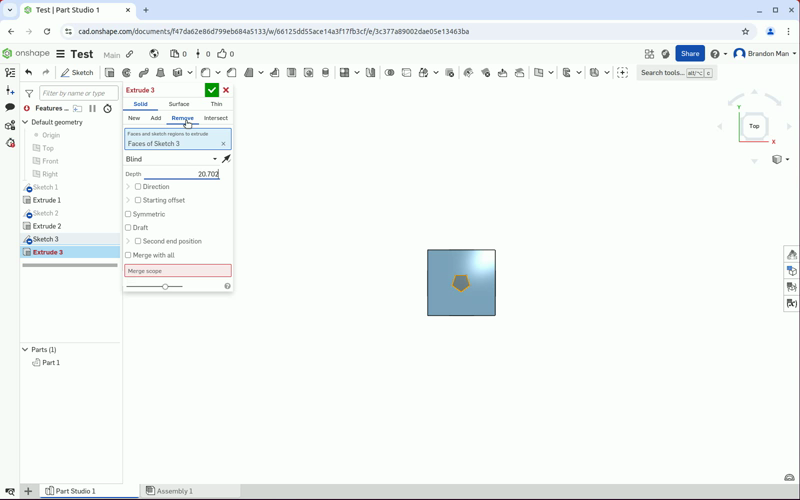
key(tab, 3)
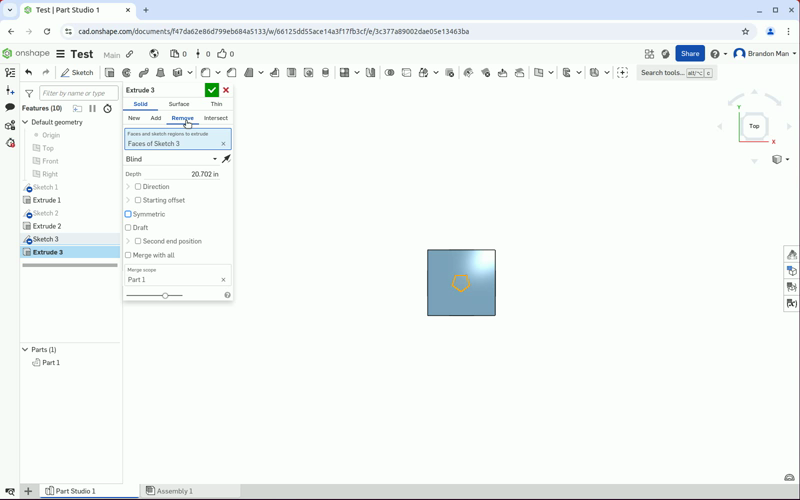
key(space)
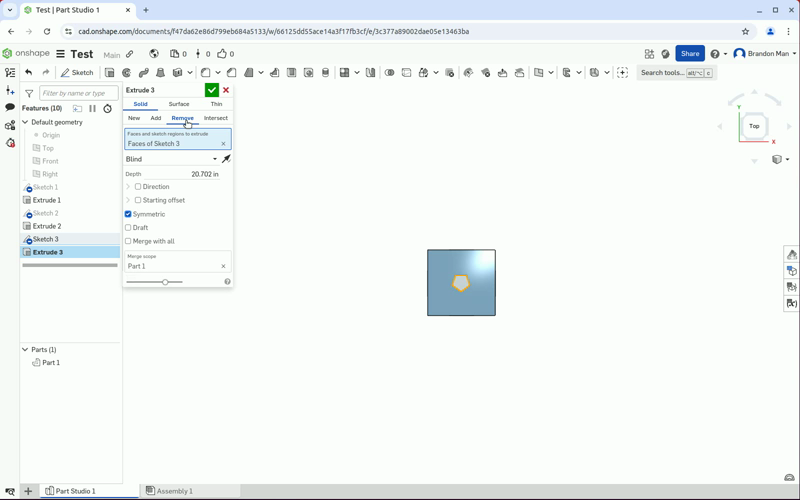
key(tab, 2)
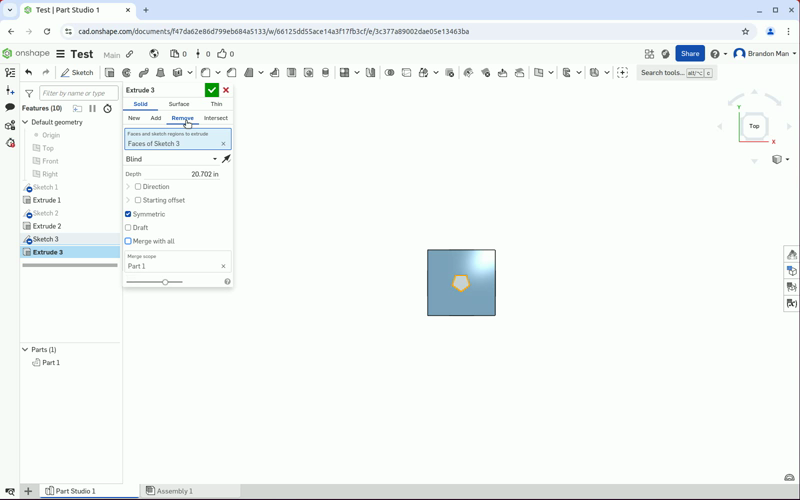
key(space)
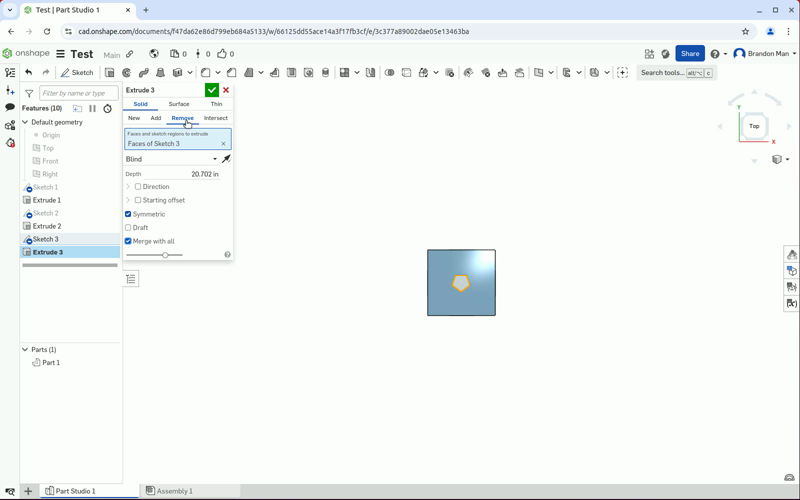
key(enter)
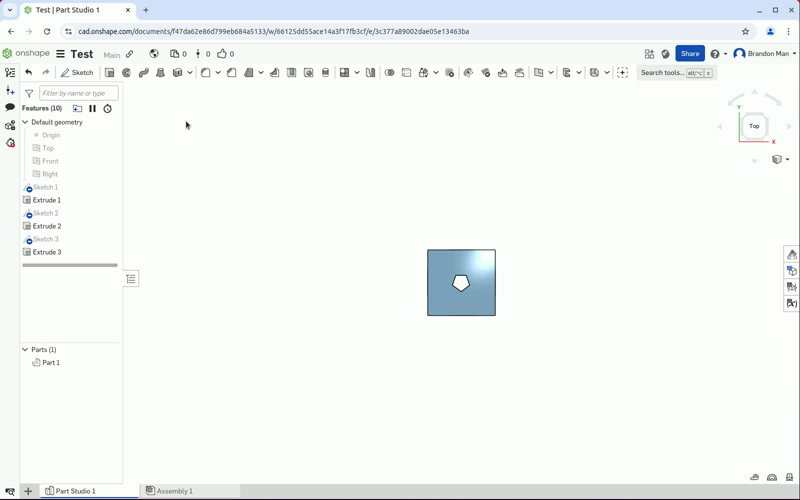
key(shift+h)
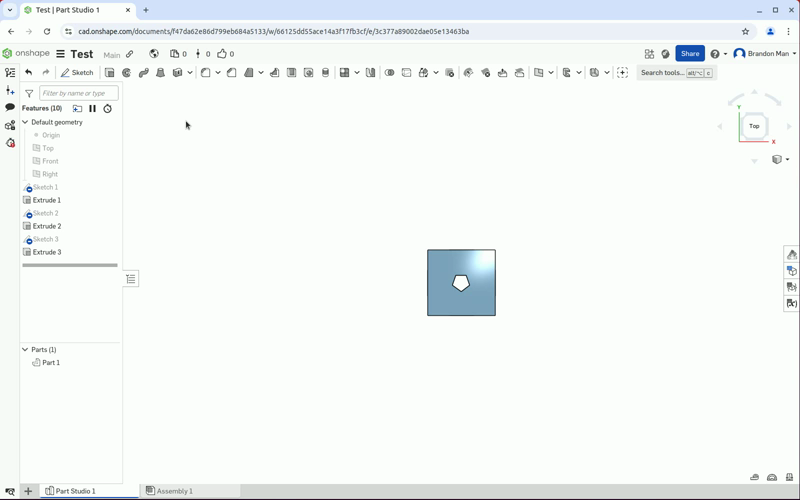
key(shift+h)
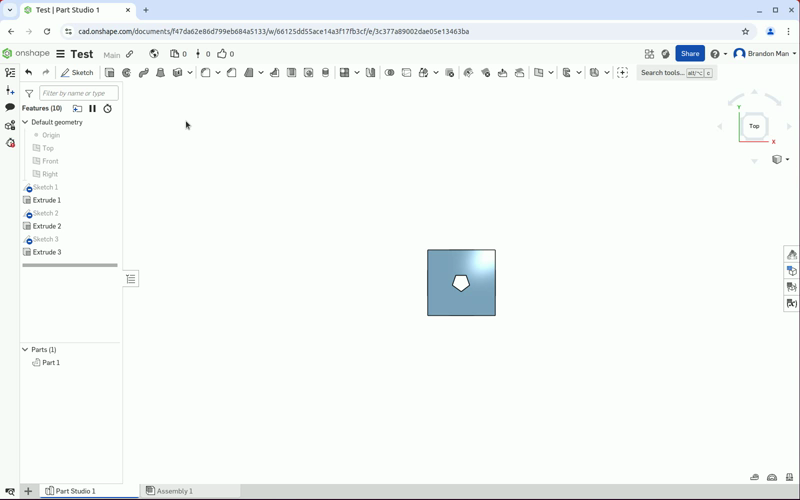
mouse_move(73, 189)
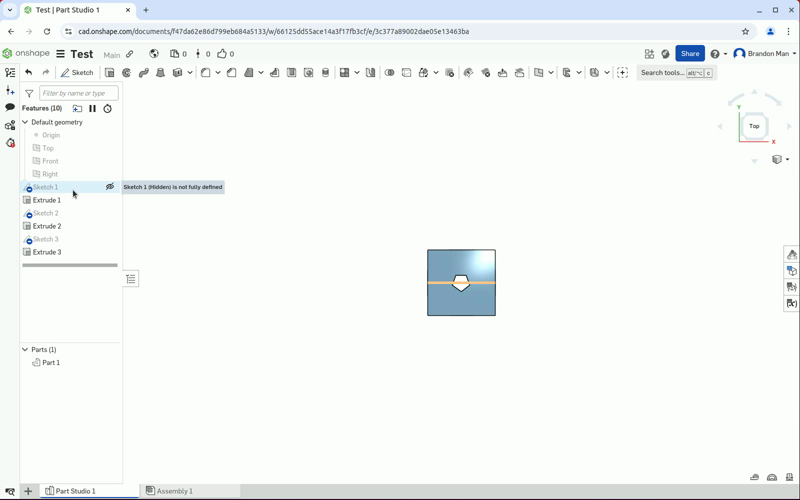
click(73, 189)
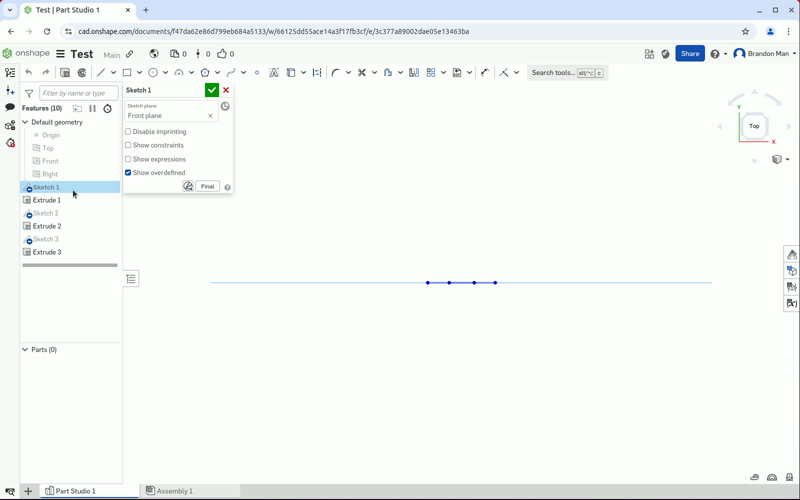
mouse_move(229, 92)
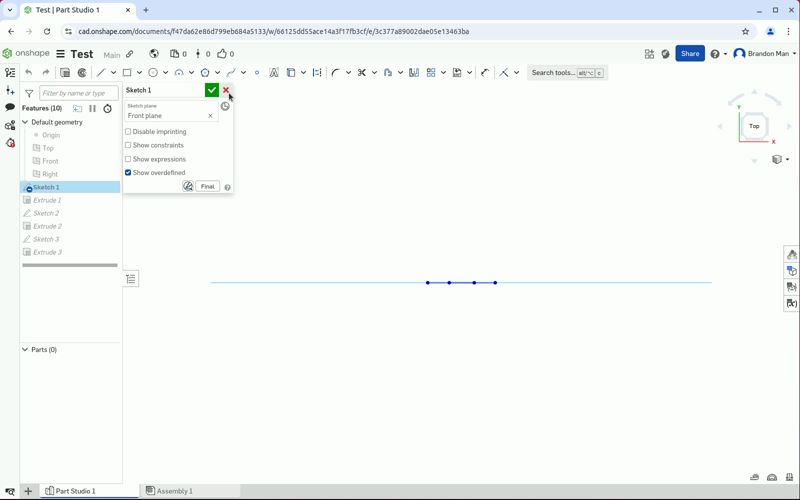
click(229, 92)
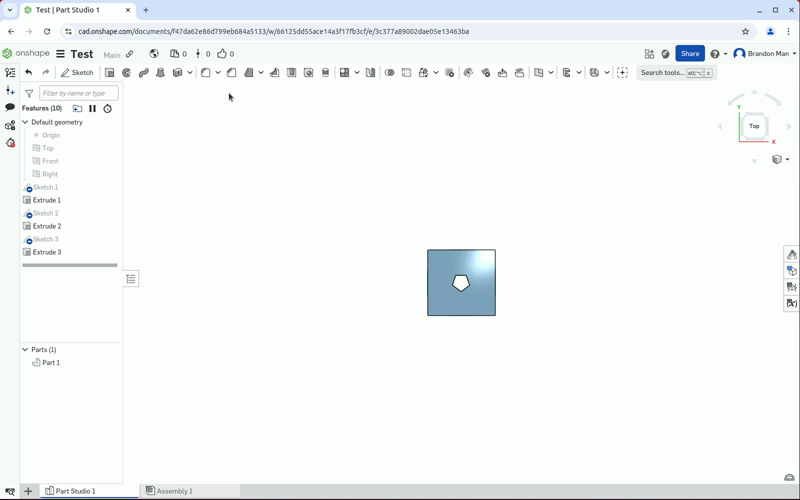
mouse_move(73, 352)
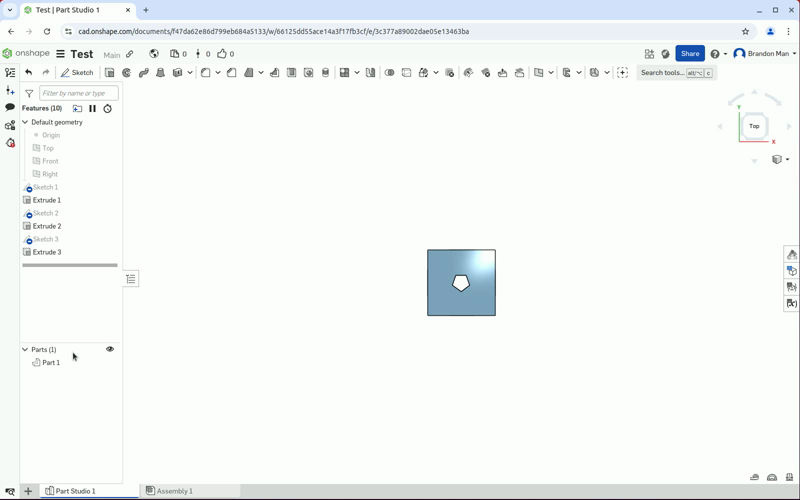
key(y)
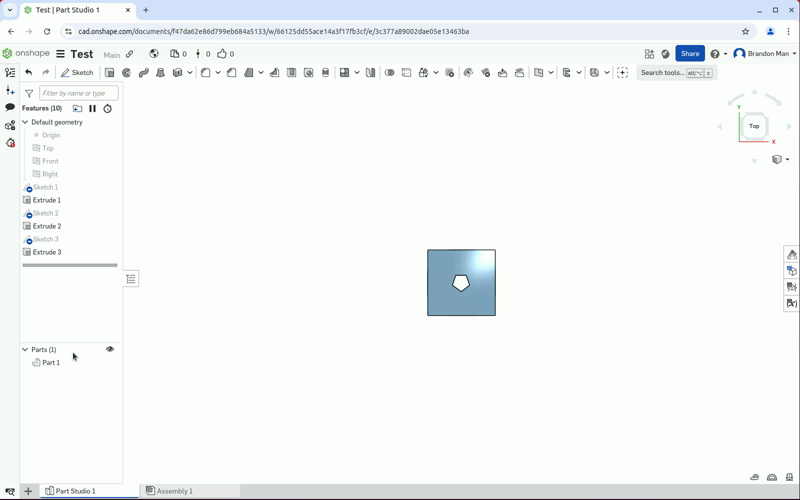
key(shift+p)
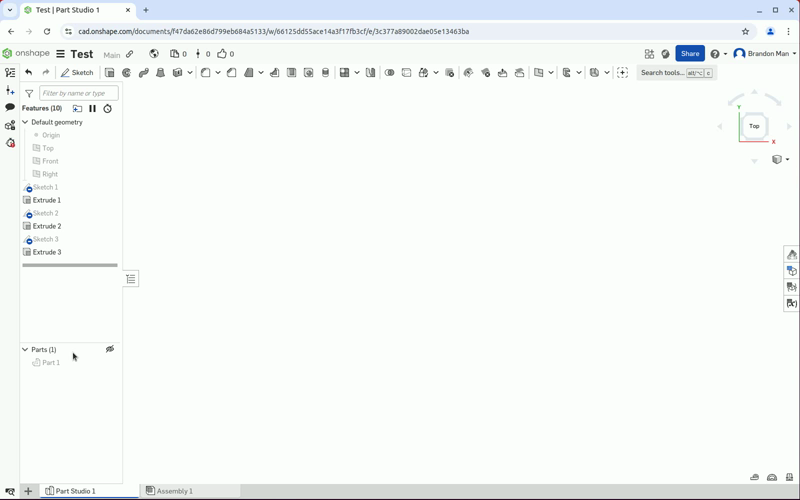
key(space)
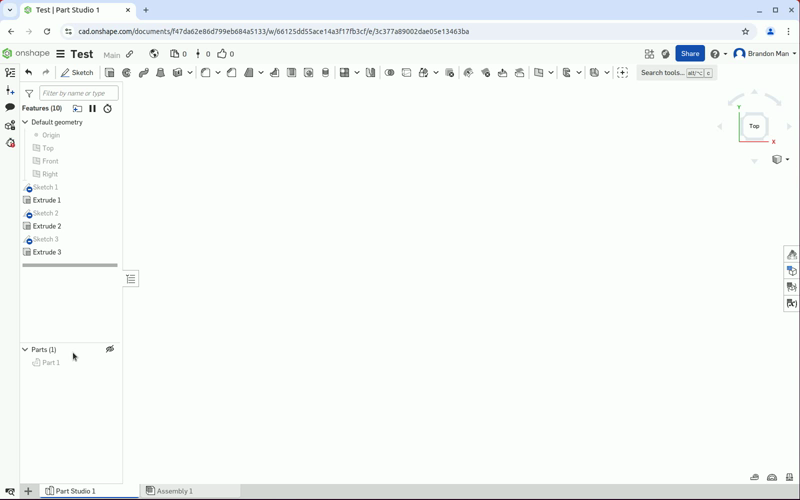
key_down(shift)
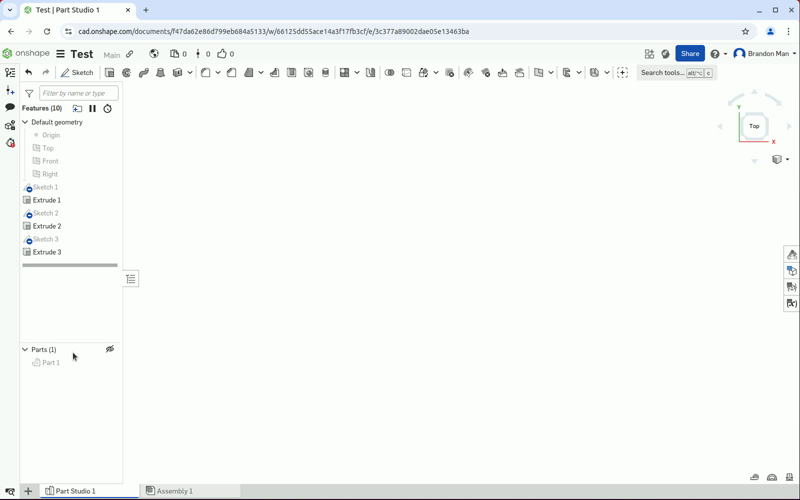
key(up)
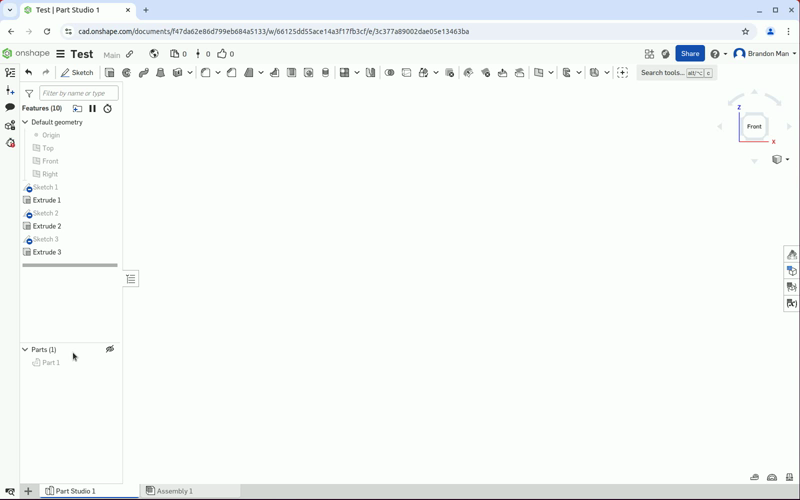
key_up(shift)
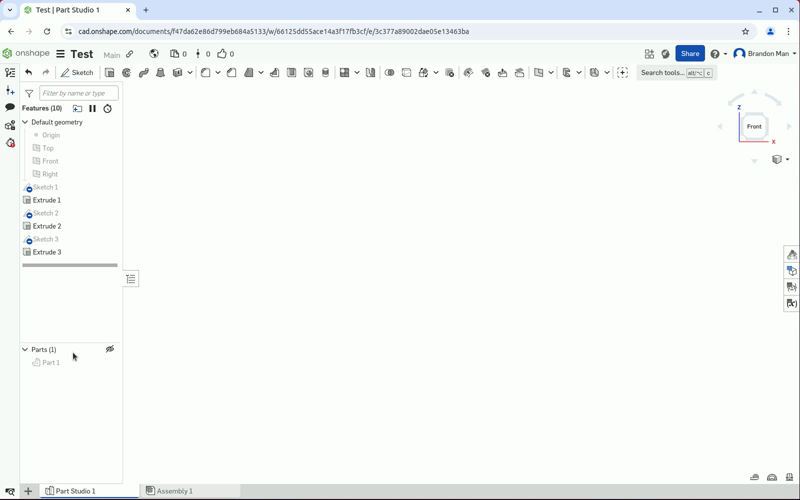
mouse_move(73, 352)
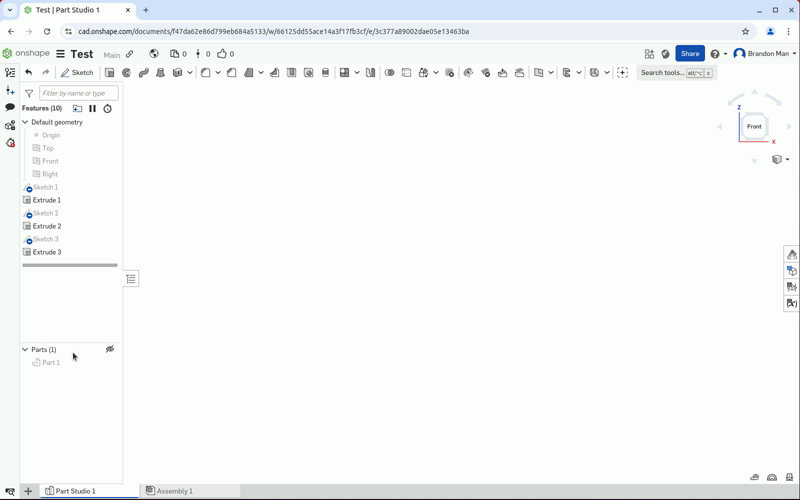
key(shift+y)
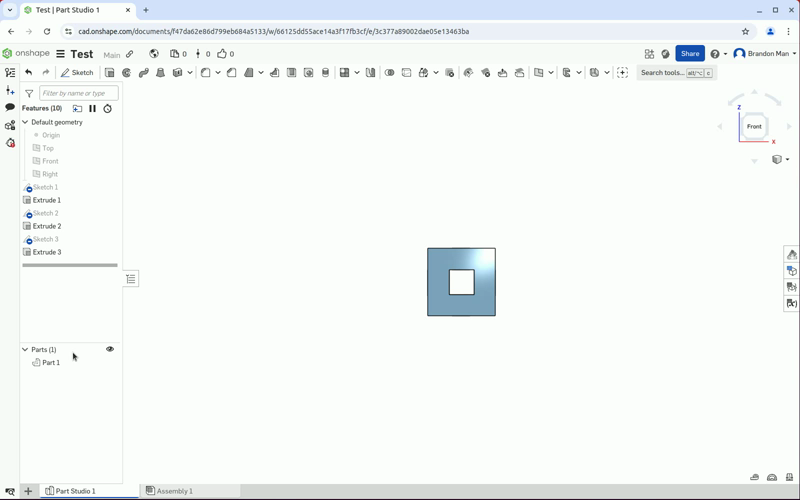
mouse_move(541, 75)
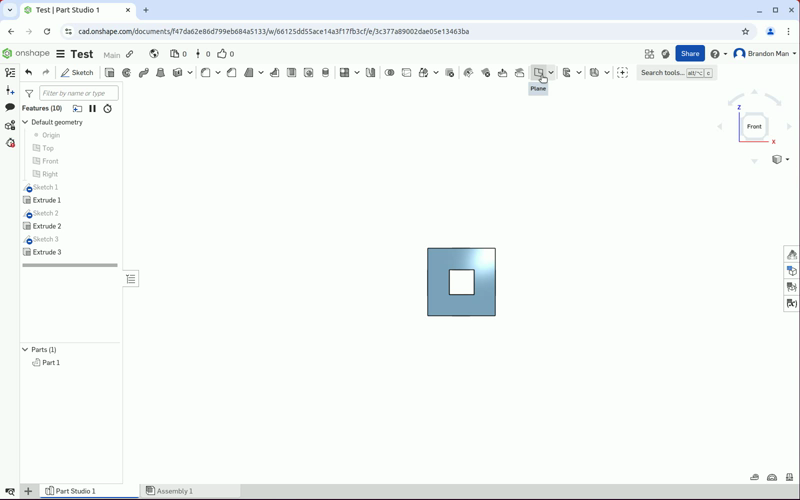
click(541, 75)
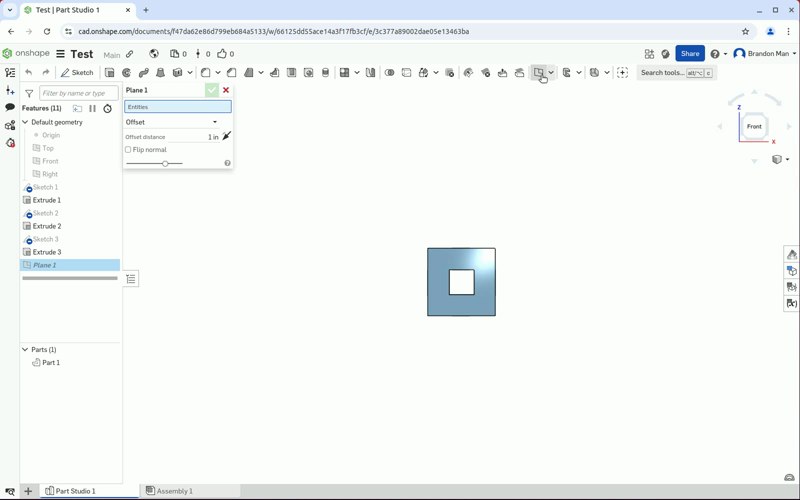
mouse_move(73, 163)
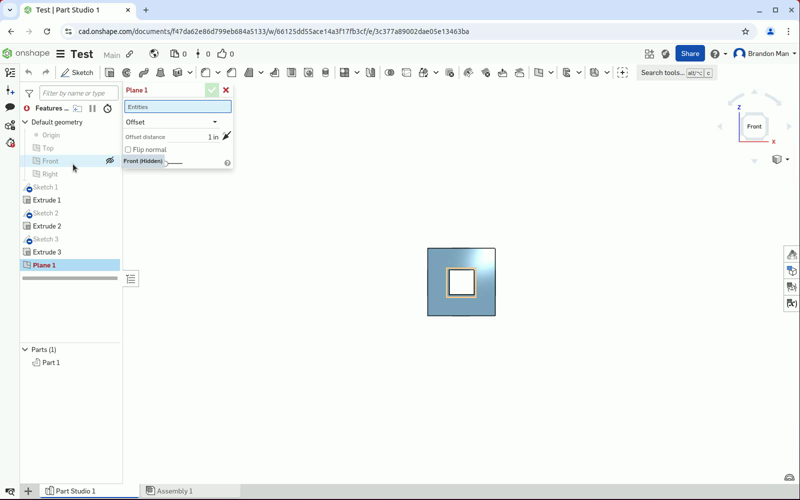
click(73, 163)
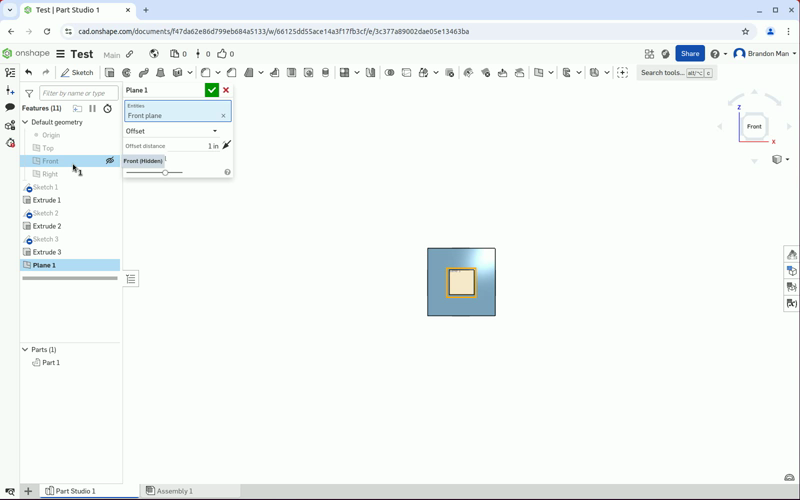
key(tab, 2)
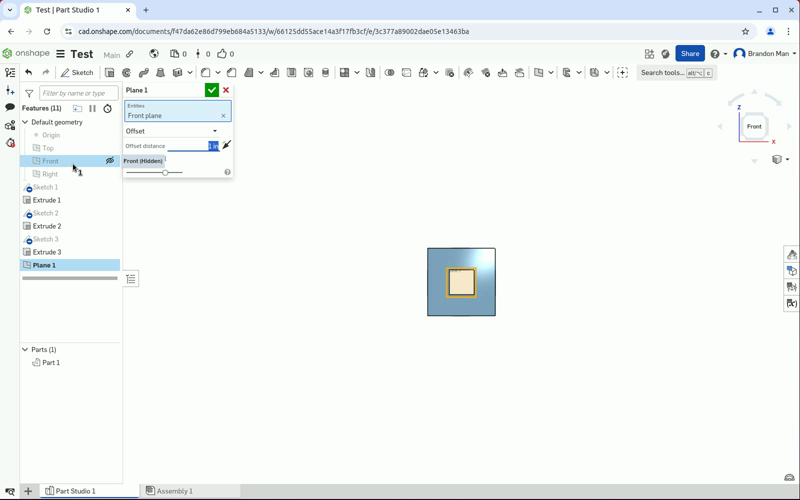
text(6.748)
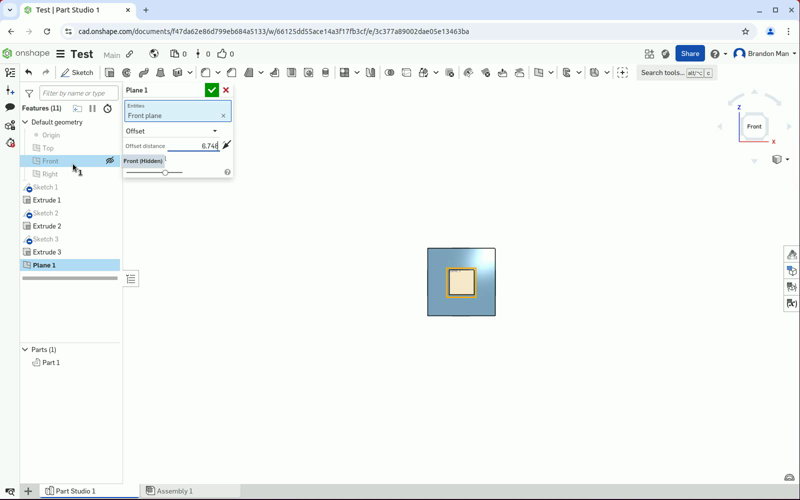
key(enter, 2)
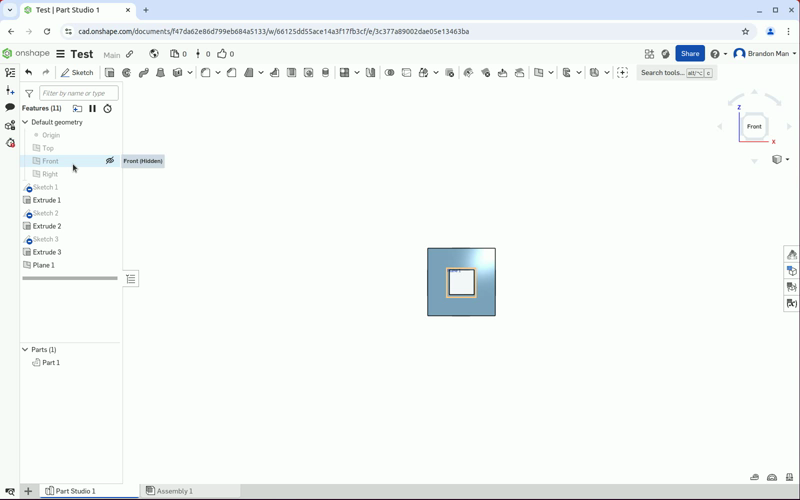
key(shift+s)
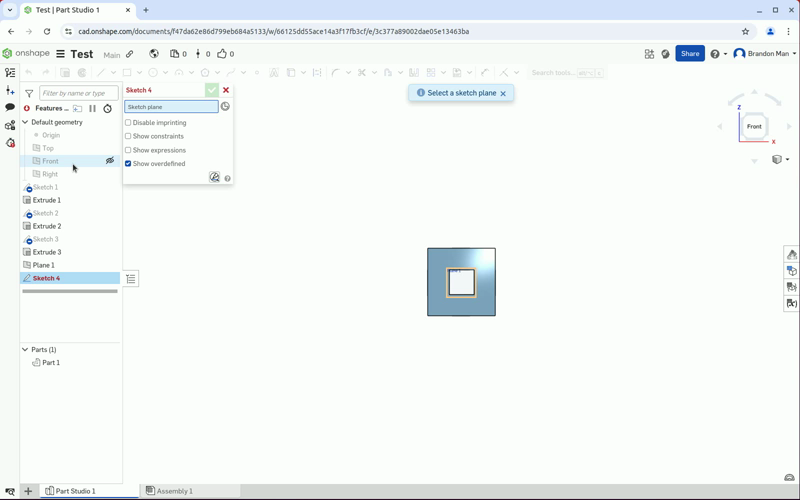
mouse_move(73, 267)
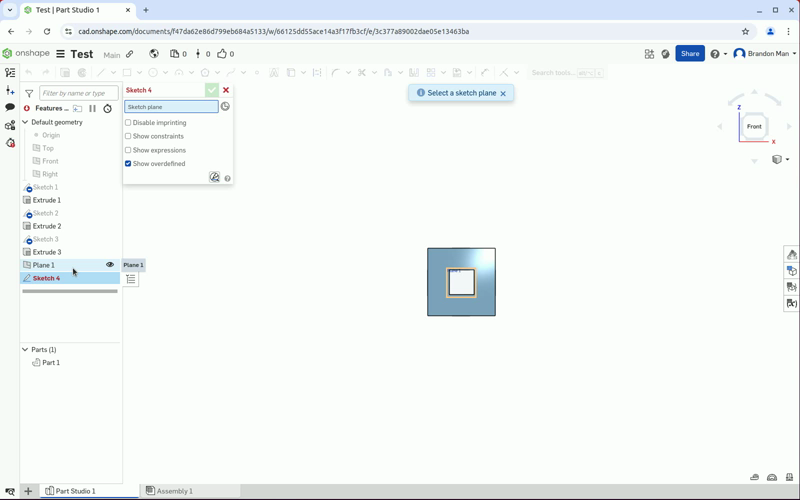
click(73, 267)
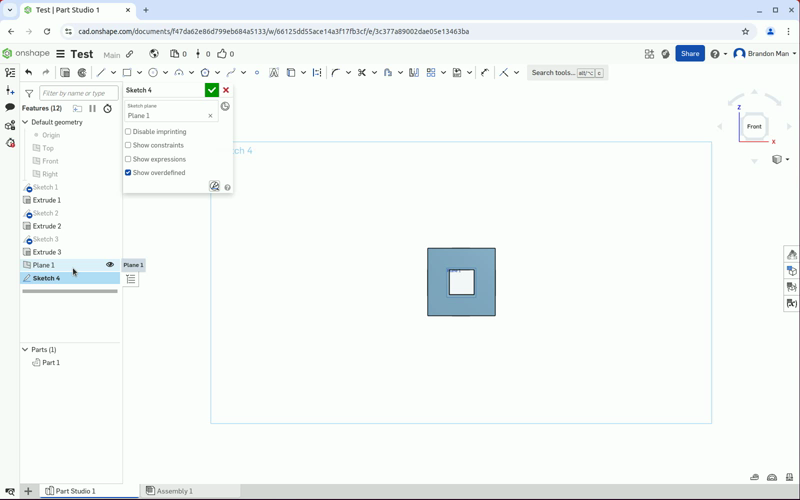
mouse_move(73, 352)
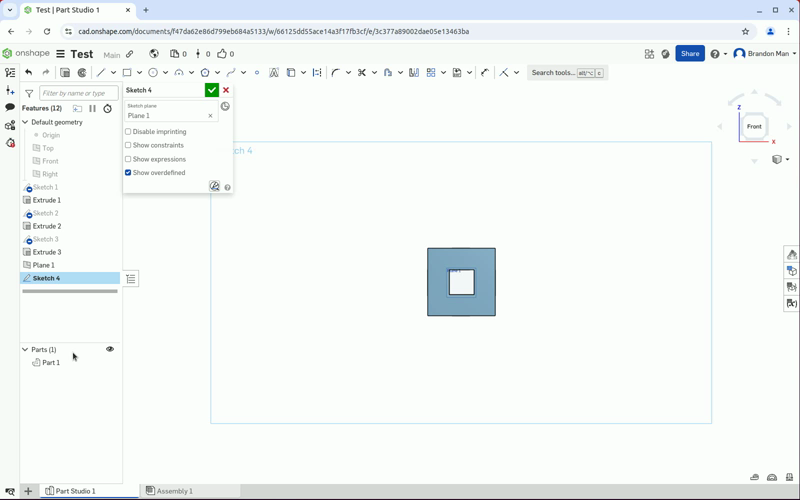
key(y)
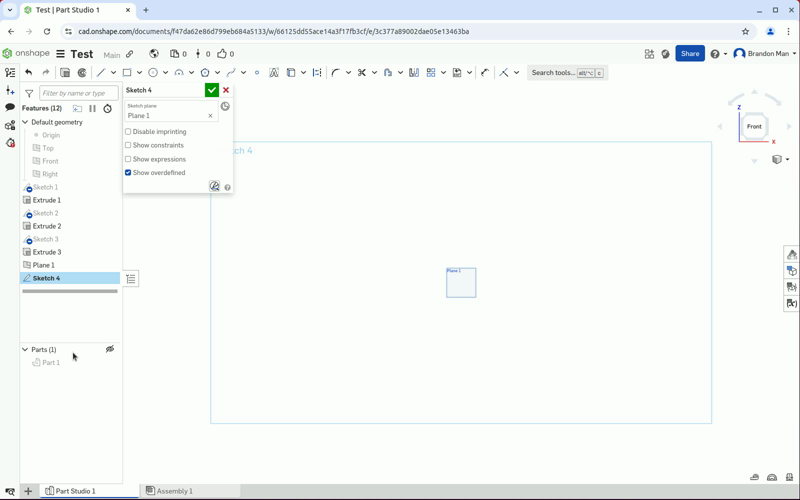
key(l)
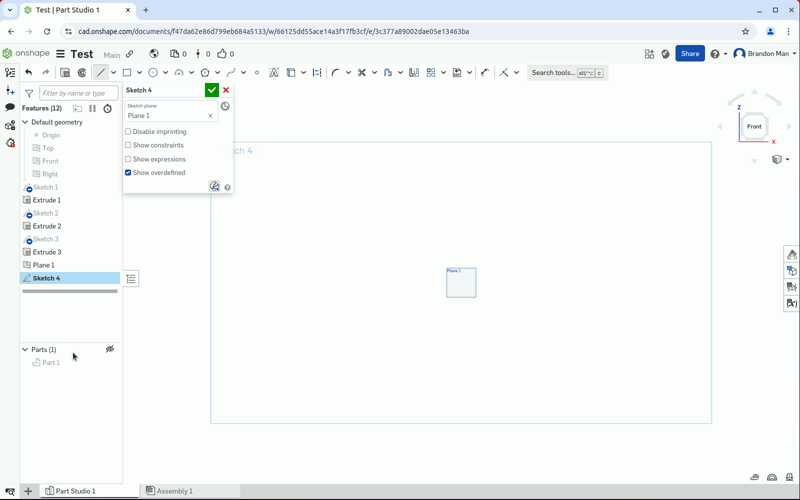
key_down(shift)
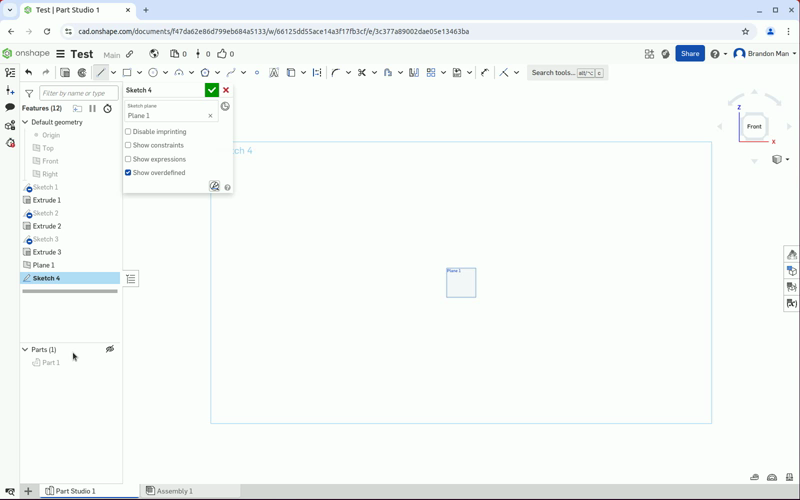
mouse_move(431, 279)
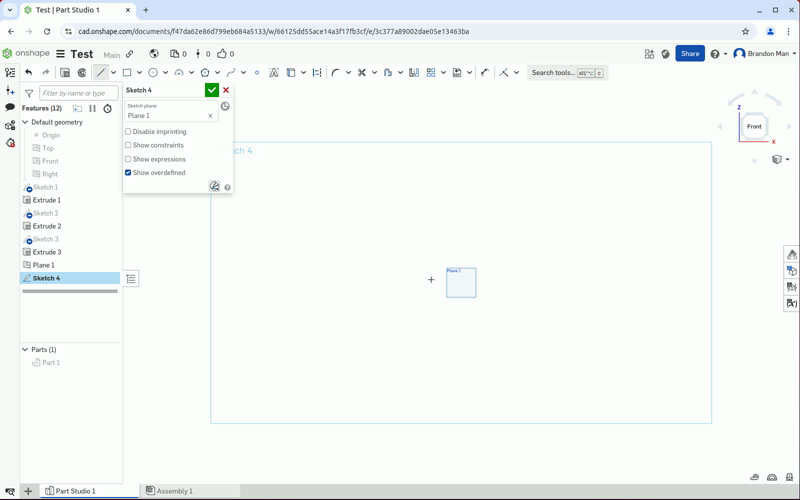
click(431, 279)
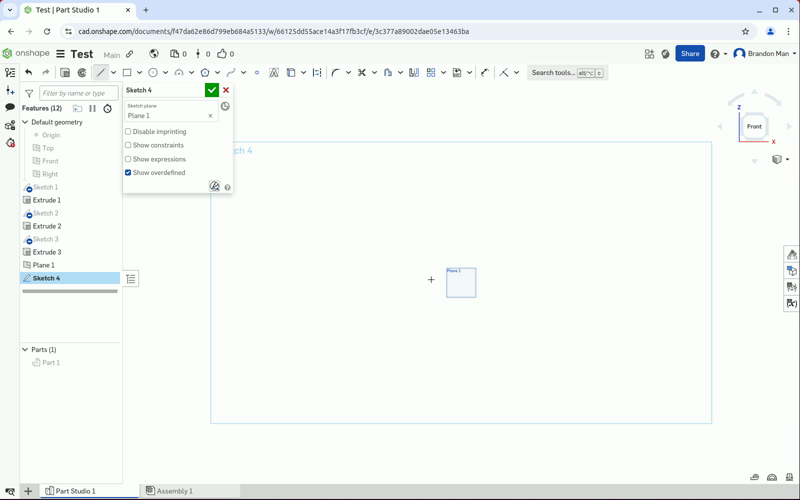
key_up(shift)
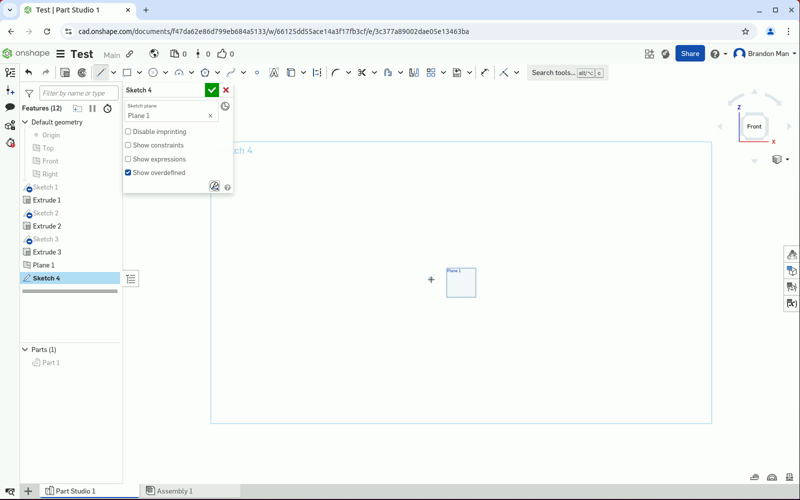
key_down(shift)
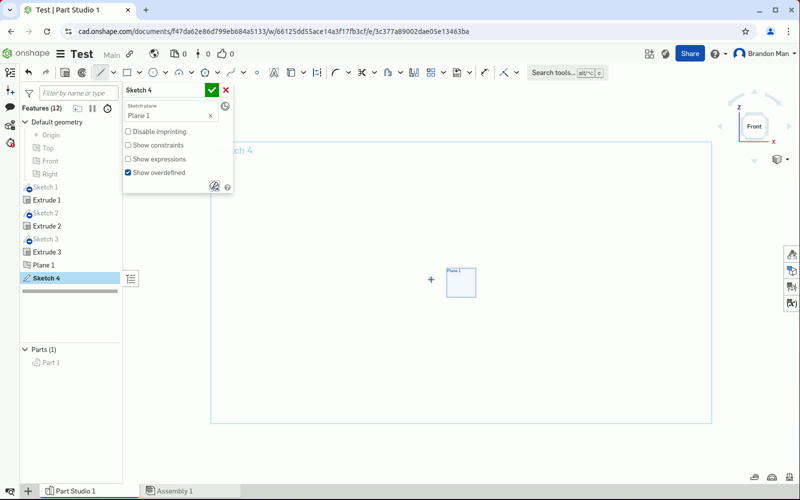
mouse_move(461, 279)
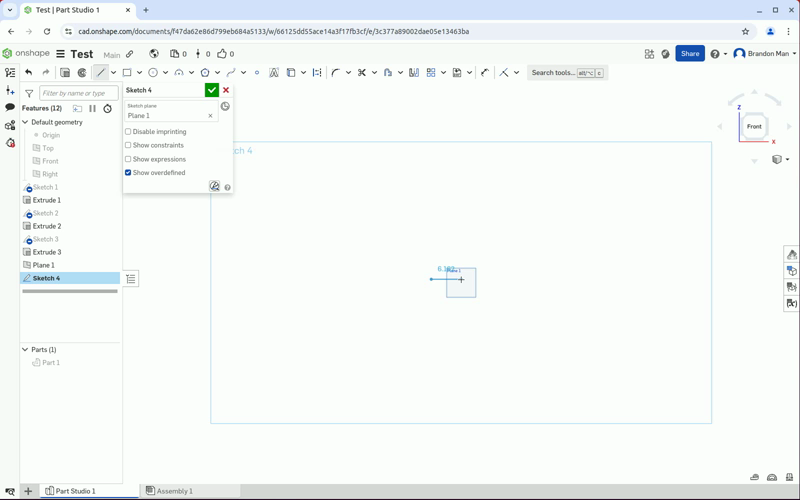
mouse_move(434, 279)
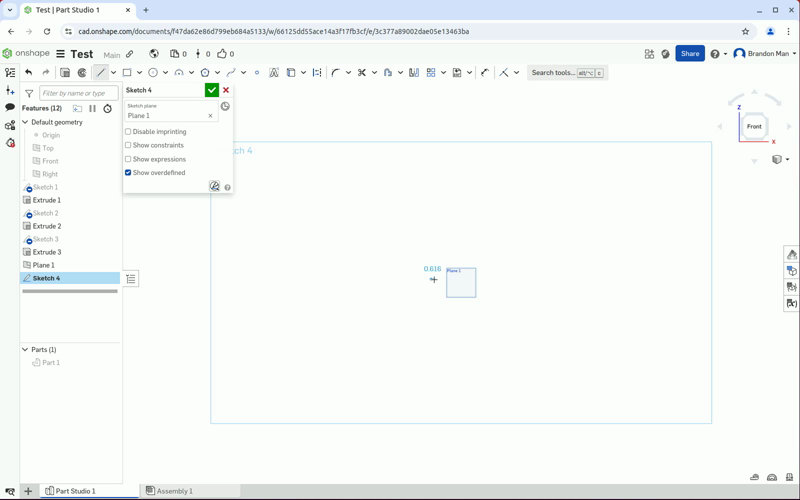
scroll(6)
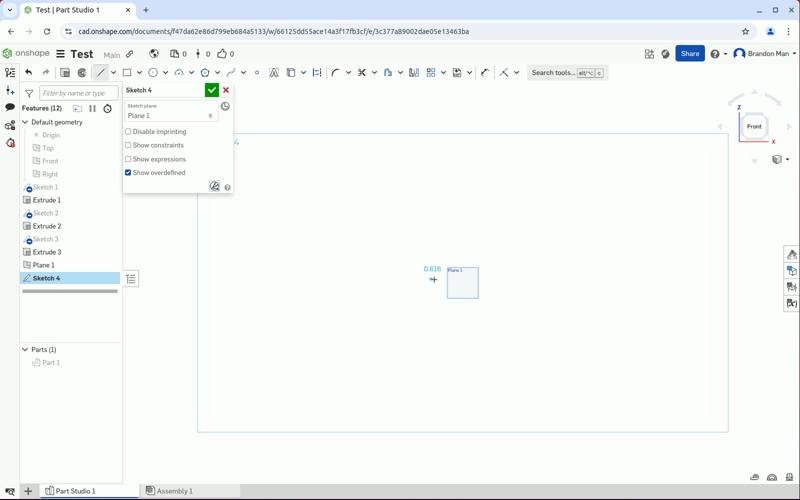
scroll(6)
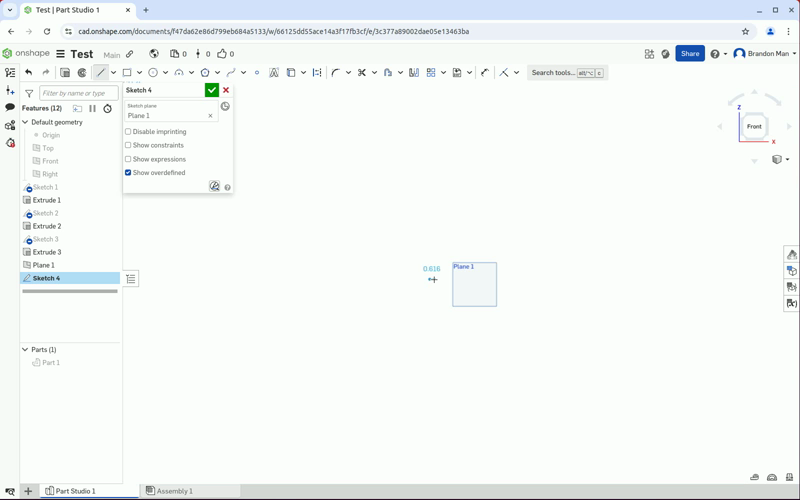
scroll(6)
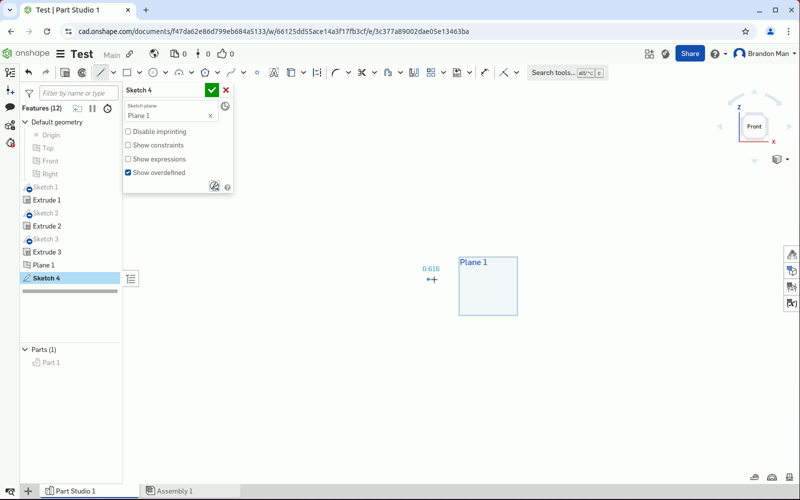
scroll(6)
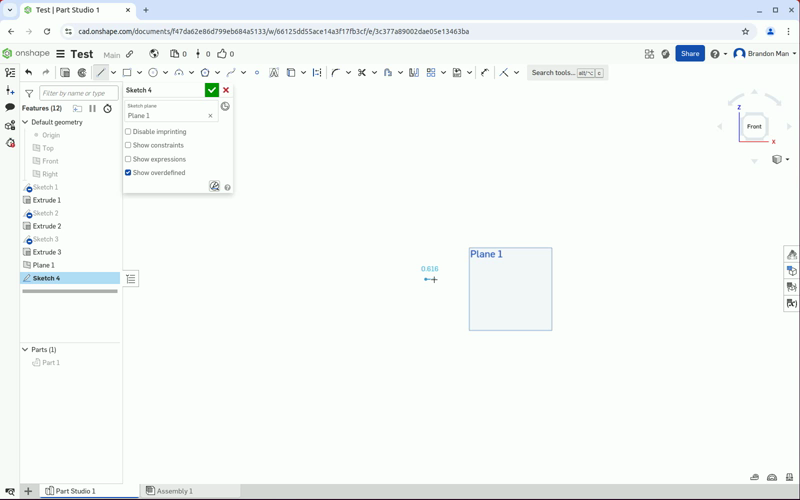
scroll(6)
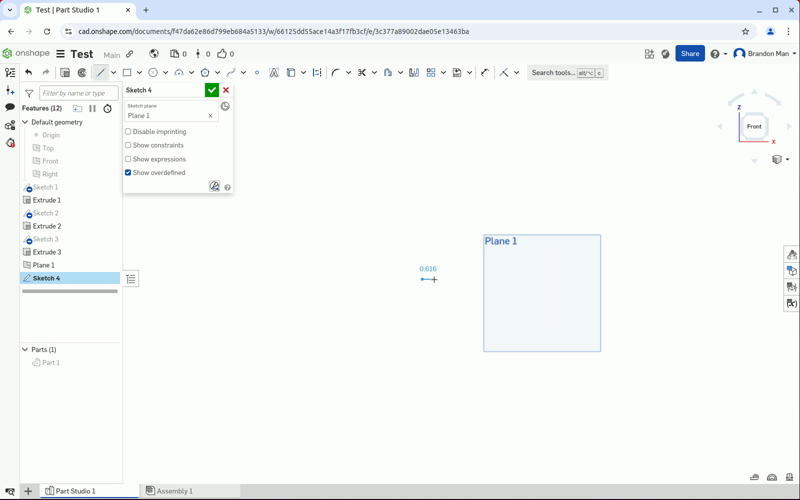
scroll(6)
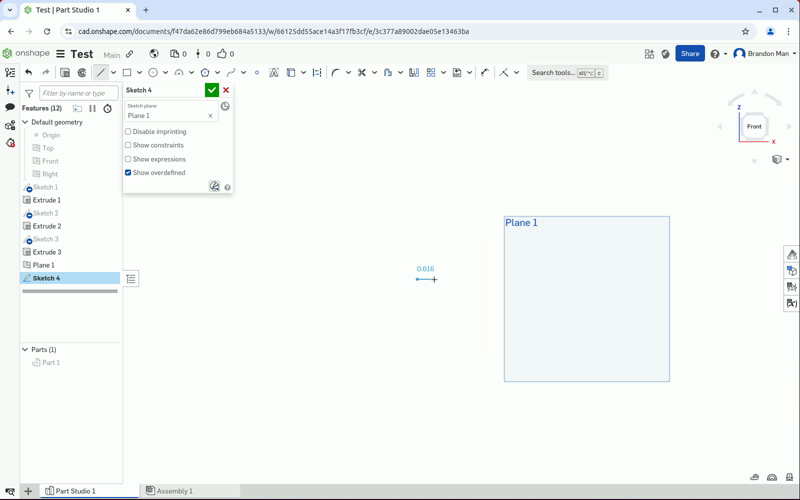
scroll(6)
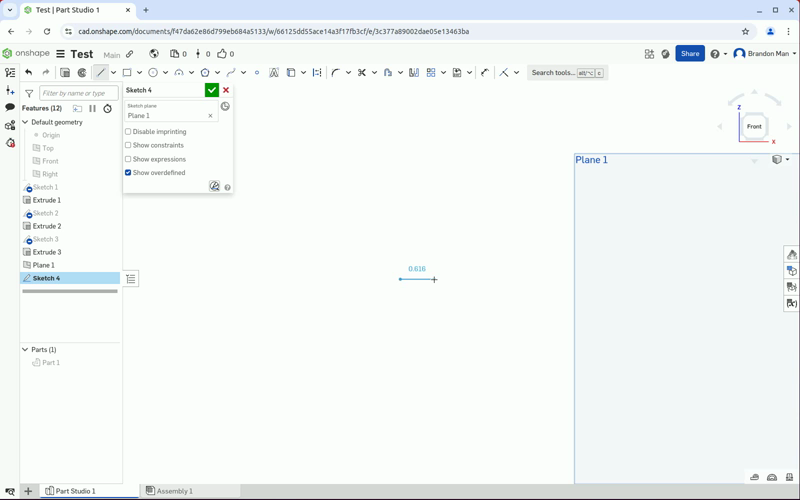
click(434, 279)
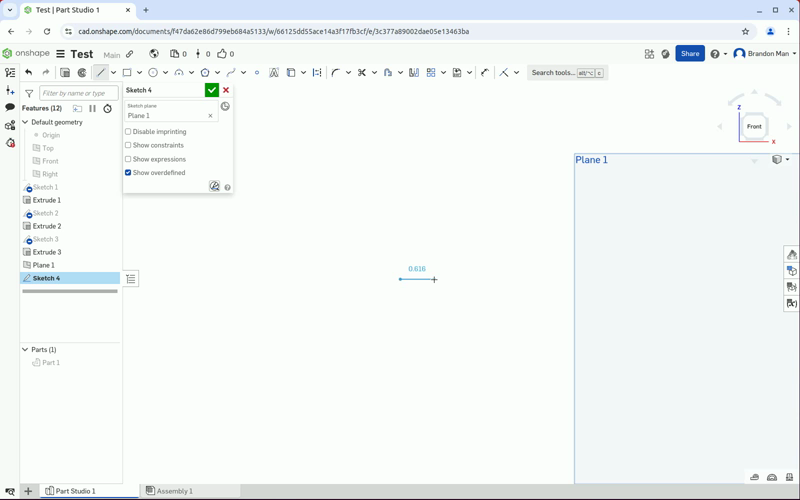
scroll(-6)
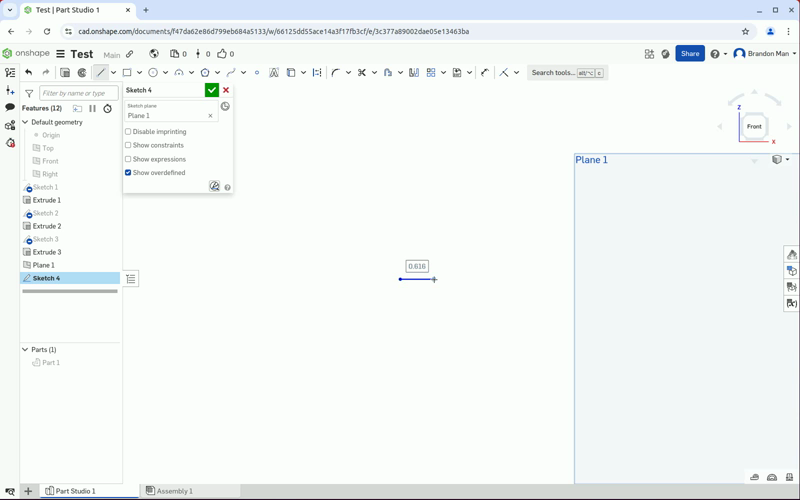
scroll(-6)
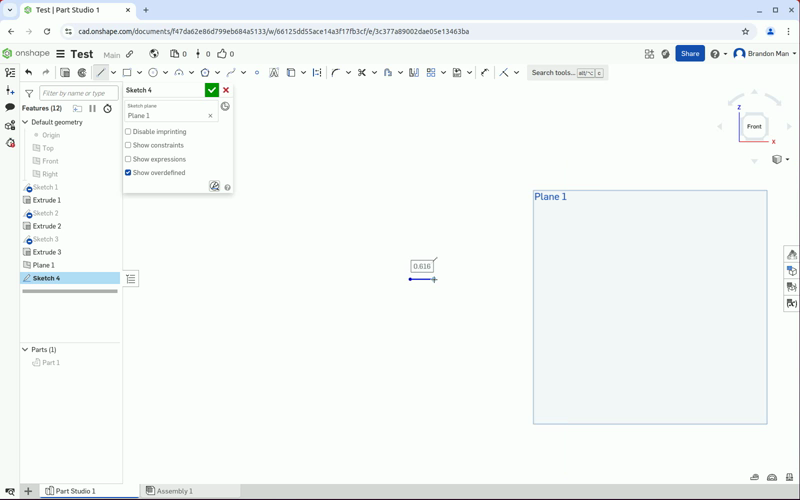
scroll(-6)
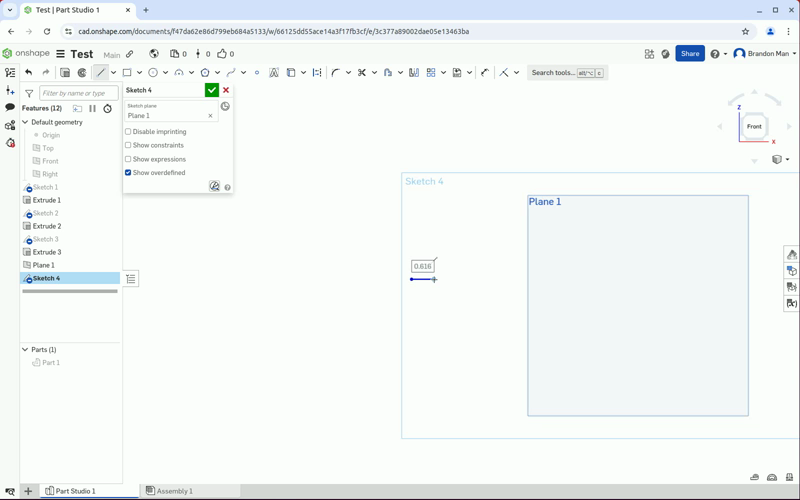
scroll(-6)
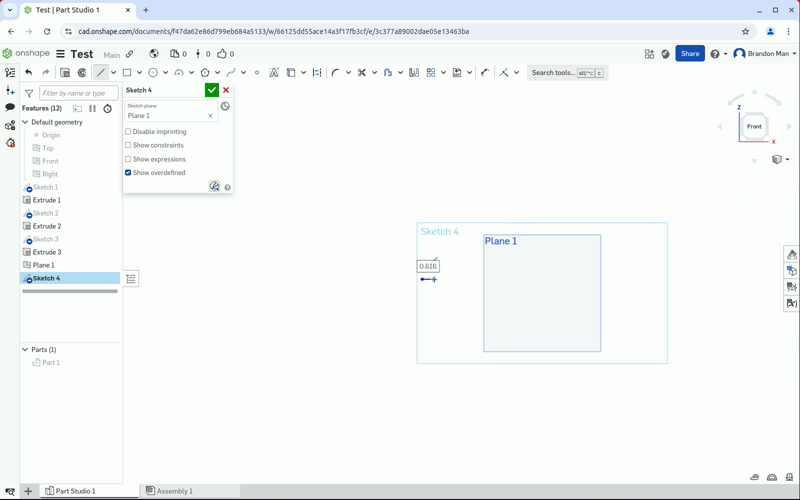
scroll(-6)
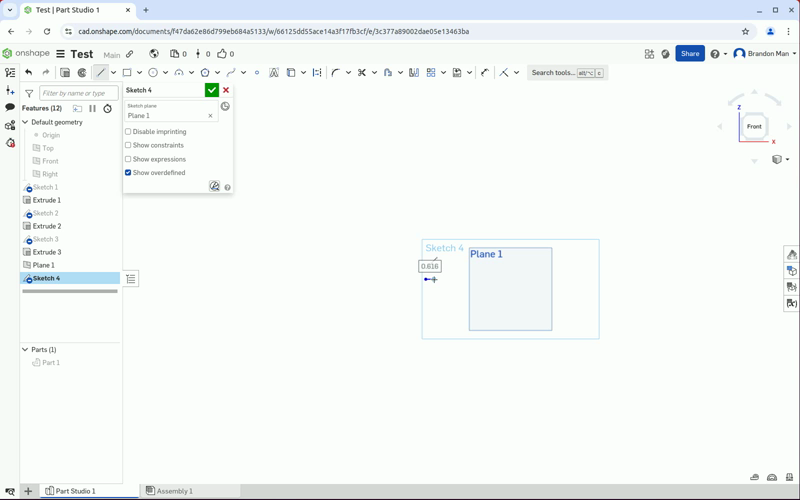
scroll(-6)
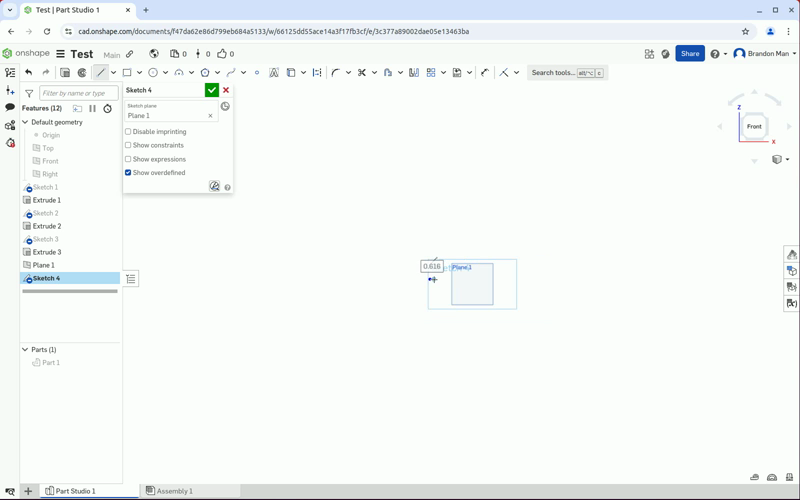
scroll(-6)
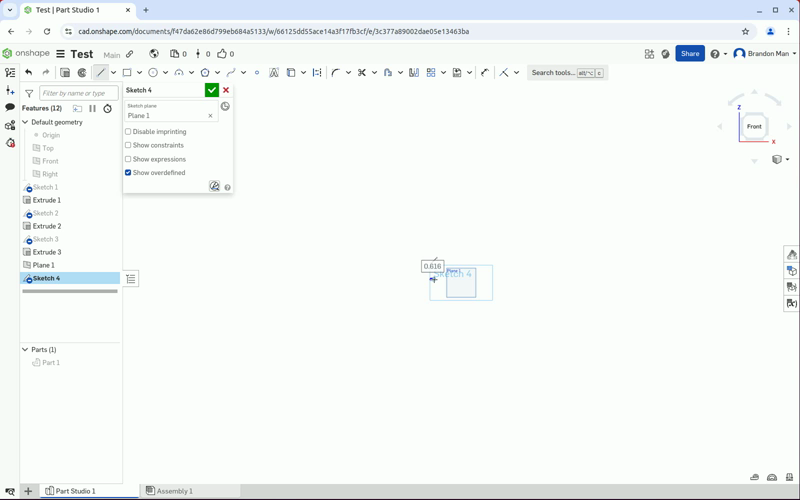
key_up(shift)
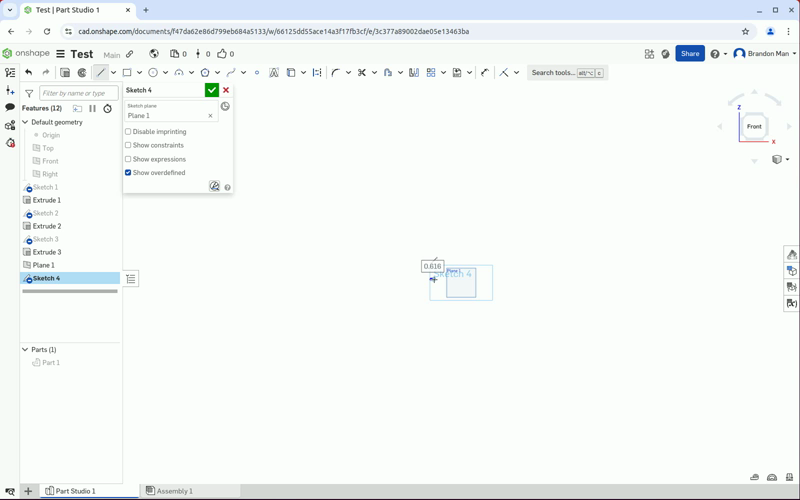
key_down(shift)
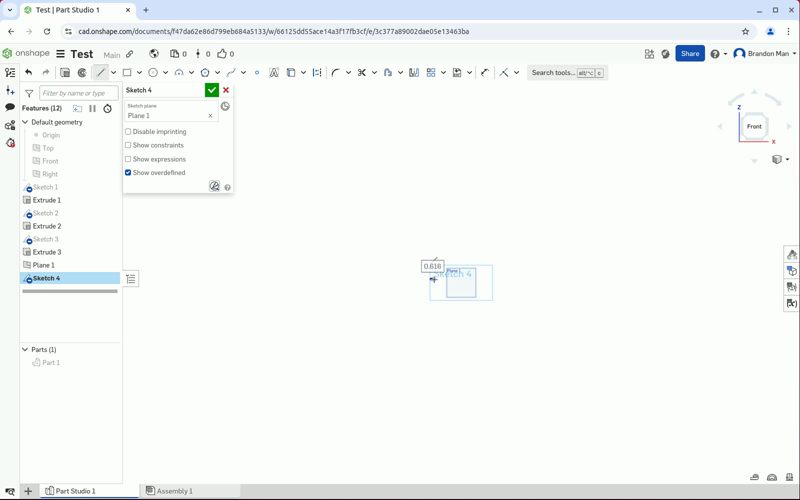
mouse_move(464, 279)
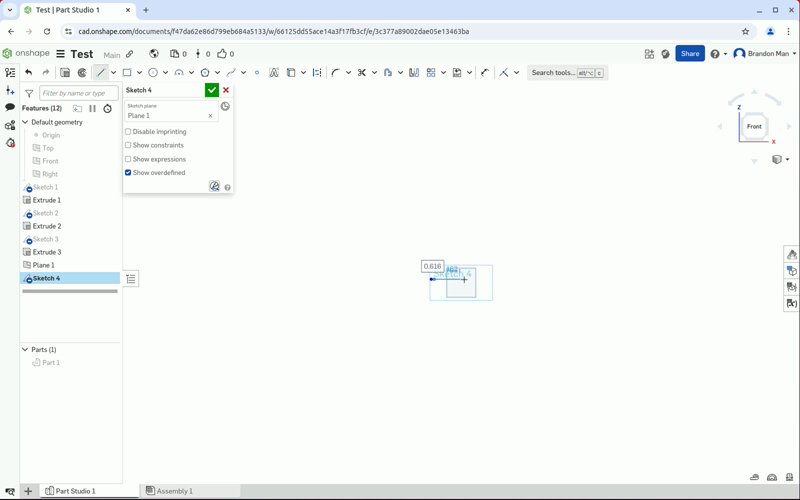
mouse_move(434, 268)
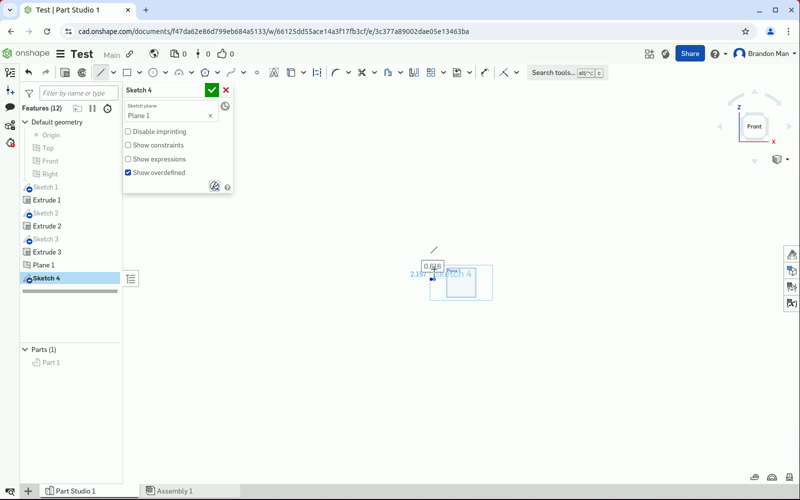
click(434, 268)
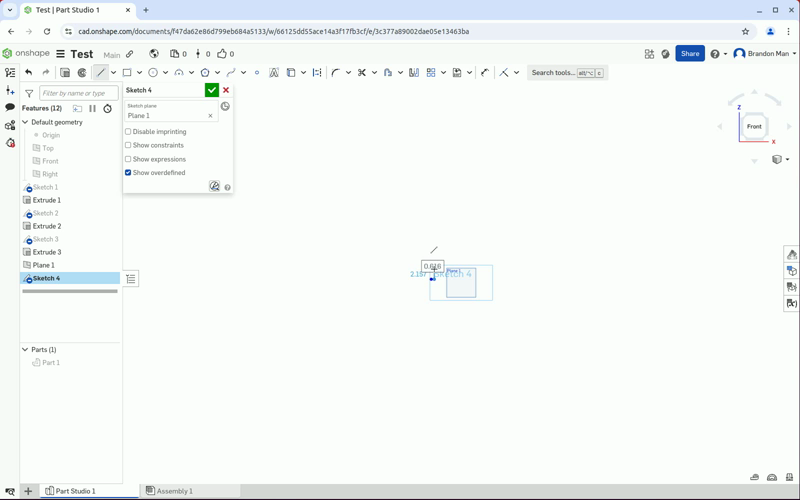
key_up(shift)
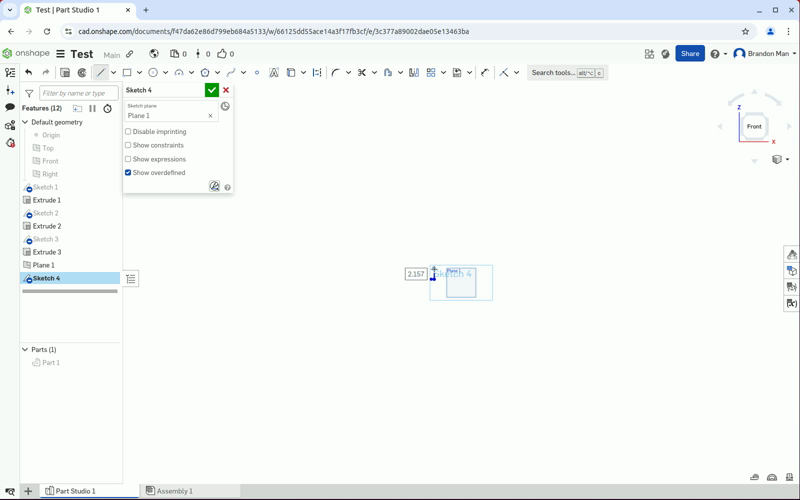
key_down(shift)
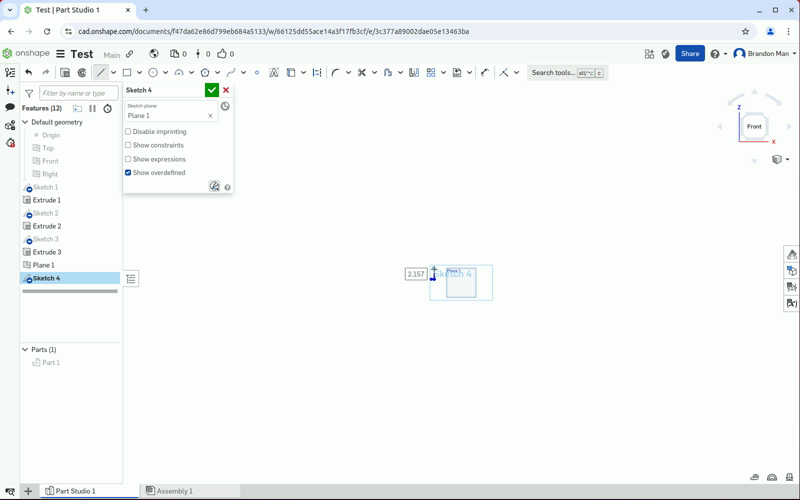
mouse_move(464, 268)
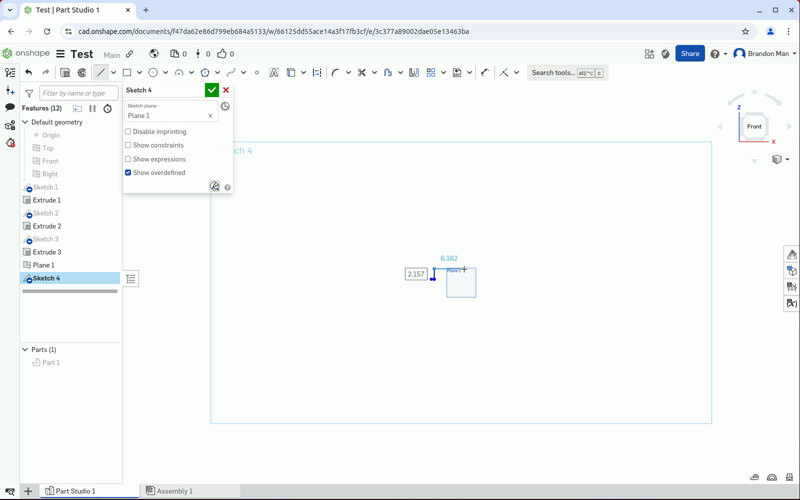
mouse_move(444, 268)
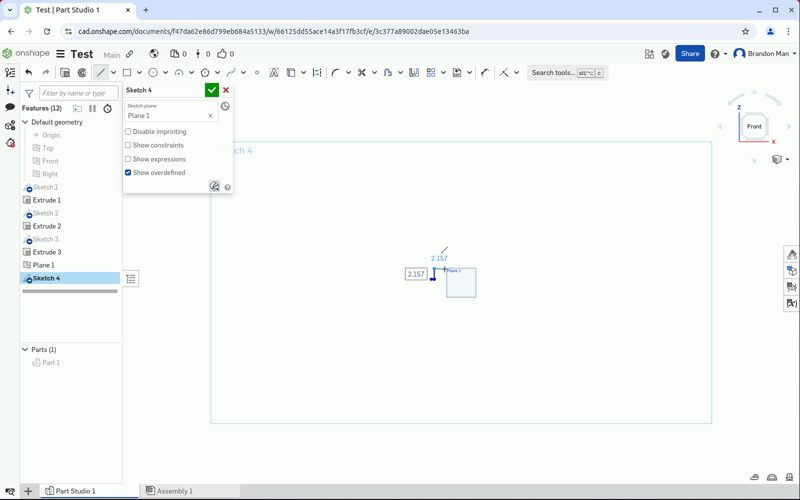
click(444, 268)
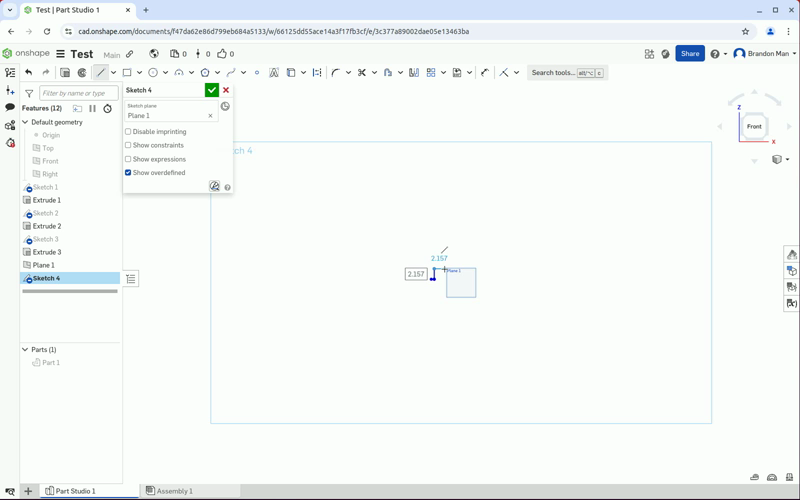
key_up(shift)
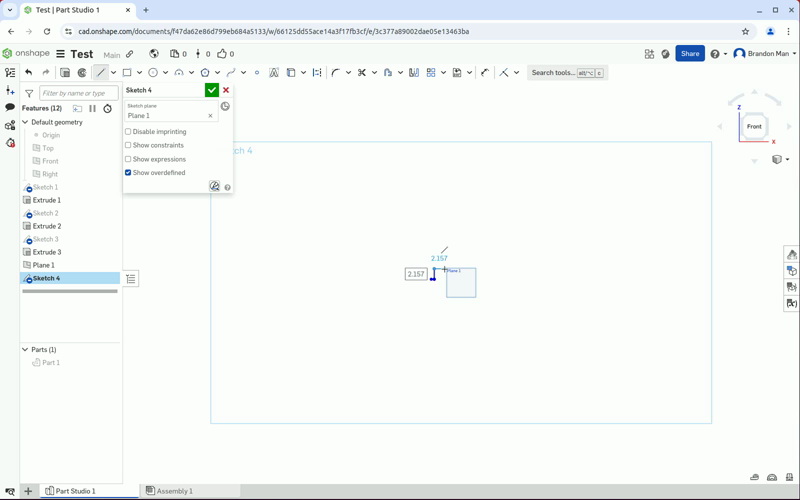
key_down(shift)
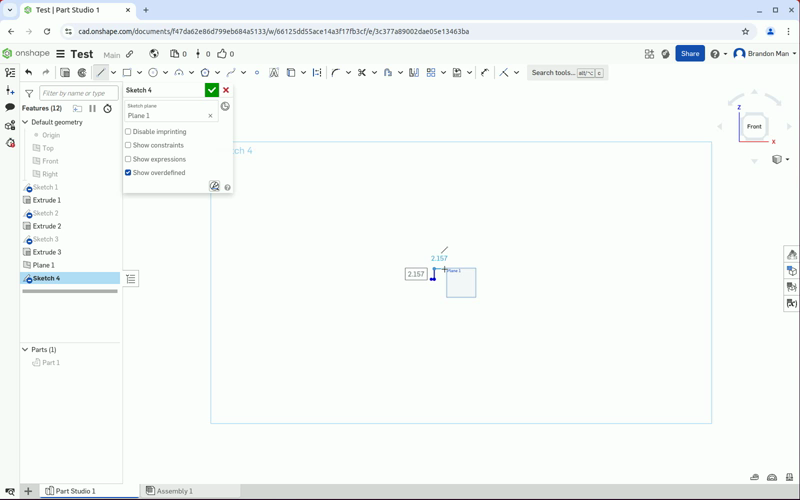
mouse_move(474, 268)
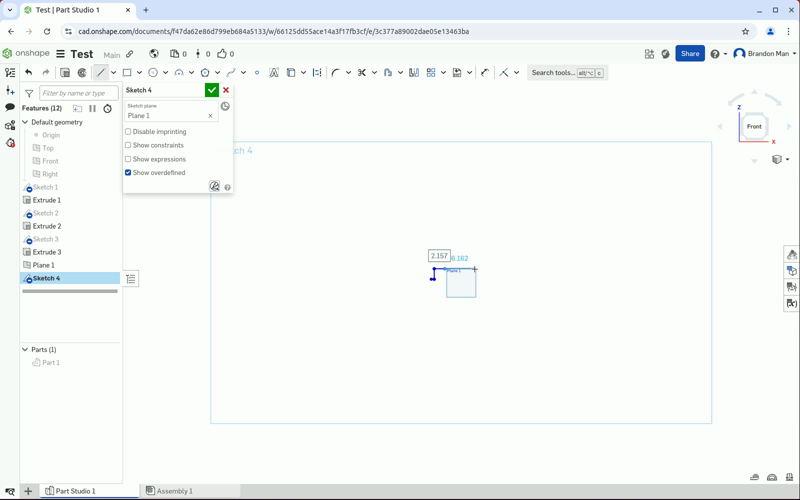
mouse_move(444, 266)
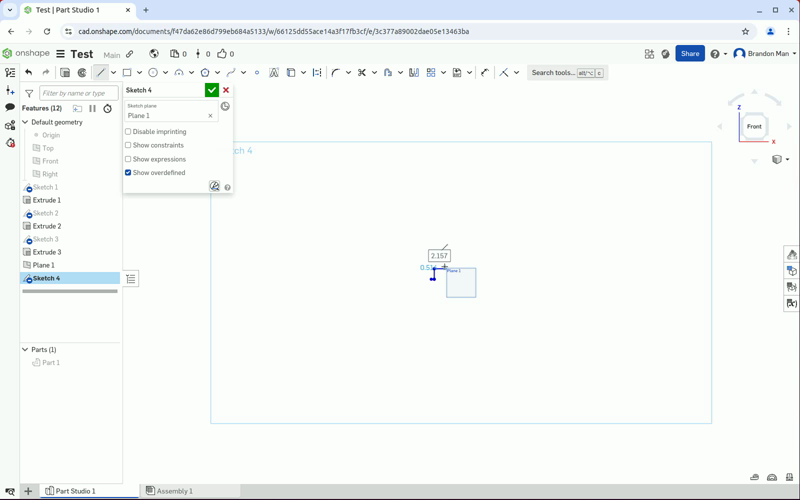
scroll(6)
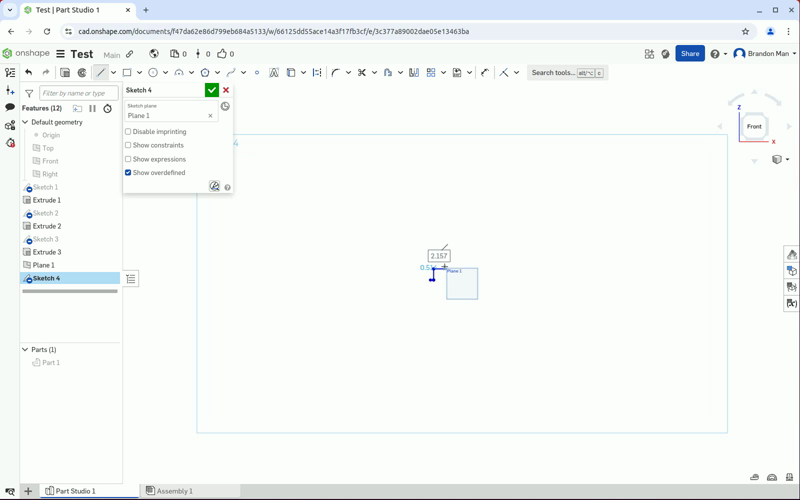
scroll(6)
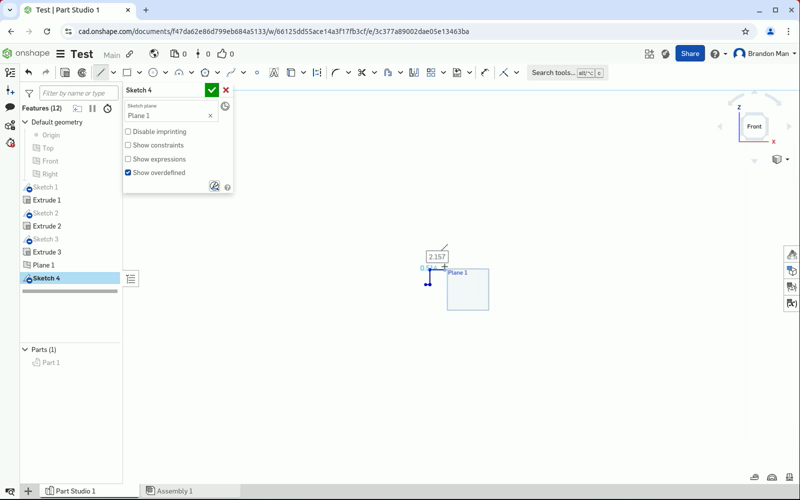
scroll(6)
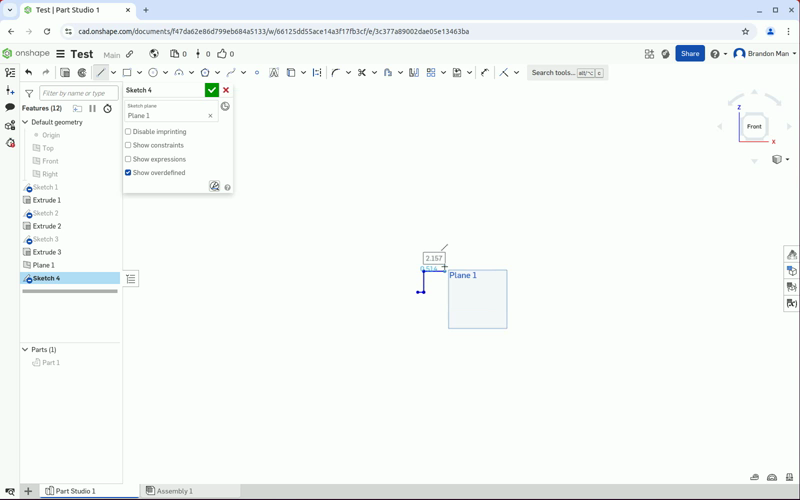
scroll(6)
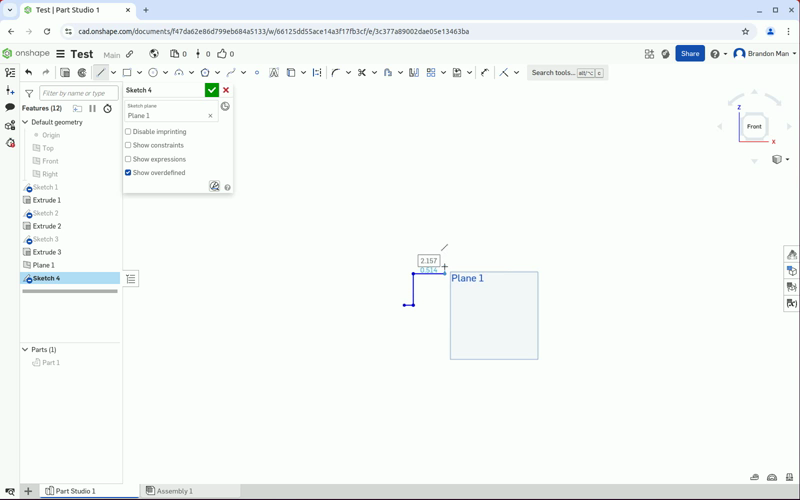
scroll(6)
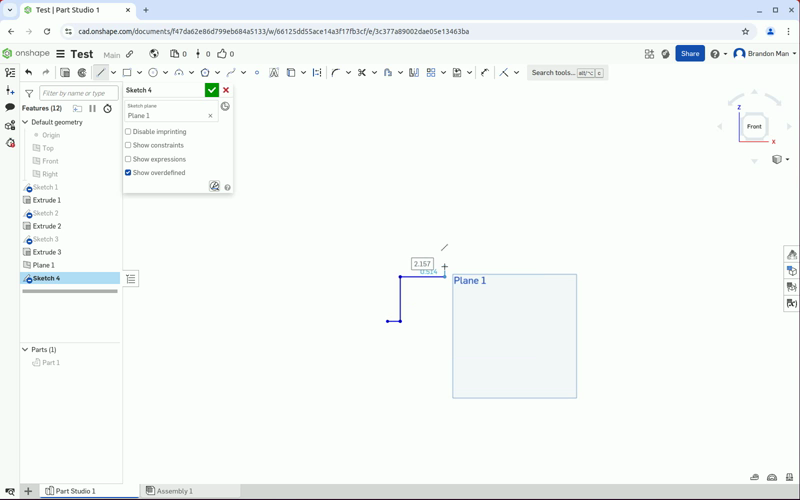
scroll(6)
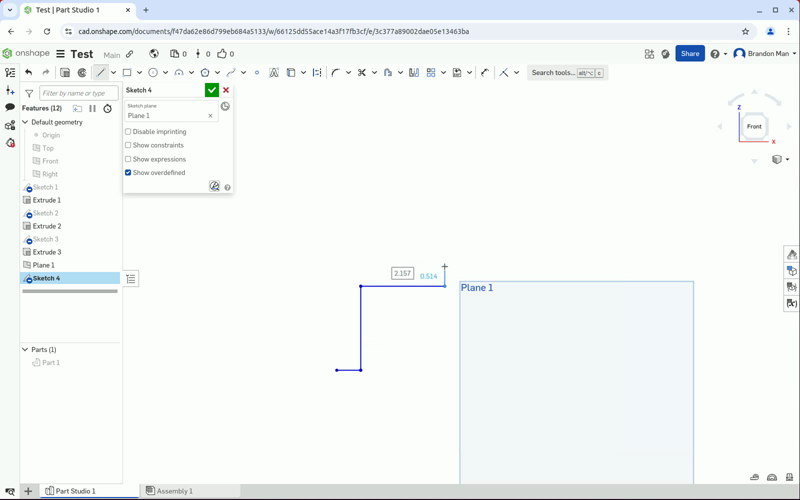
scroll(6)
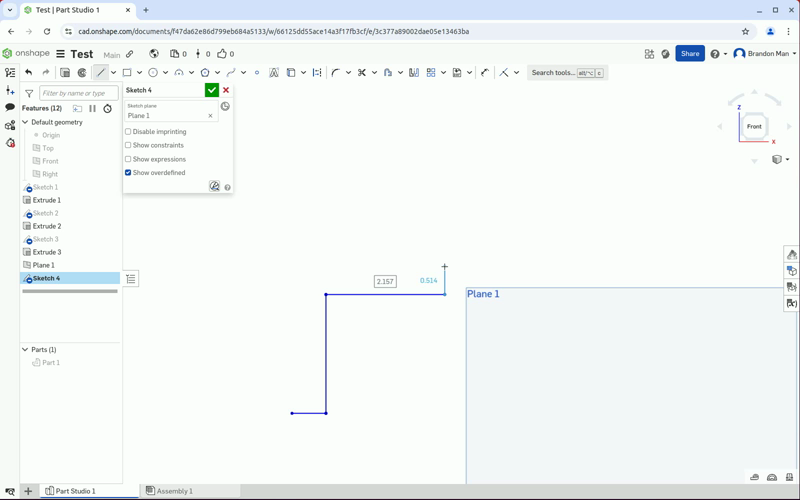
click(444, 266)
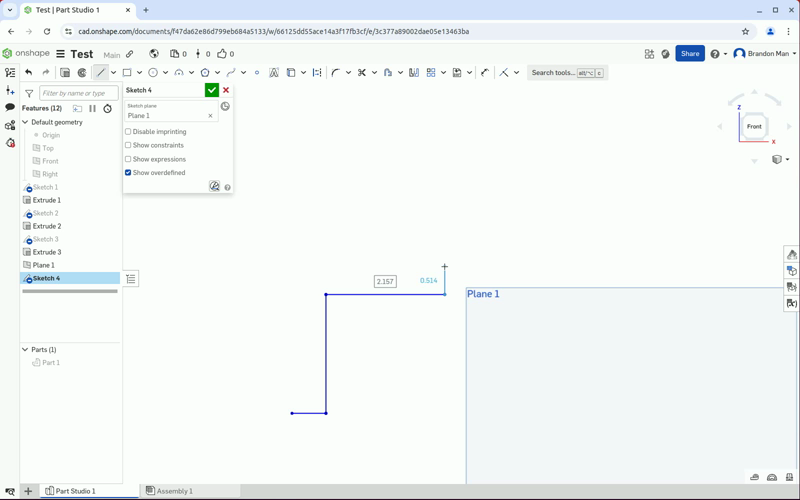
scroll(-6)
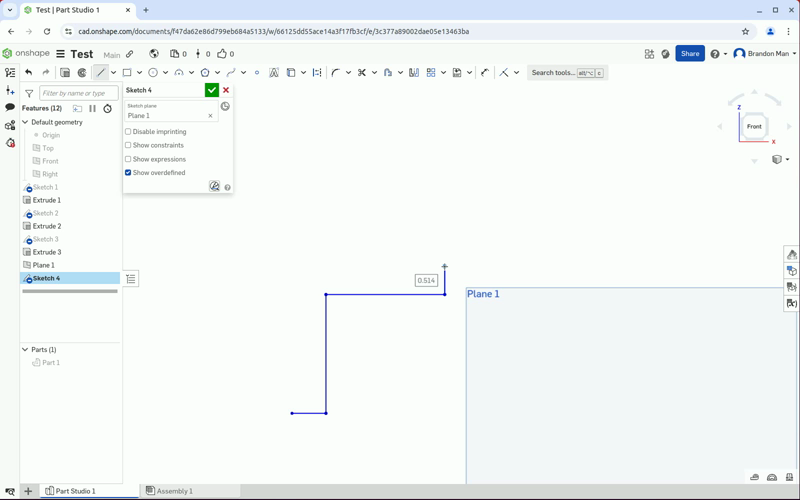
scroll(-6)
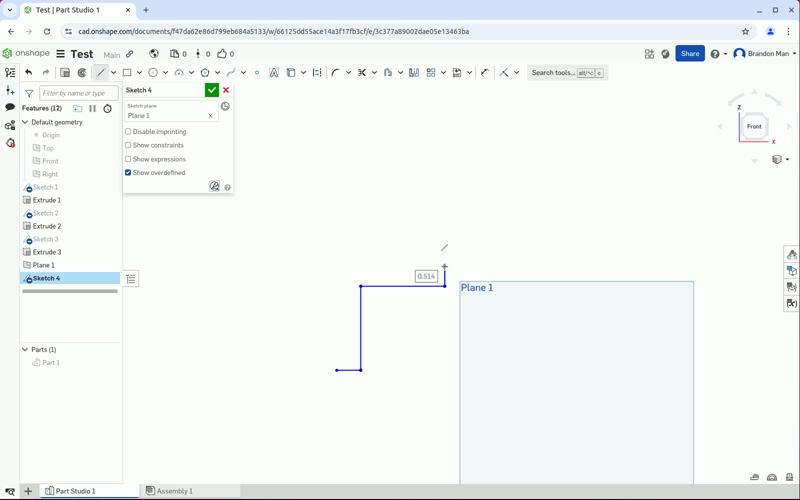
scroll(-6)
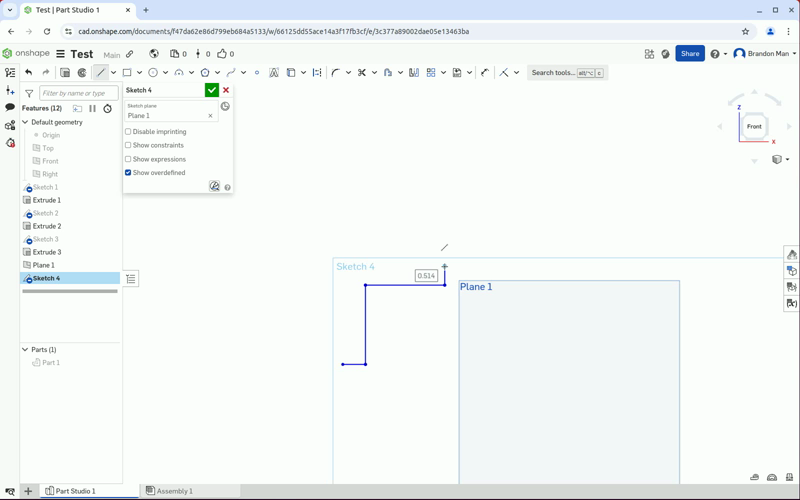
scroll(-6)
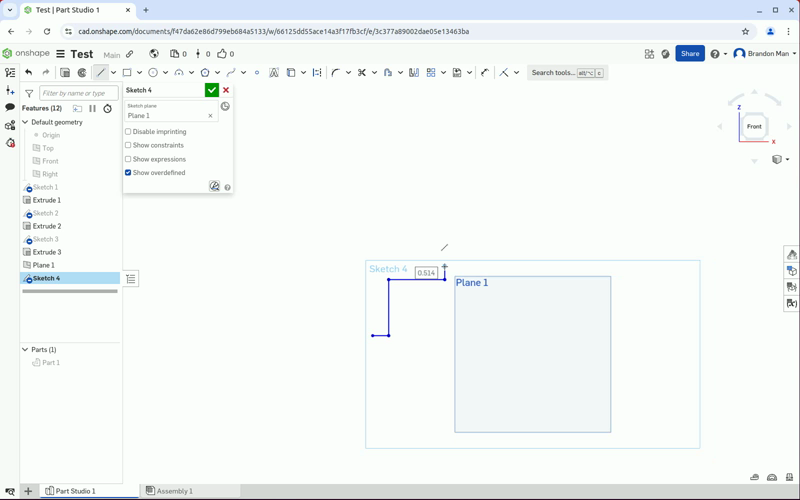
scroll(-6)
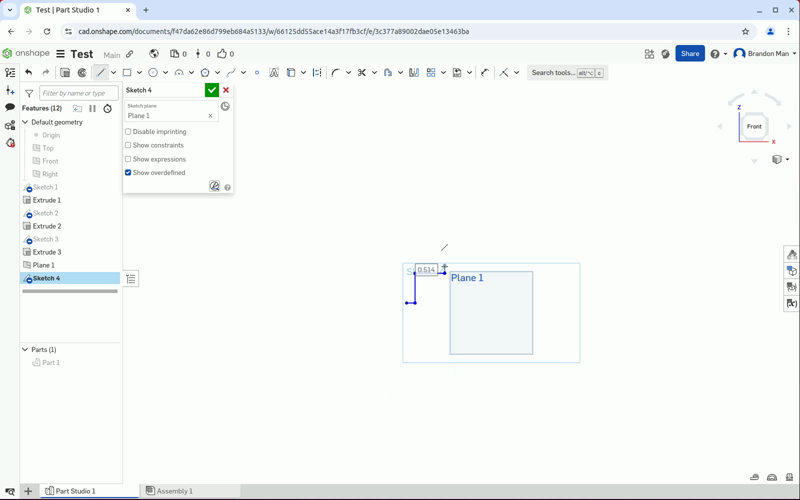
scroll(-6)
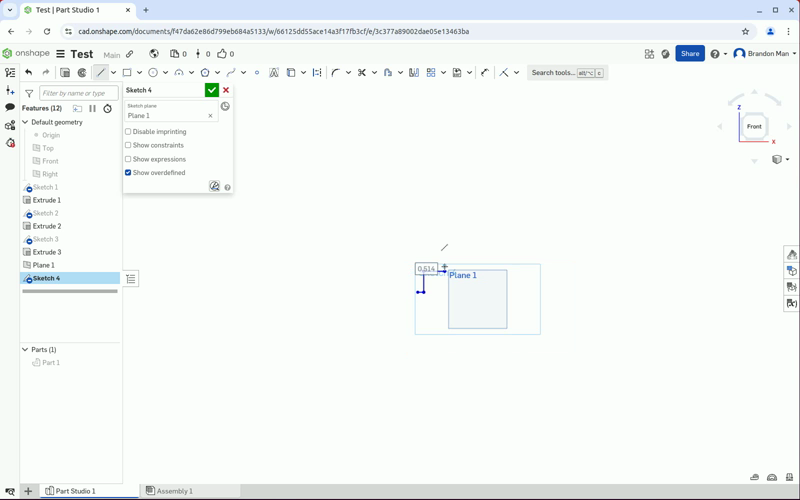
scroll(-6)
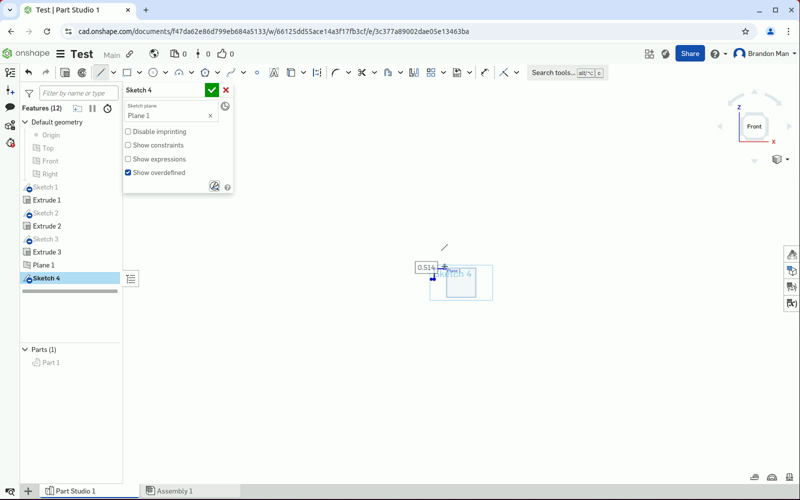
key_up(shift)
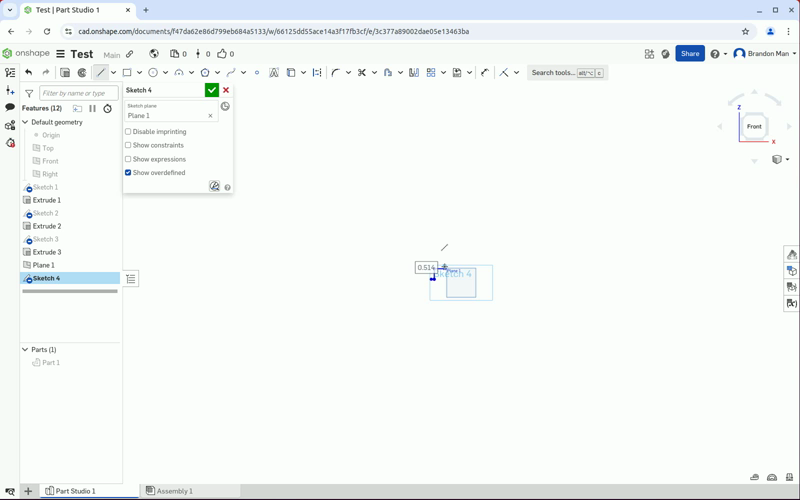
key_down(shift)
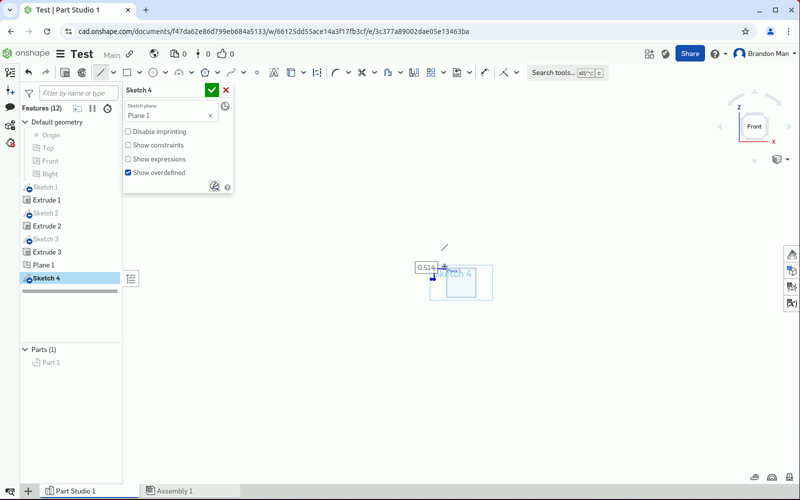
mouse_move(474, 266)
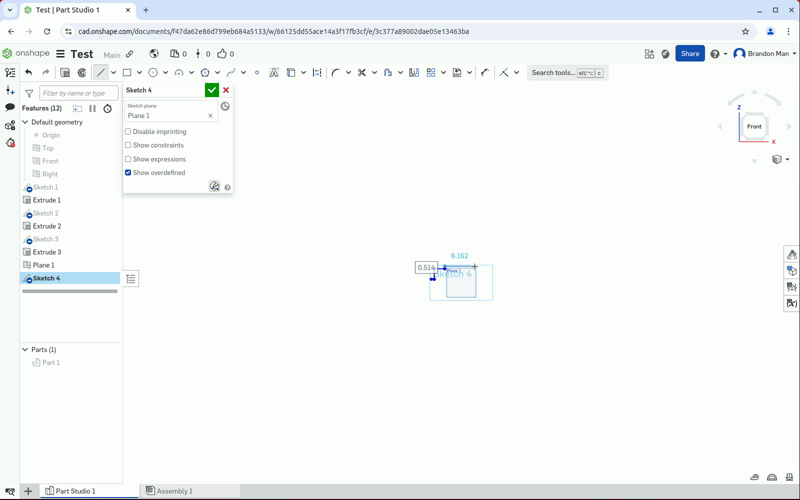
mouse_move(434, 266)
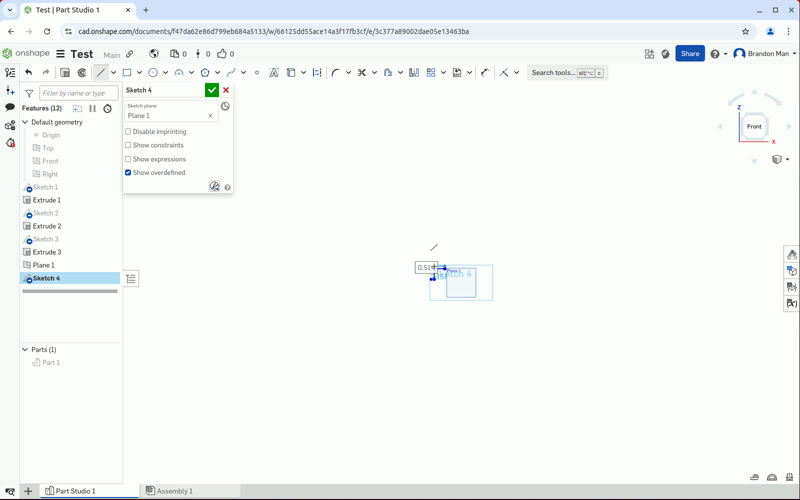
scroll(6)
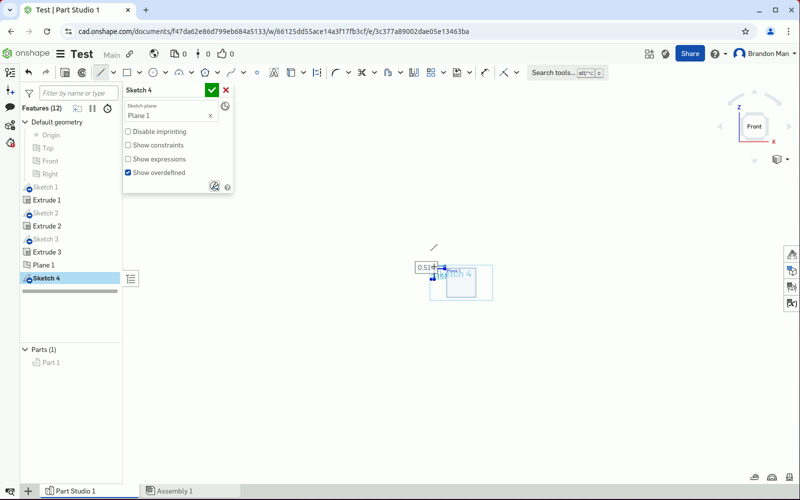
scroll(6)
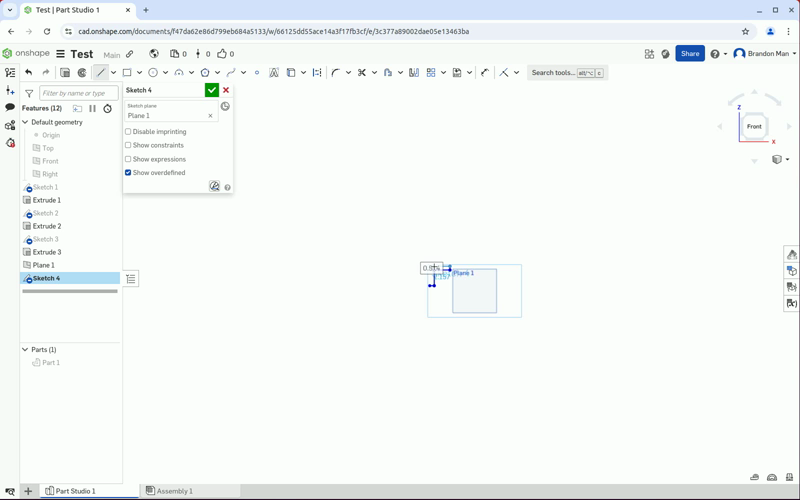
scroll(6)
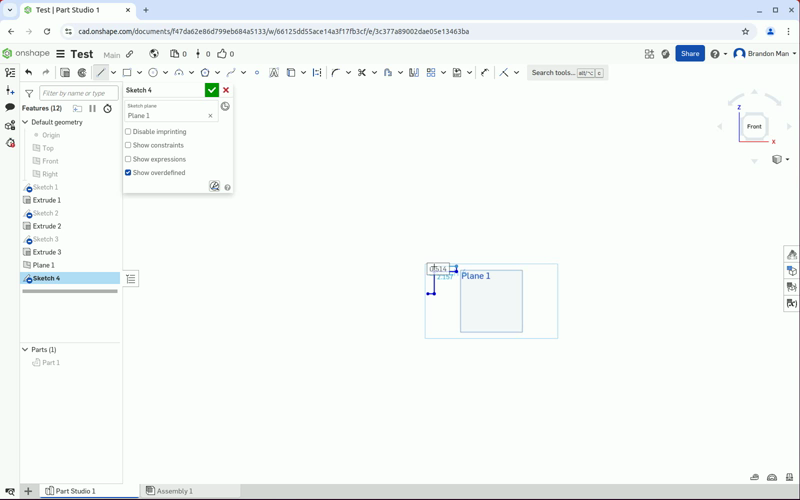
scroll(6)
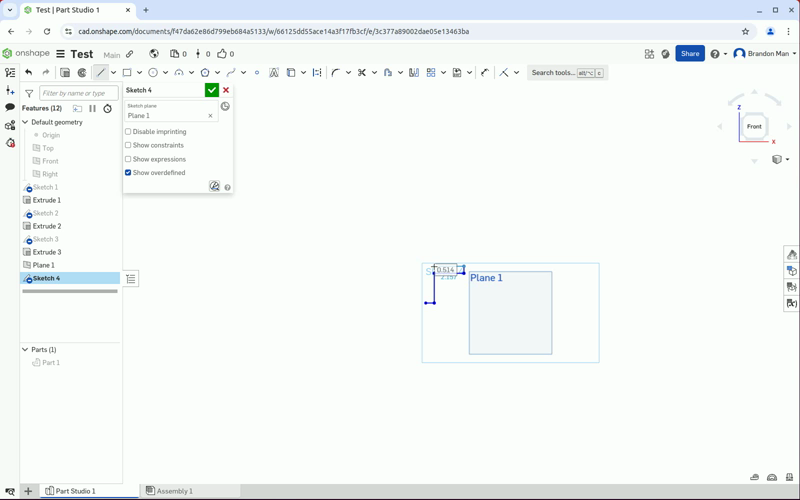
scroll(6)
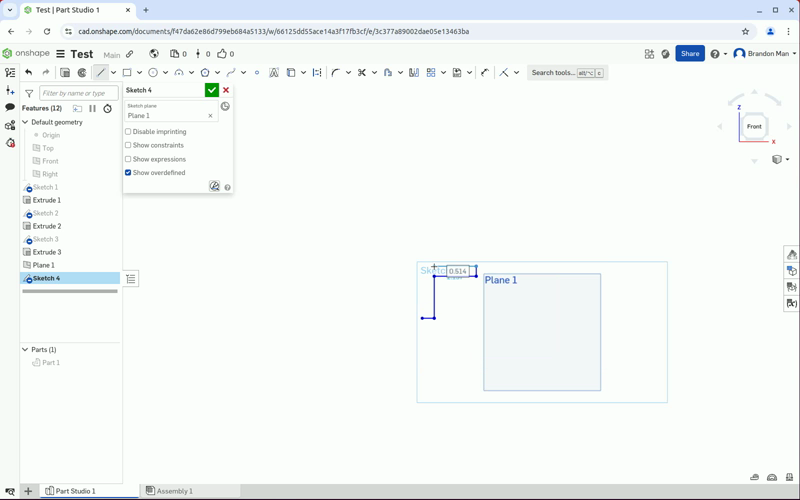
scroll(6)
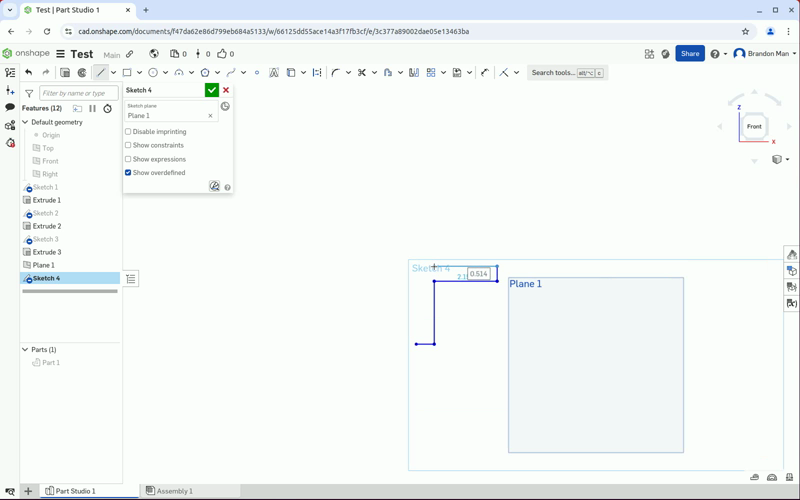
scroll(6)
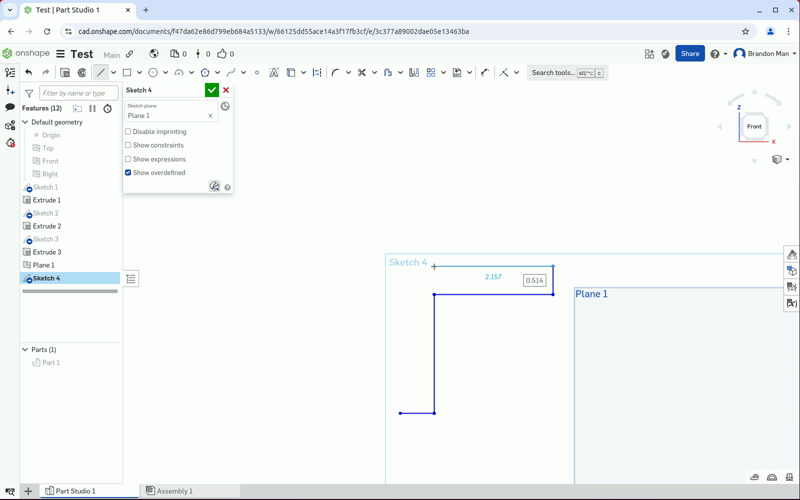
click(434, 266)
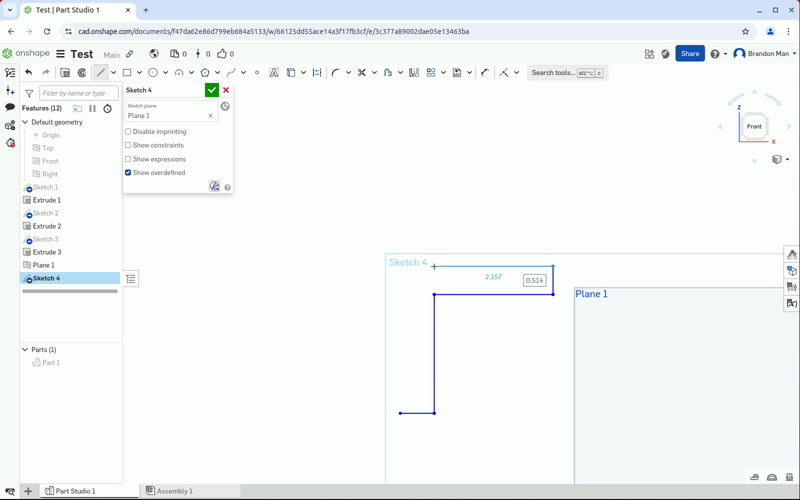
scroll(-6)
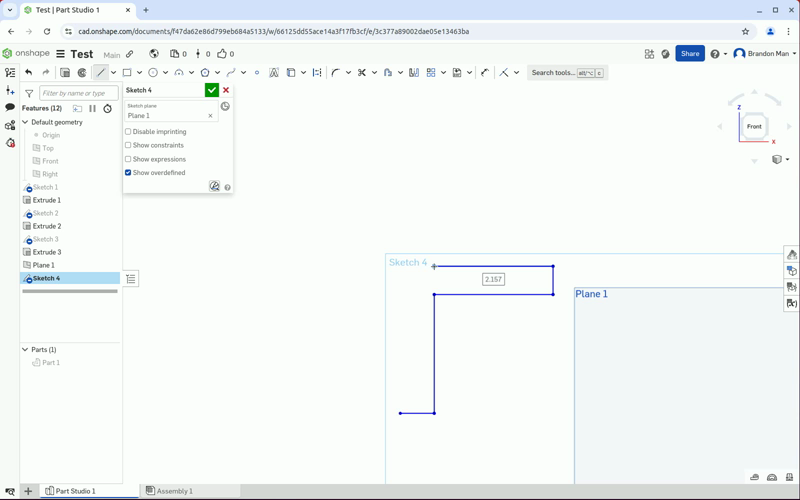
scroll(-6)
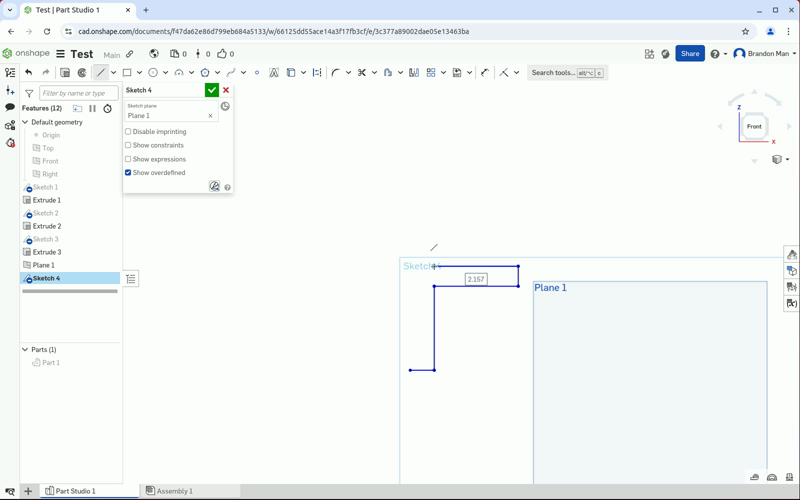
scroll(-6)
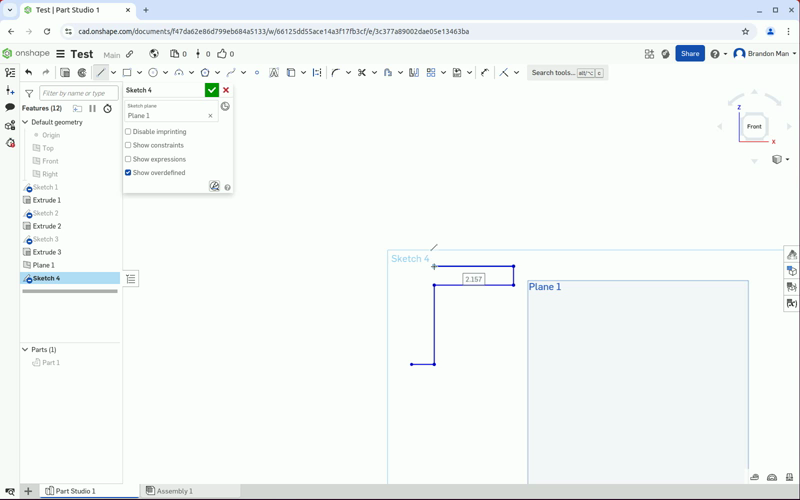
scroll(-6)
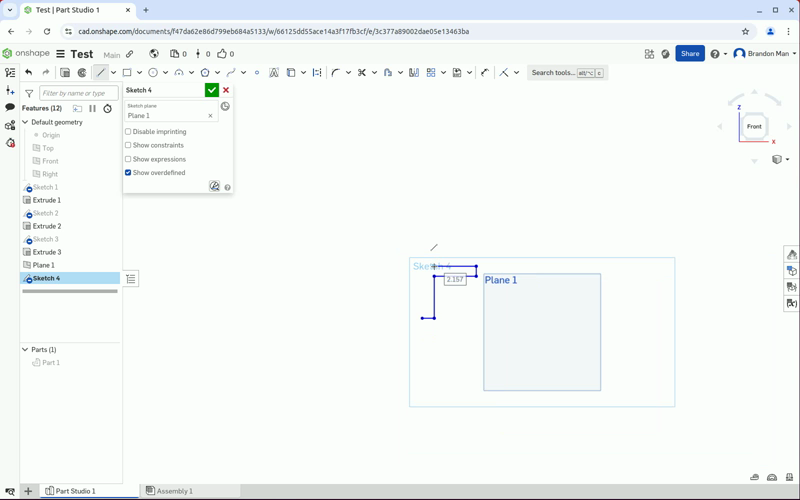
scroll(-6)
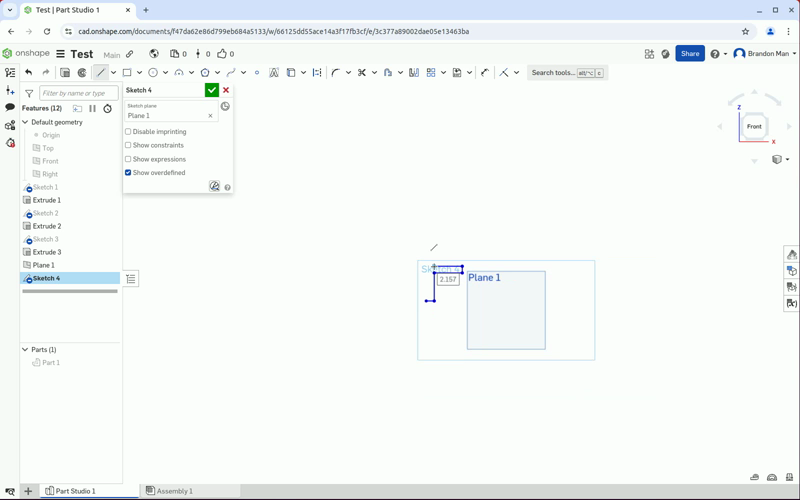
scroll(-6)
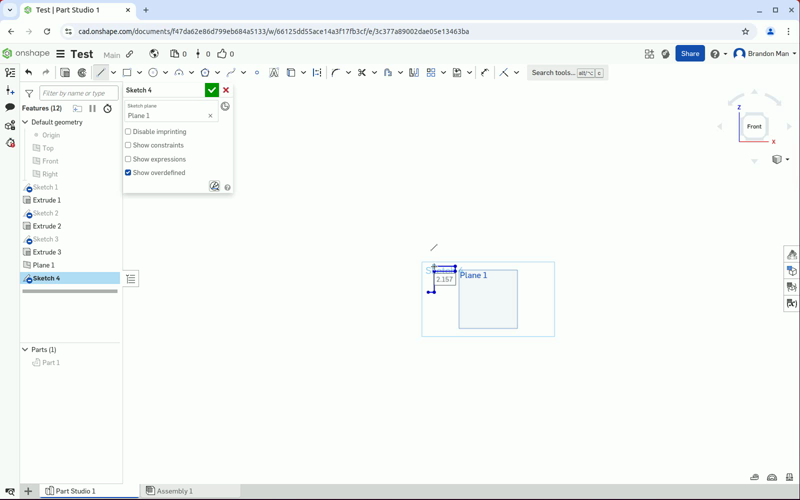
scroll(-6)
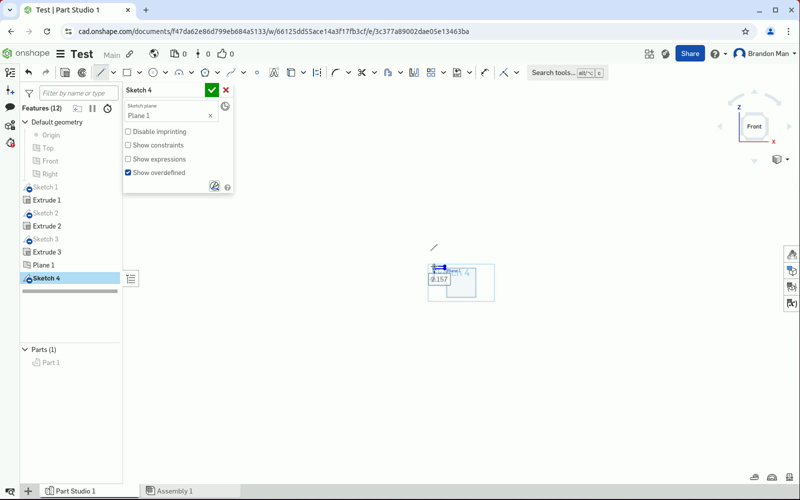
key_up(shift)
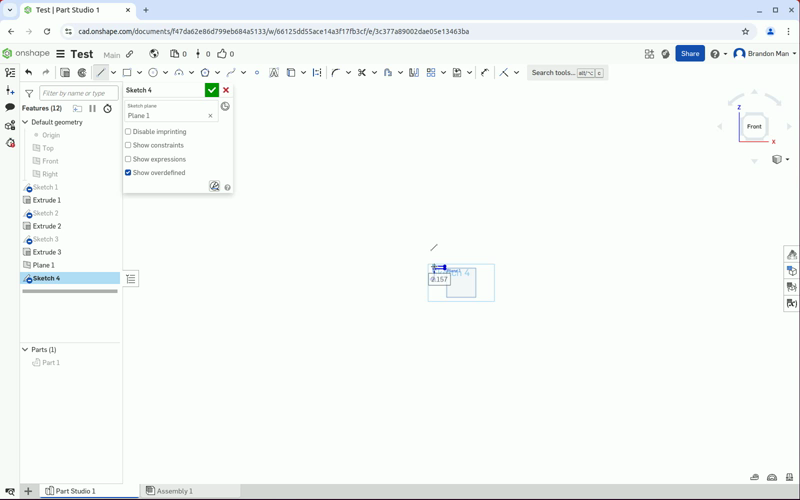
key_down(shift)
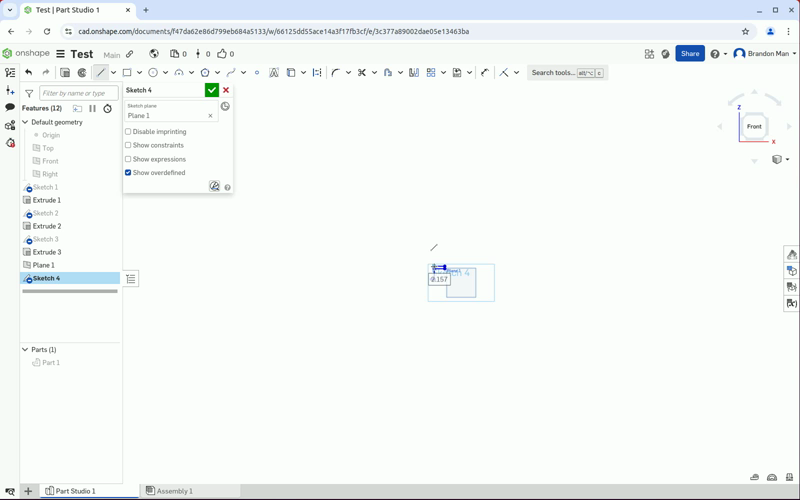
mouse_move(464, 266)
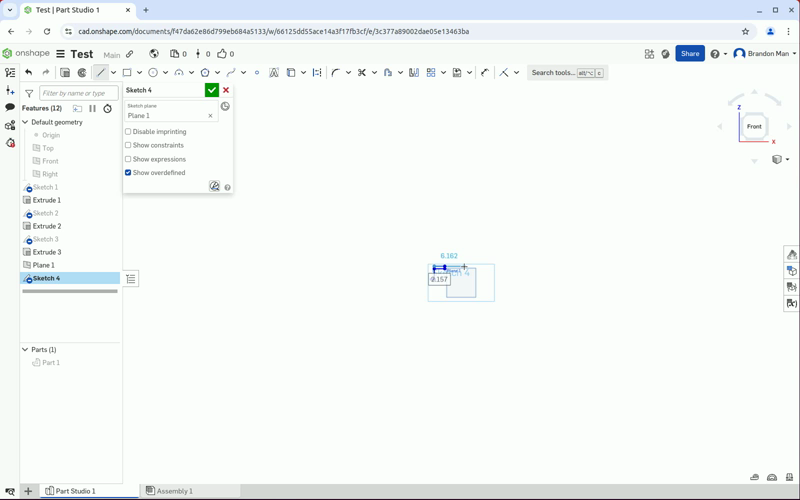
mouse_move(434, 256)
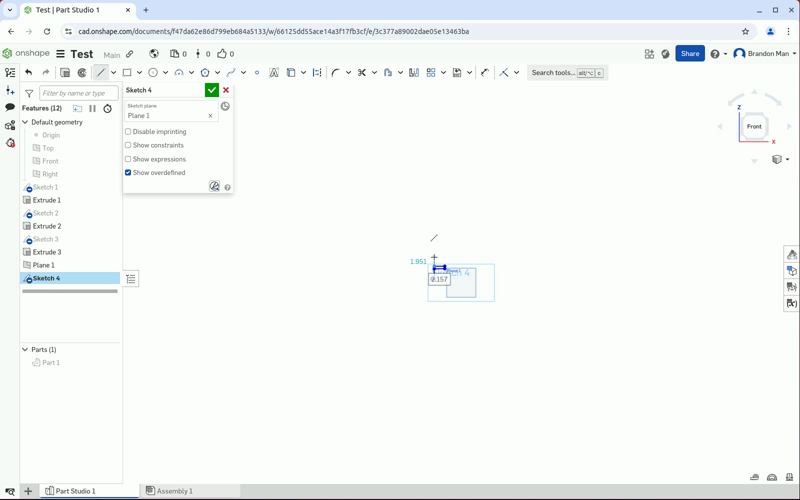
click(434, 256)
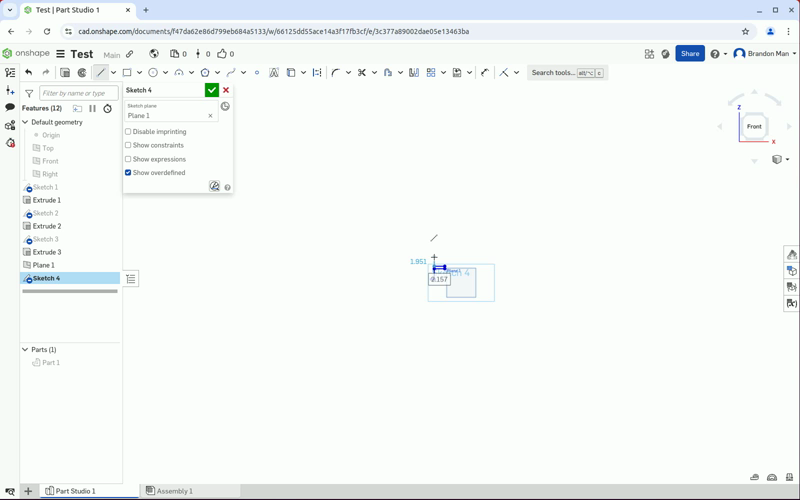
key_up(shift)
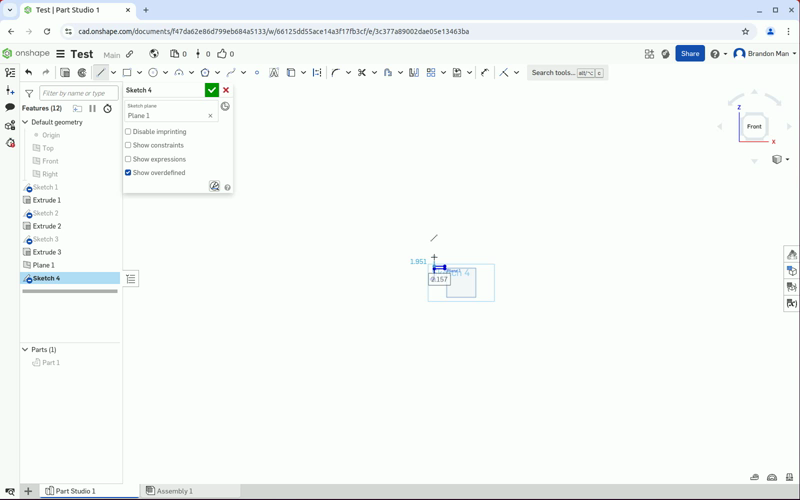
key_down(shift)
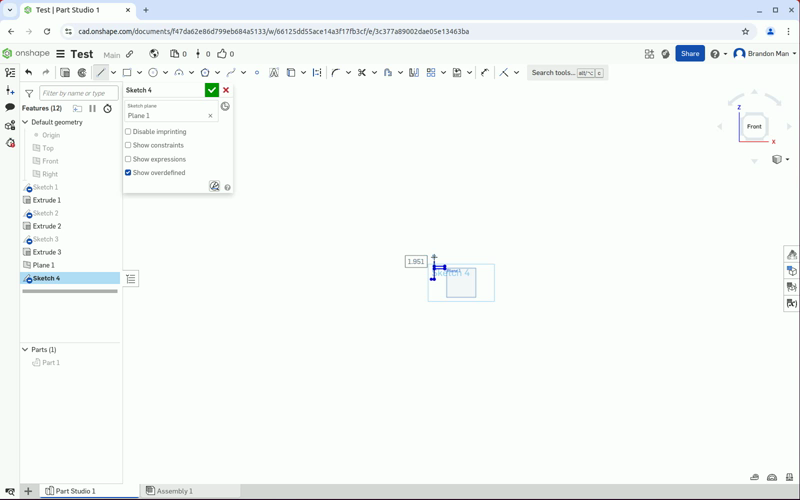
mouse_move(464, 256)
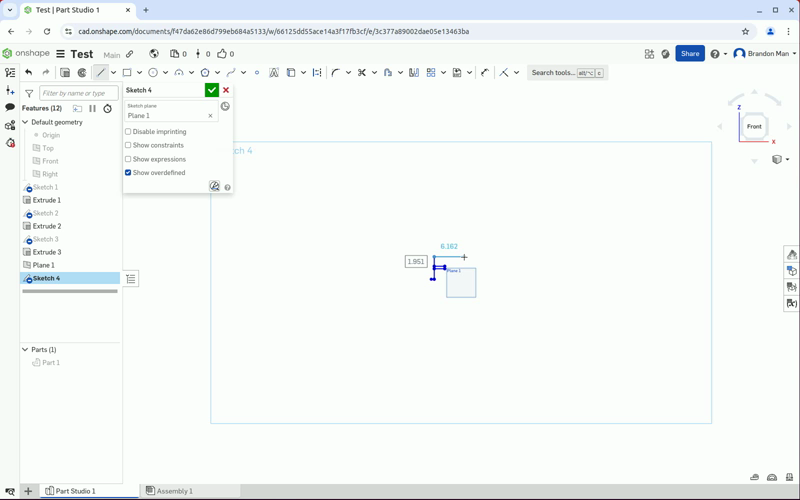
mouse_move(445, 256)
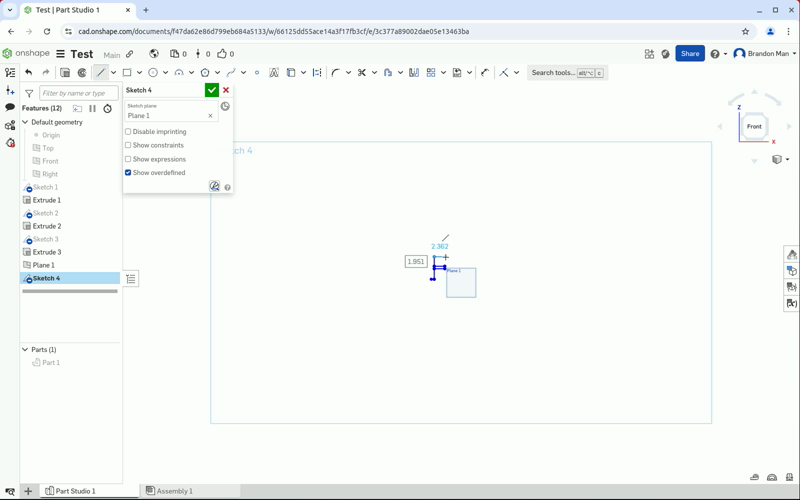
click(445, 256)
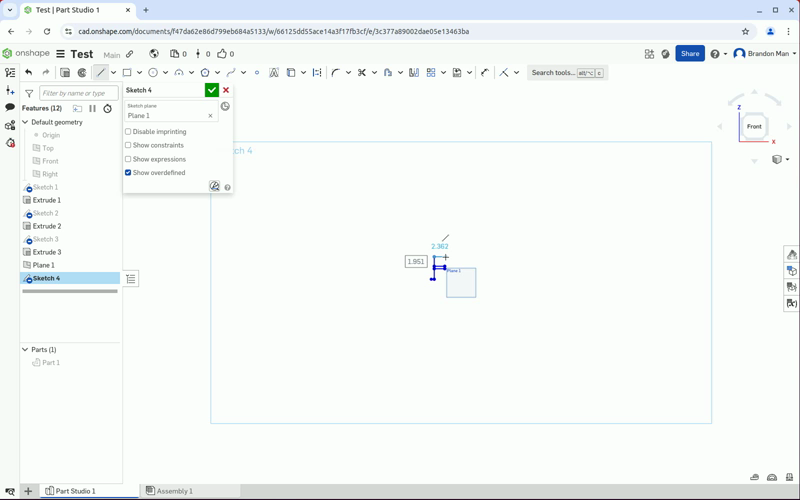
key_up(shift)
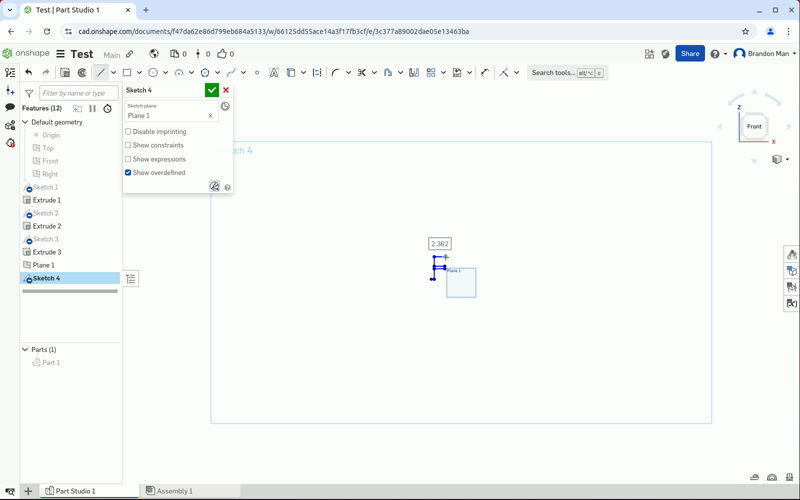
key_down(shift)
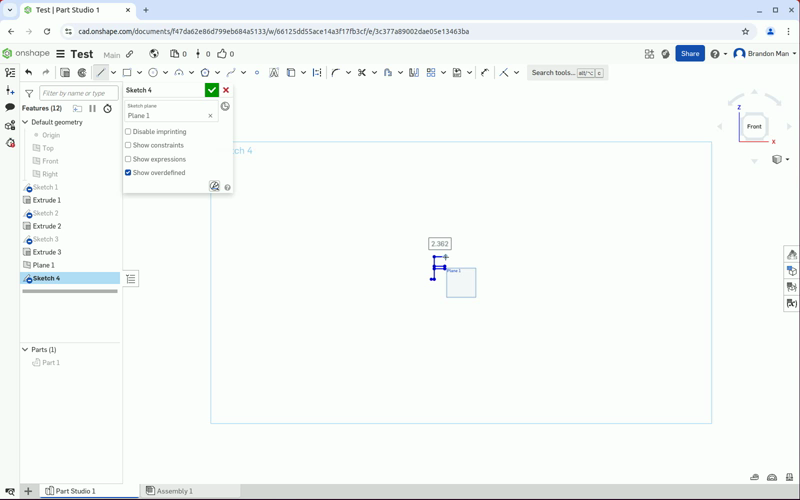
mouse_move(475, 256)
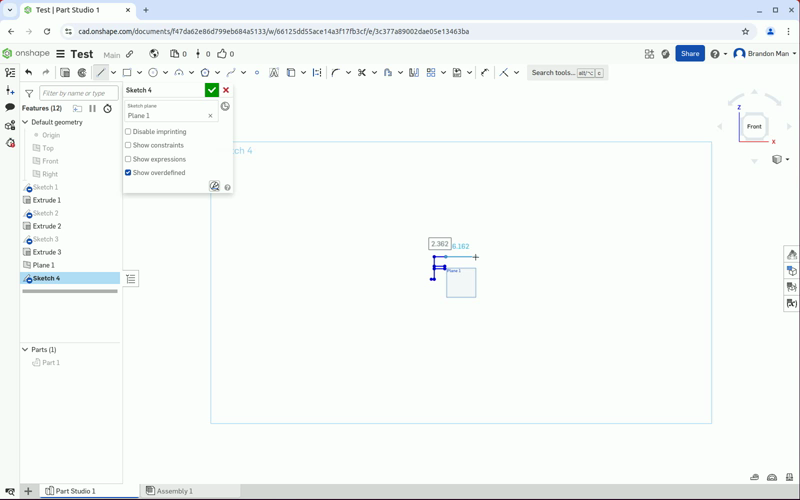
mouse_move(445, 253)
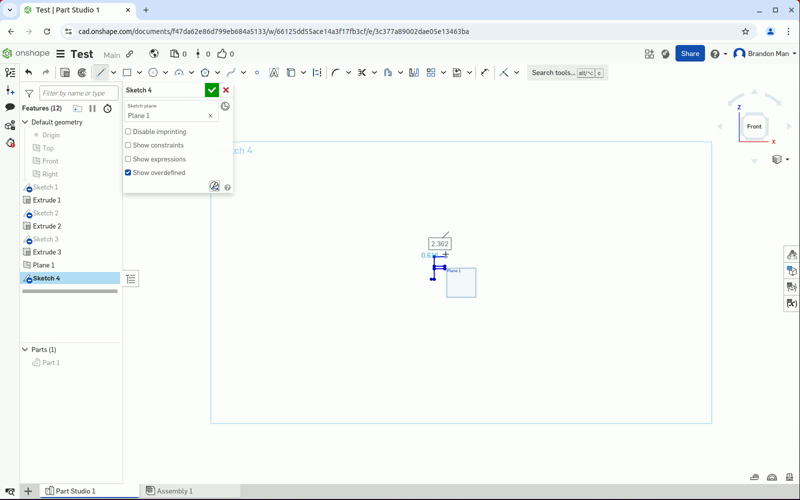
scroll(6)
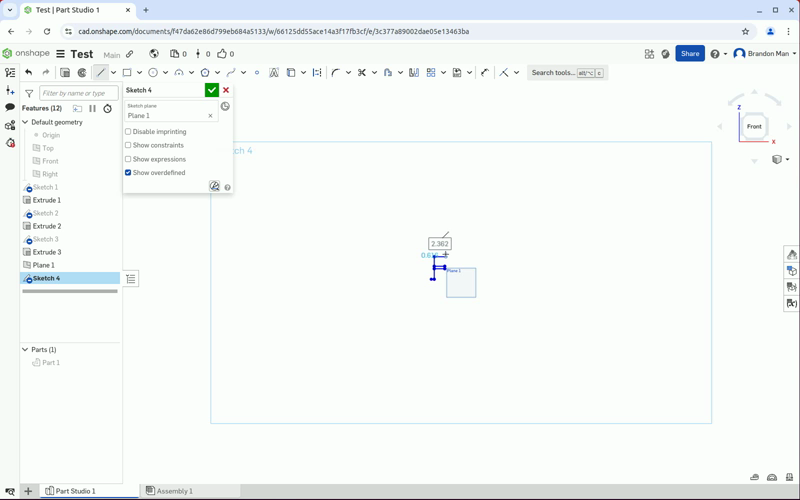
scroll(6)
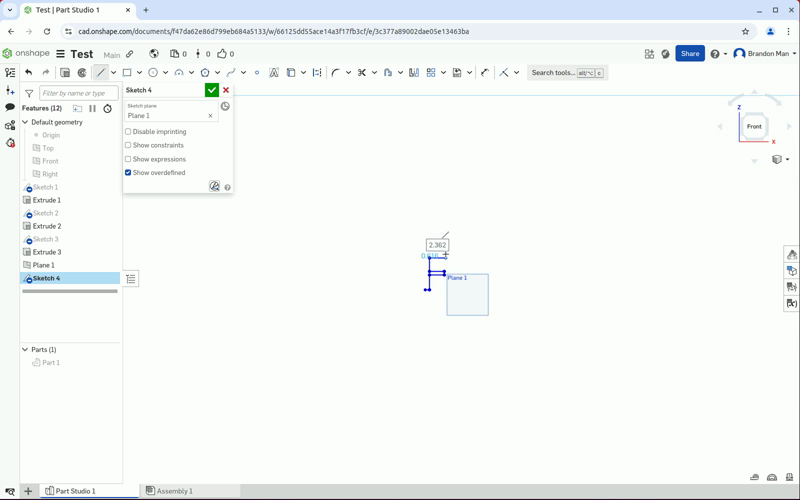
scroll(6)
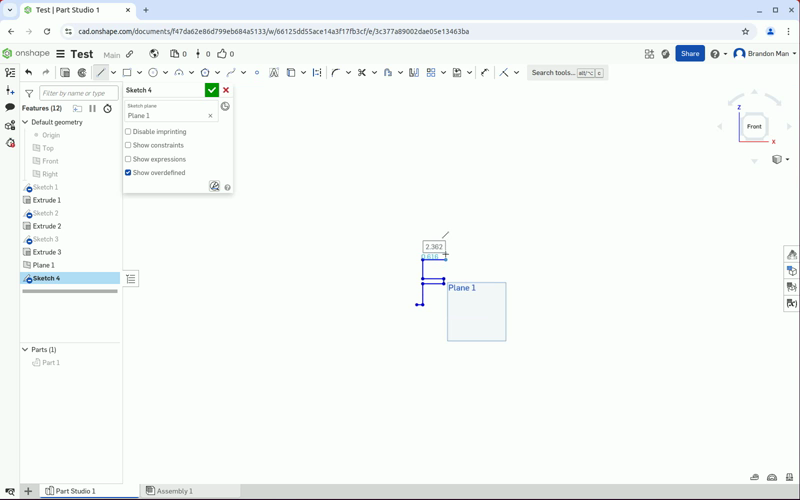
scroll(6)
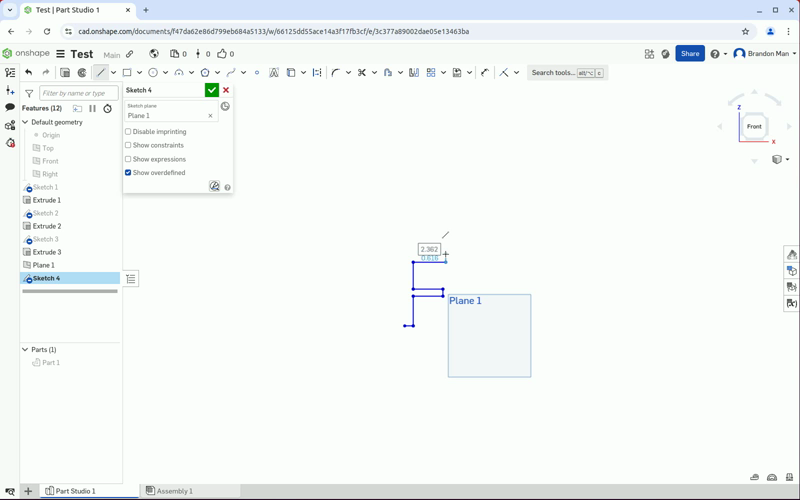
scroll(6)
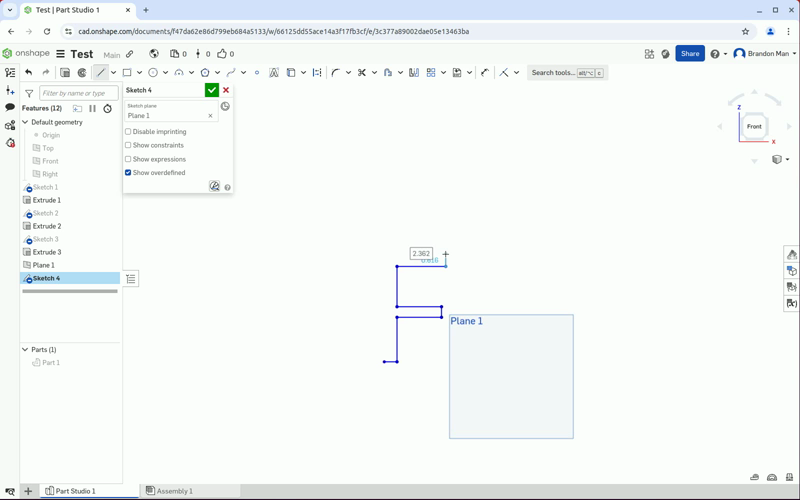
scroll(6)
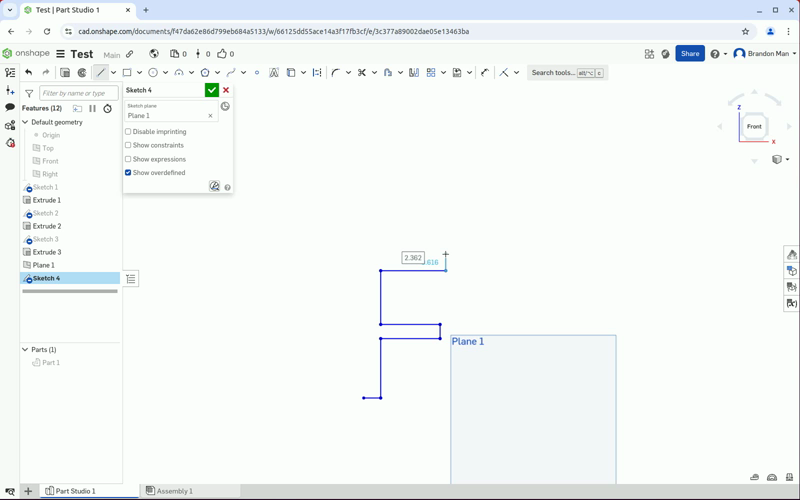
scroll(6)
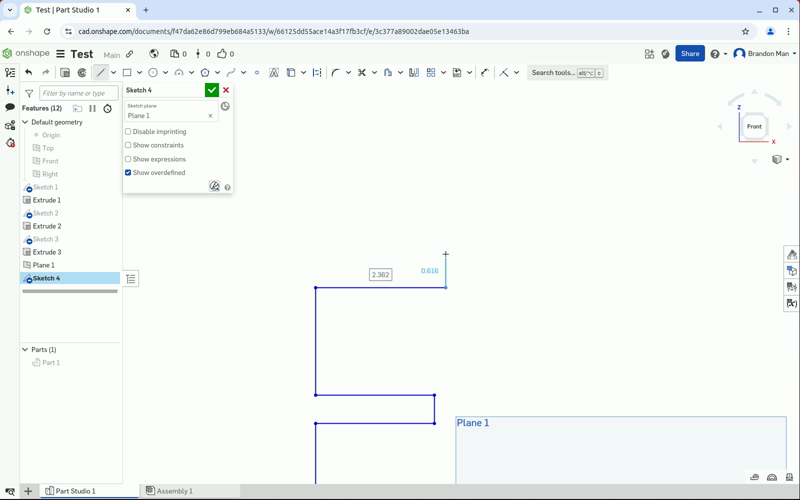
click(445, 253)
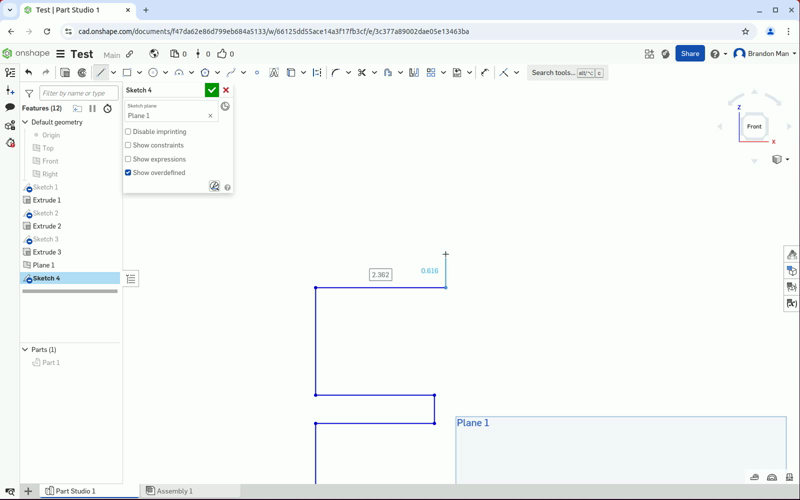
scroll(-6)
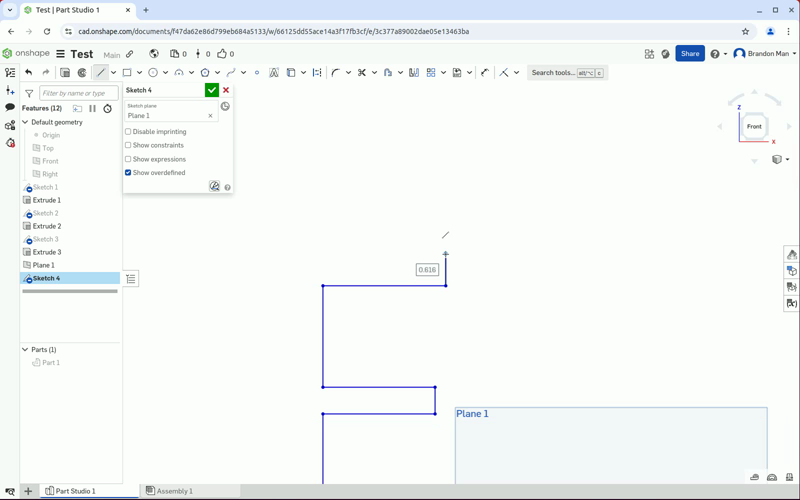
scroll(-6)
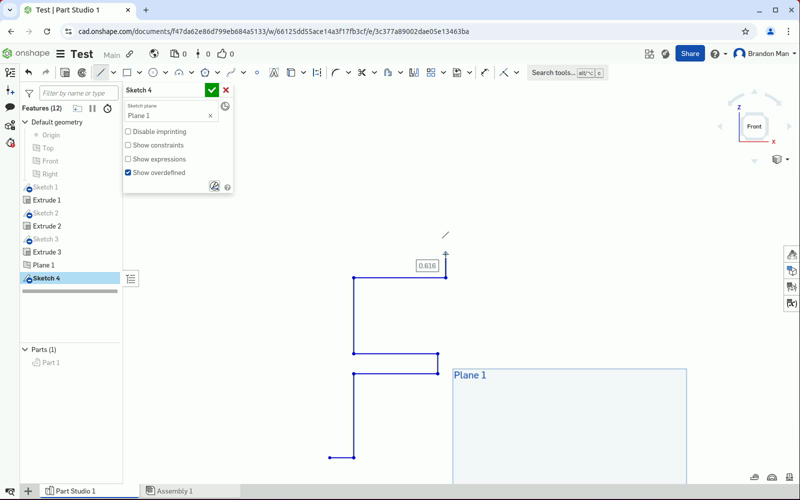
scroll(-6)
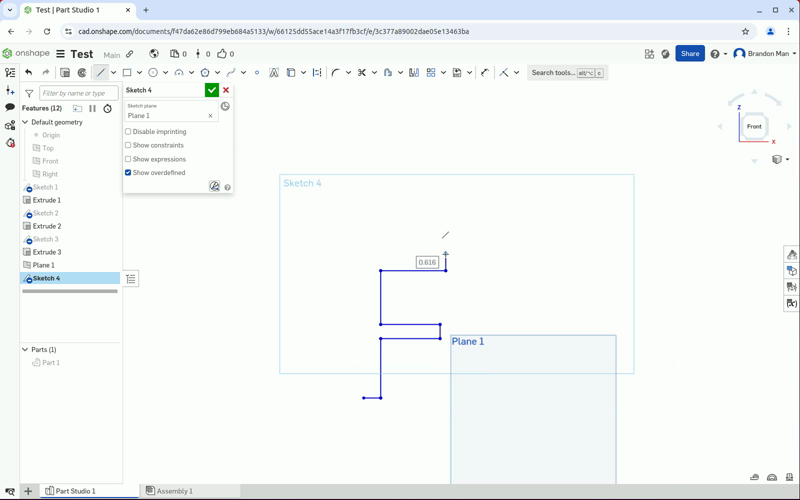
scroll(-6)
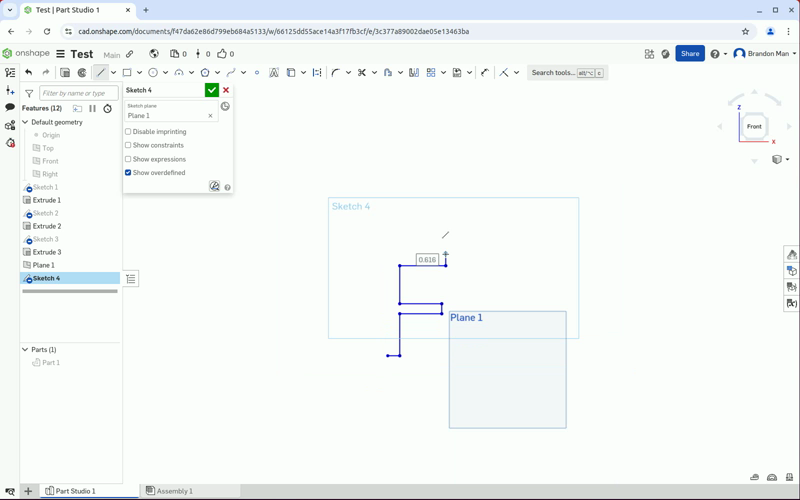
scroll(-6)
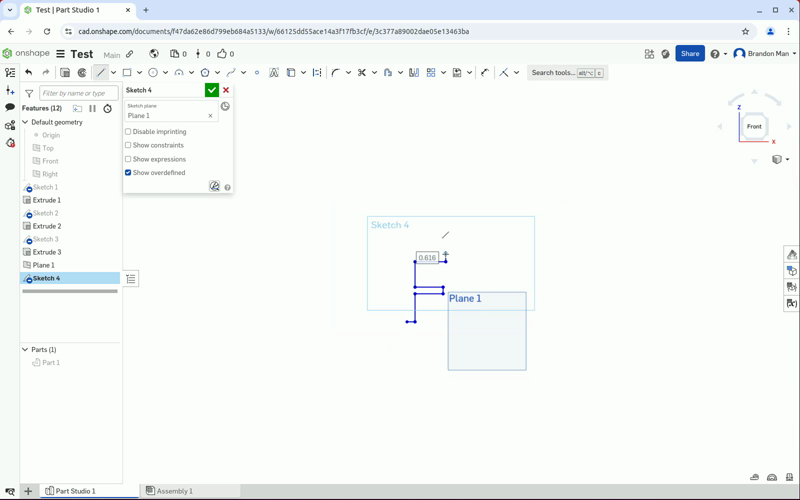
scroll(-6)
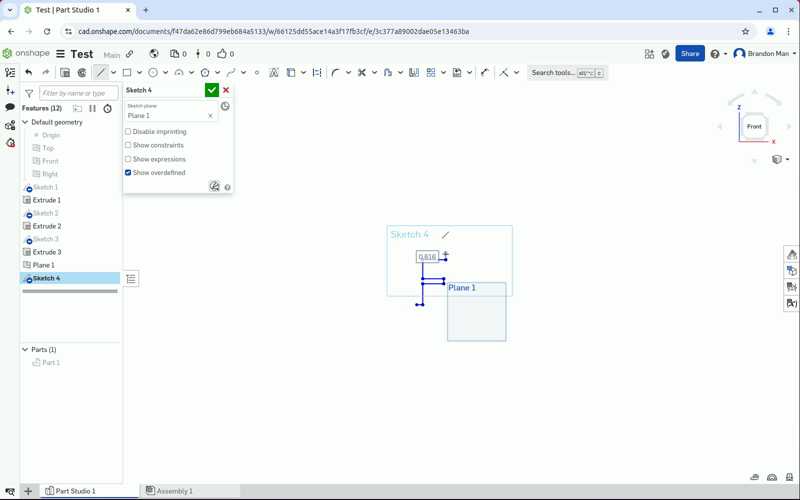
scroll(-6)
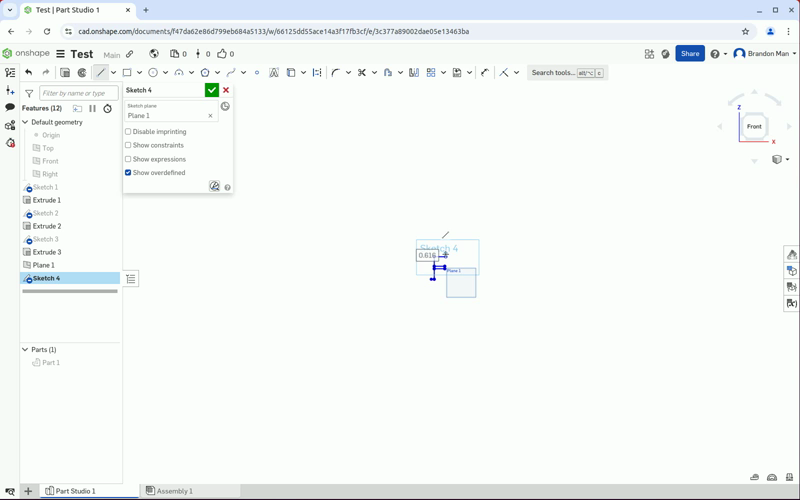
key_up(shift)
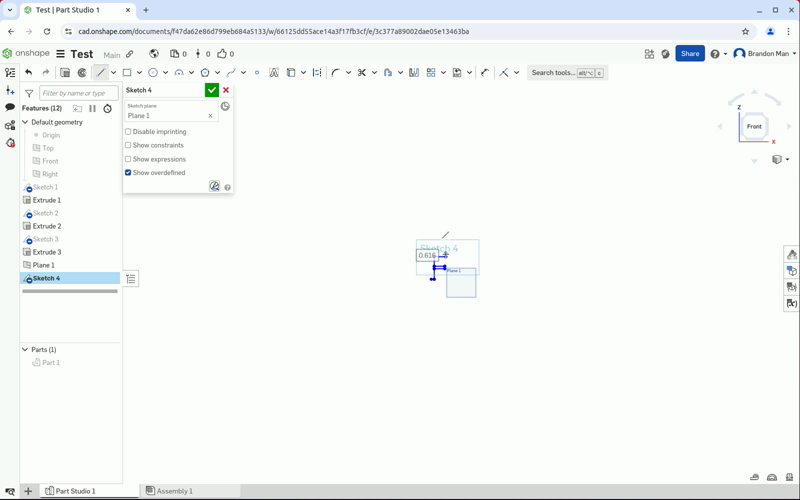
key_down(shift)
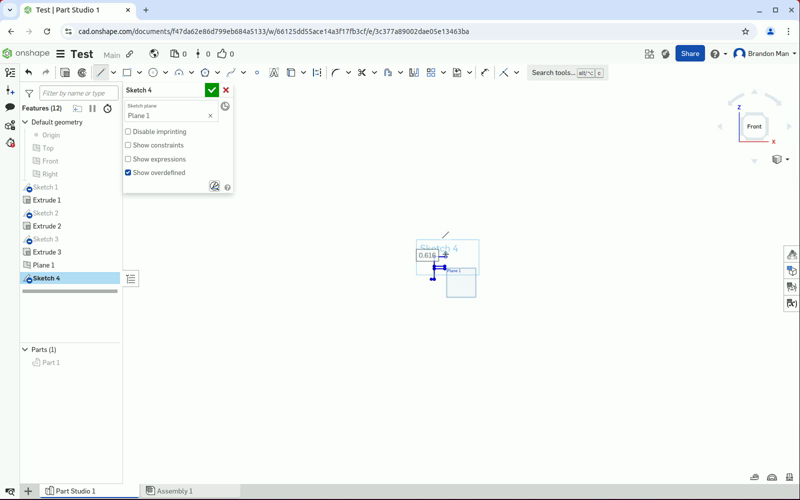
mouse_move(475, 253)
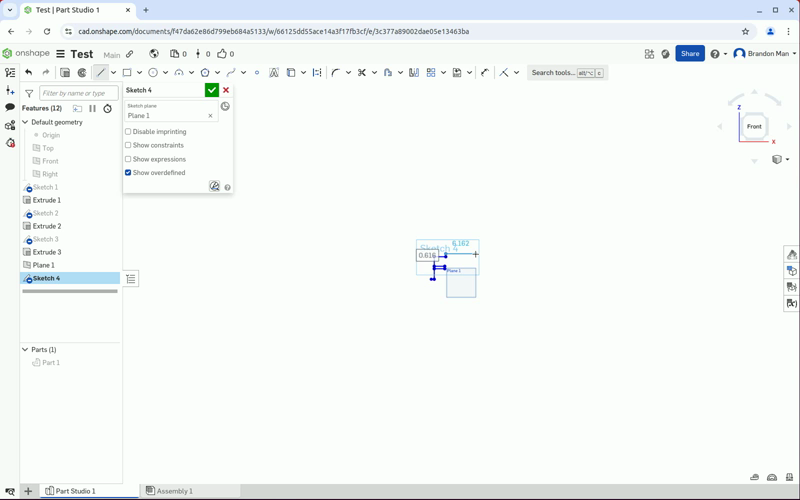
mouse_move(431, 253)
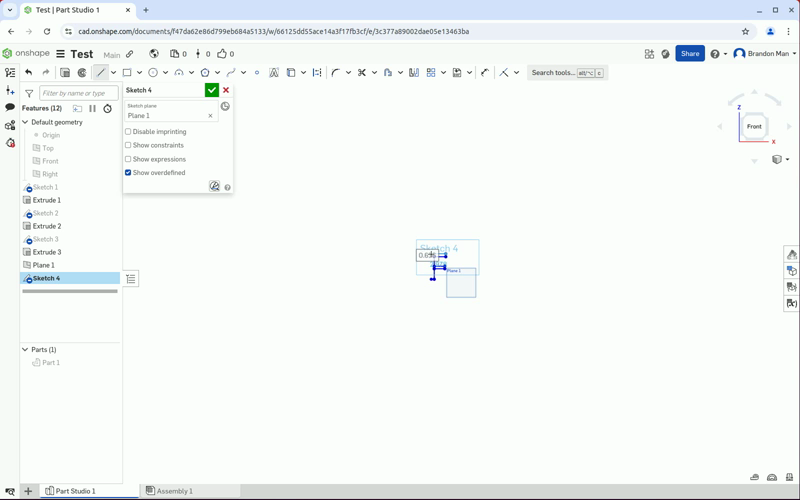
scroll(6)
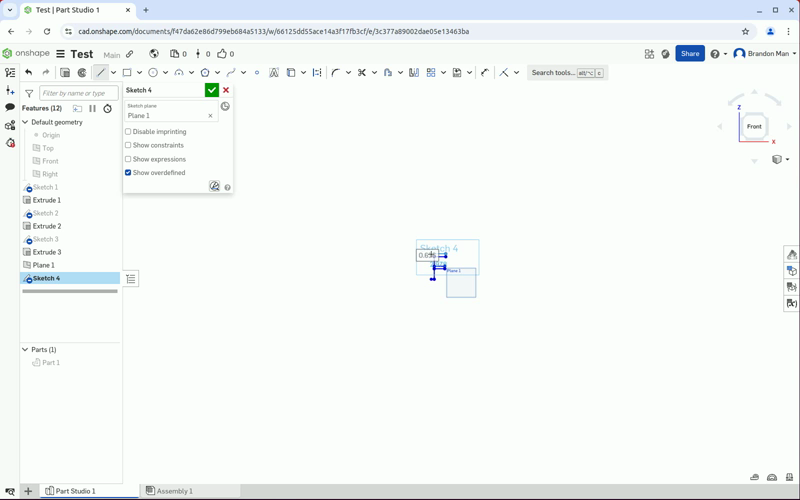
scroll(6)
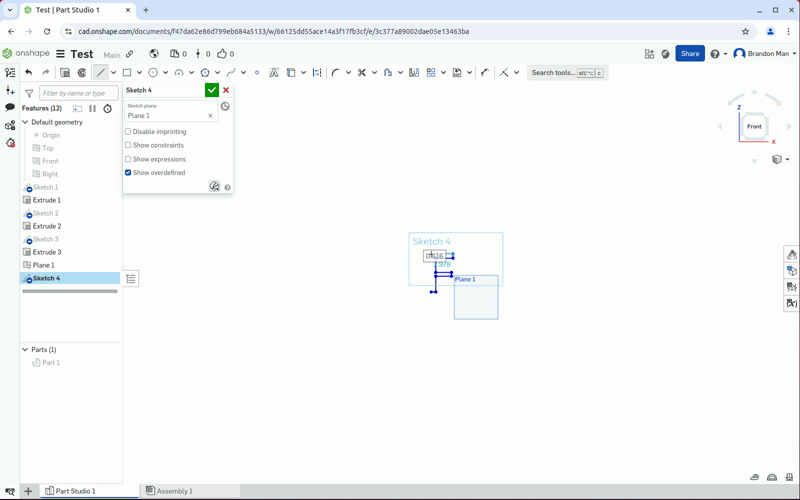
scroll(6)
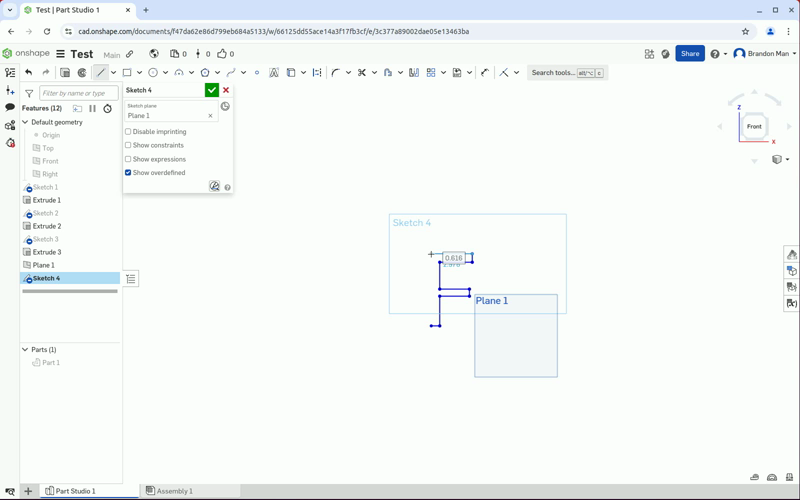
scroll(6)
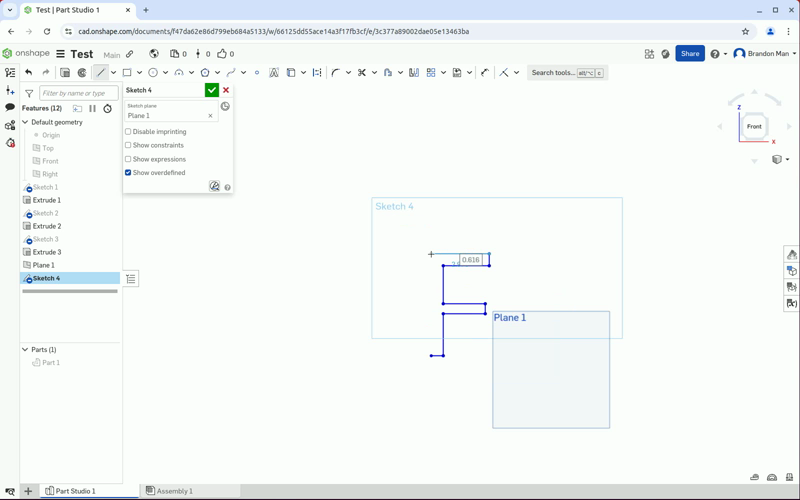
scroll(6)
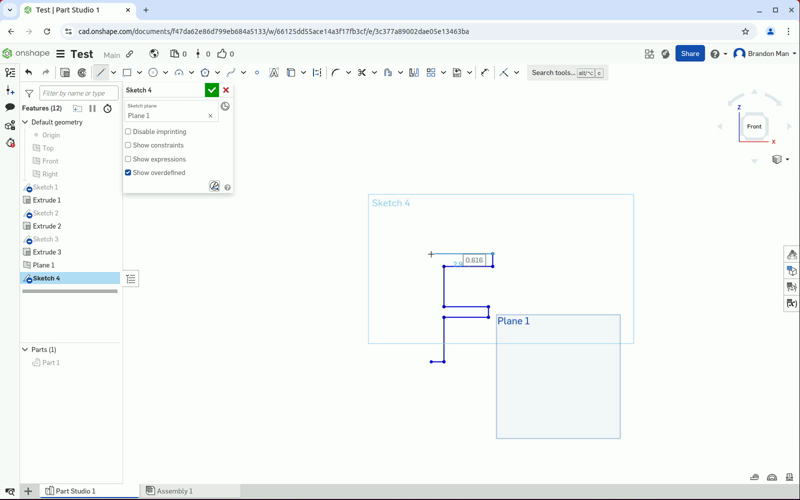
scroll(6)
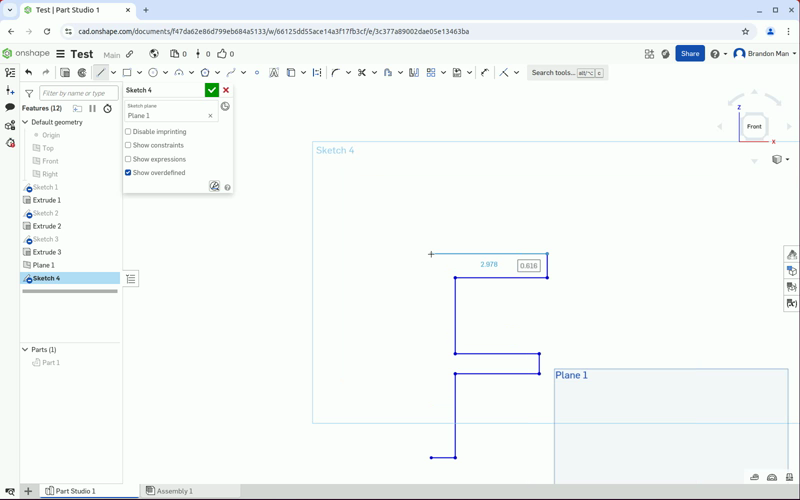
scroll(6)
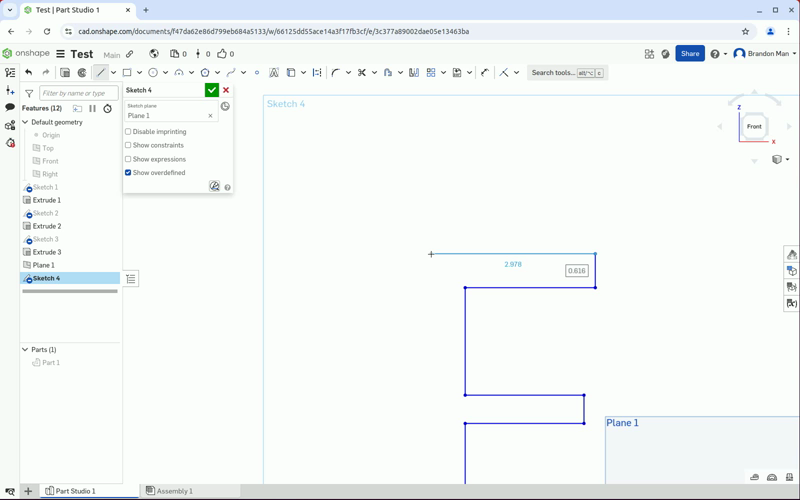
click(431, 253)
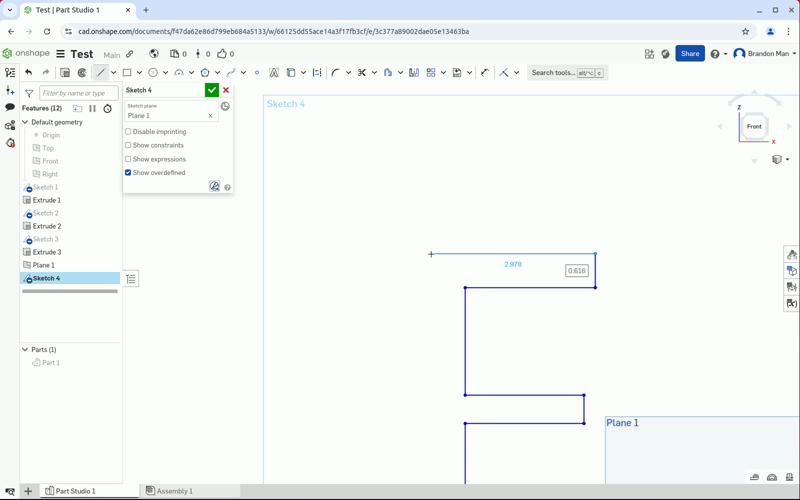
scroll(-6)
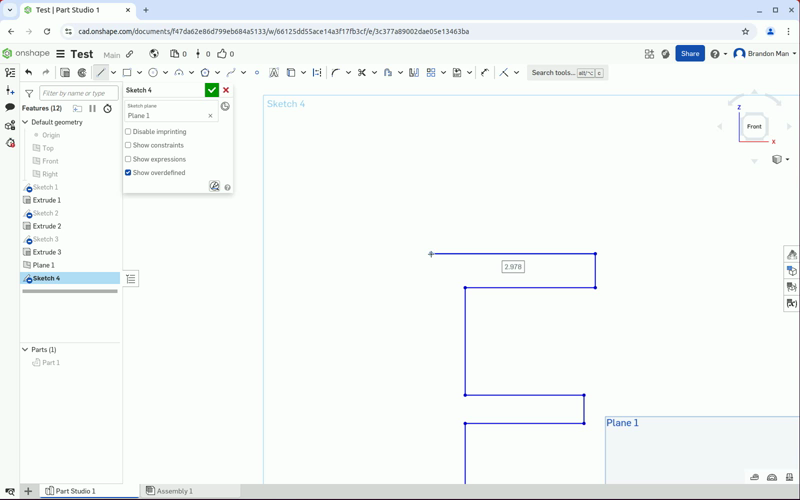
scroll(-6)
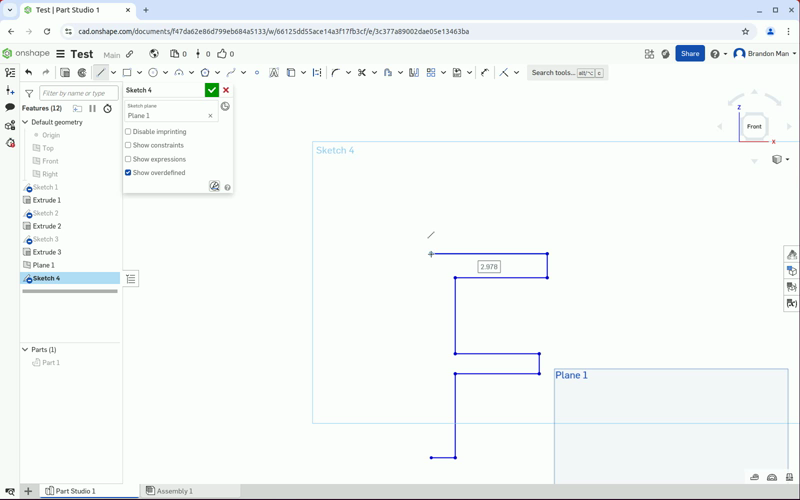
scroll(-6)
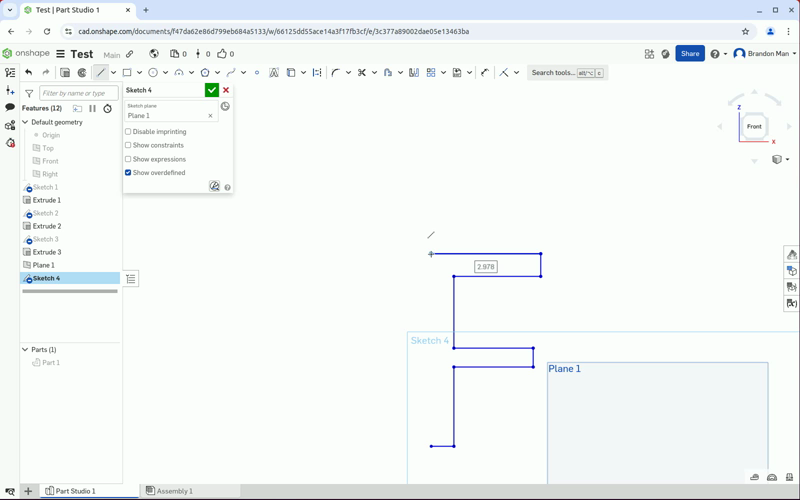
scroll(-6)
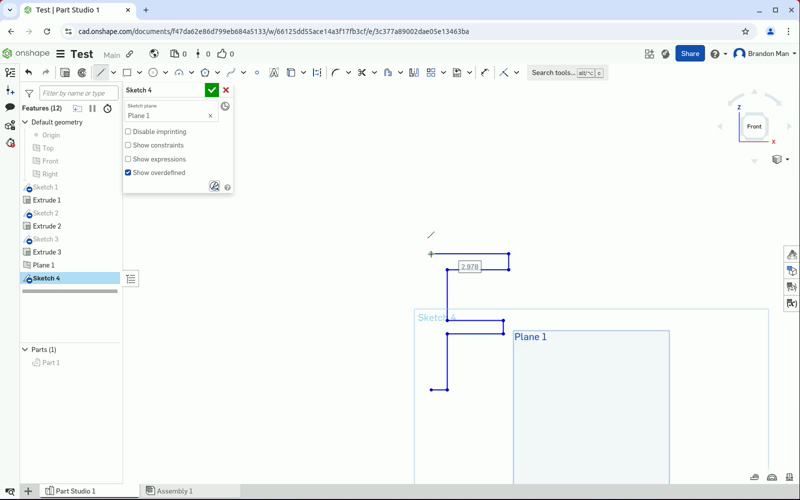
scroll(-6)
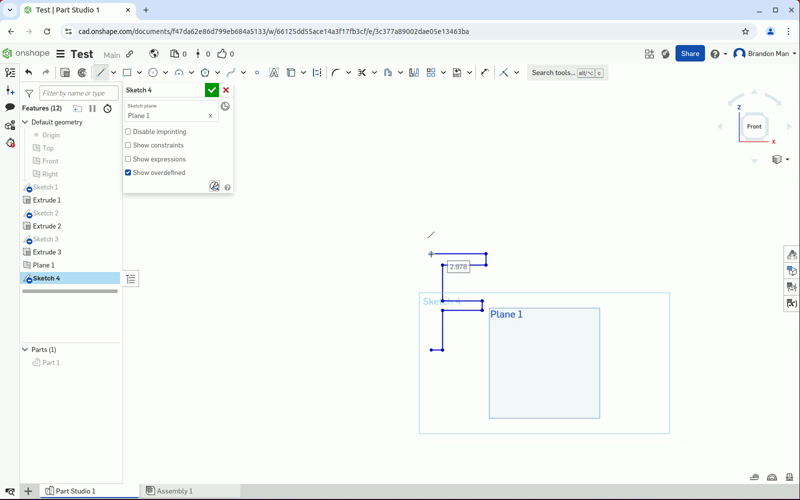
scroll(-6)
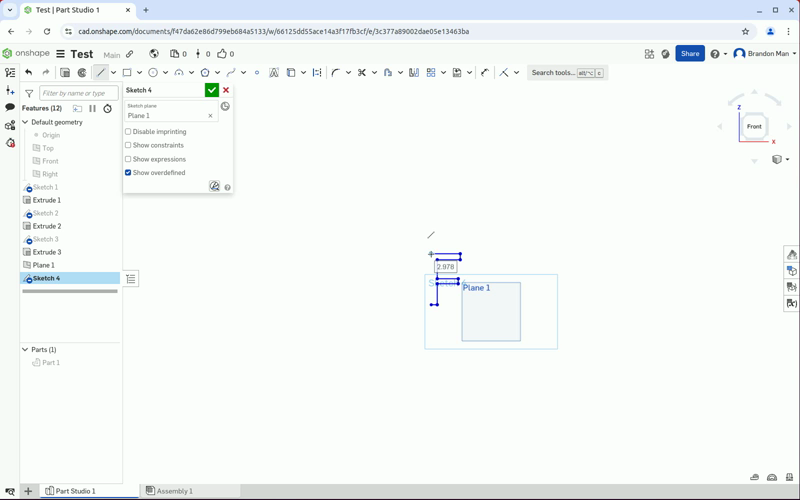
scroll(-6)
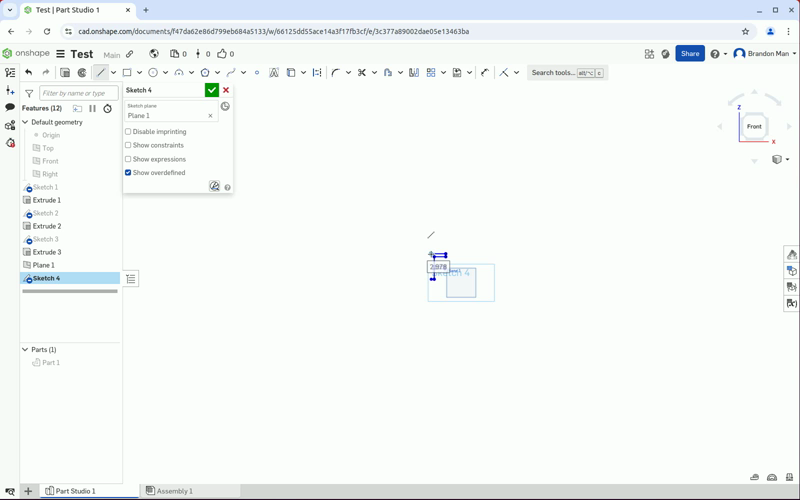
key_up(shift)
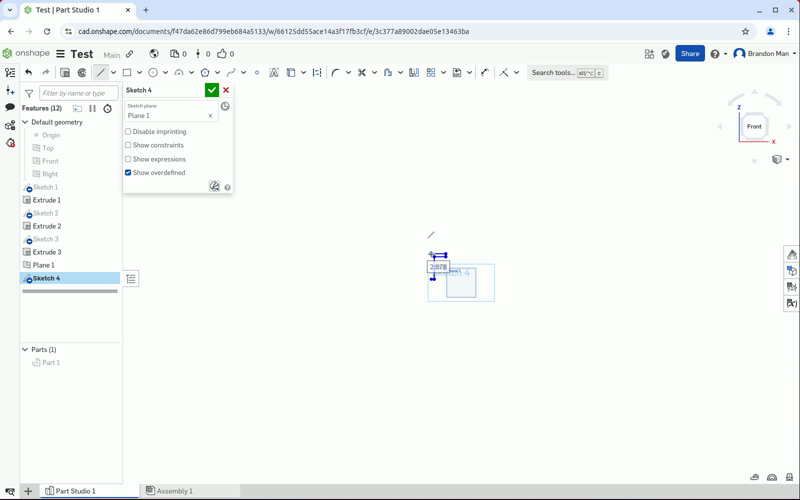
mouse_move(461, 253)
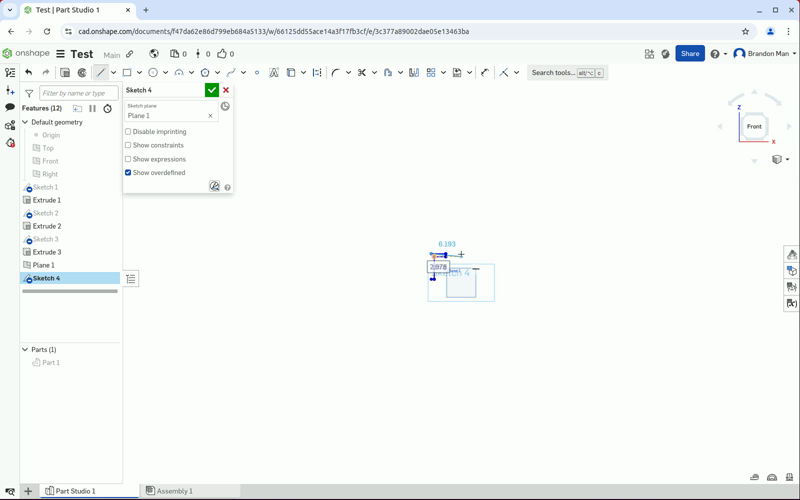
key_down(shift)
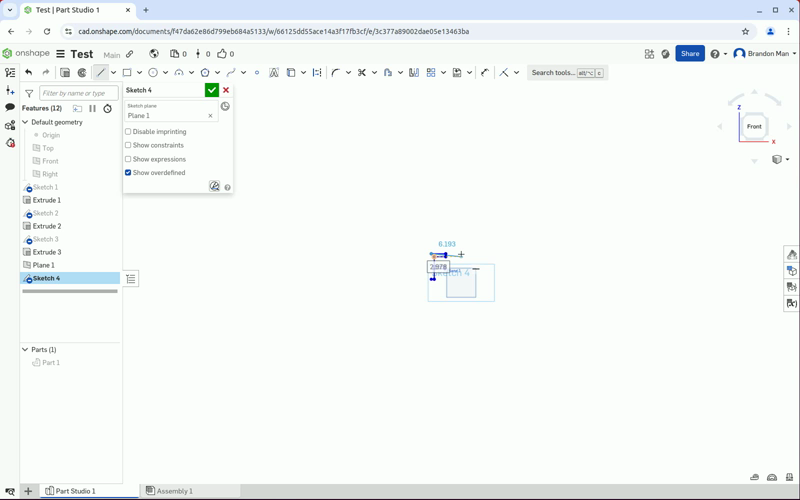
mouse_move(431, 279)
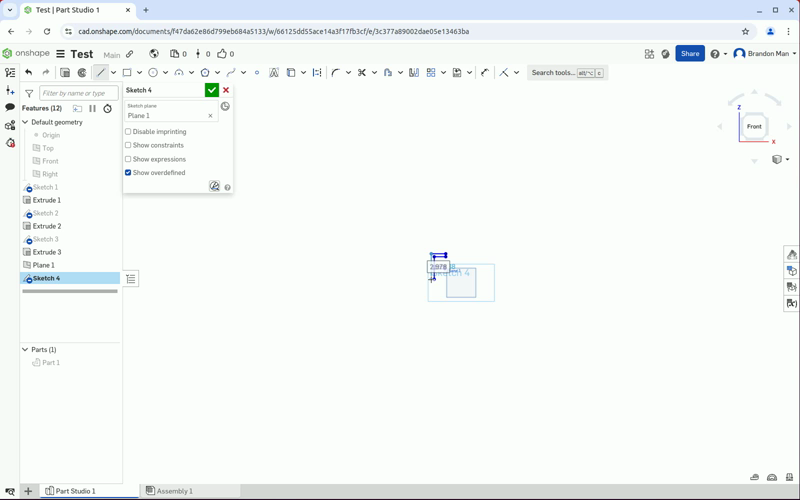
scroll(6)
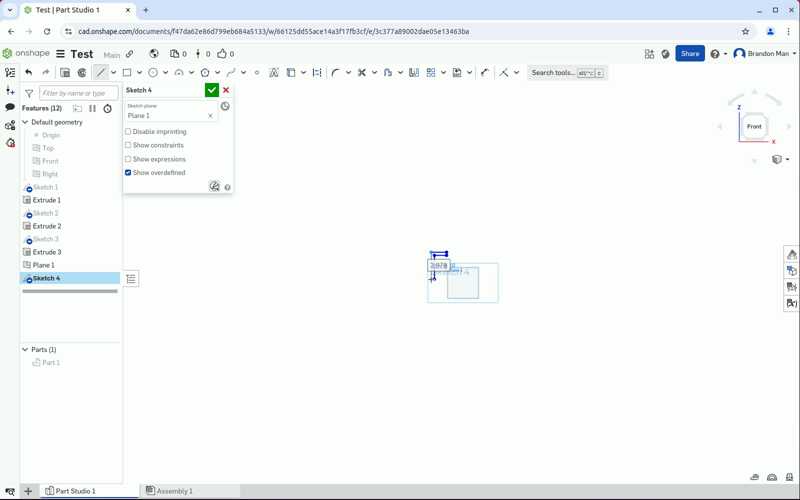
scroll(6)
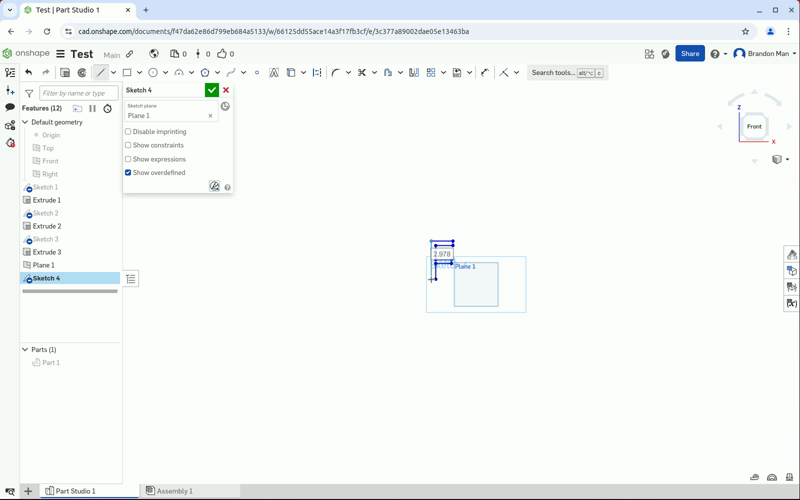
scroll(6)
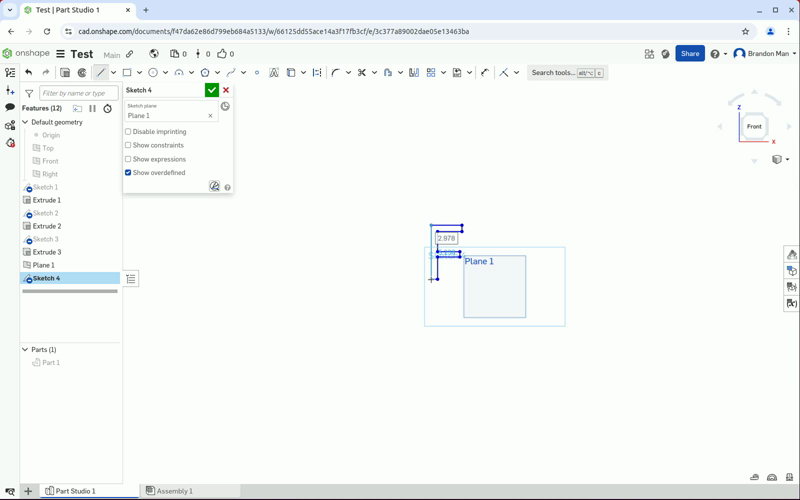
scroll(6)
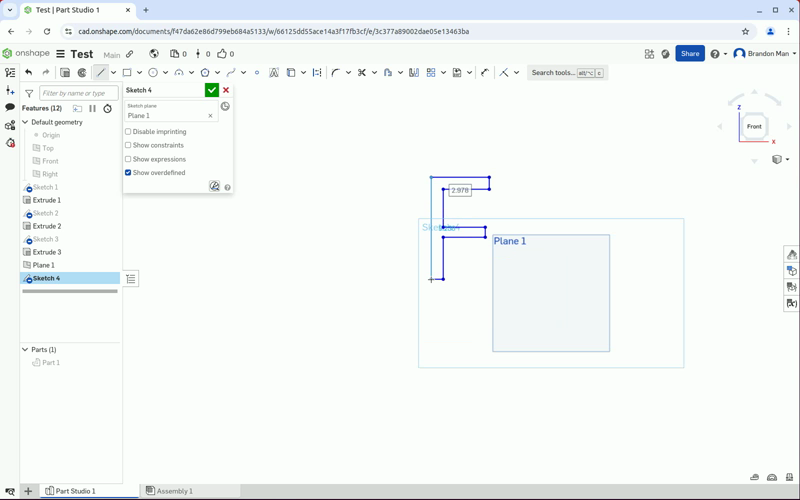
scroll(6)
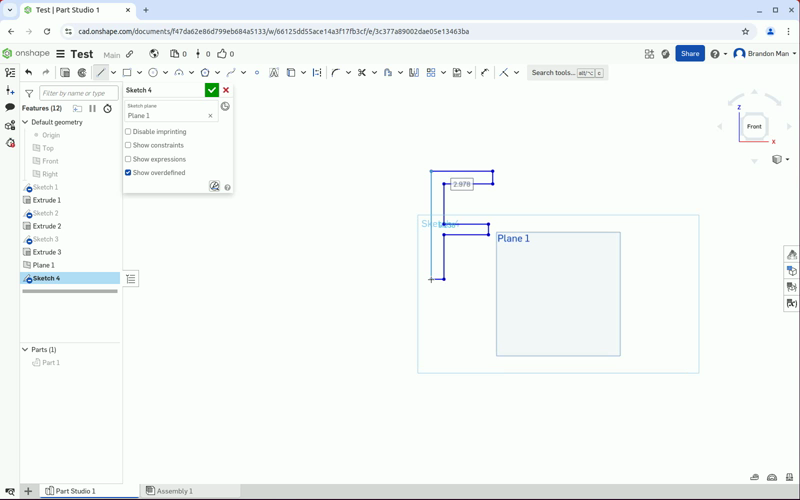
scroll(6)
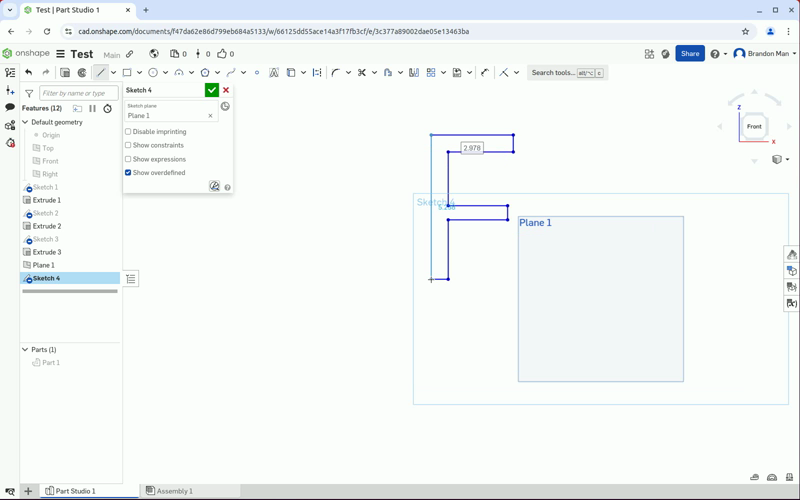
scroll(6)
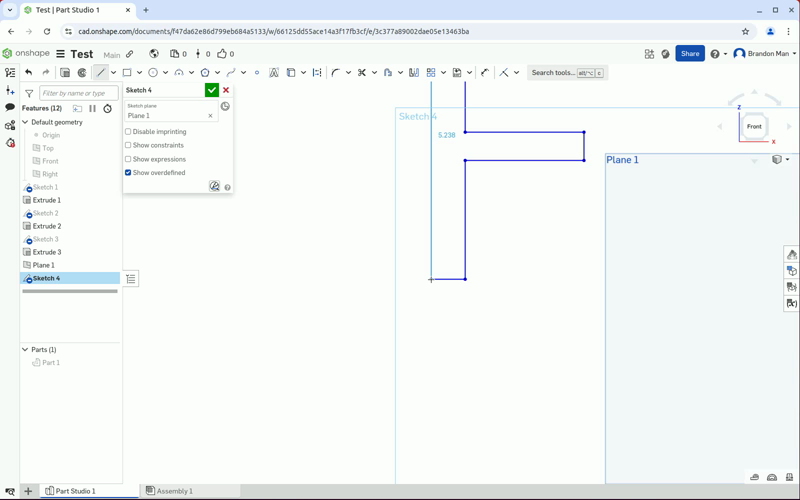
key_up(shift)
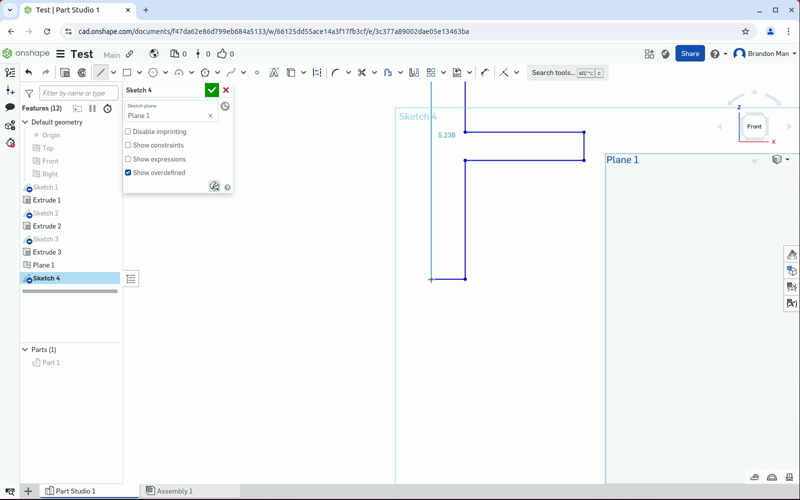
click(431, 279)
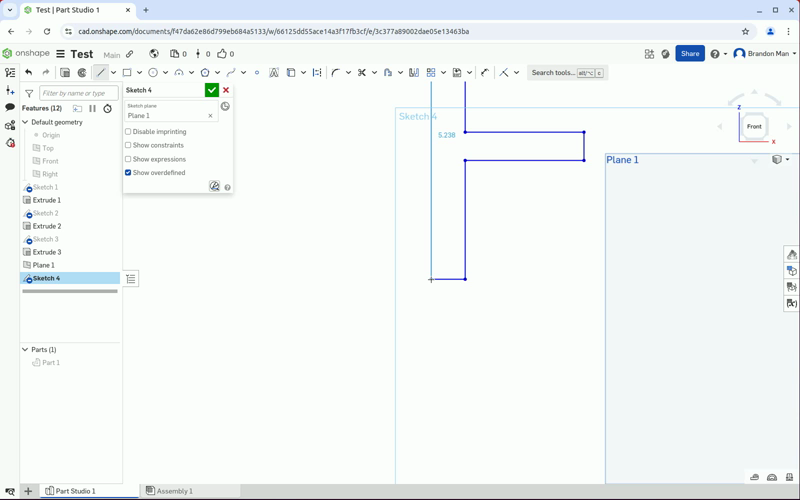
scroll(-6)
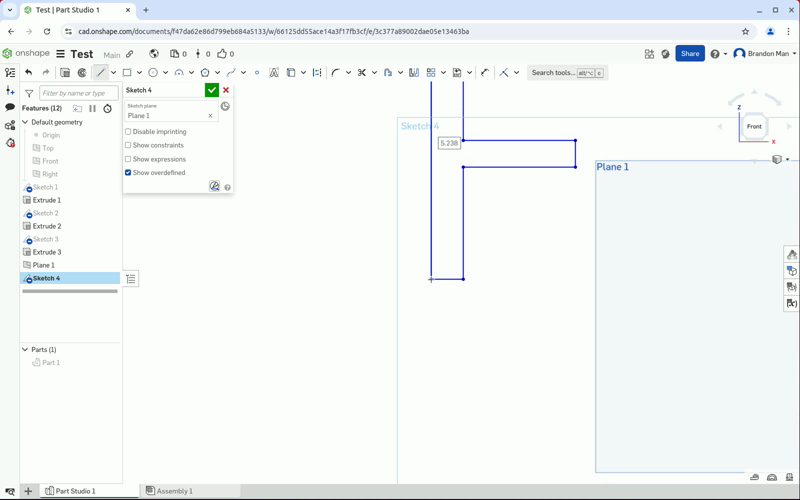
scroll(-6)
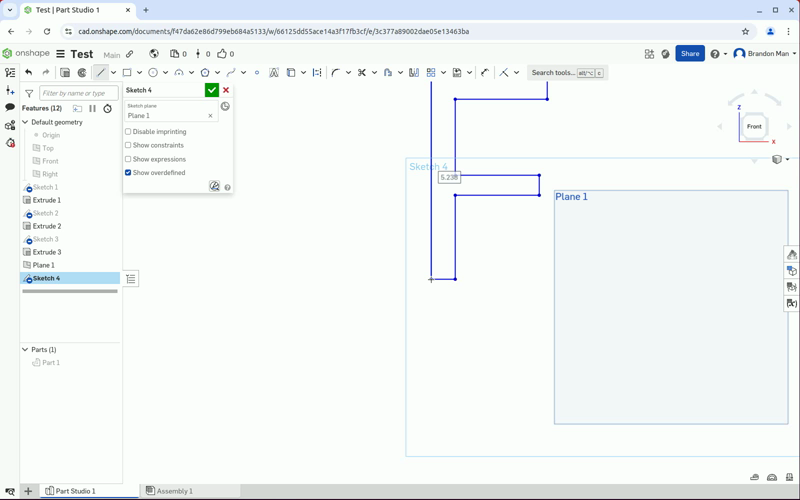
scroll(-6)
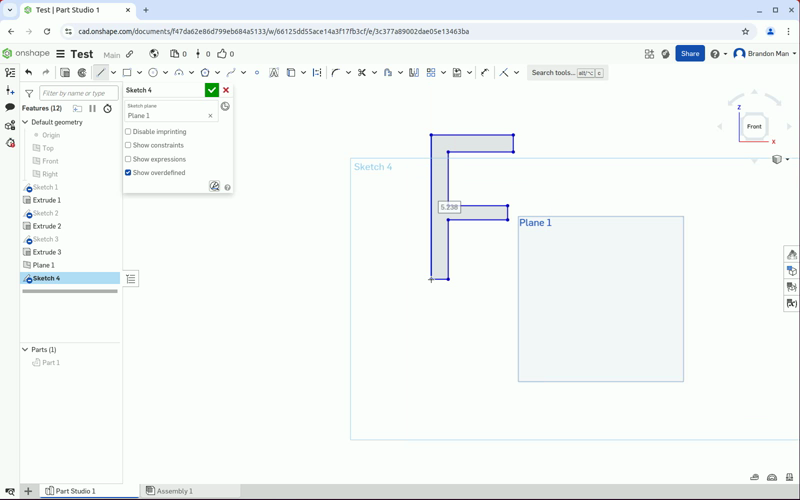
scroll(-6)
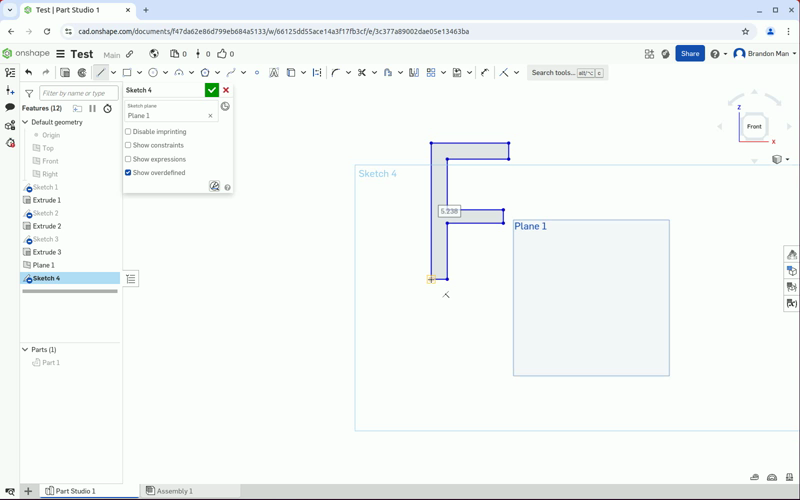
scroll(-6)
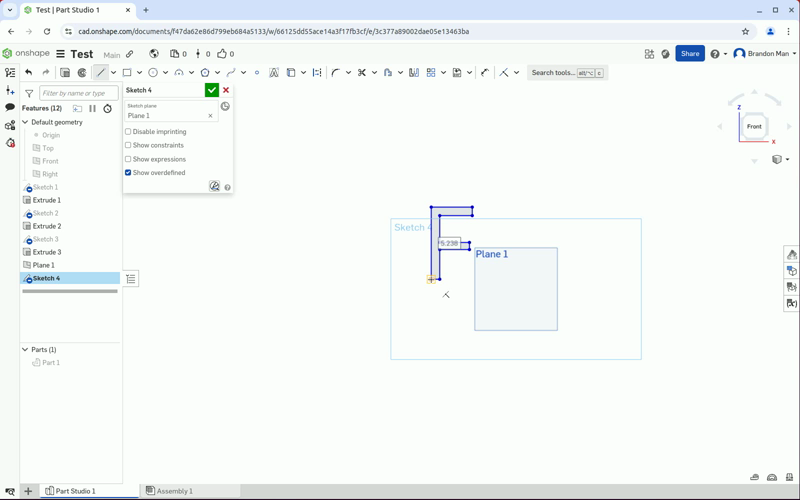
scroll(-6)
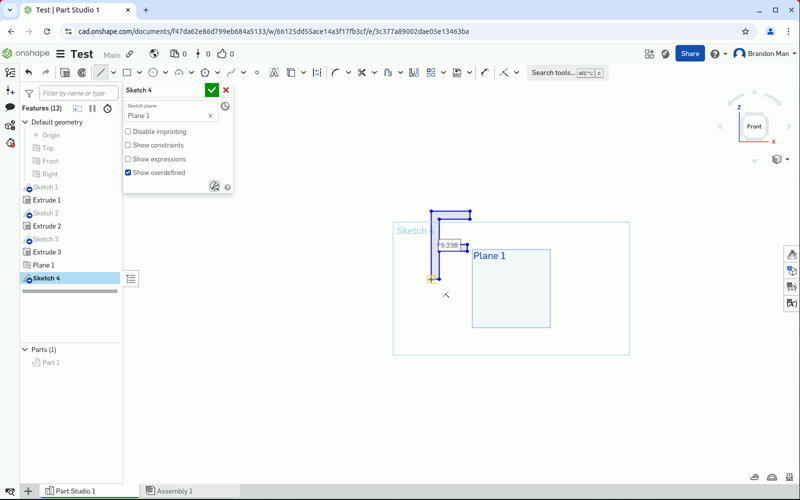
scroll(-6)
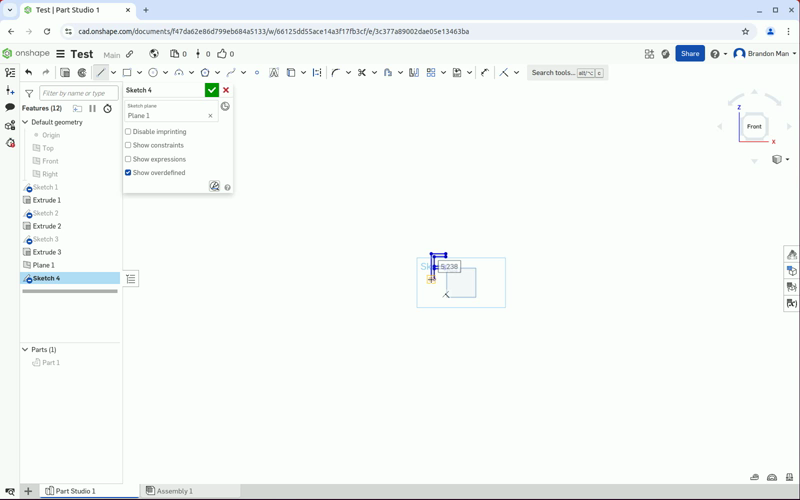
key(esc)
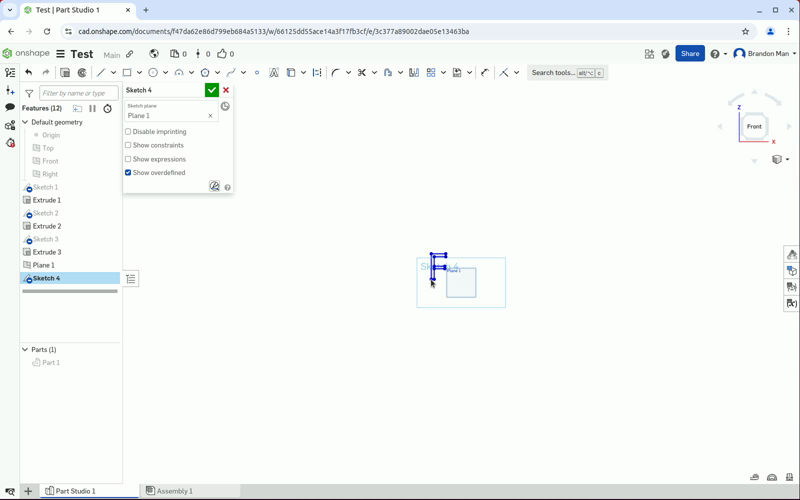
mouse_move(443, 255)
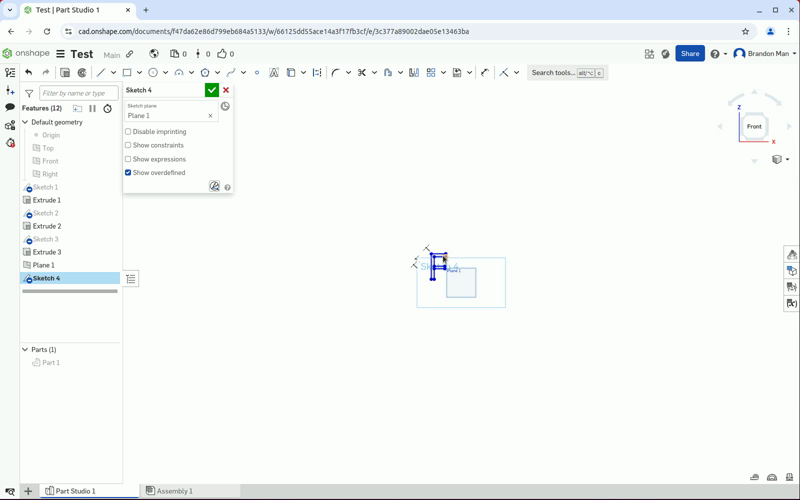
scroll(6)
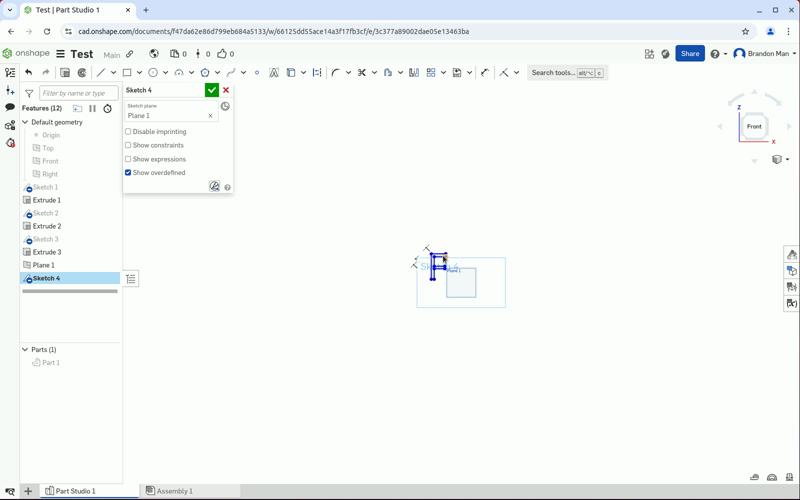
scroll(6)
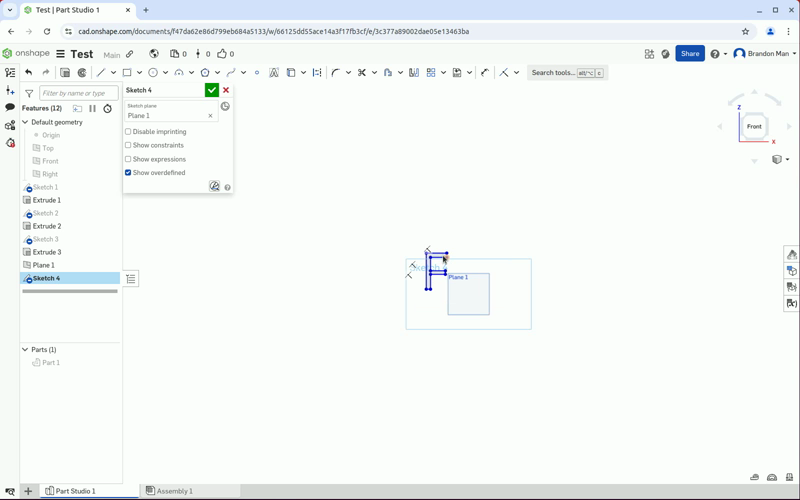
scroll(6)
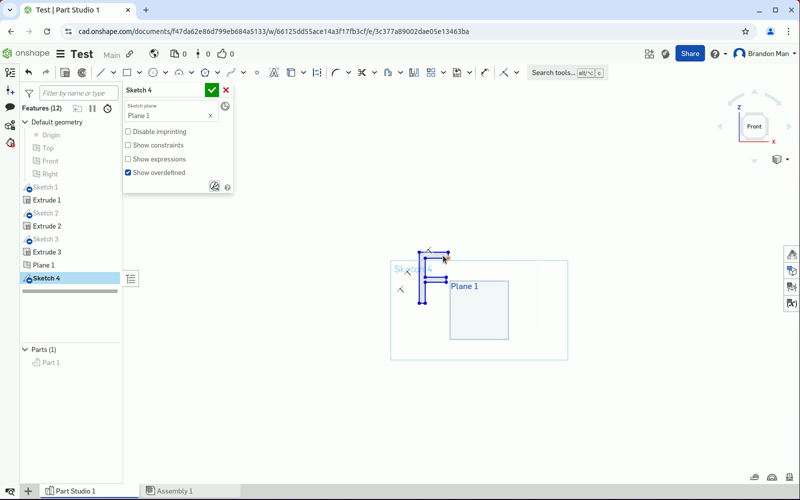
scroll(6)
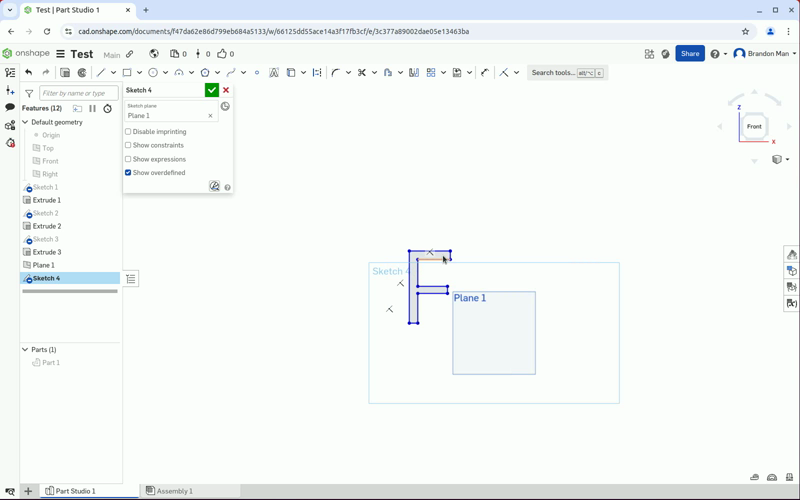
scroll(6)
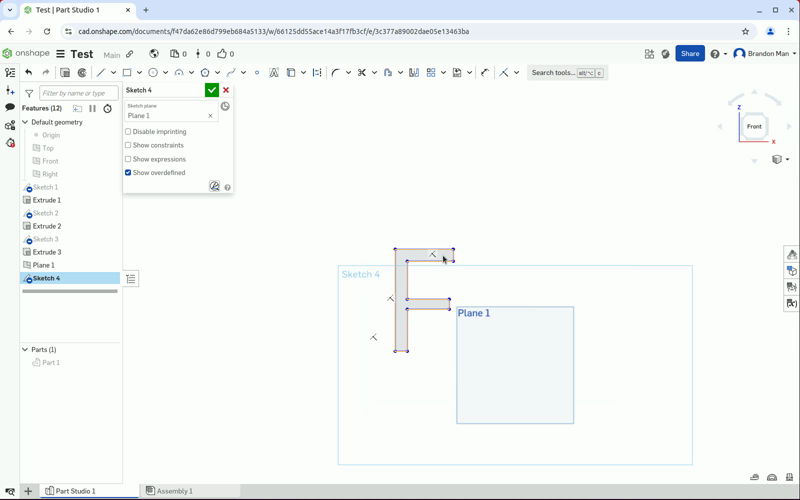
scroll(6)
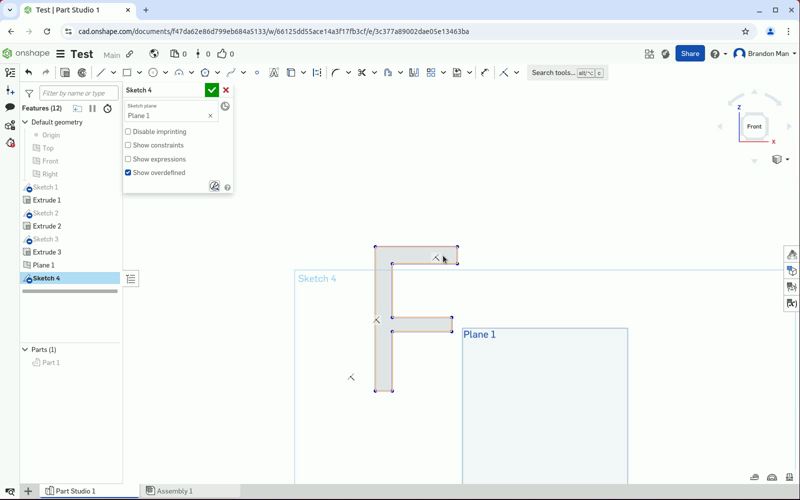
scroll(6)
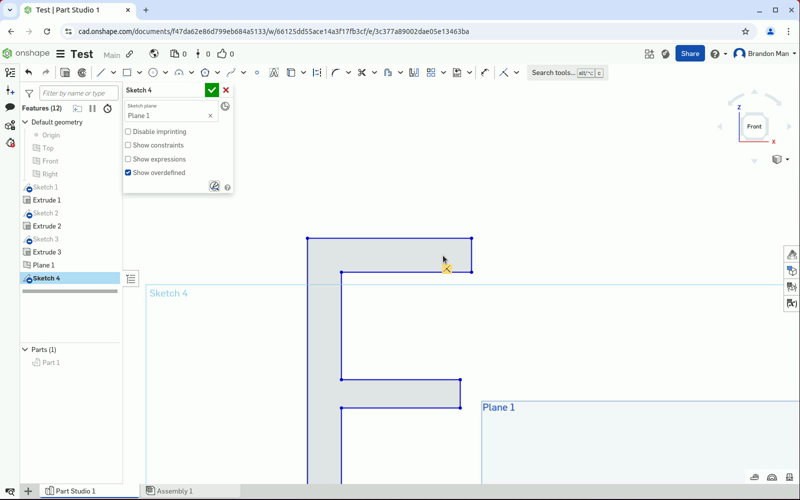
click(443, 255)
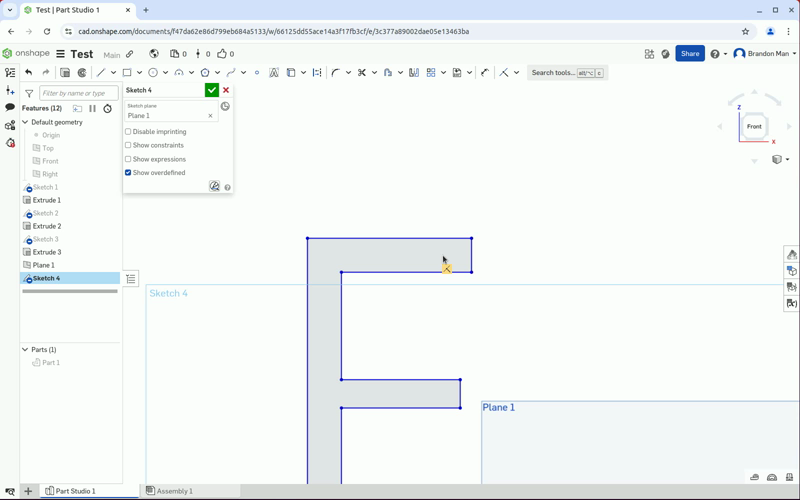
scroll(-6)
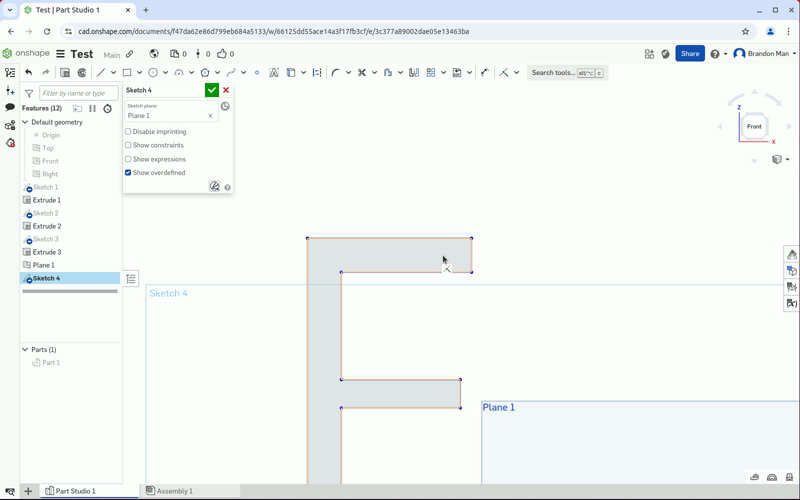
scroll(-6)
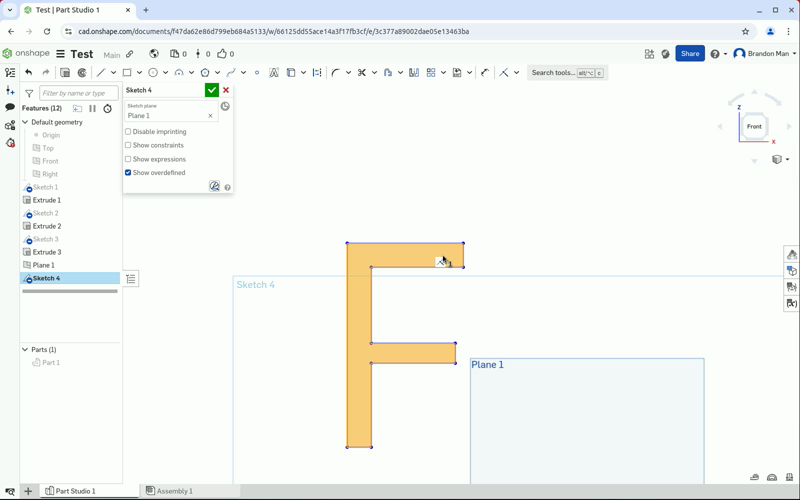
scroll(-6)
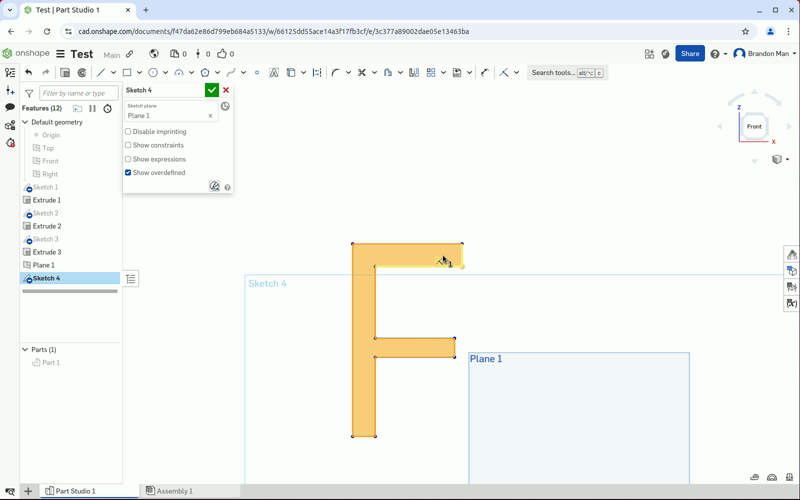
scroll(-6)
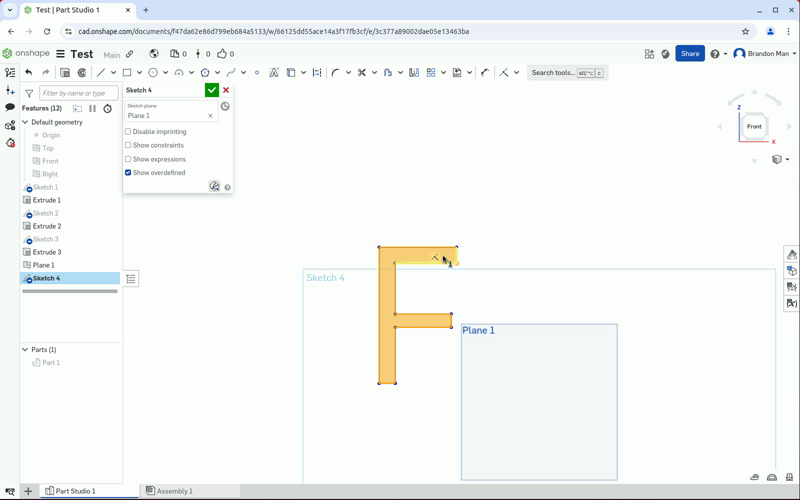
scroll(-6)
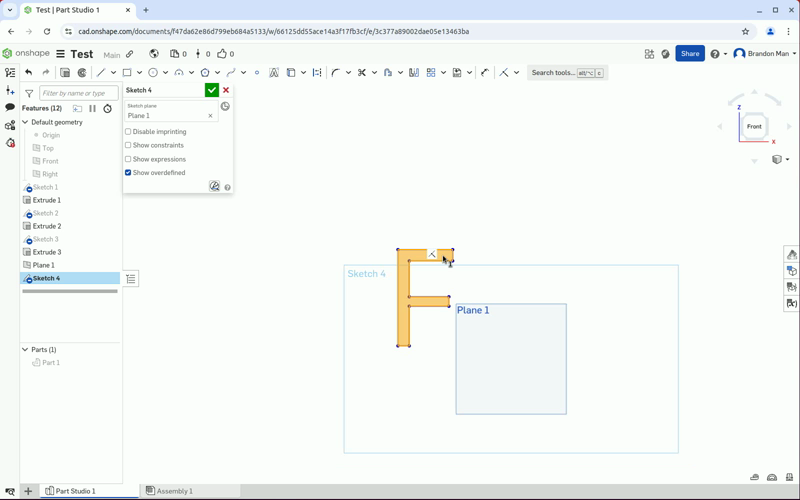
scroll(-6)
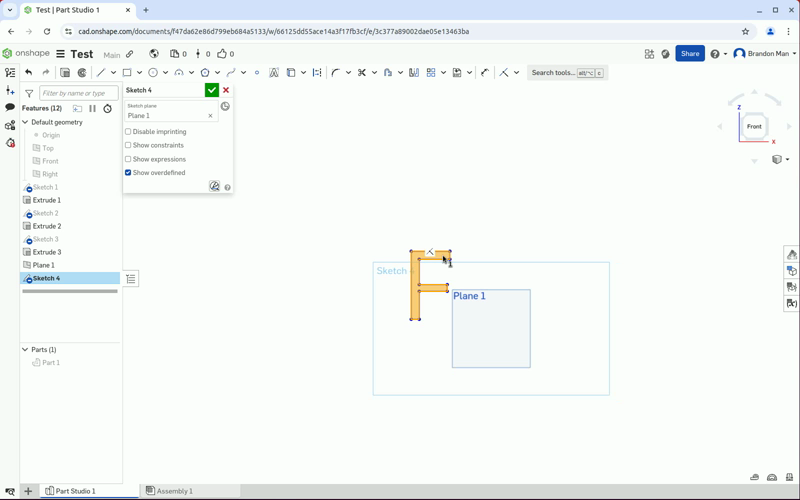
scroll(-6)
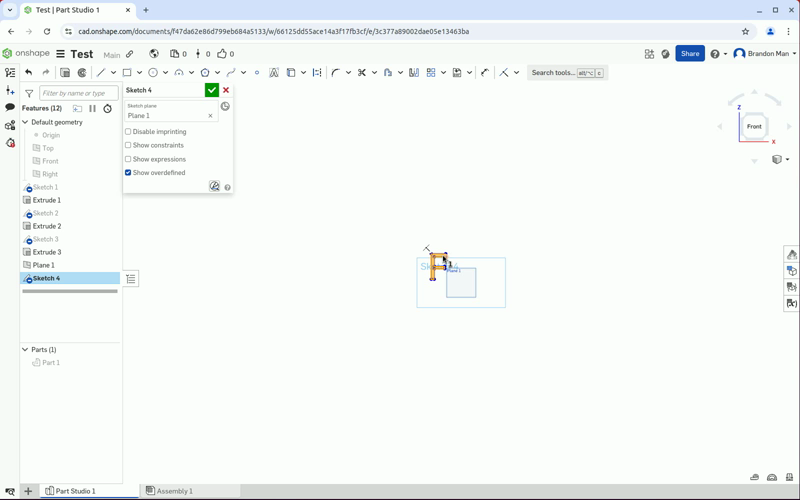
mouse_move(73, 352)
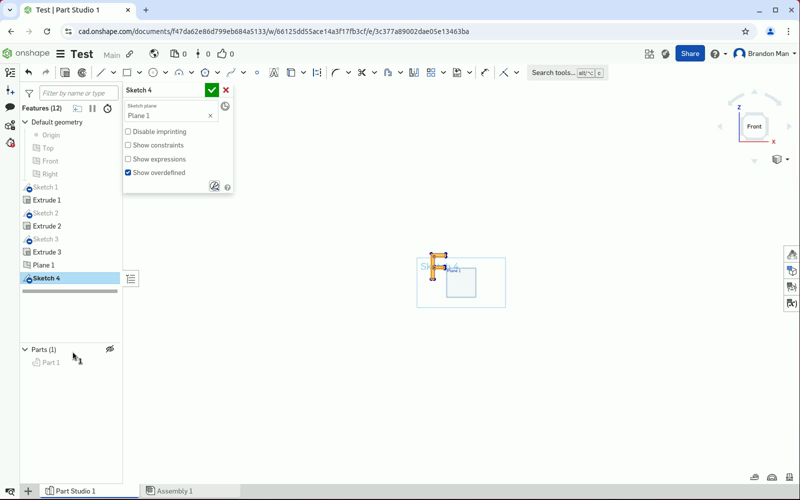
key(shift+y)
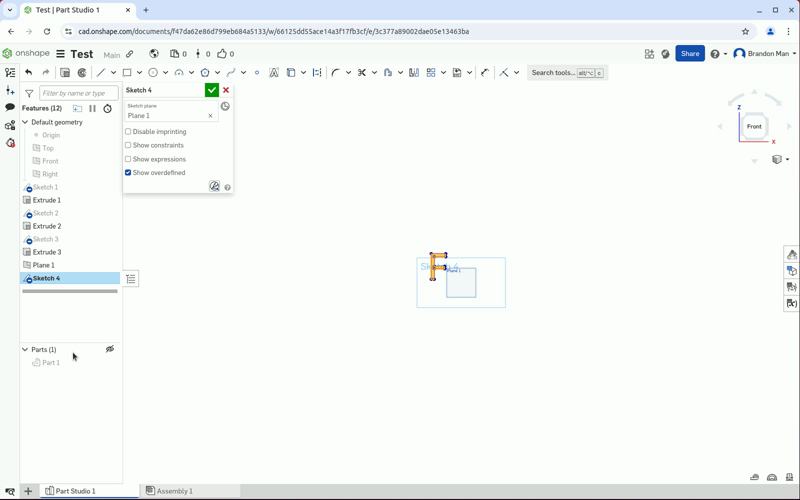
key(shift+e)
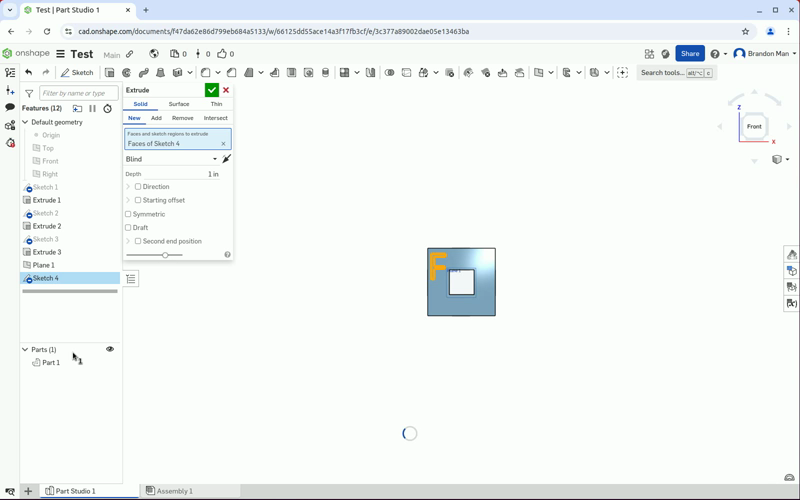
mouse_move(143, 106)
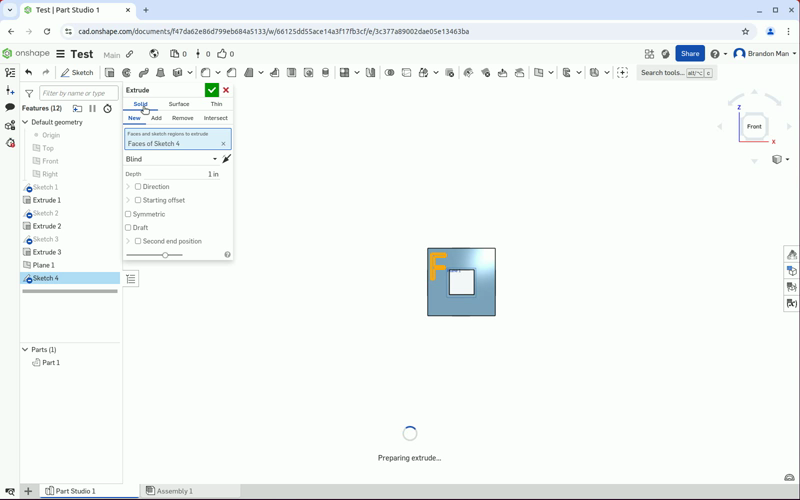
click(143, 106)
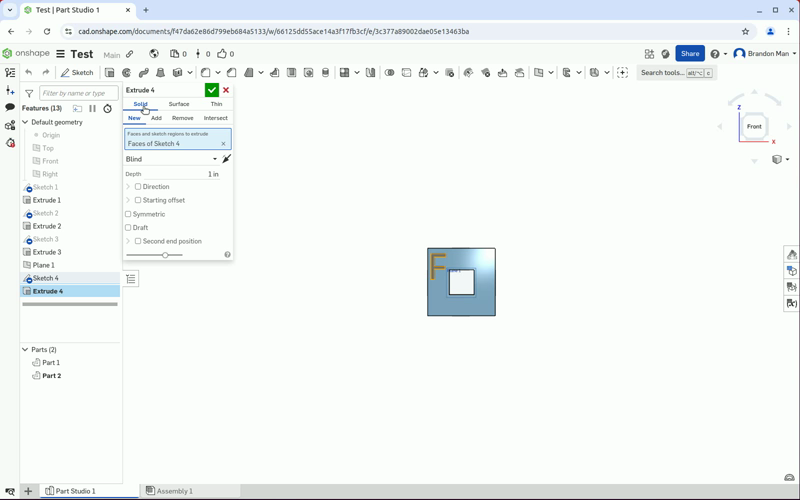
mouse_move(186, 120)
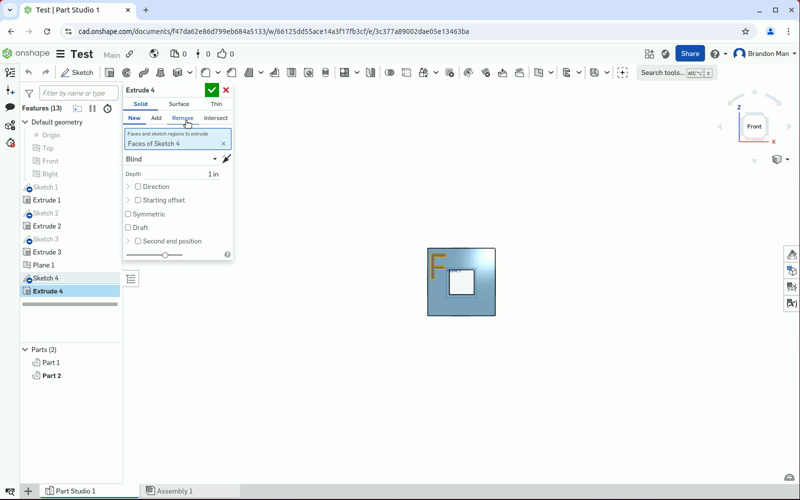
click(186, 120)
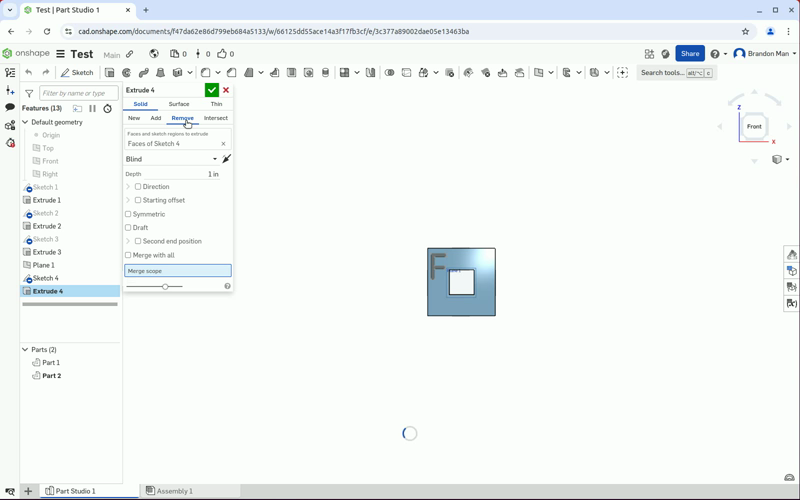
key(tab, 4)
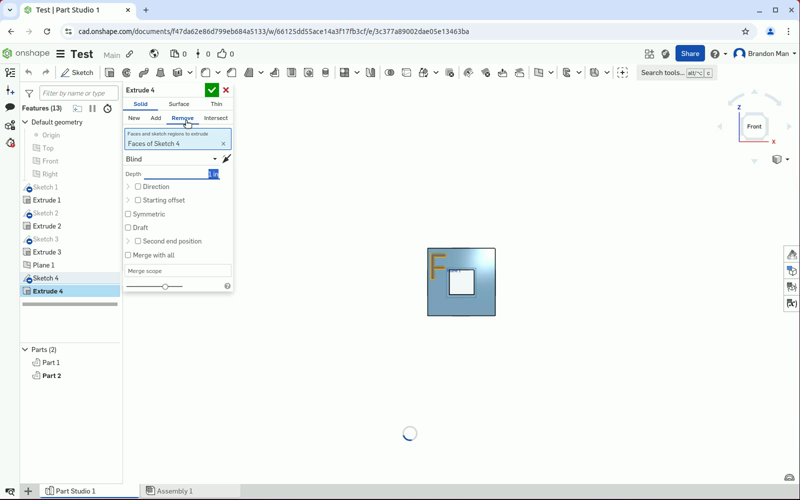
text(0.241)
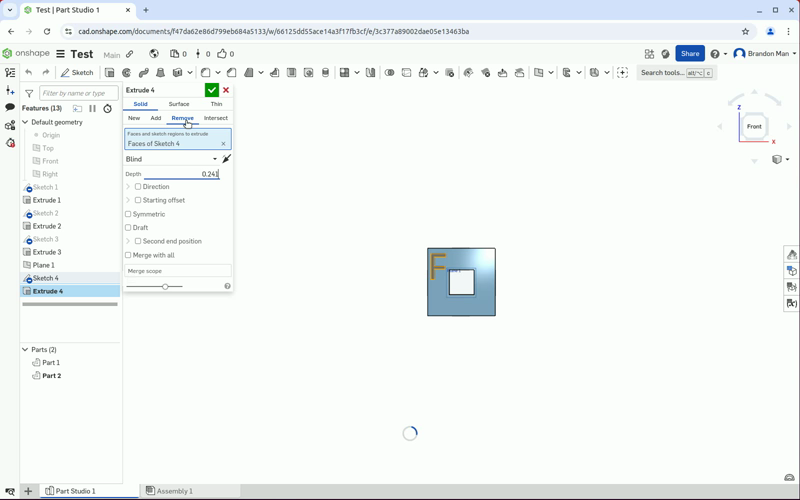
key(tab, 6)
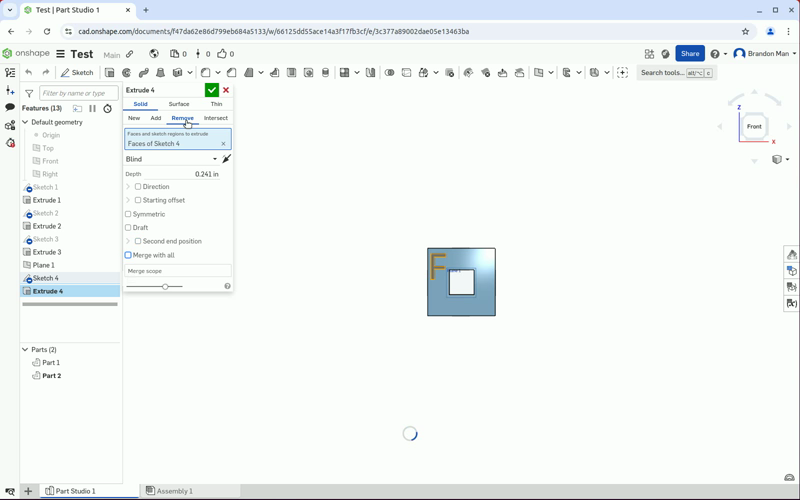
key(space)
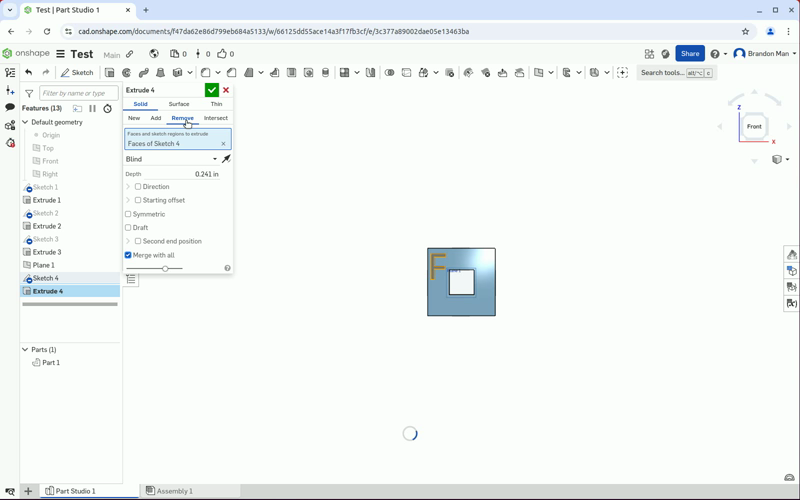
key(enter)
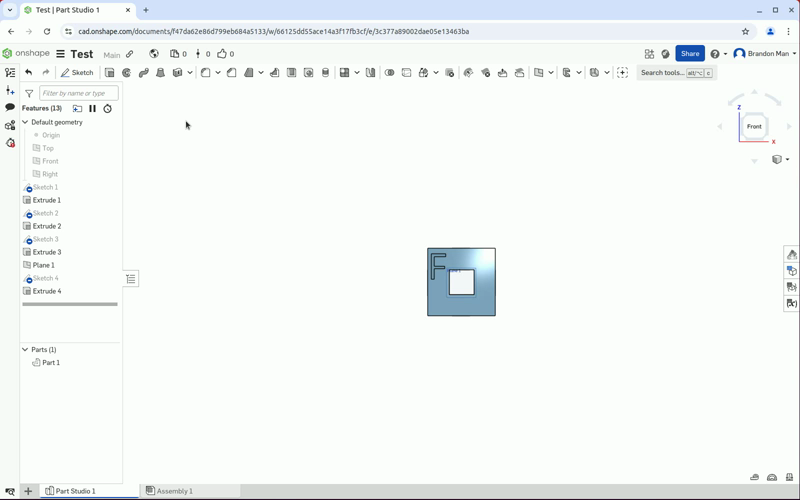
key(shift+h)
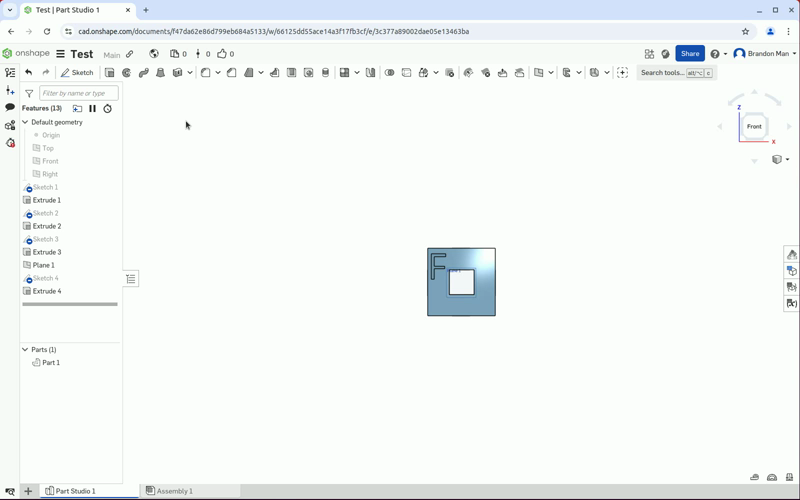
key(shift+h)
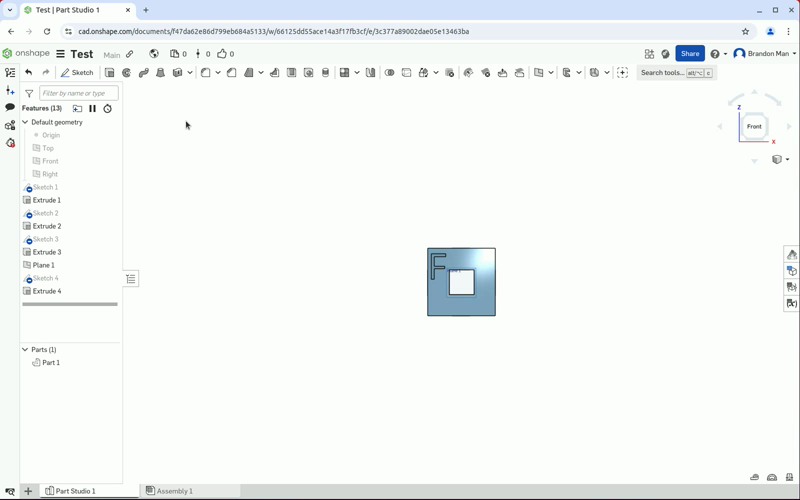
mouse_move(73, 189)
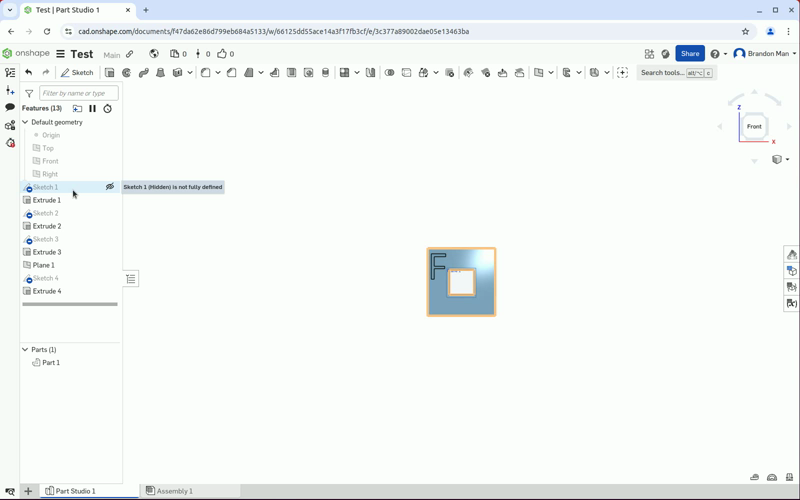
click(73, 189)
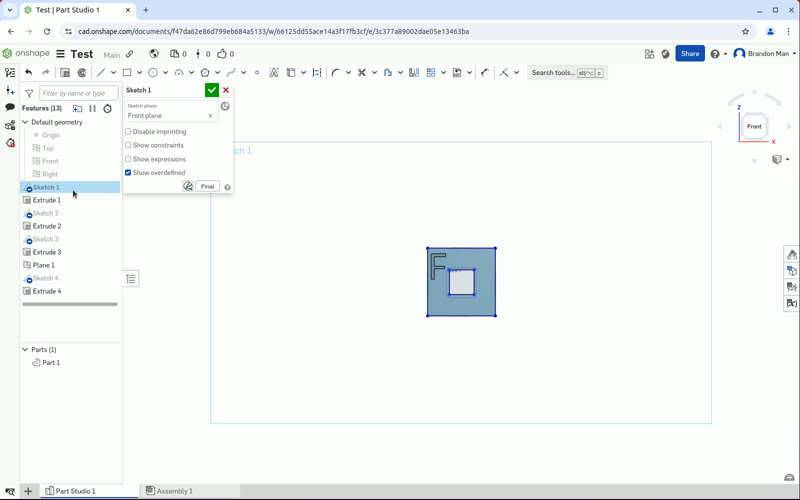
mouse_move(229, 92)
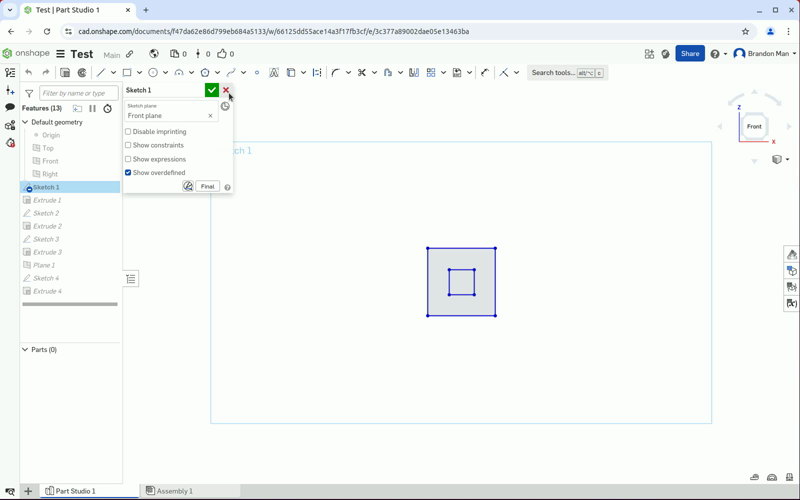
click(229, 92)
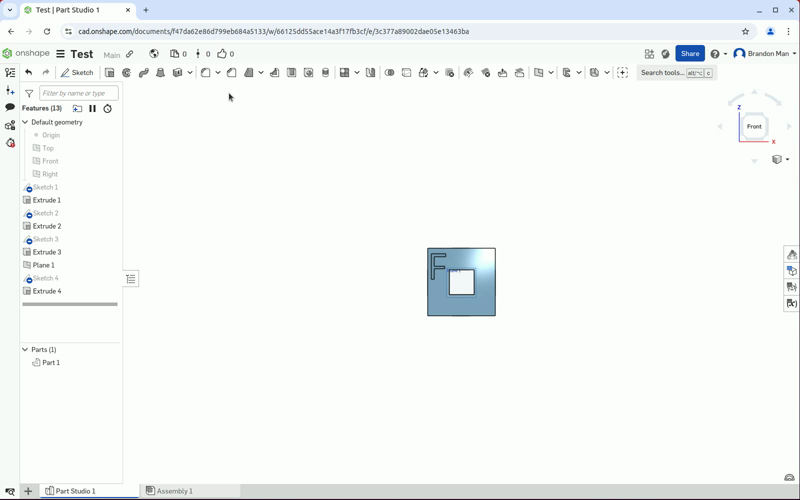
mouse_move(73, 352)
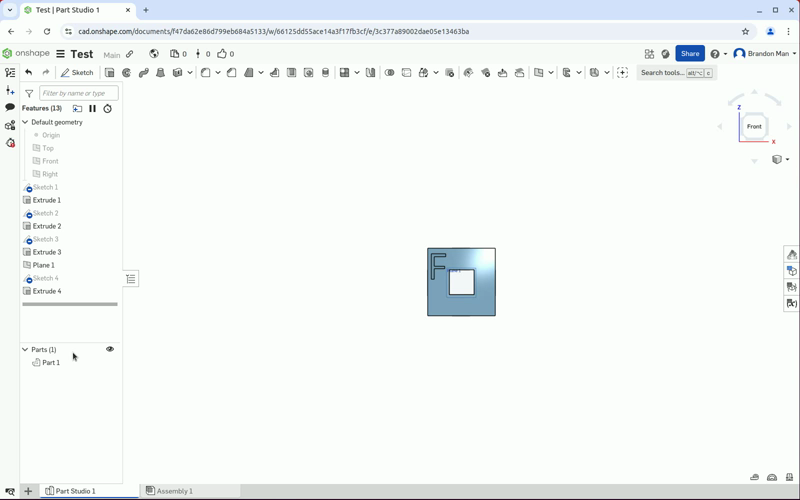
key(y)
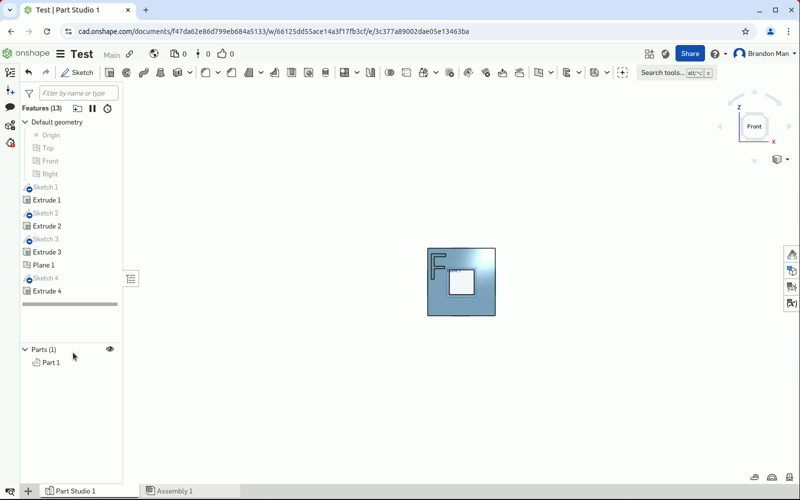
key(shift+p)
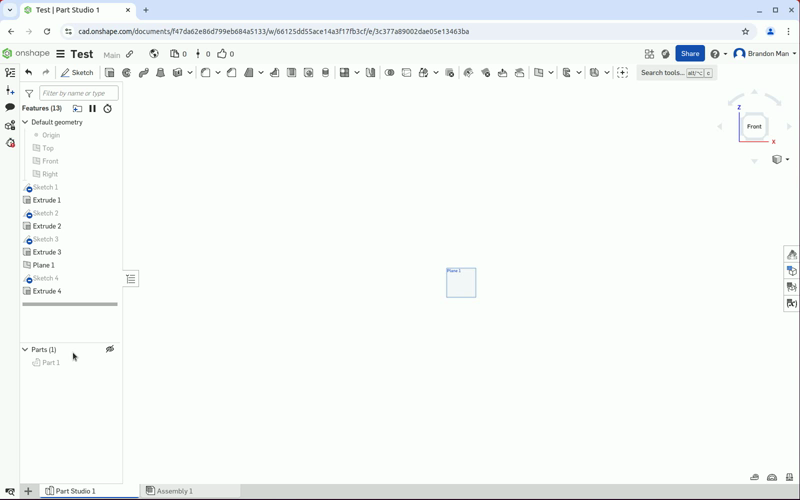
key(space)
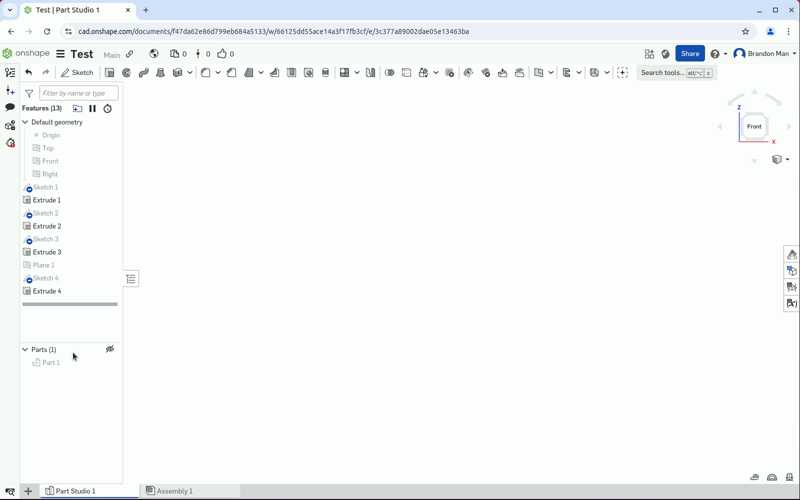
key_down(shift)
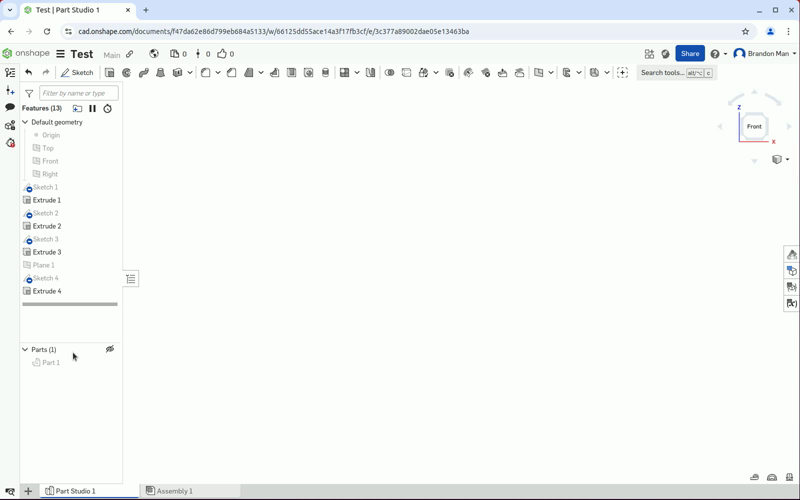
key(down)
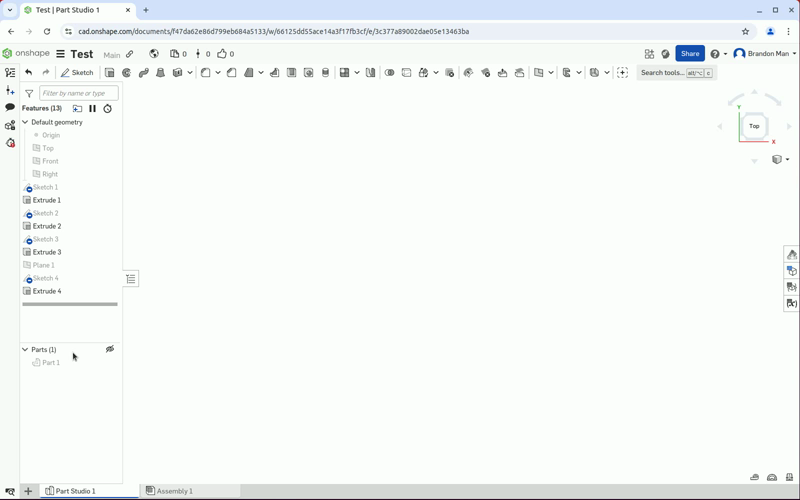
key_up(shift)
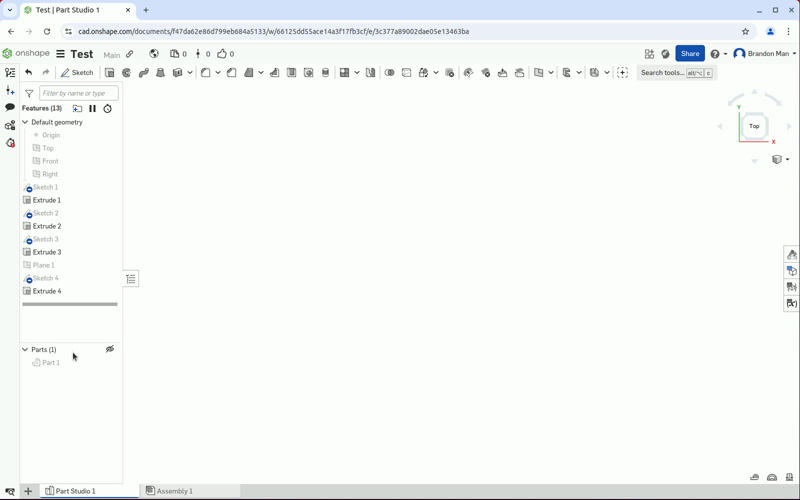
mouse_move(73, 352)
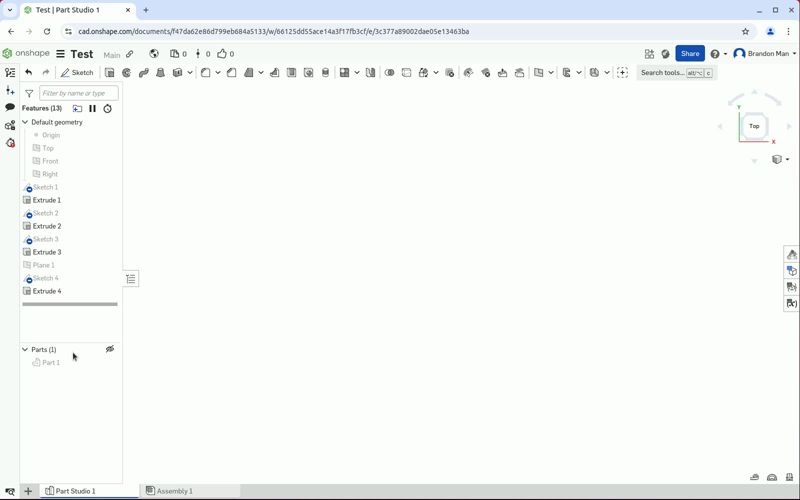
key(shift+y)
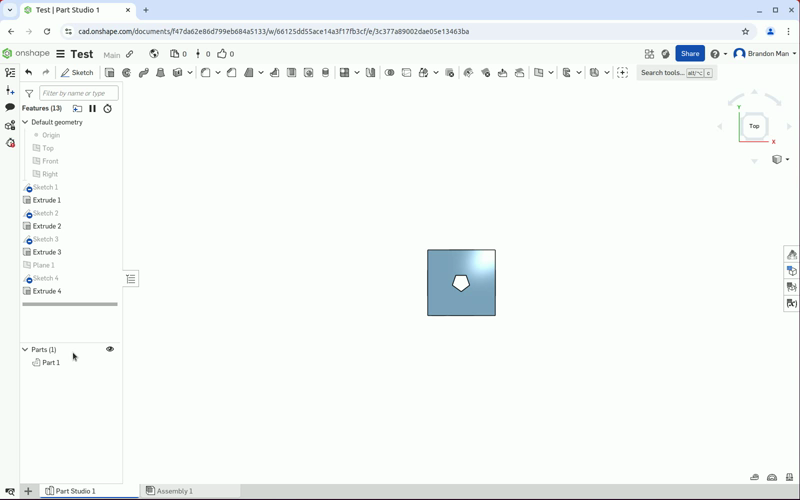
mouse_move(541, 75)
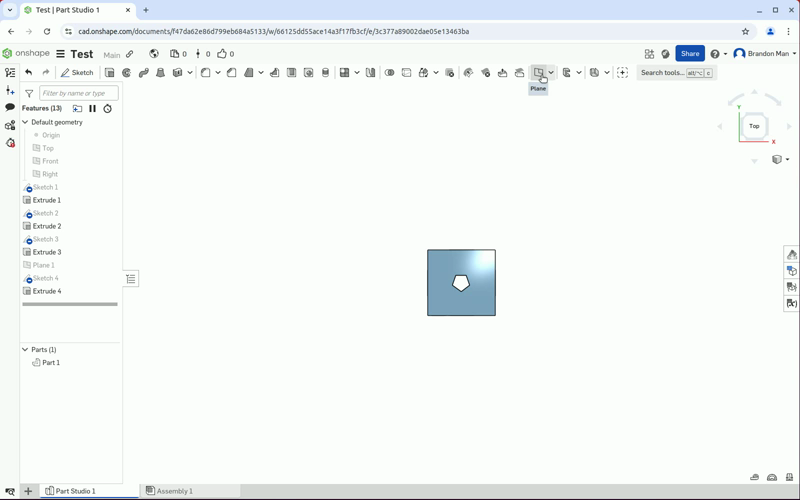
click(541, 75)
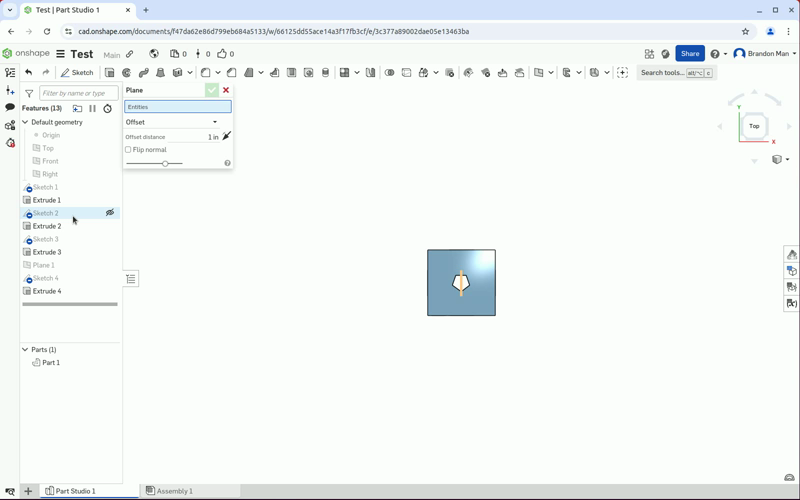
scroll(3)
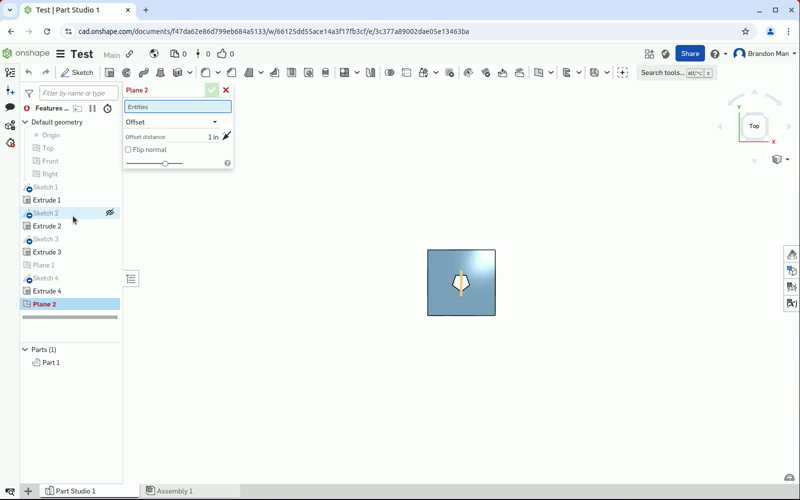
mouse_move(73, 150)
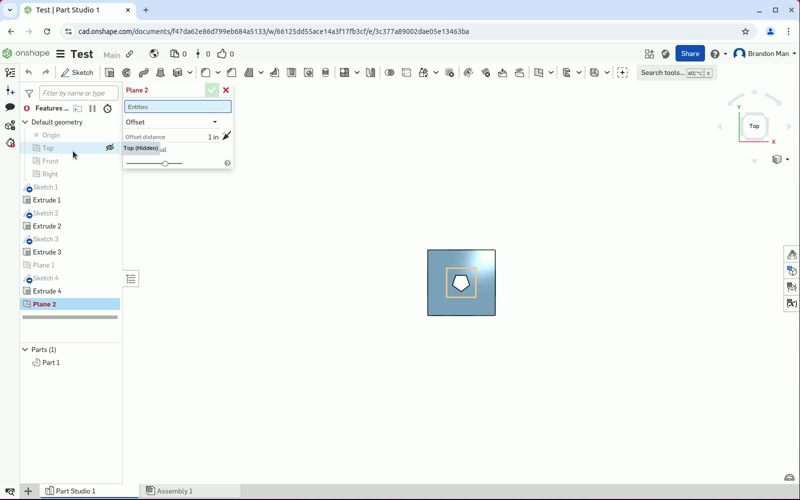
click(73, 150)
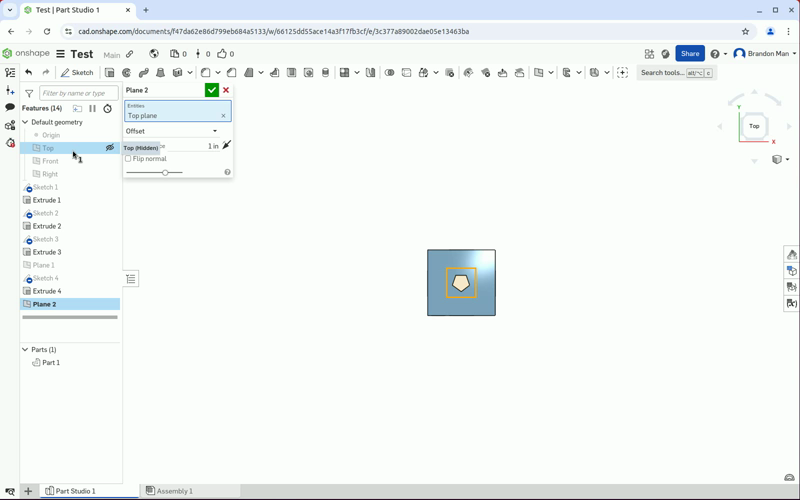
key(tab, 2)
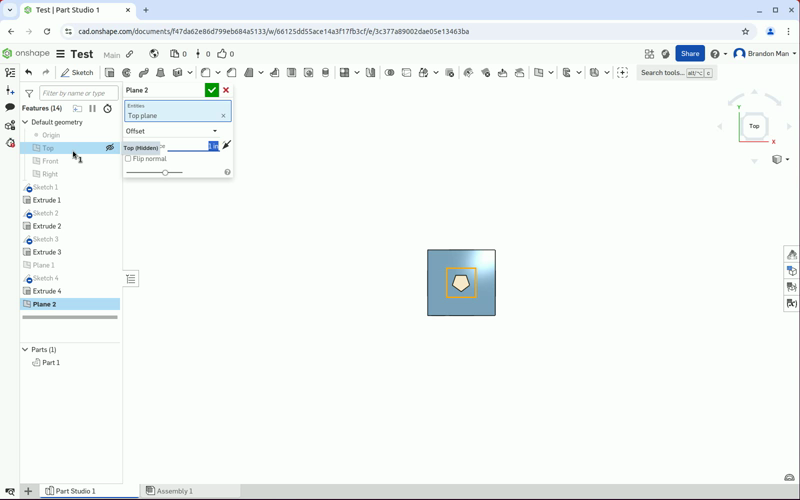
text(6.748)
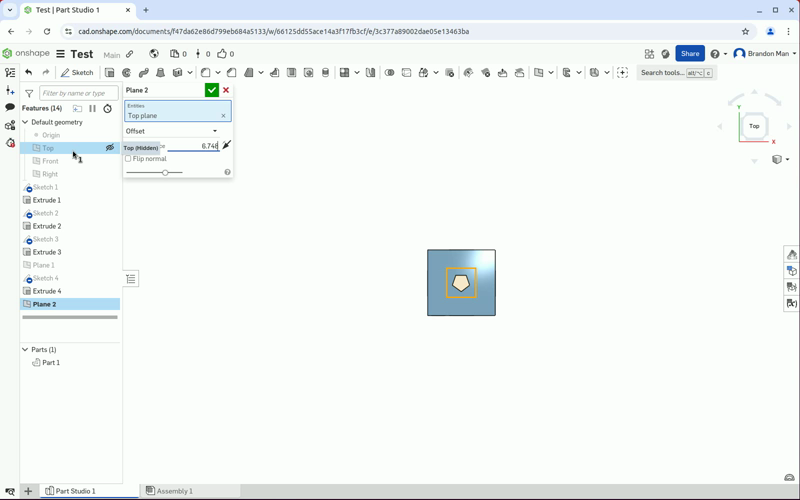
key(enter, 2)
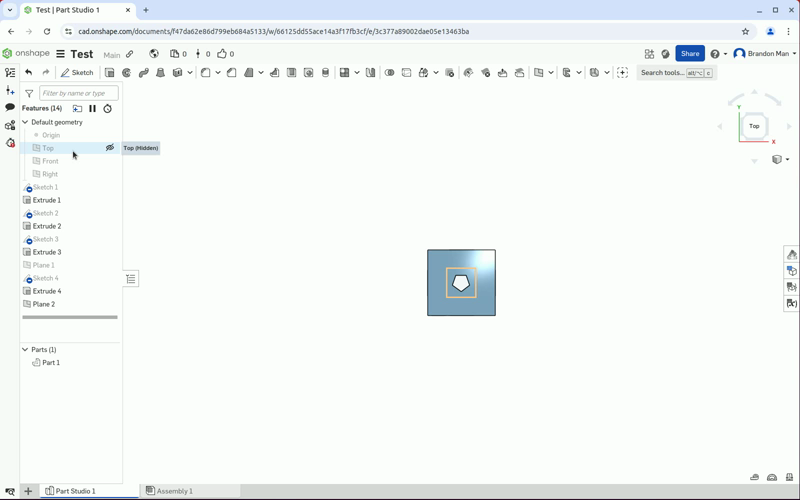
key(shift+s)
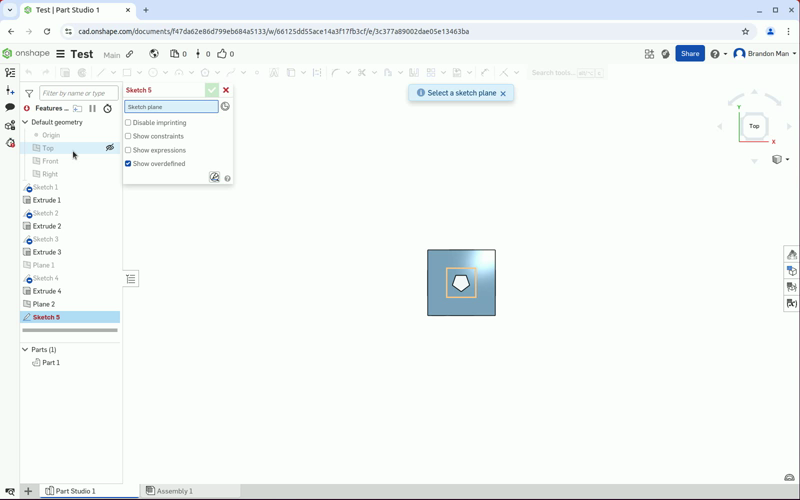
mouse_move(73, 306)
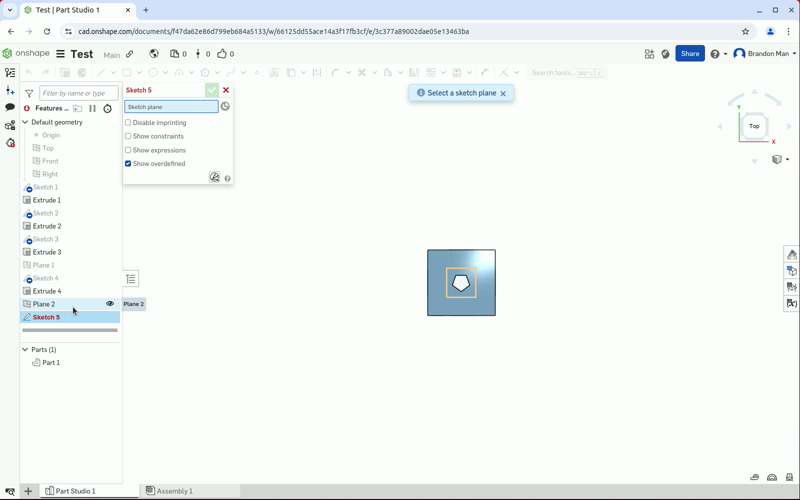
click(73, 306)
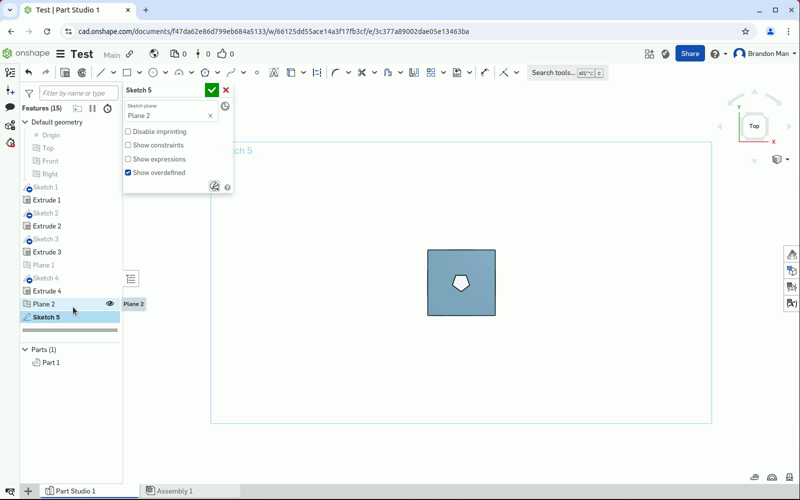
mouse_move(73, 352)
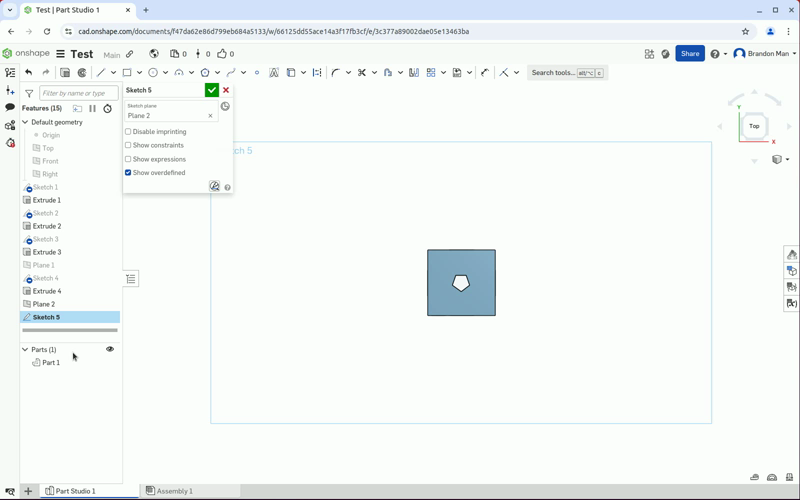
key(y)
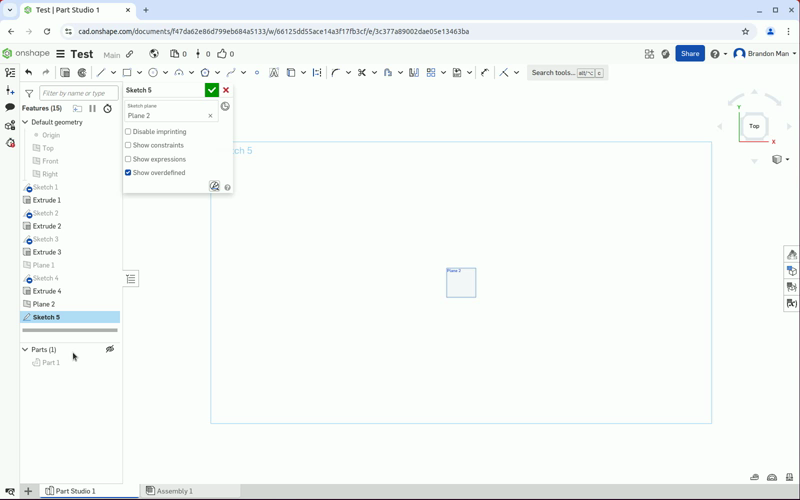
key(l)
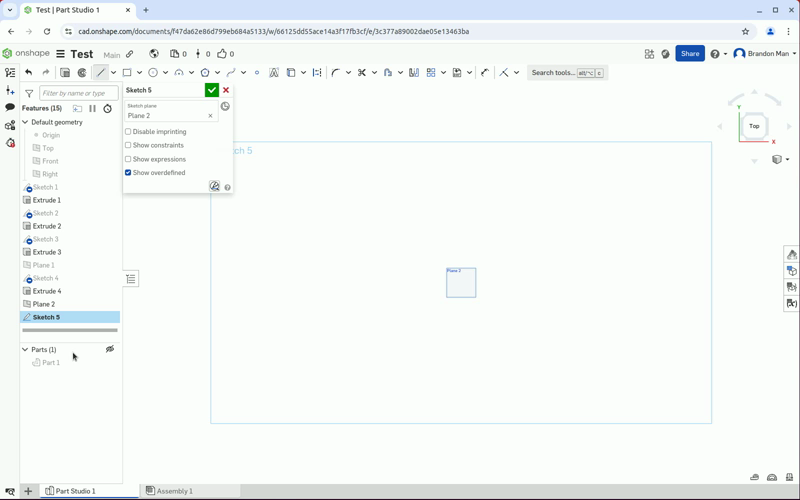
key_down(shift)
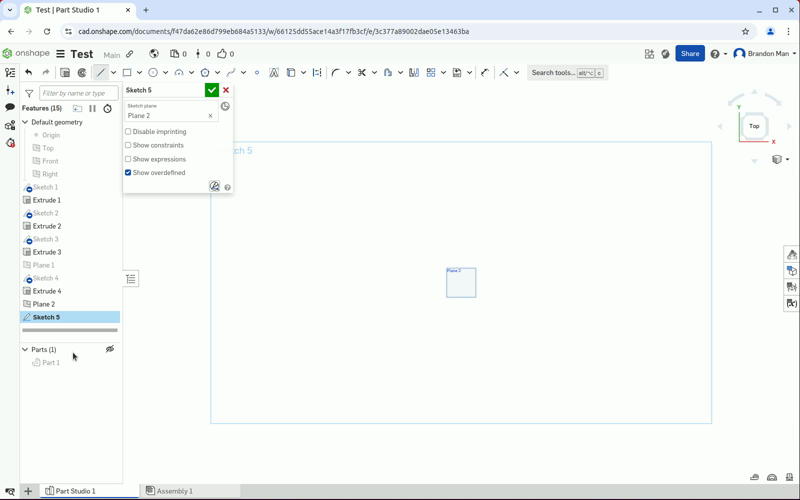
mouse_move(431, 255)
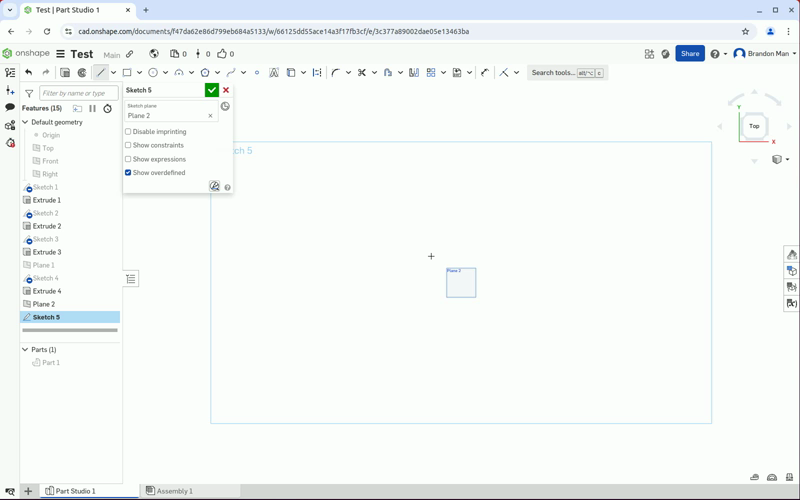
click(431, 255)
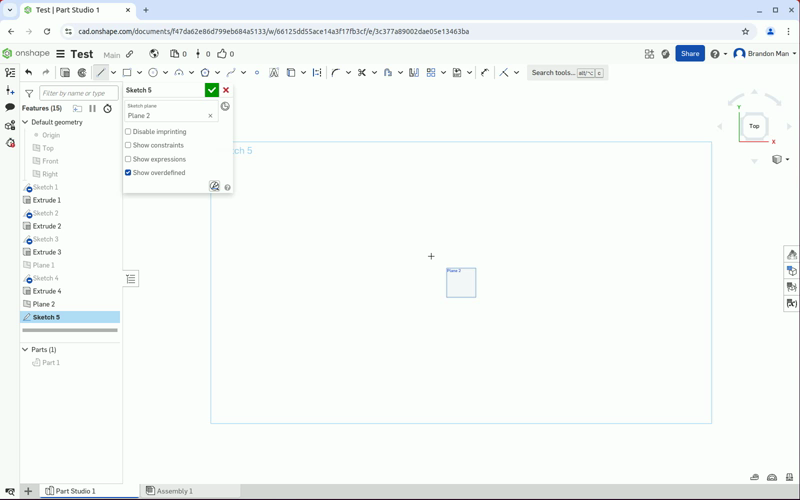
key_up(shift)
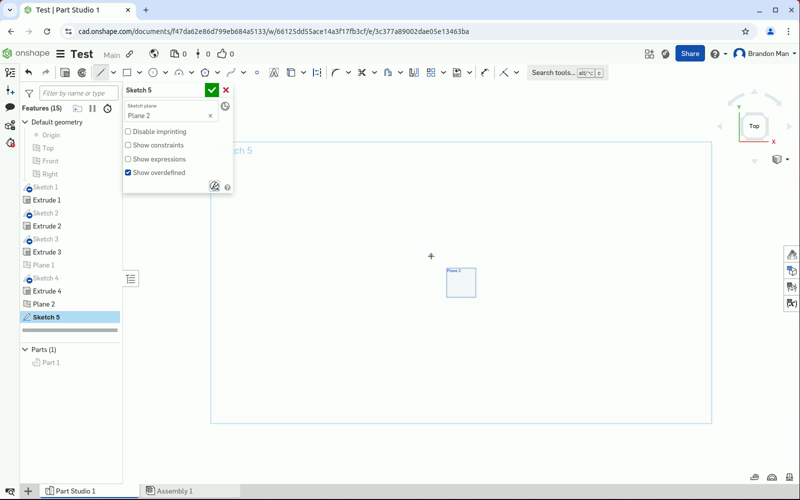
key_down(shift)
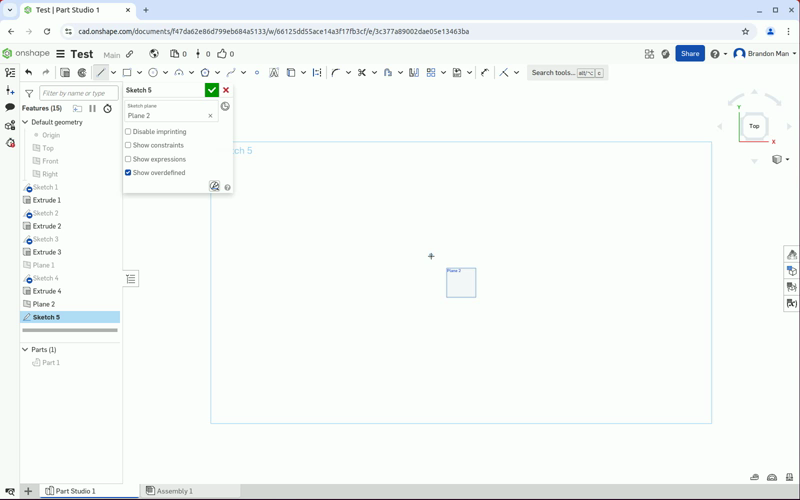
mouse_move(461, 255)
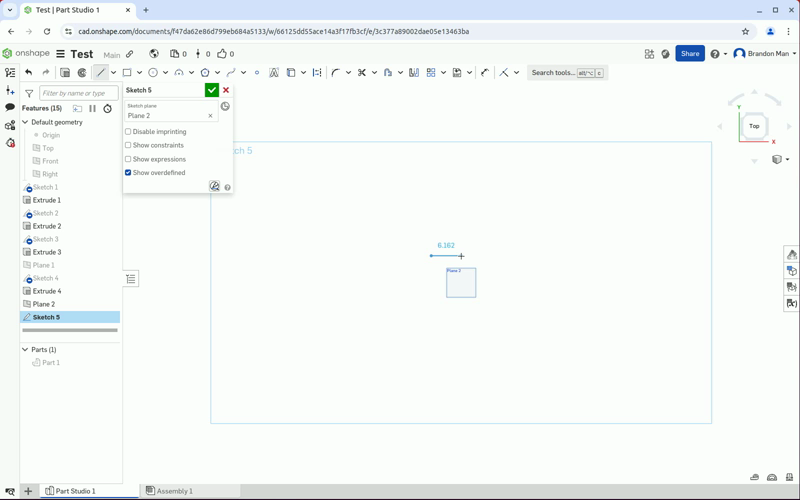
mouse_move(439, 255)
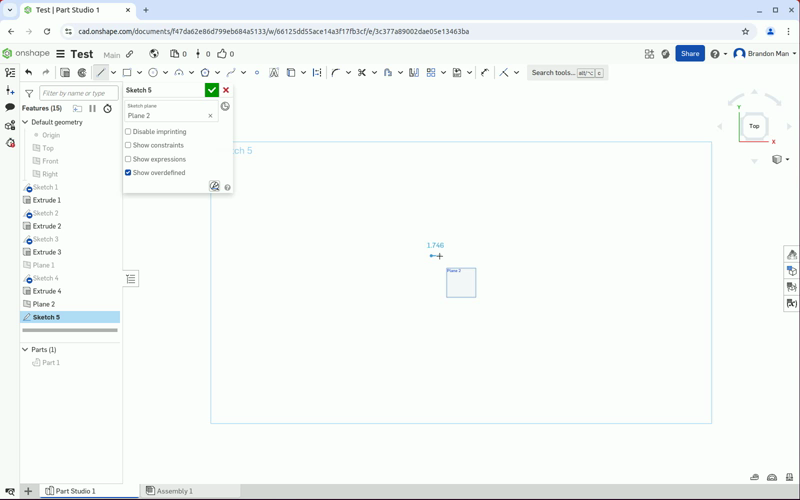
click(439, 255)
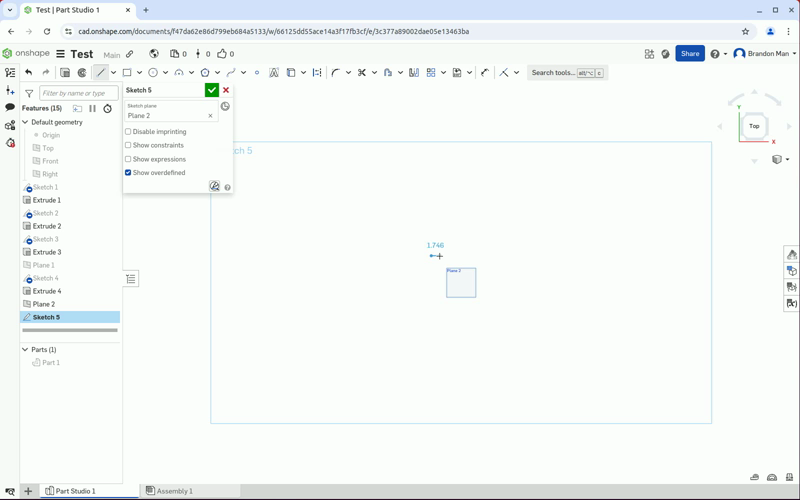
key_up(shift)
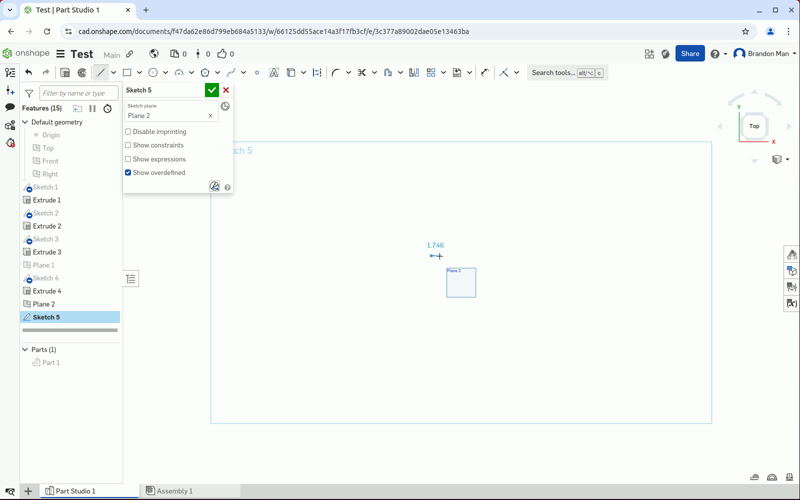
key_down(shift)
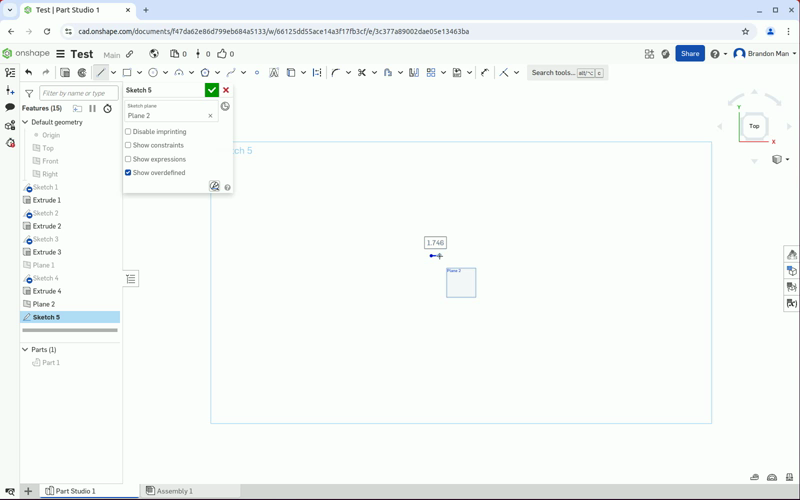
mouse_move(469, 255)
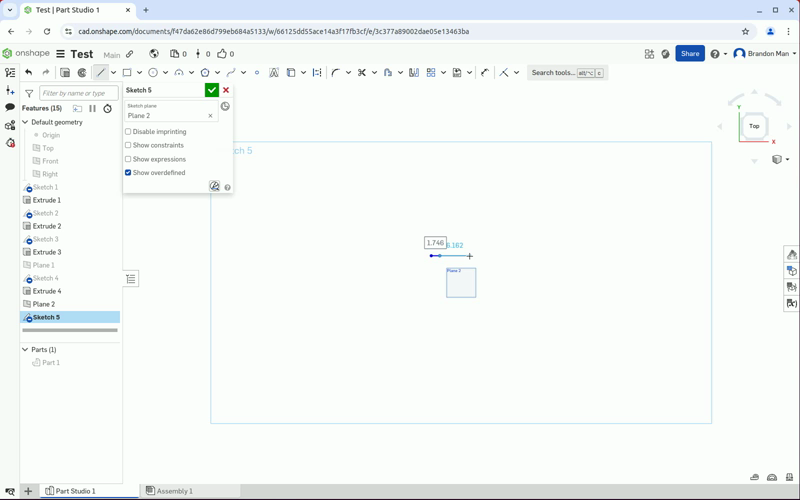
mouse_move(439, 279)
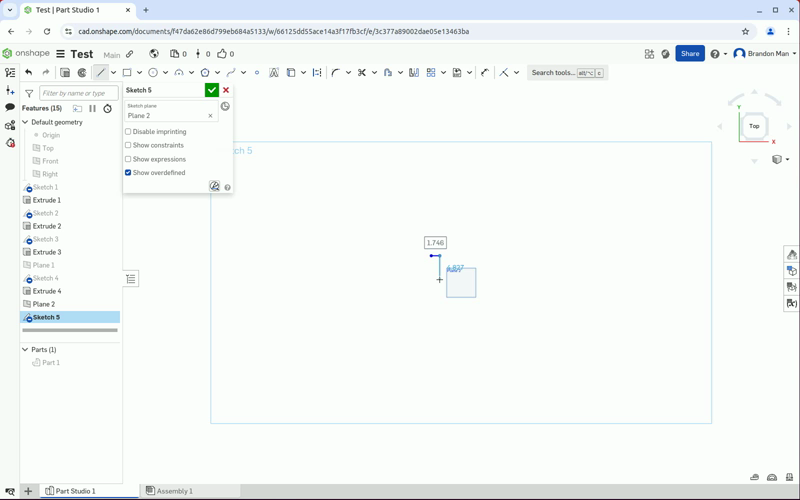
click(439, 279)
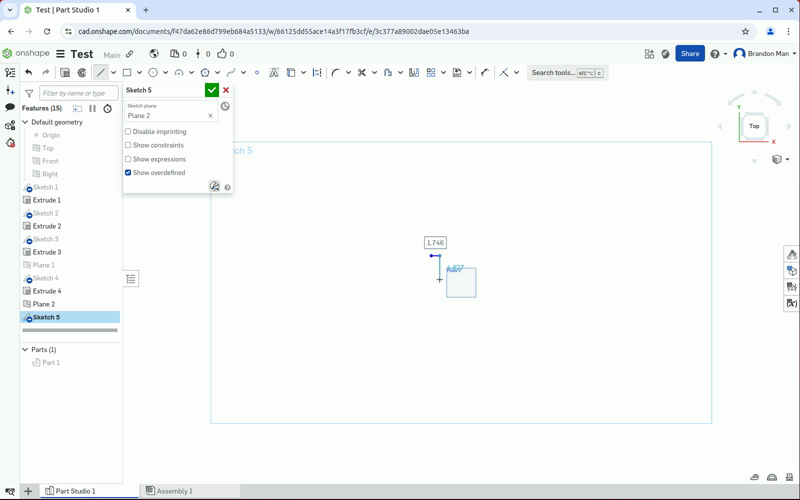
key_up(shift)
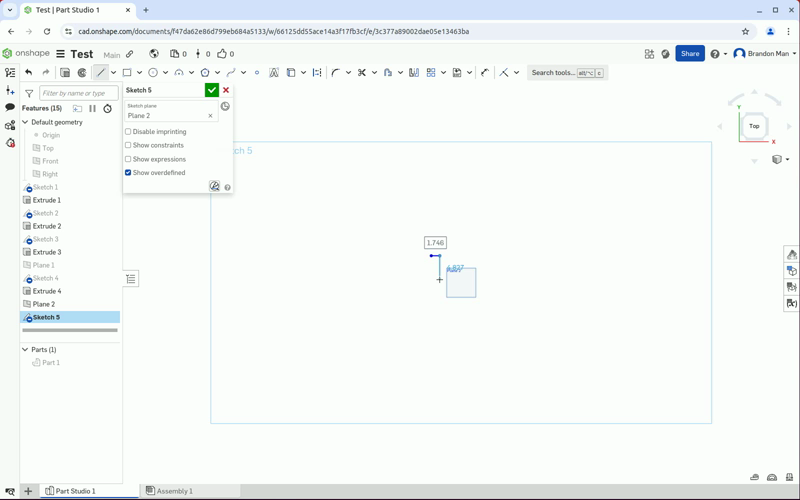
key_down(shift)
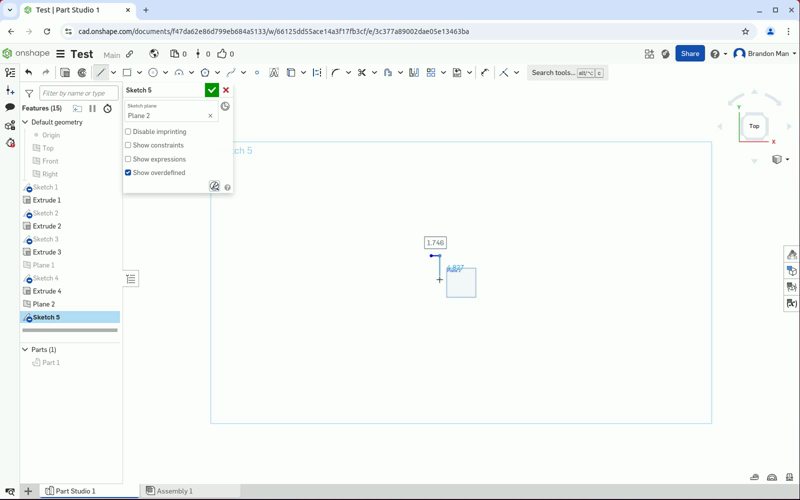
mouse_move(469, 279)
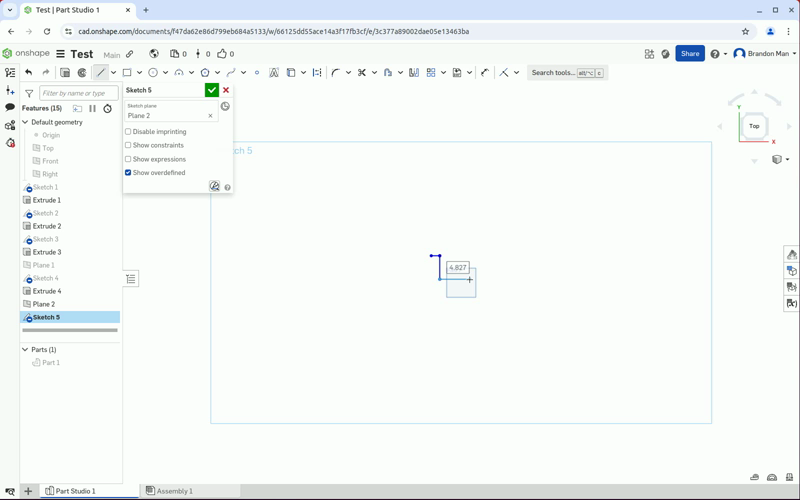
mouse_move(442, 279)
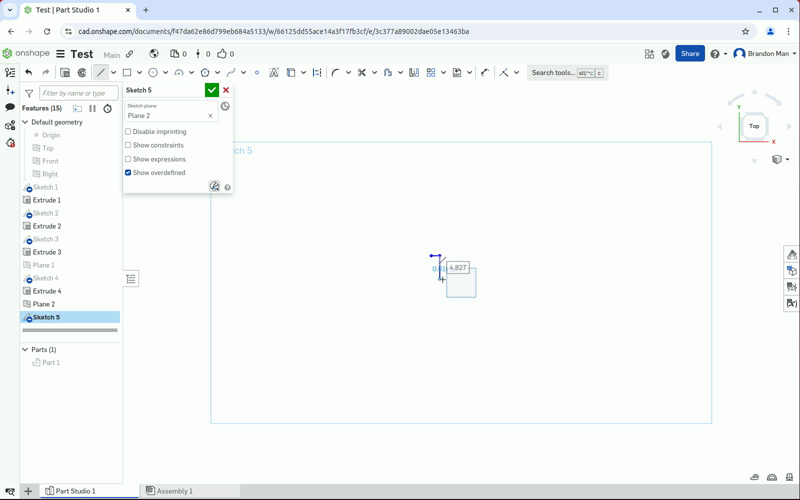
scroll(6)
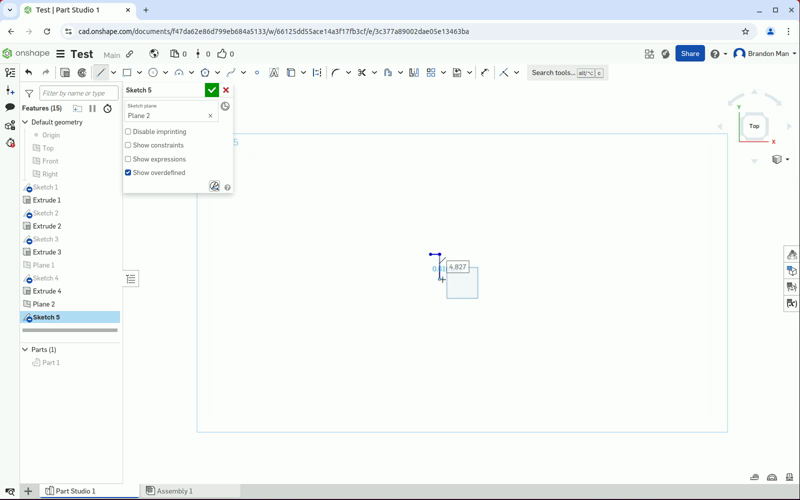
scroll(6)
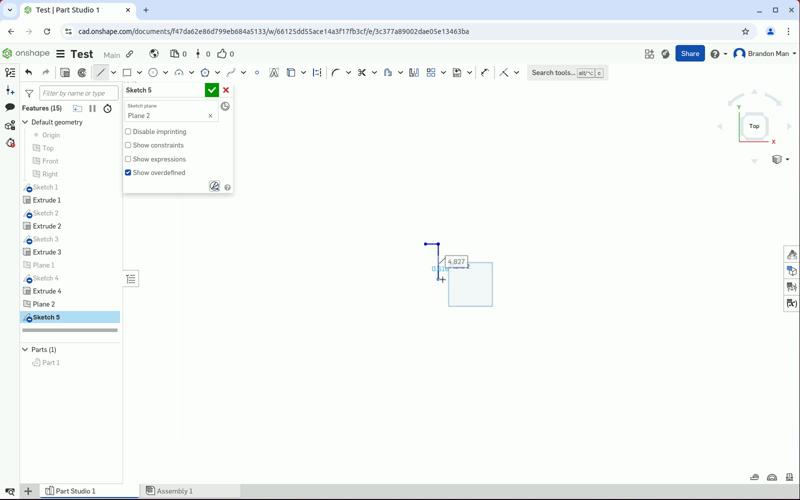
scroll(6)
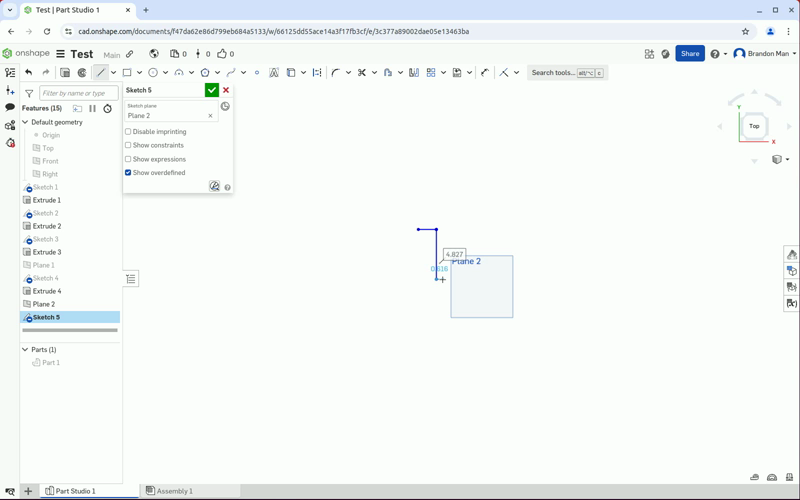
scroll(6)
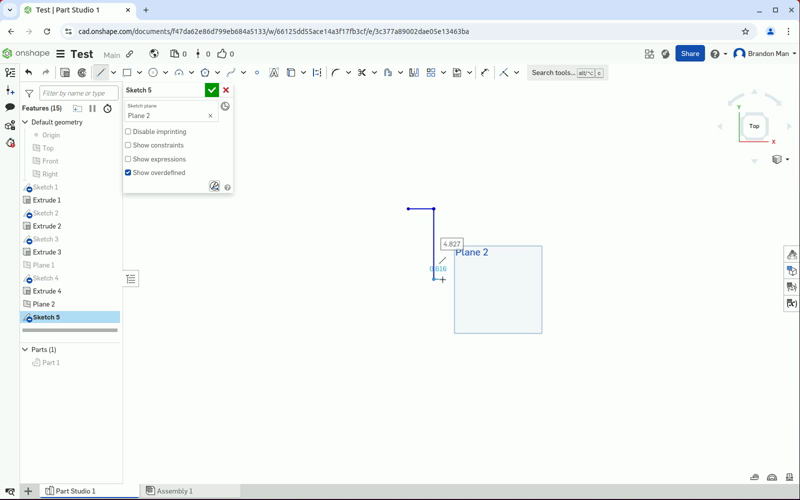
scroll(6)
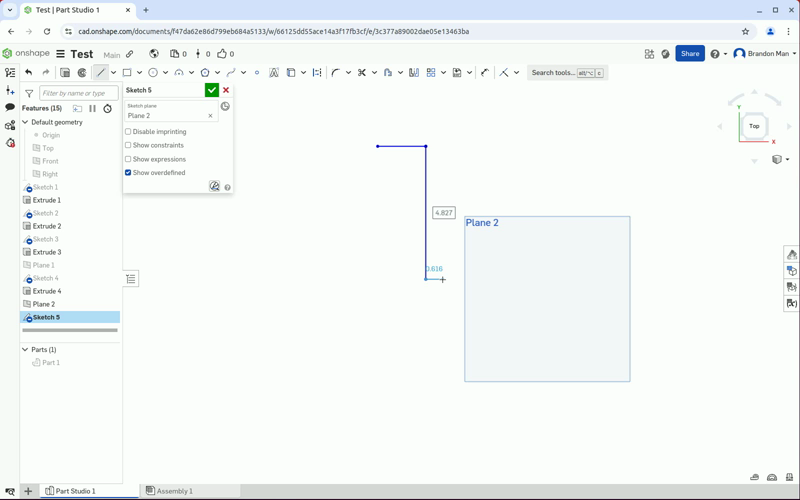
scroll(6)
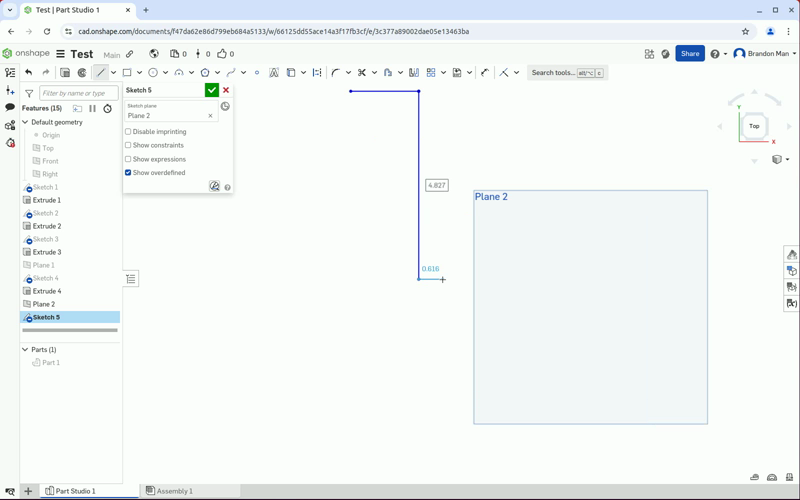
scroll(6)
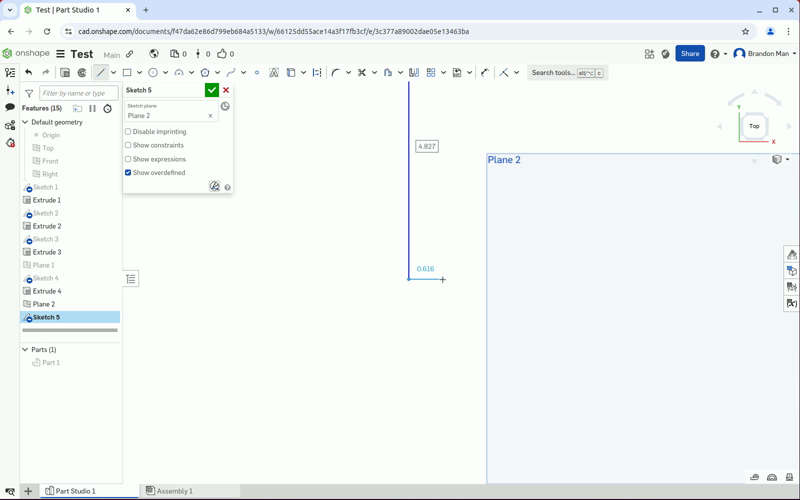
click(442, 279)
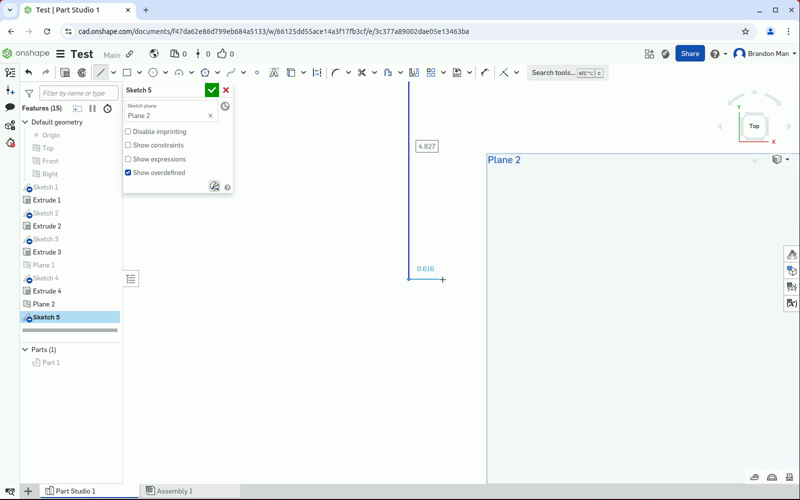
scroll(-6)
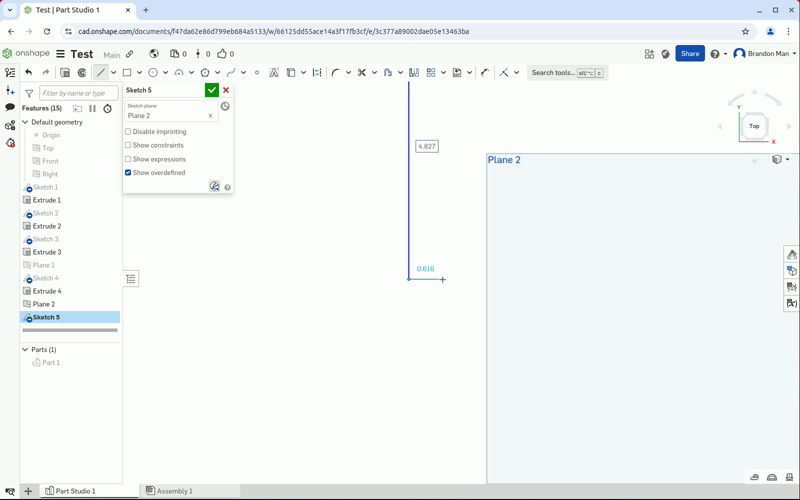
scroll(-6)
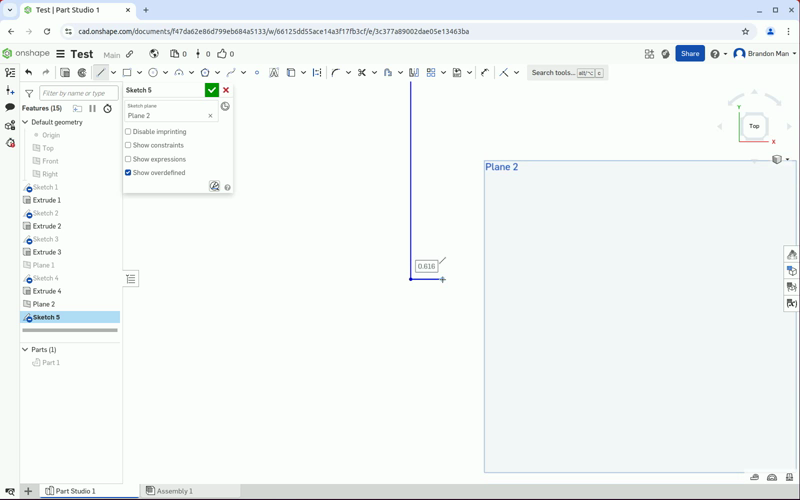
scroll(-6)
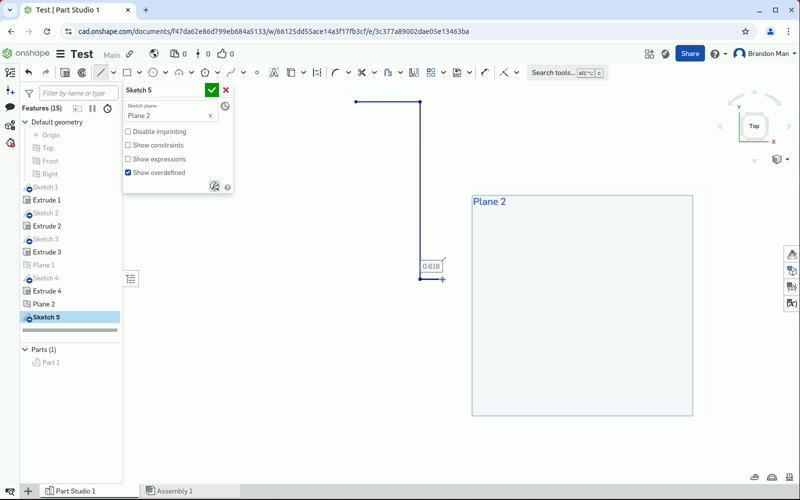
scroll(-6)
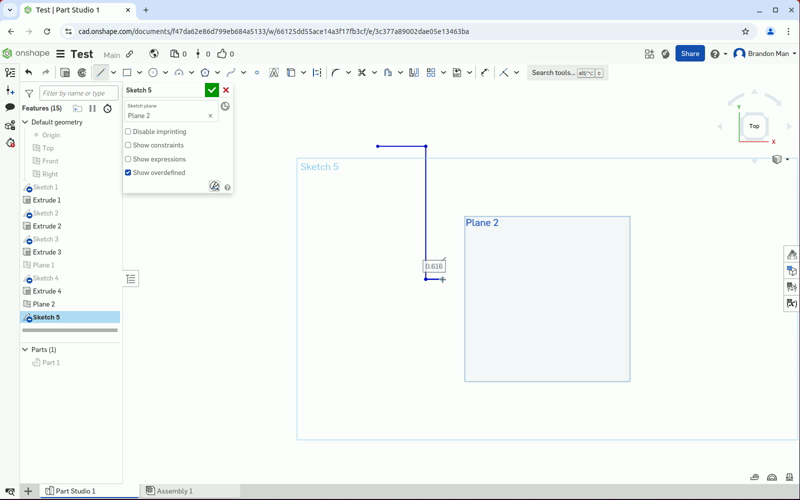
scroll(-6)
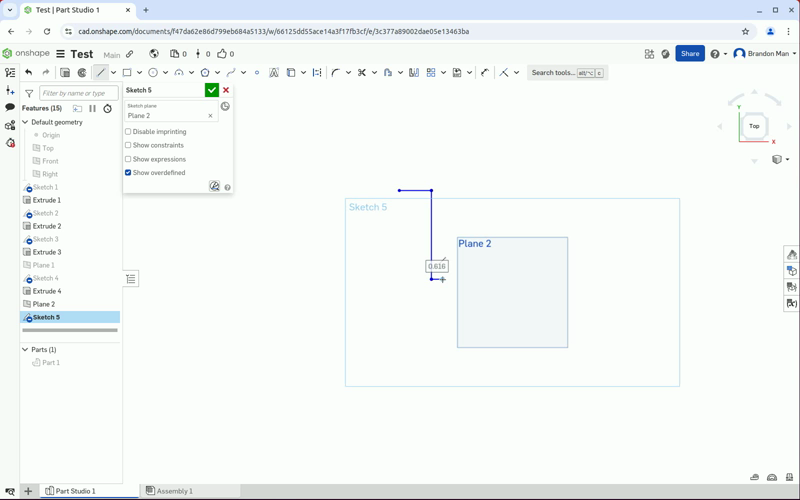
scroll(-6)
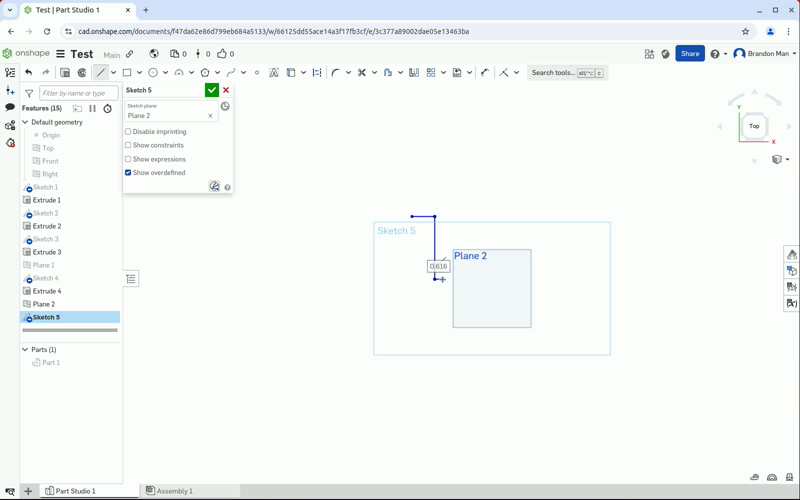
scroll(-6)
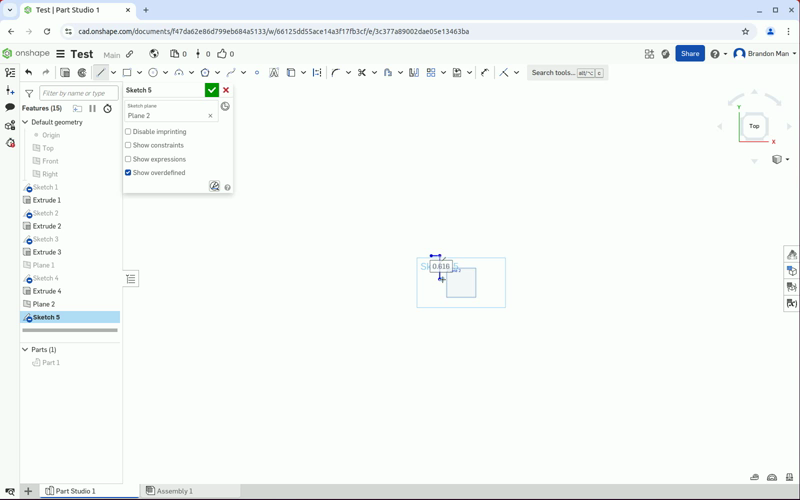
key_up(shift)
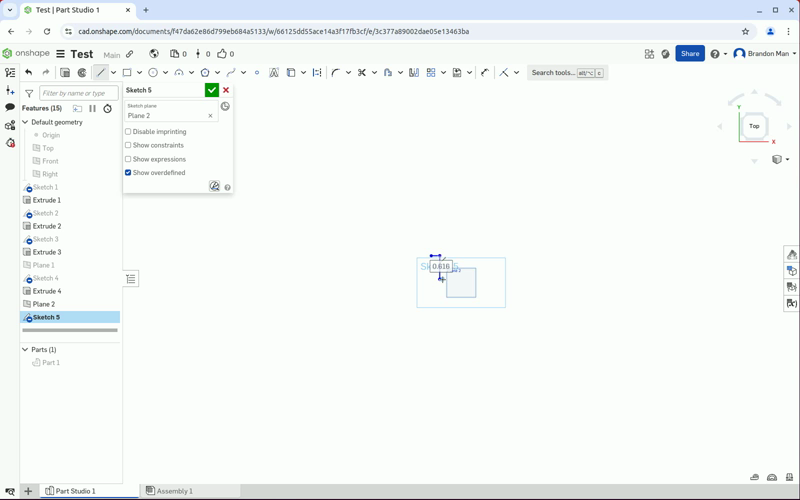
key_down(shift)
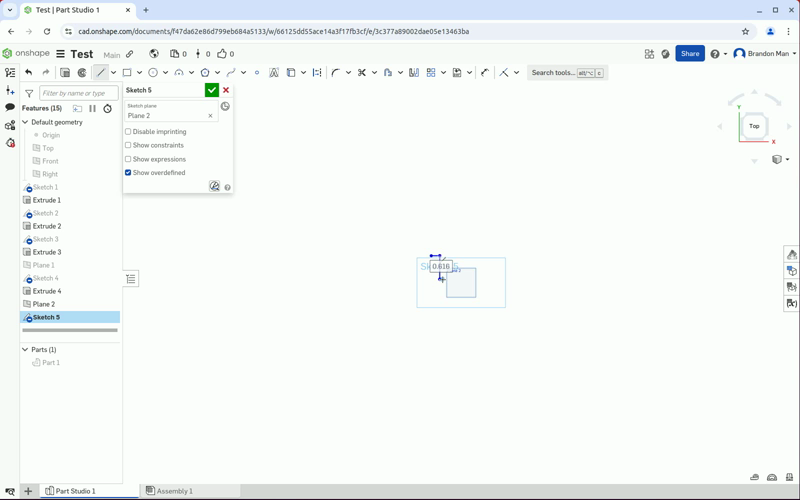
mouse_move(472, 279)
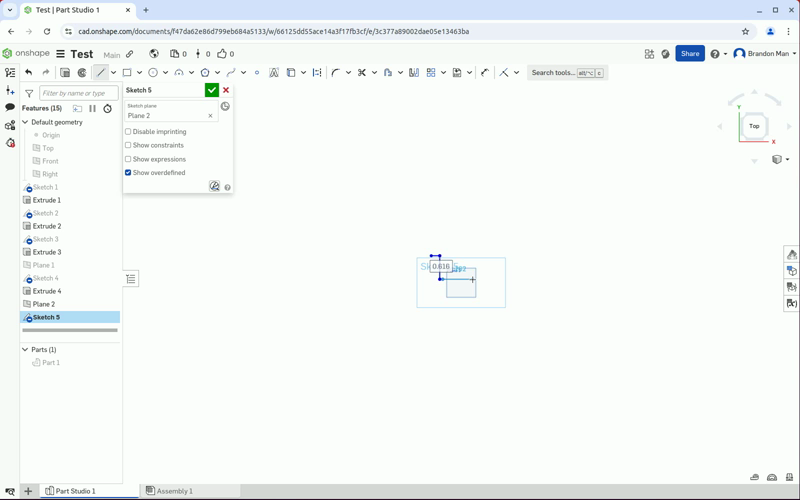
mouse_move(442, 255)
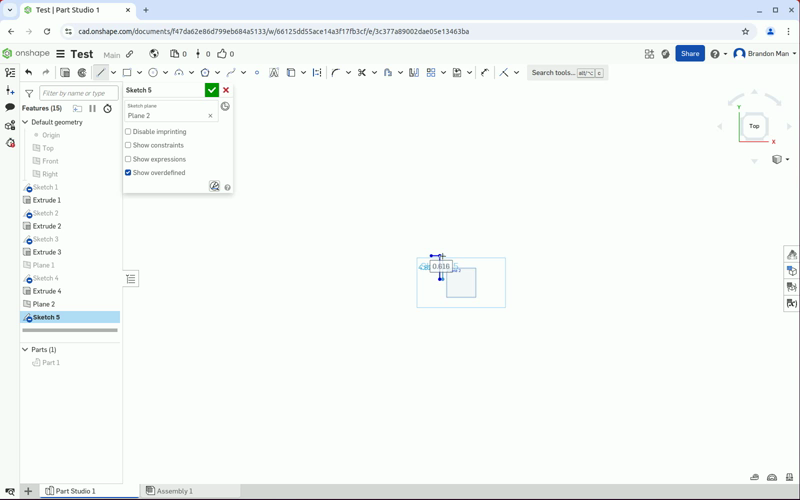
scroll(6)
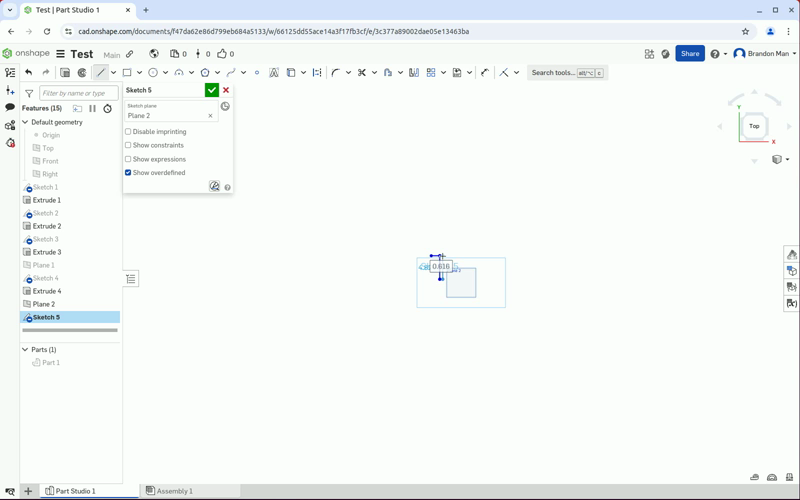
scroll(6)
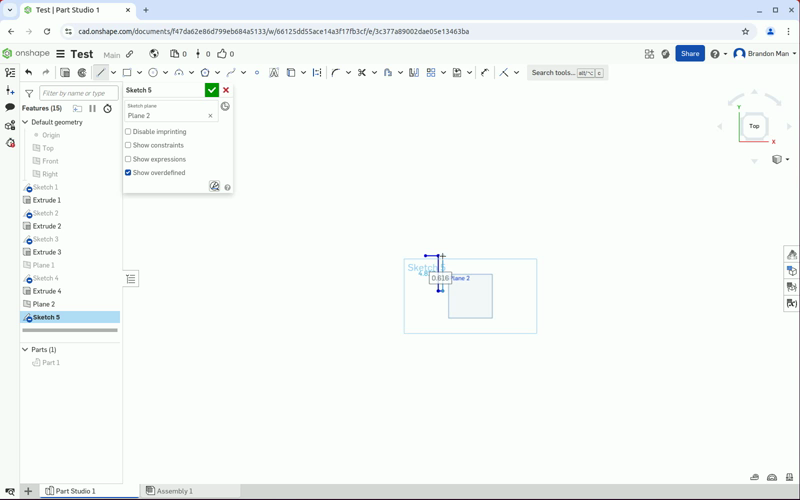
scroll(6)
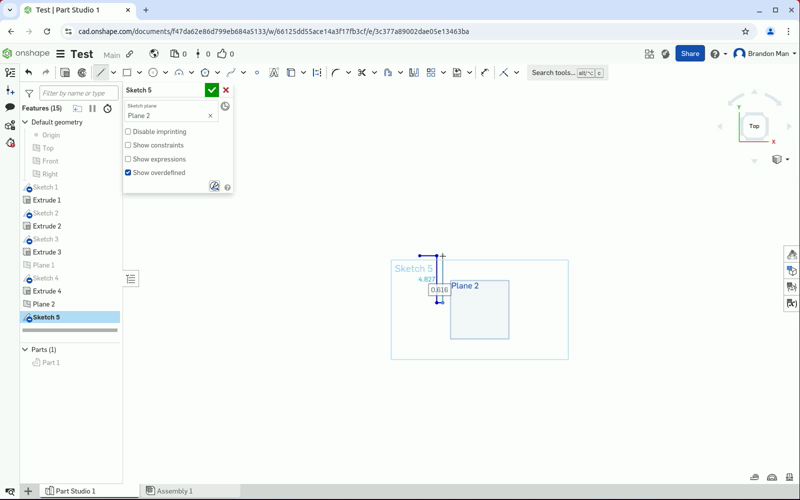
scroll(6)
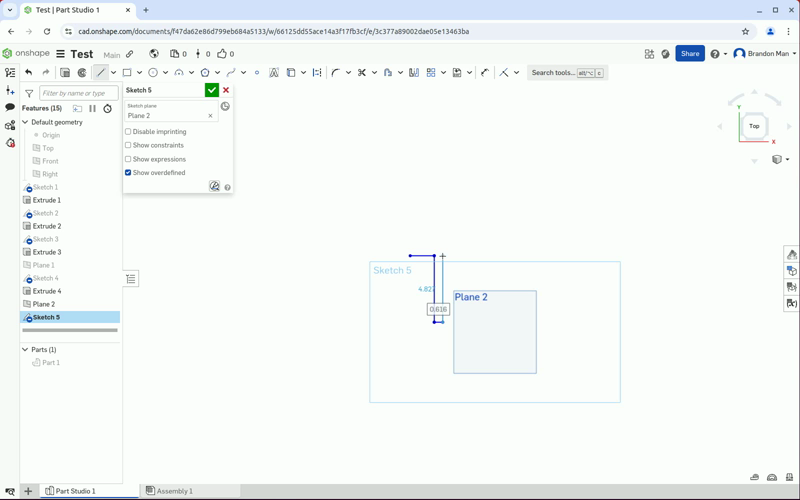
scroll(6)
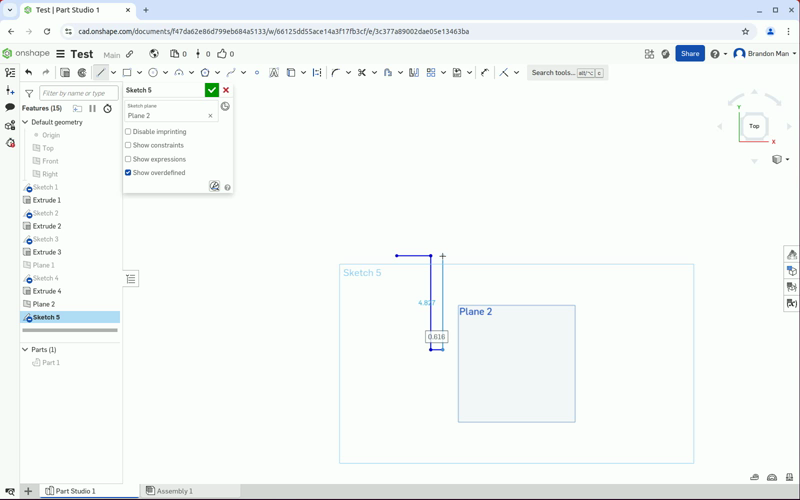
scroll(6)
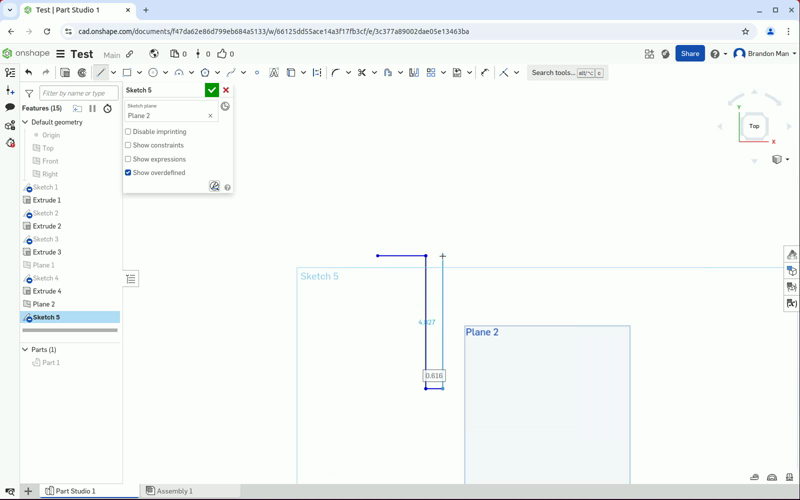
scroll(6)
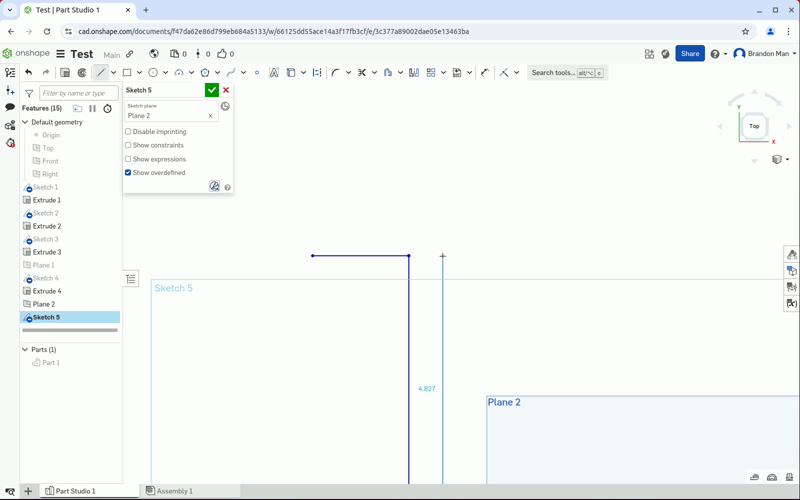
click(442, 255)
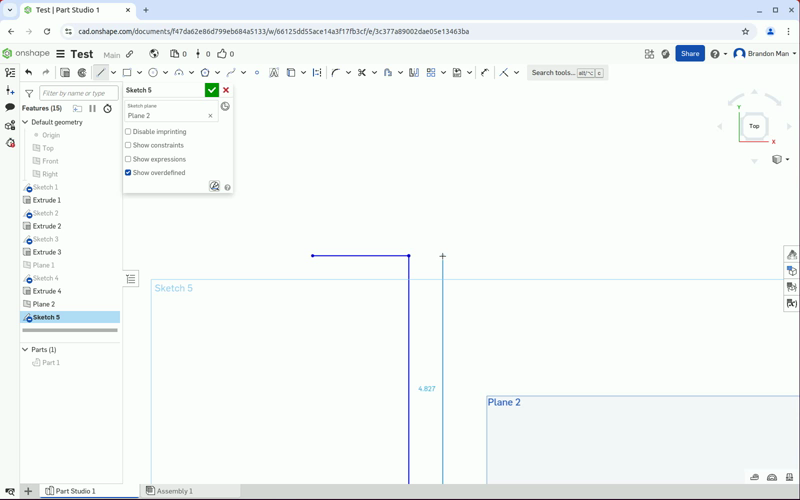
scroll(-6)
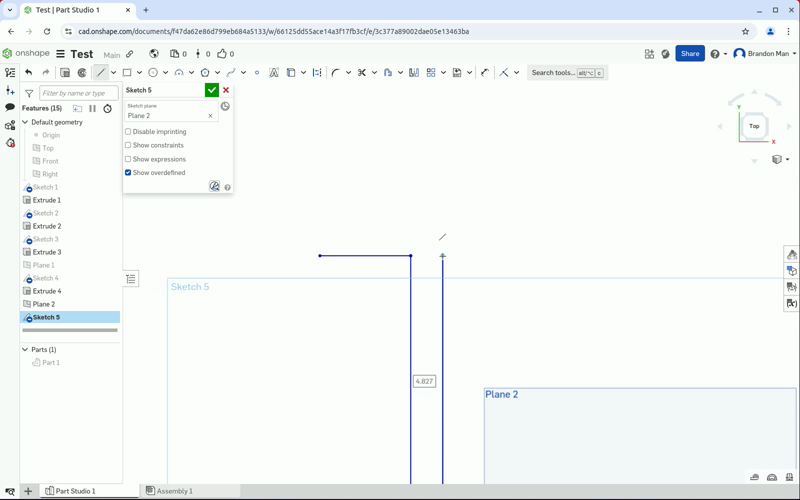
scroll(-6)
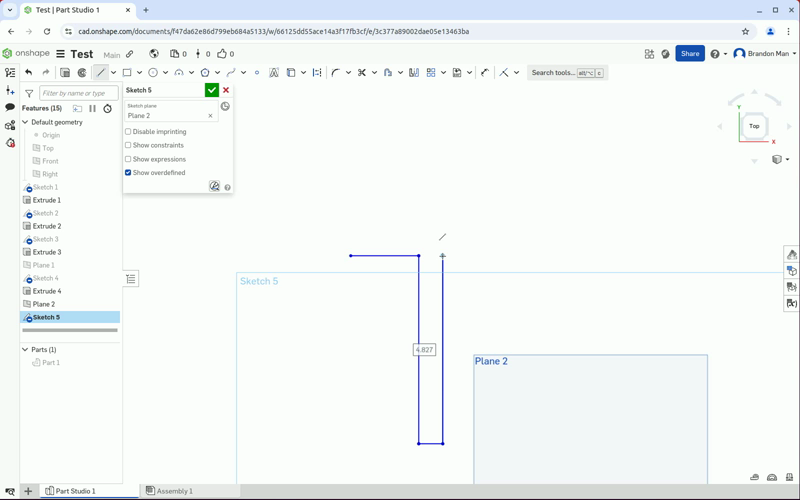
scroll(-6)
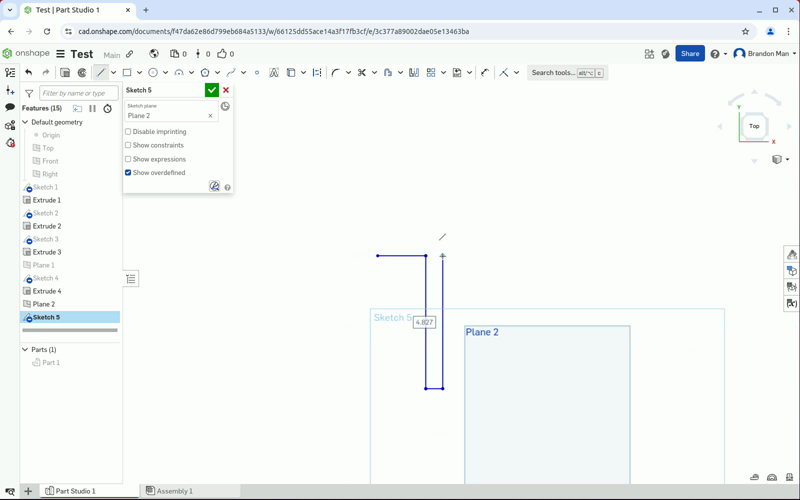
scroll(-6)
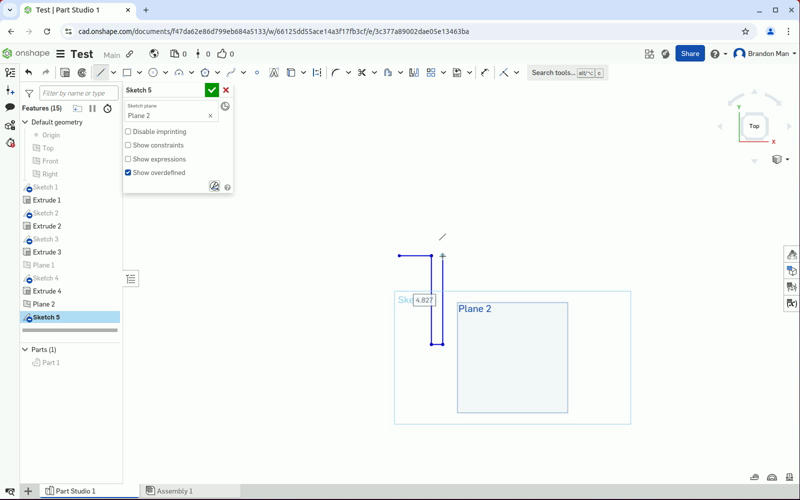
scroll(-6)
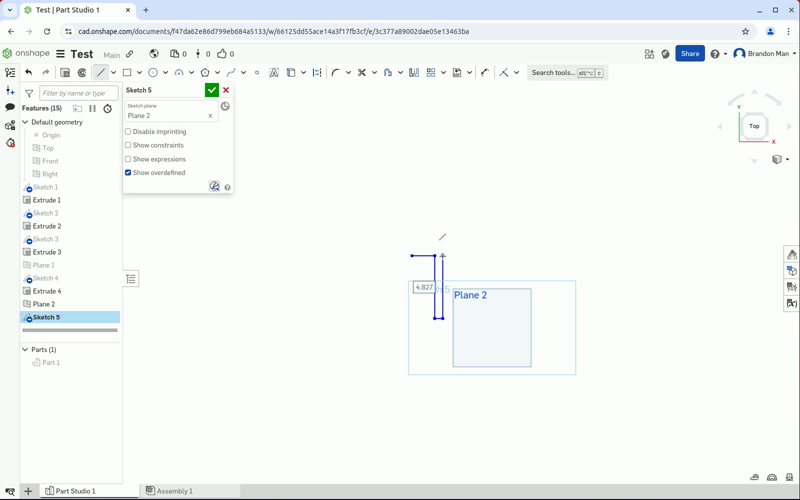
scroll(-6)
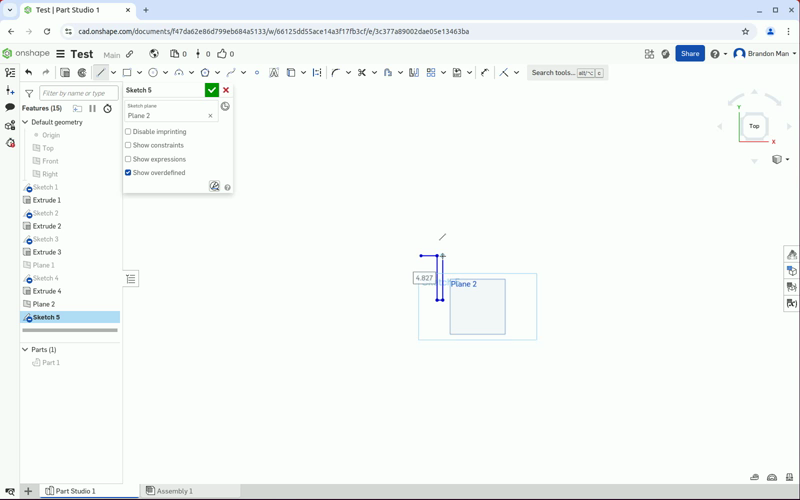
scroll(-6)
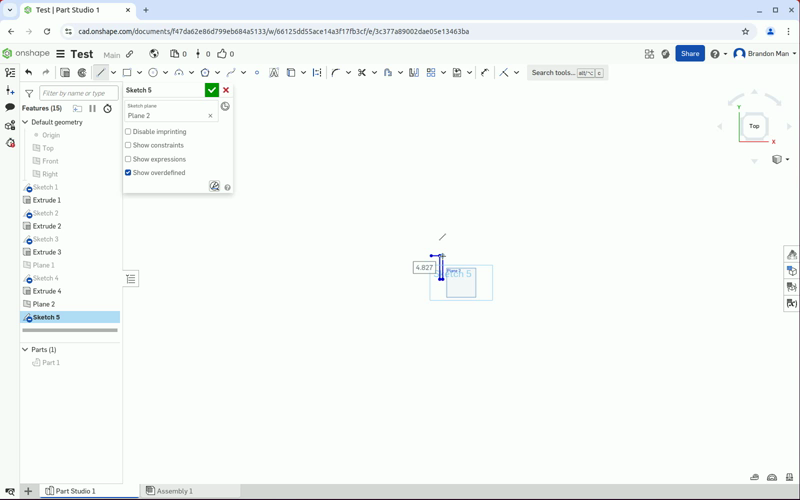
key_up(shift)
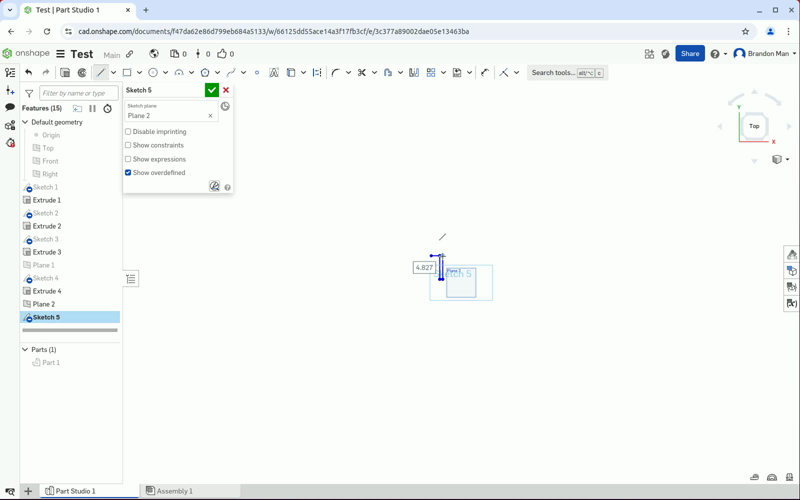
key_down(shift)
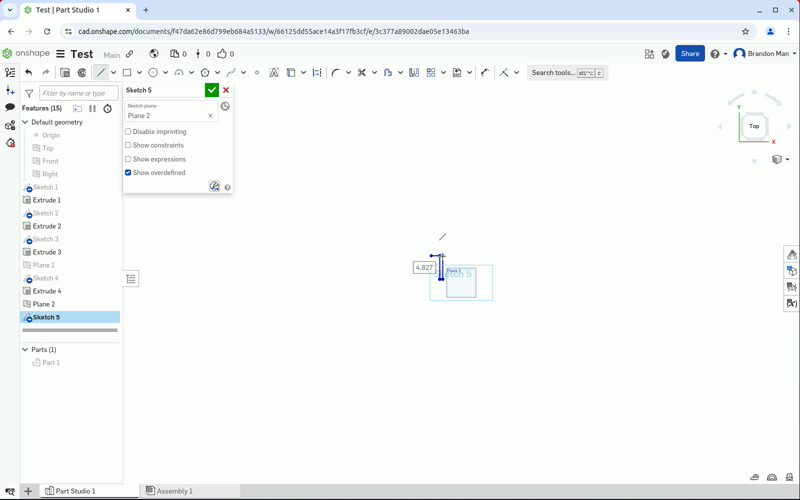
mouse_move(472, 255)
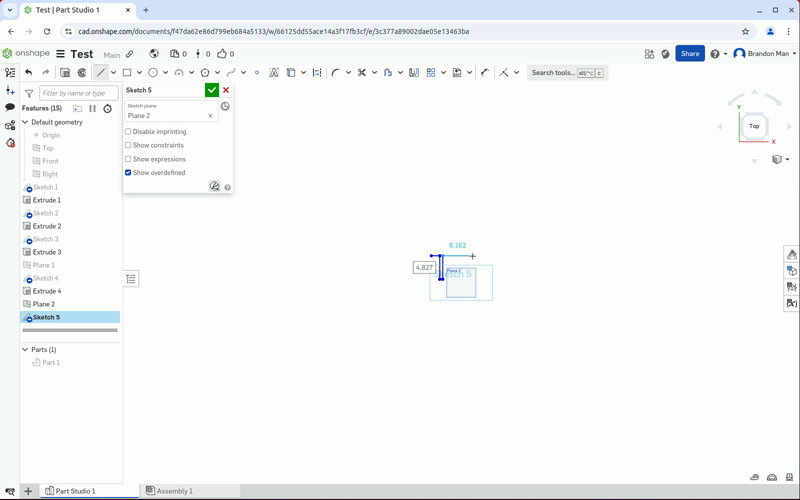
mouse_move(450, 255)
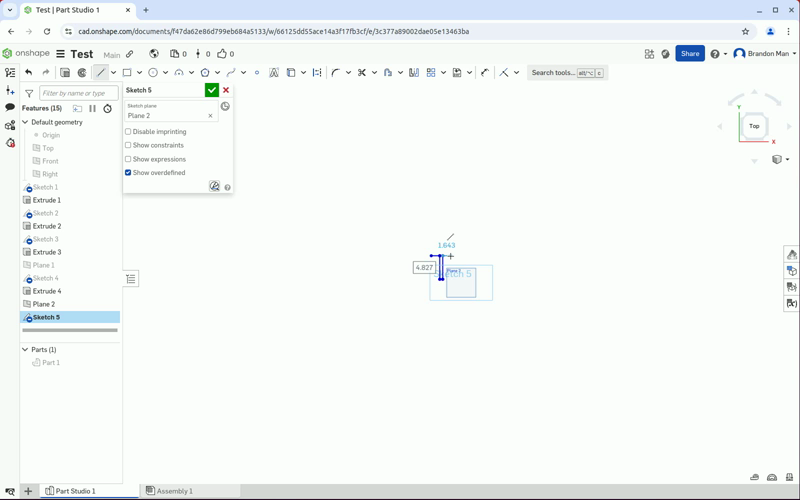
click(450, 255)
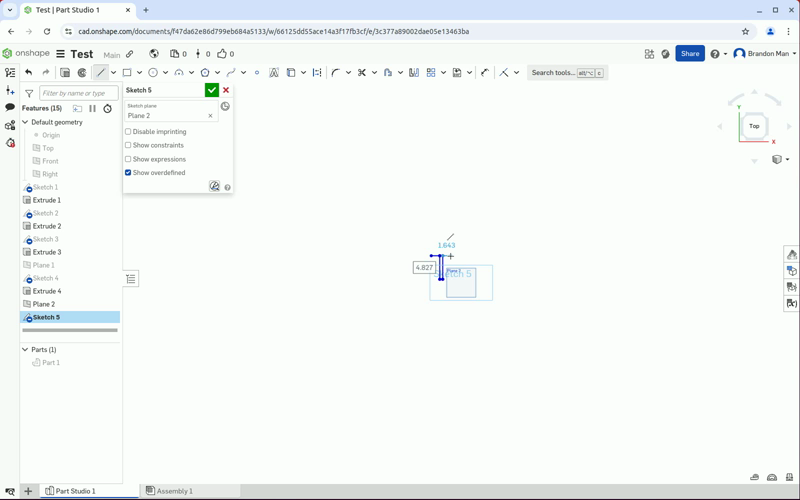
key_up(shift)
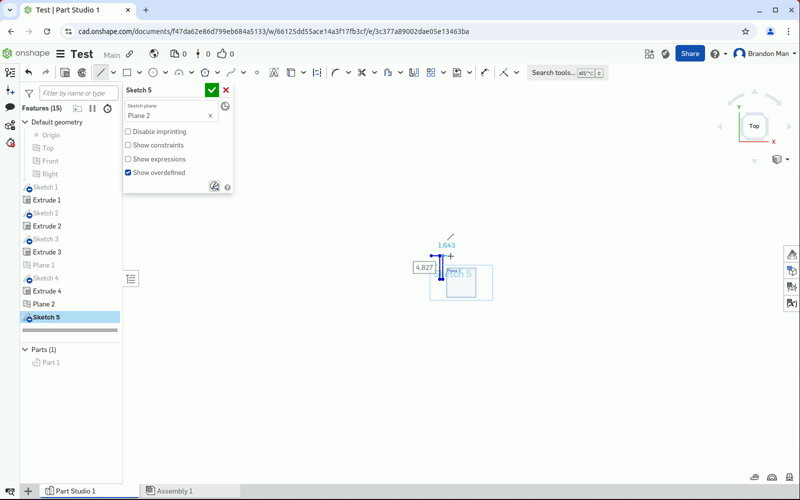
key_down(shift)
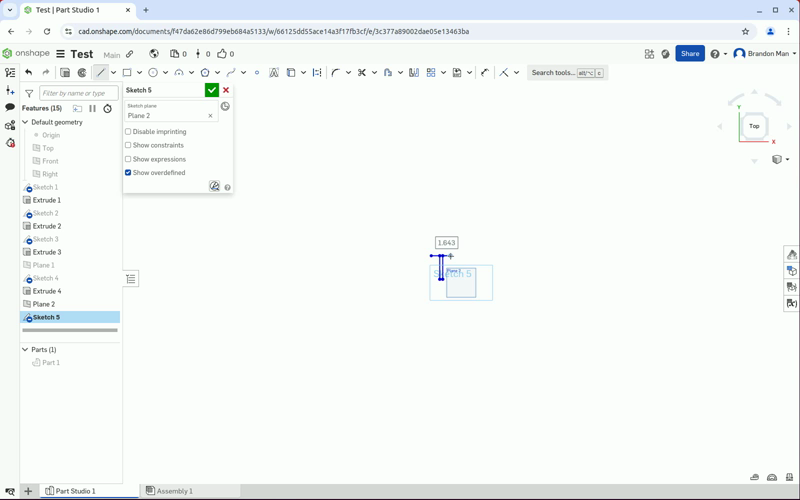
mouse_move(480, 255)
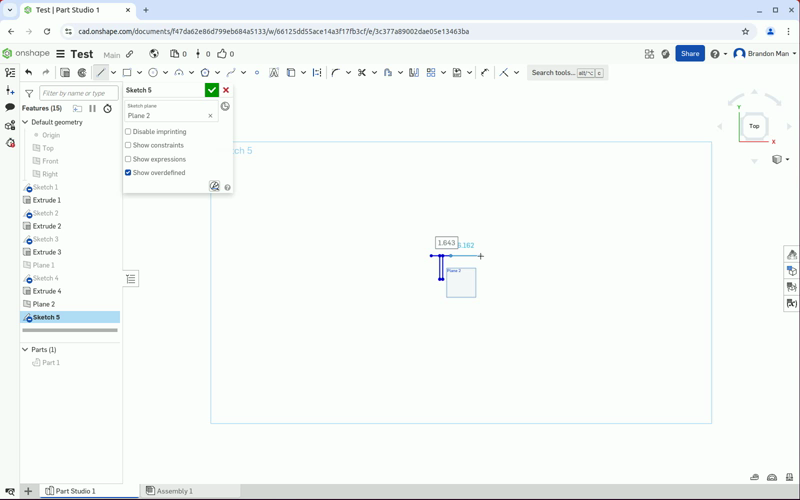
mouse_move(450, 253)
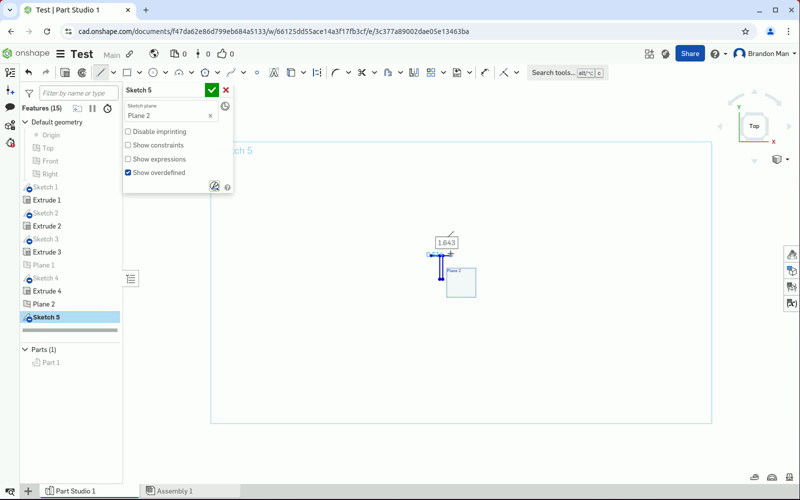
scroll(6)
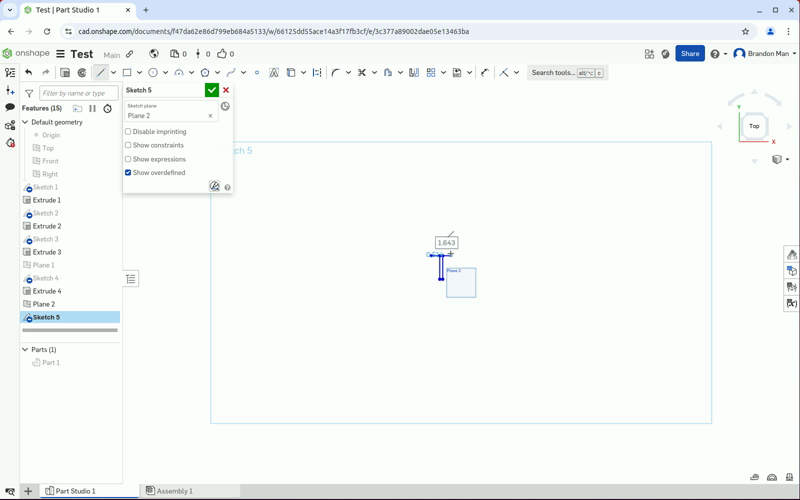
scroll(6)
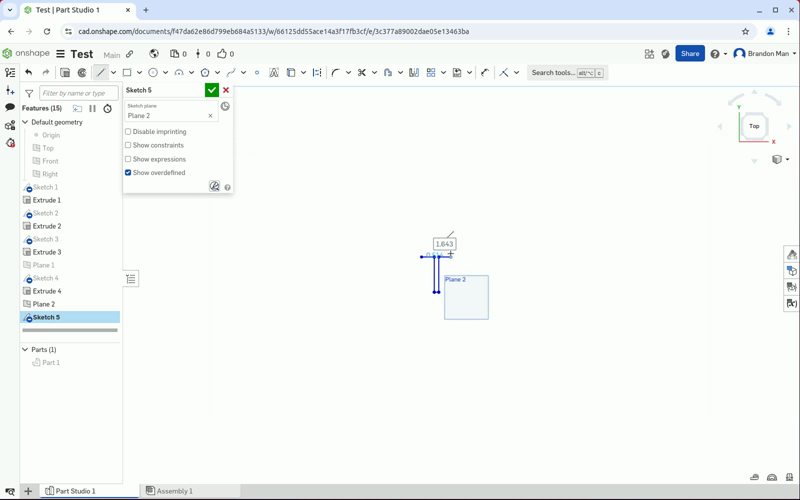
scroll(6)
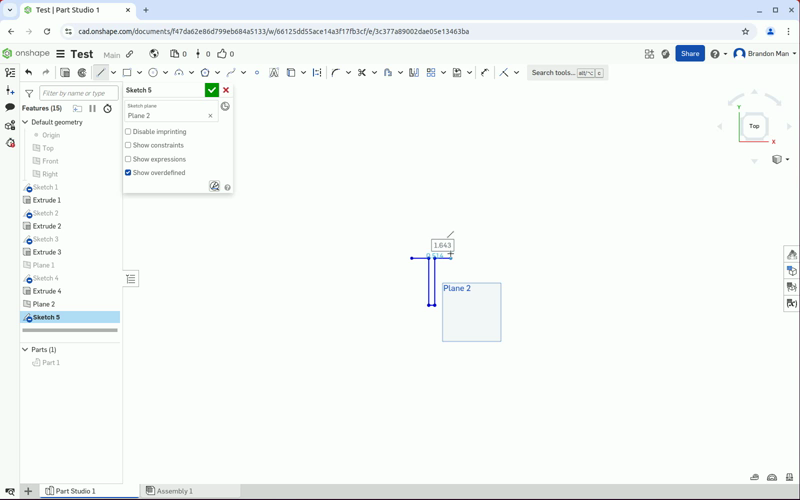
scroll(6)
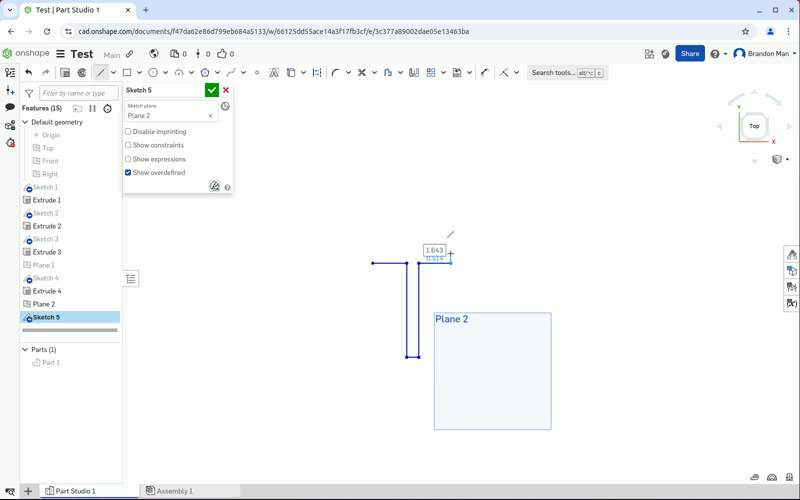
scroll(6)
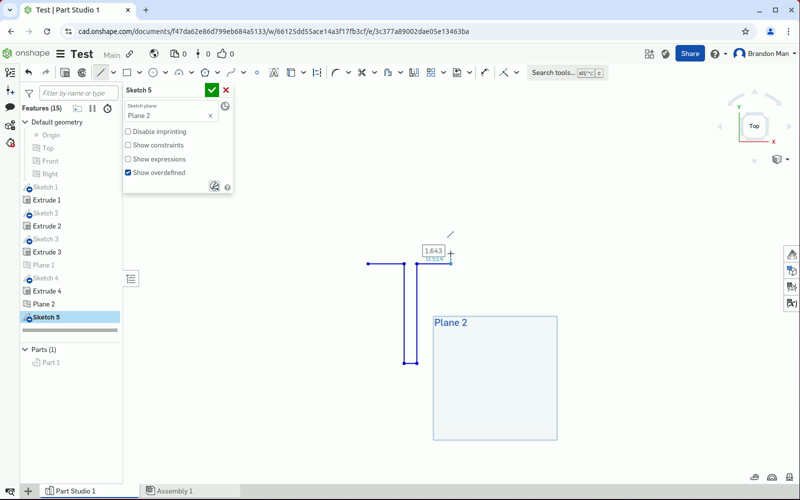
scroll(6)
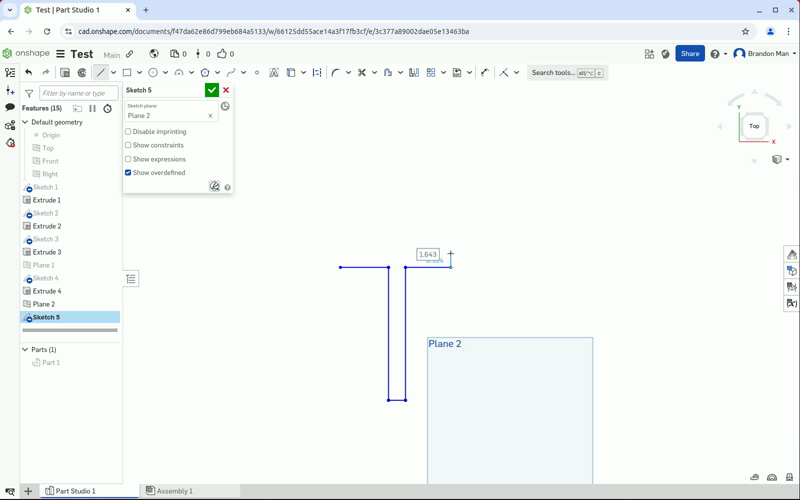
scroll(6)
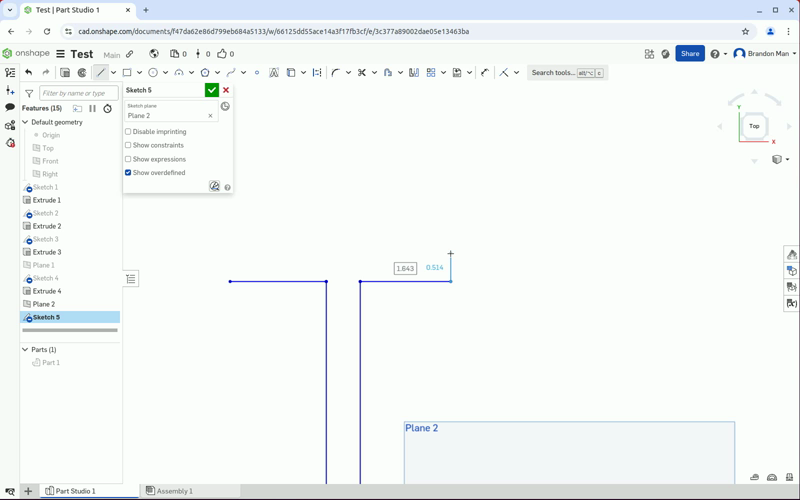
click(450, 253)
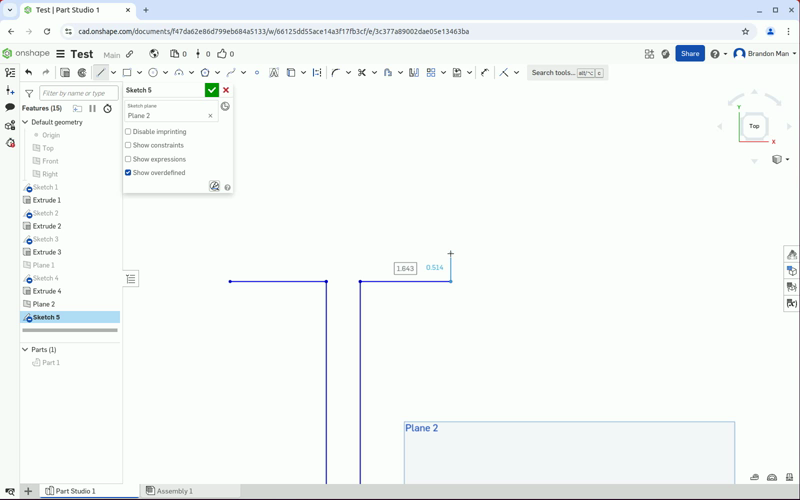
scroll(-6)
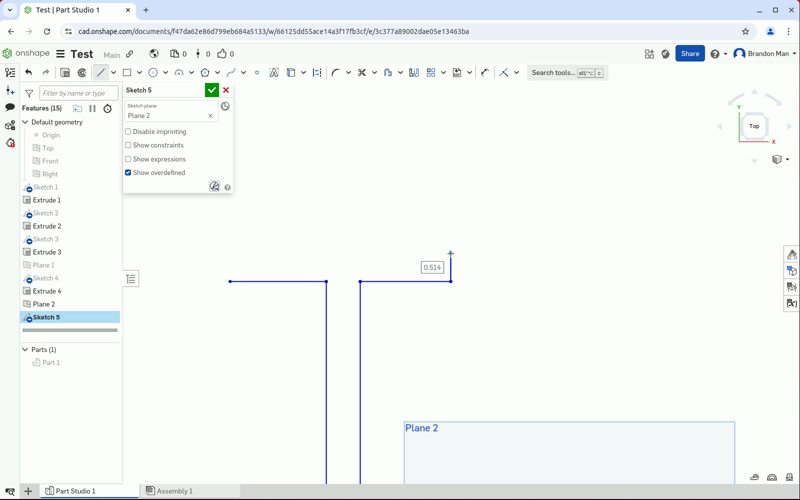
scroll(-6)
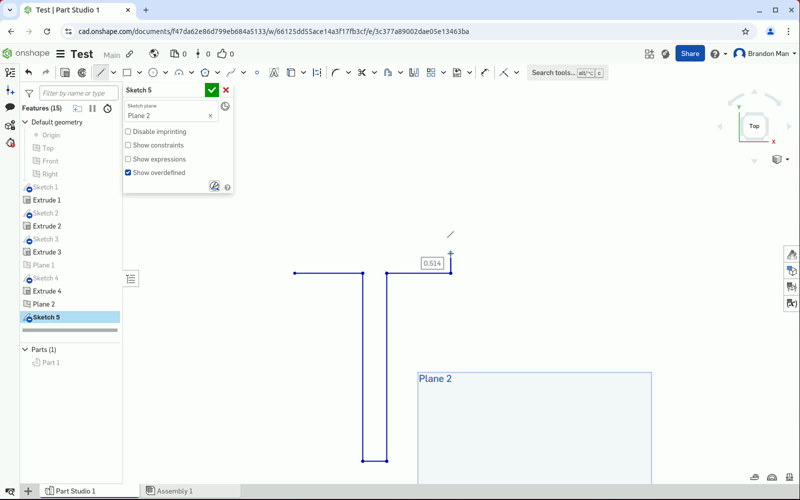
scroll(-6)
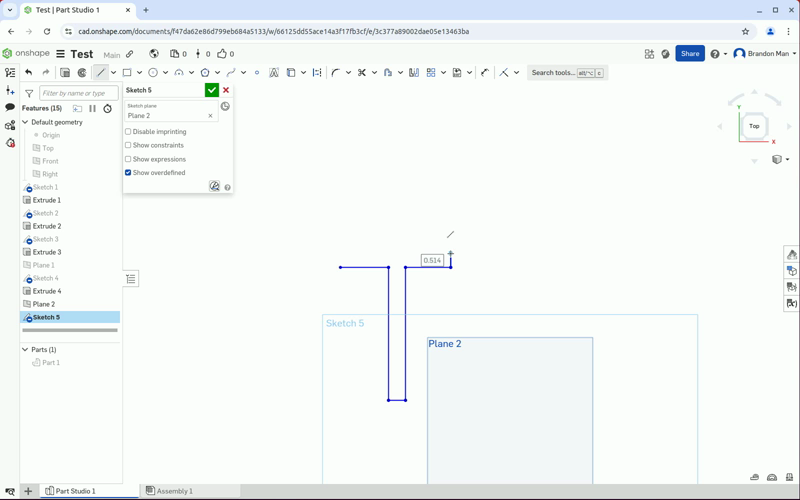
scroll(-6)
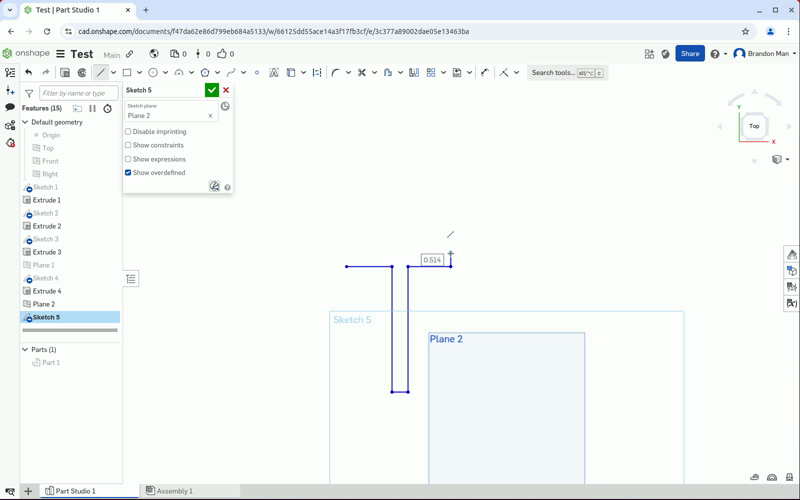
scroll(-6)
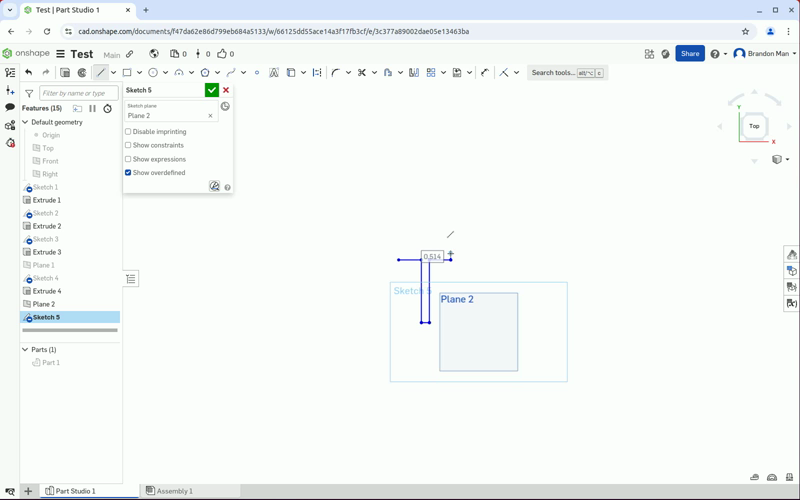
scroll(-6)
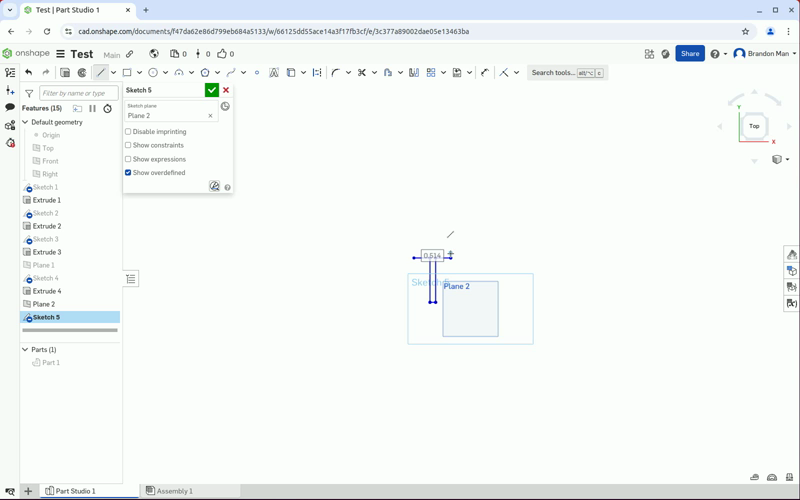
scroll(-6)
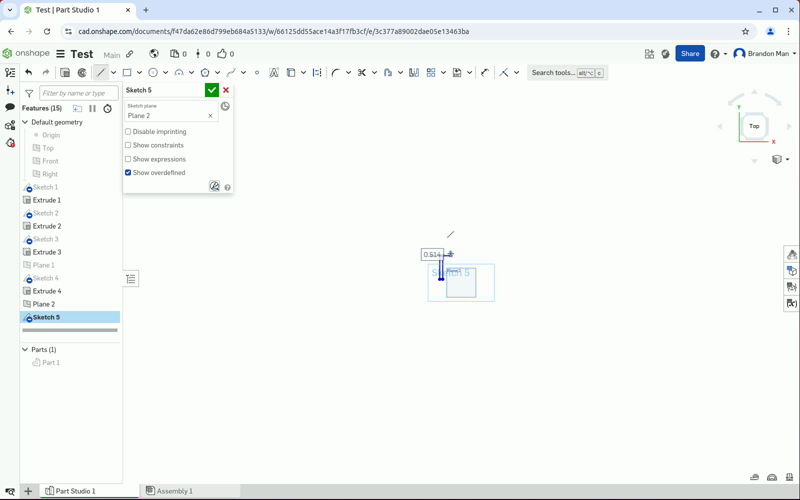
key_up(shift)
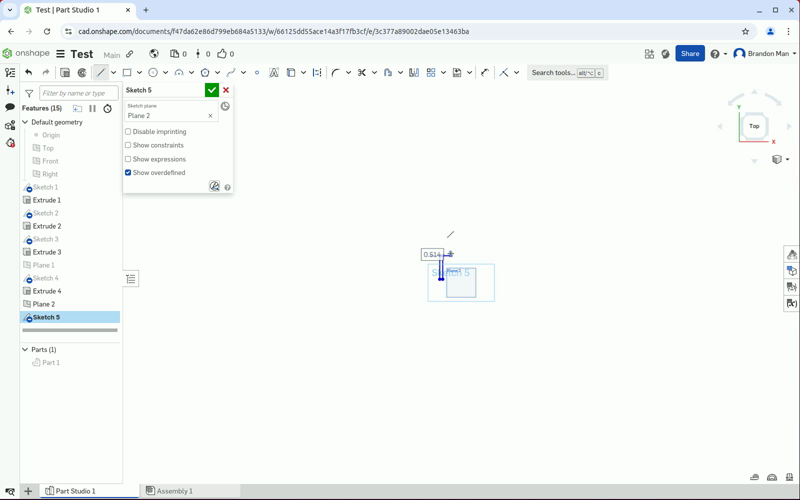
key_down(shift)
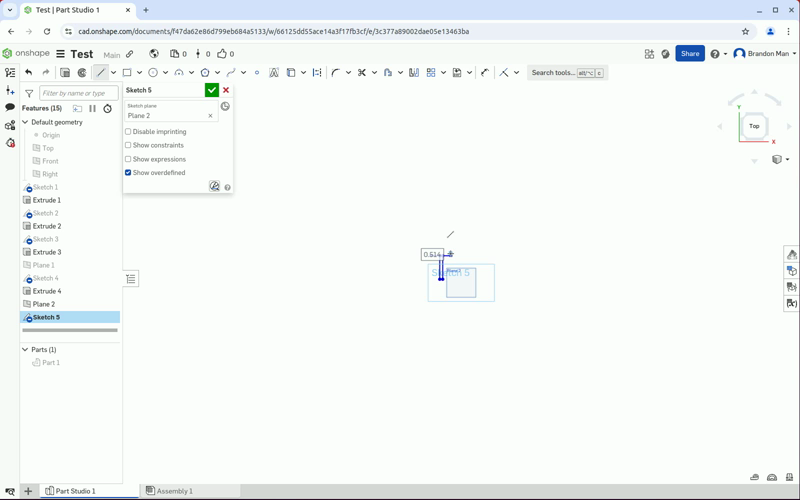
mouse_move(480, 253)
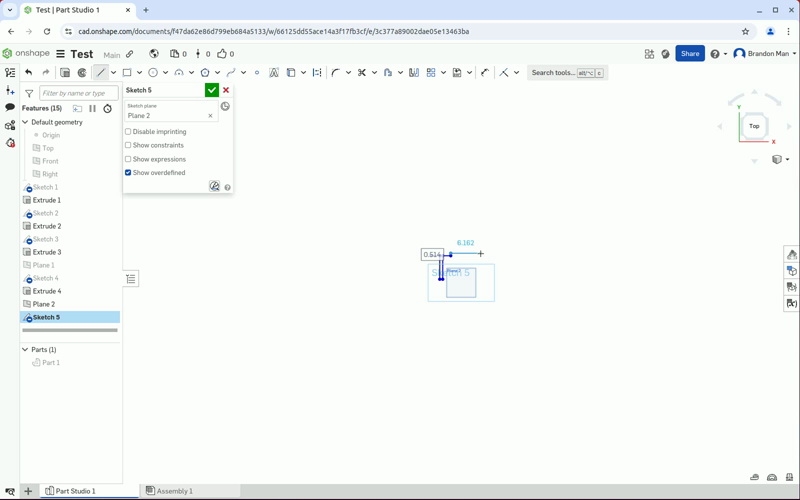
mouse_move(431, 253)
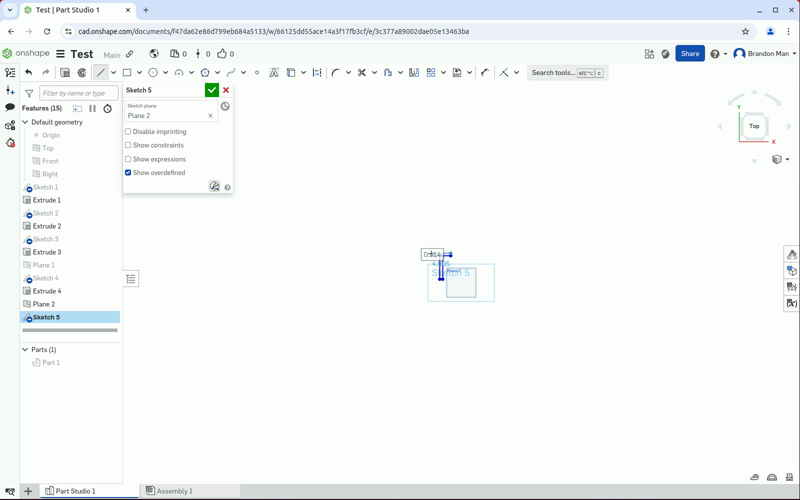
scroll(6)
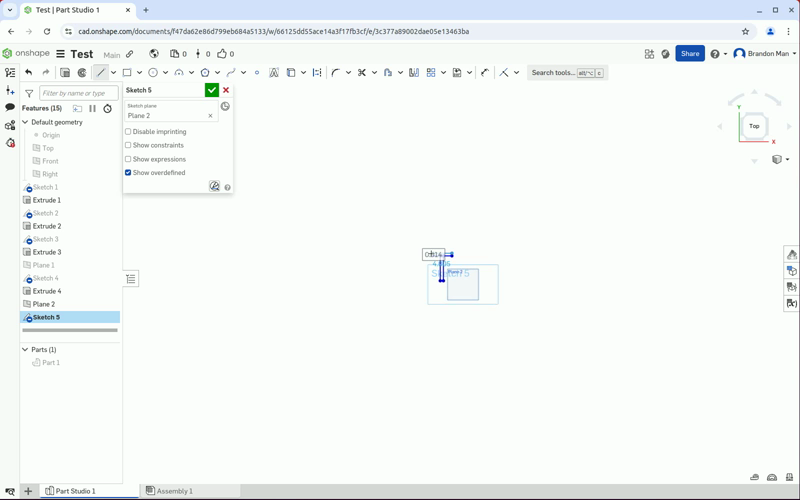
scroll(6)
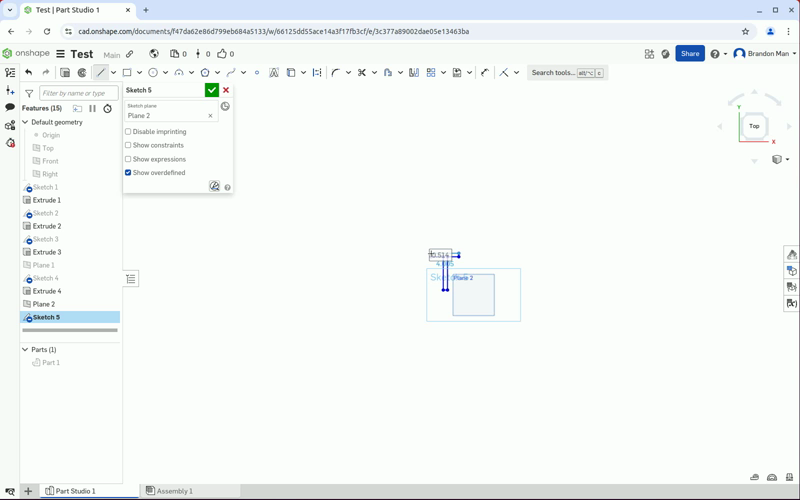
scroll(6)
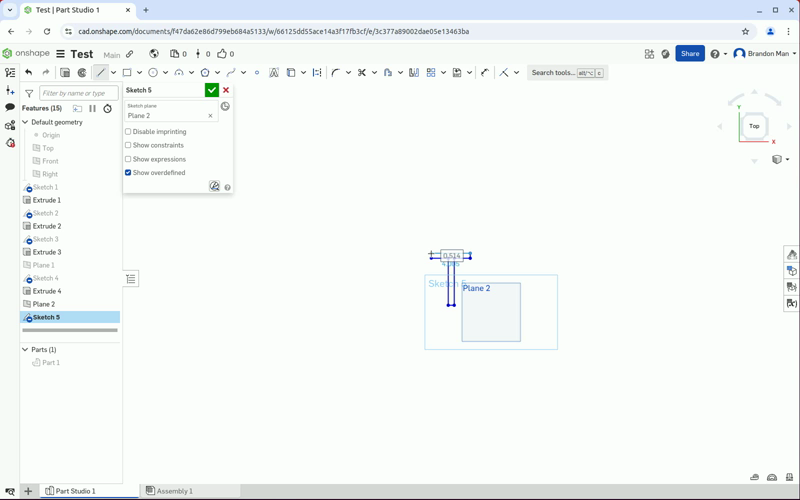
scroll(6)
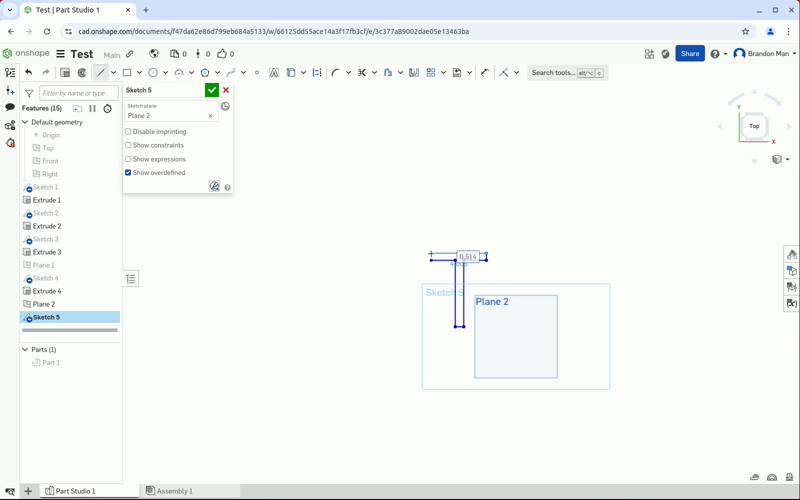
scroll(6)
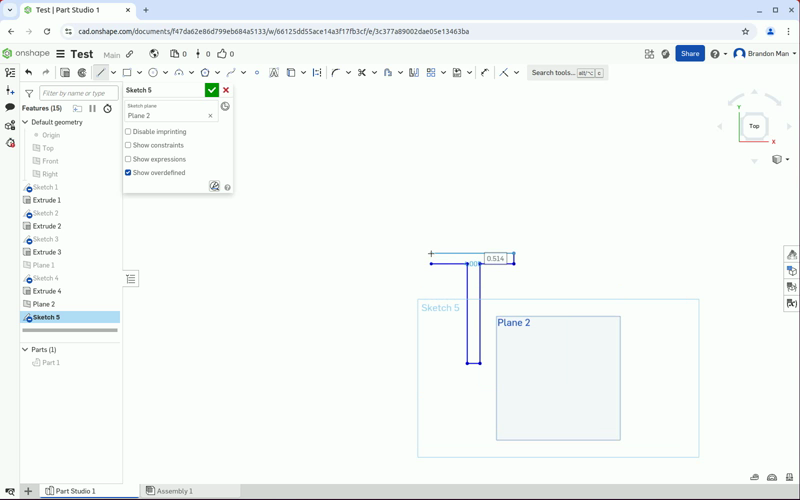
scroll(6)
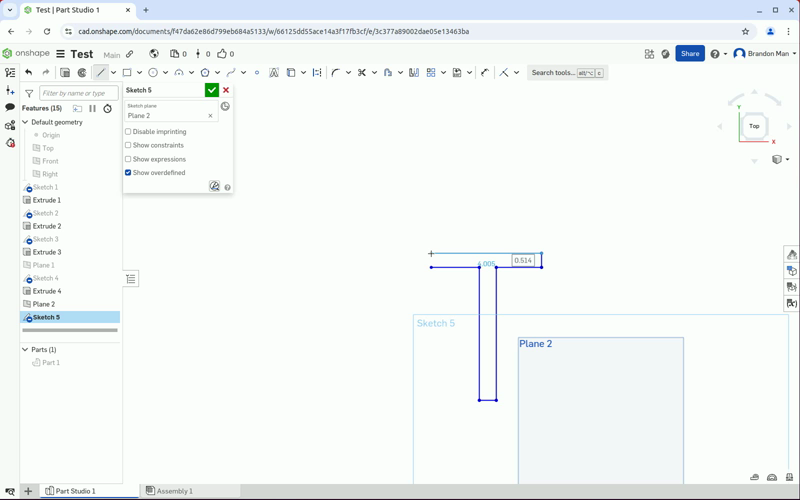
scroll(6)
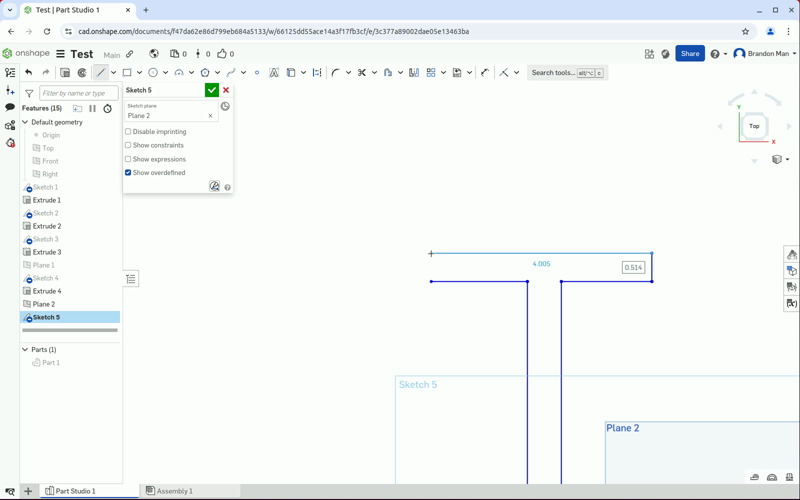
click(431, 253)
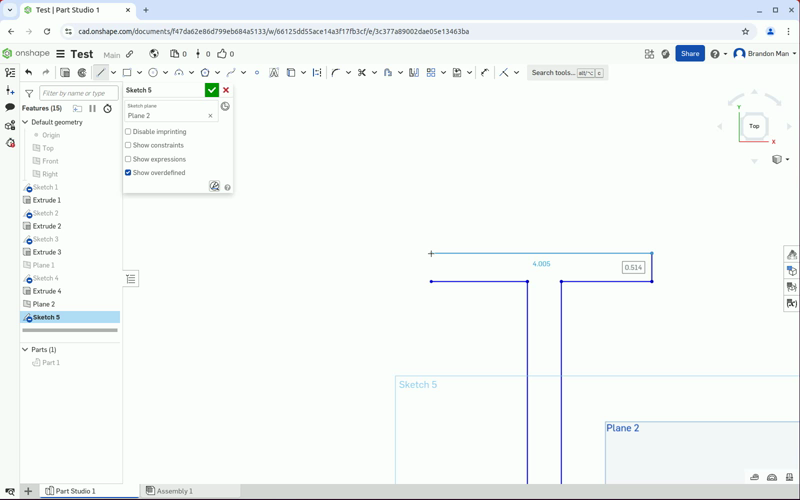
scroll(-6)
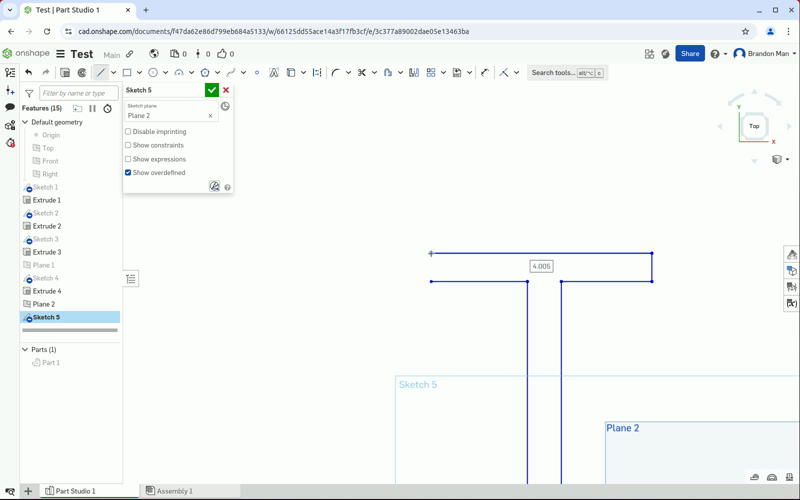
scroll(-6)
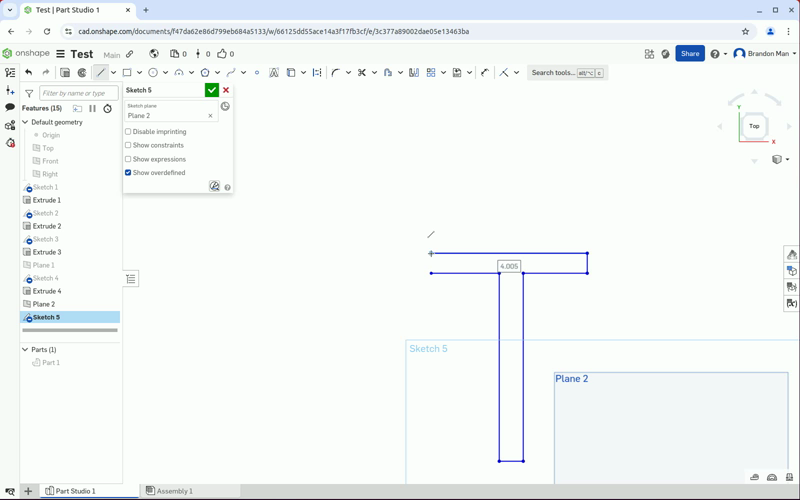
scroll(-6)
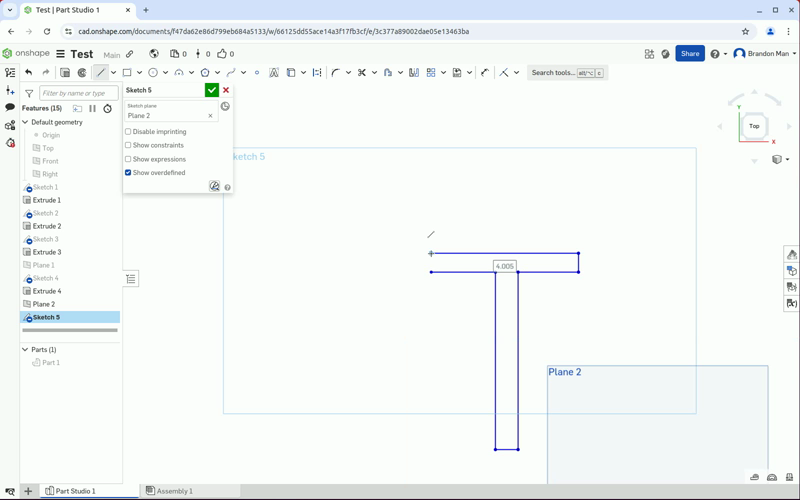
scroll(-6)
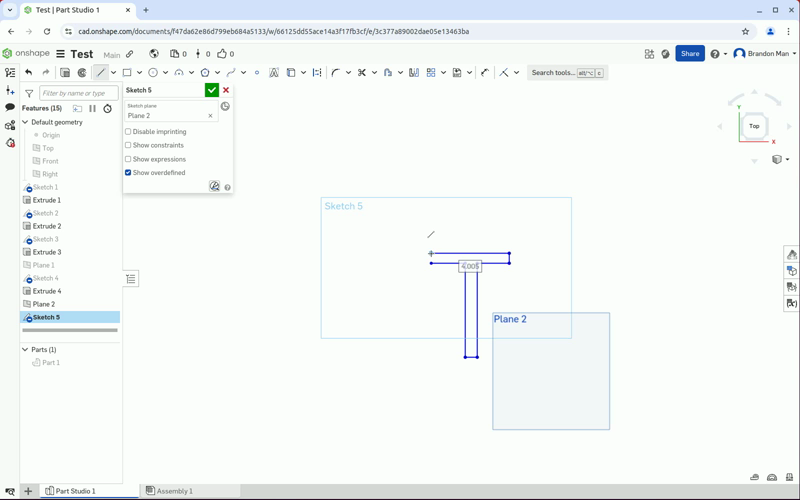
scroll(-6)
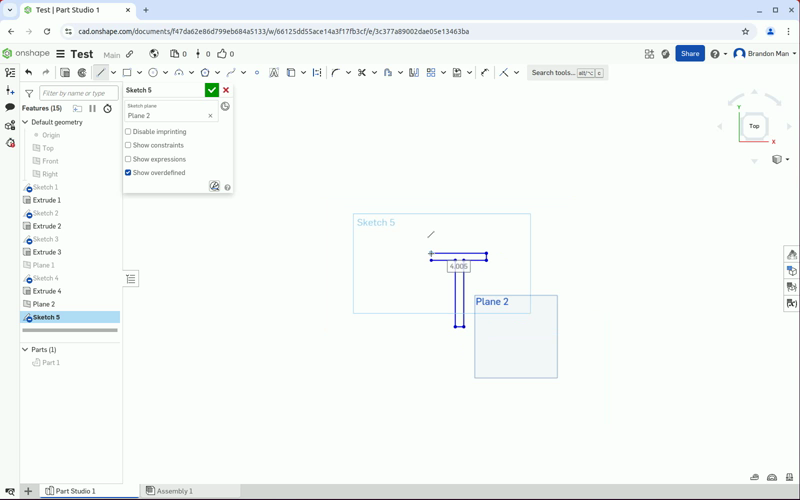
scroll(-6)
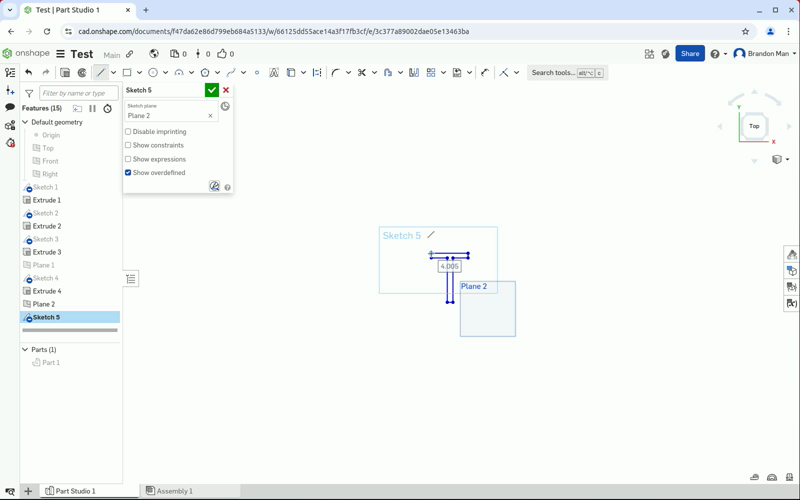
scroll(-6)
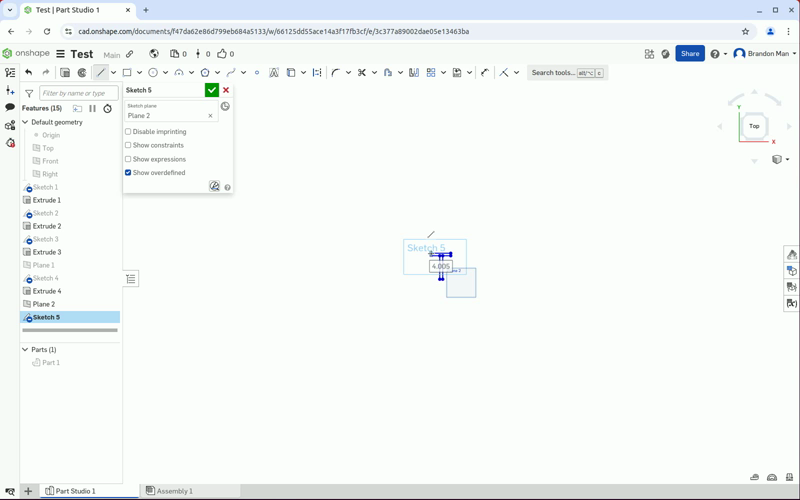
key_up(shift)
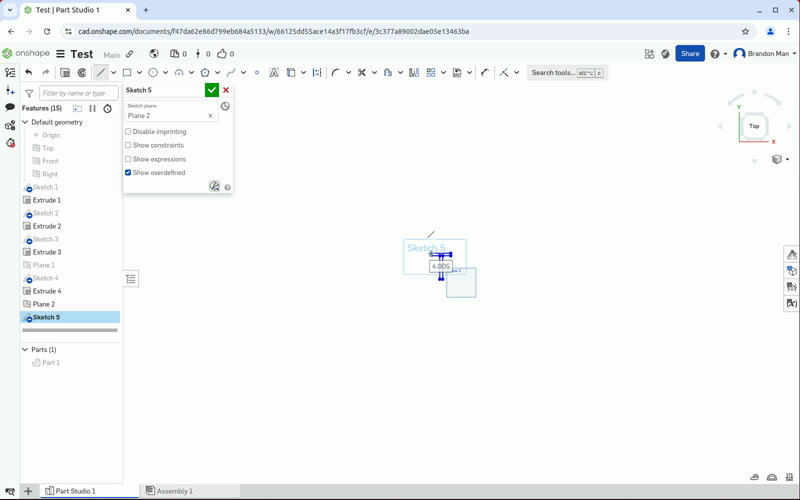
mouse_move(461, 253)
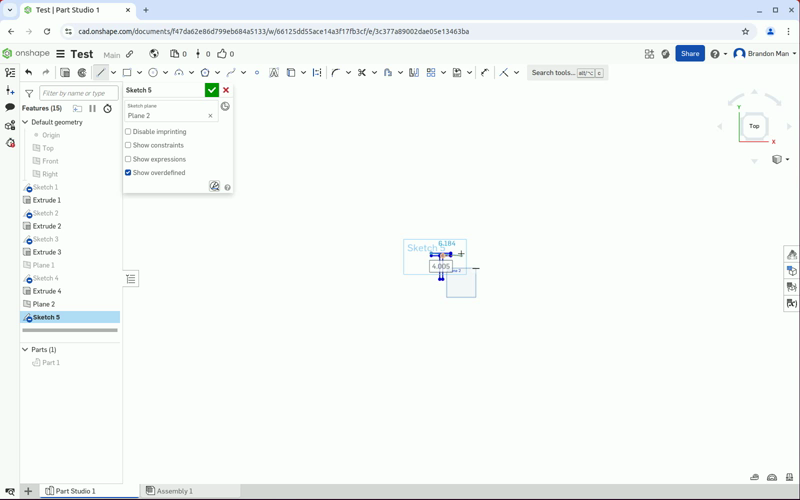
key_down(shift)
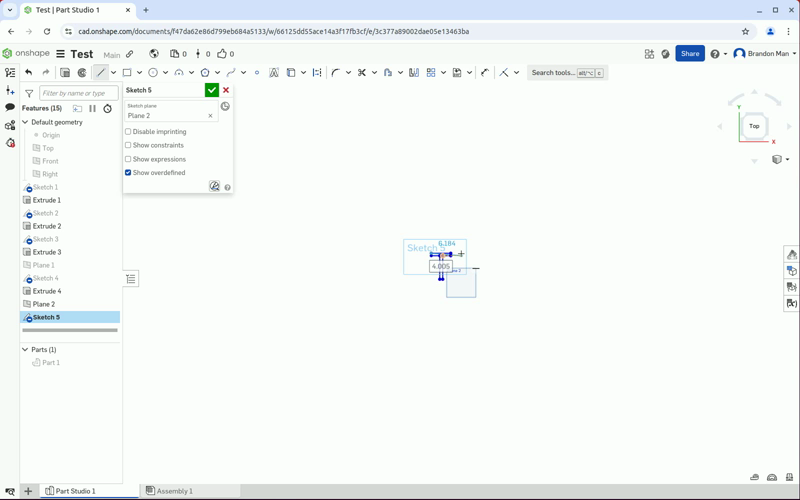
mouse_move(431, 255)
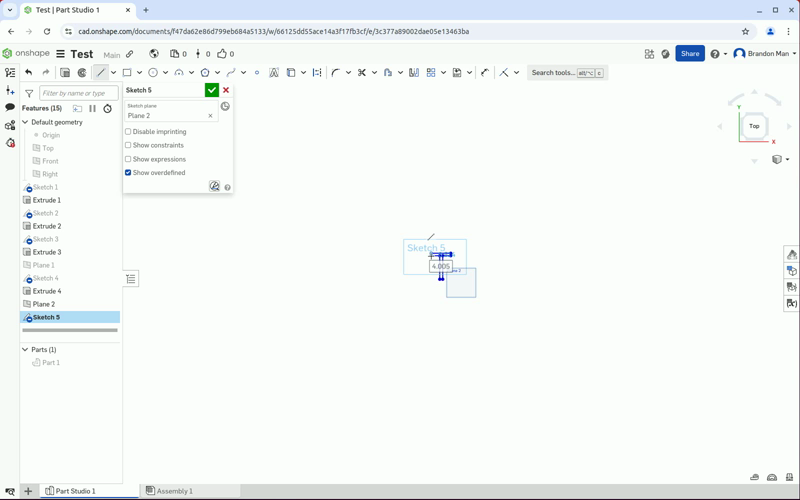
scroll(6)
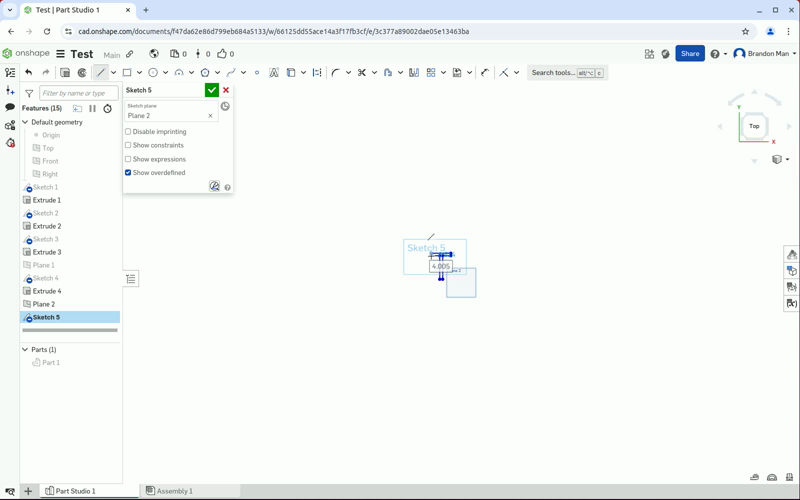
scroll(6)
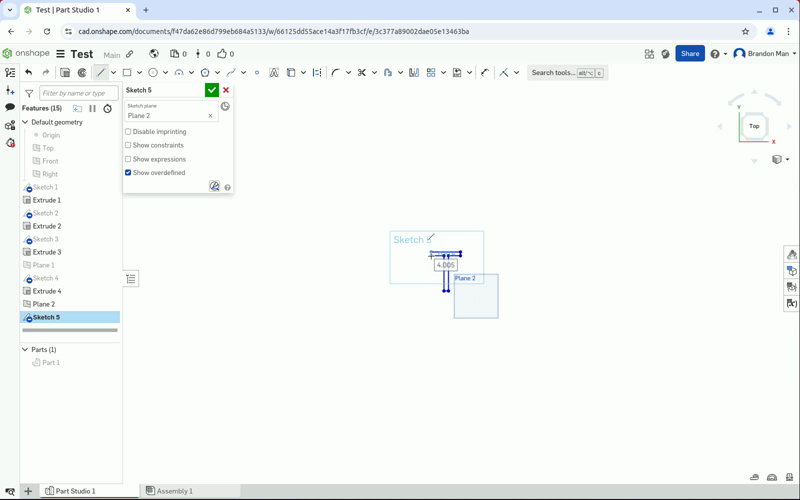
scroll(6)
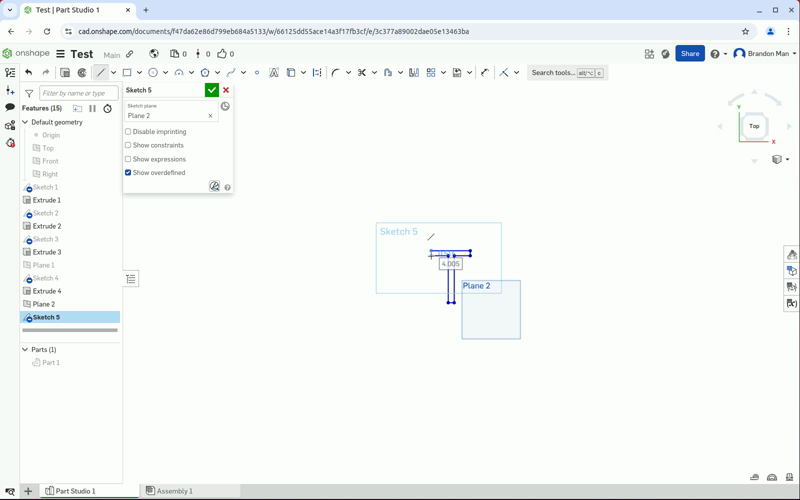
scroll(6)
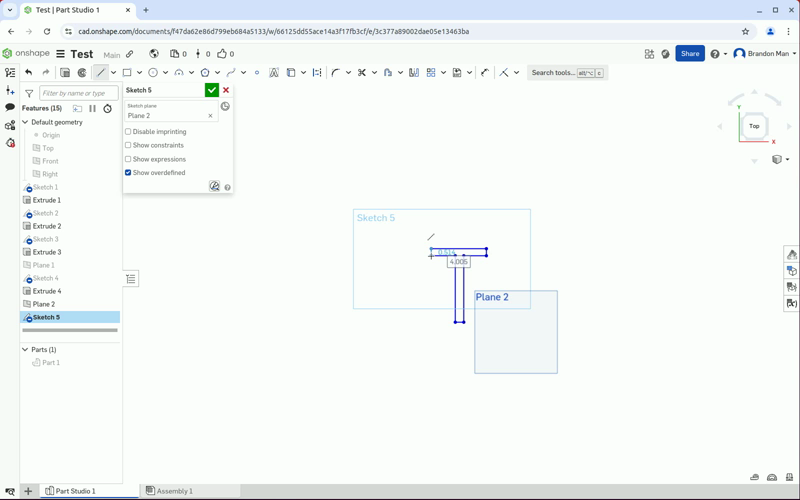
scroll(6)
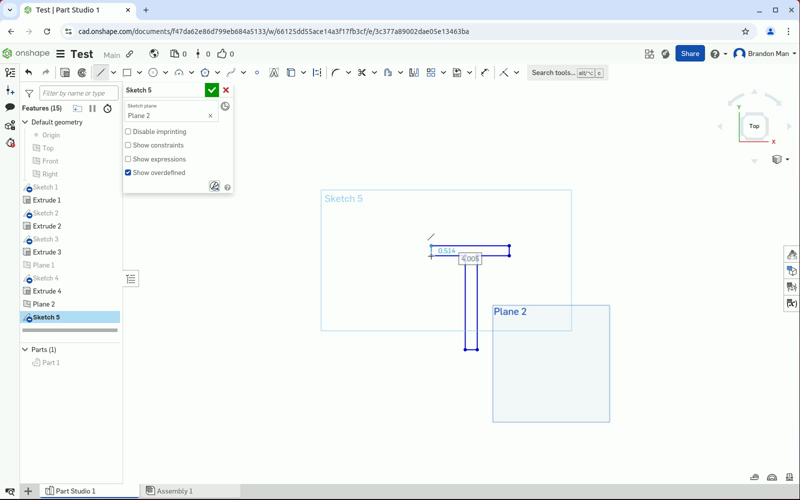
scroll(6)
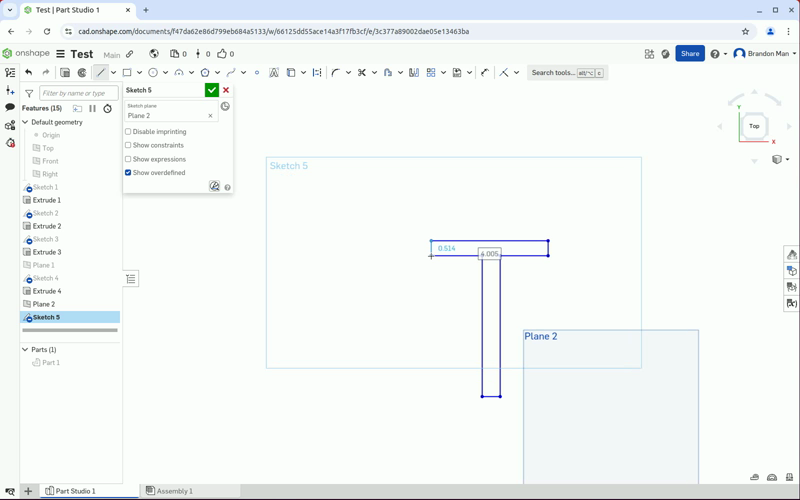
scroll(6)
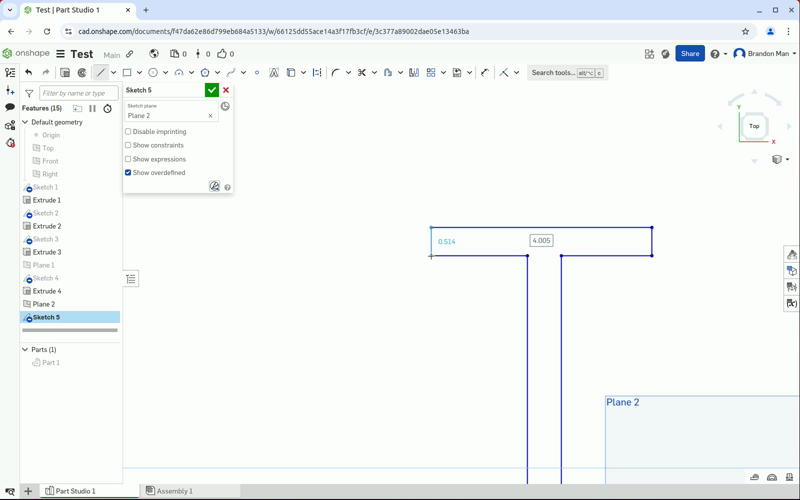
key_up(shift)
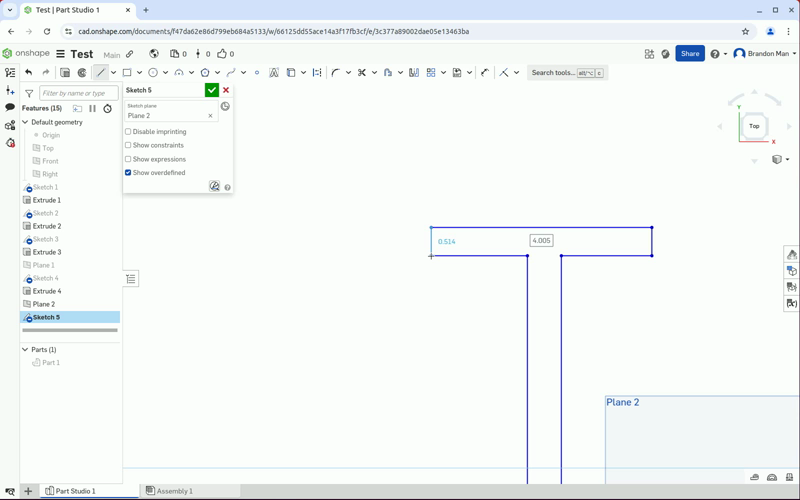
click(431, 255)
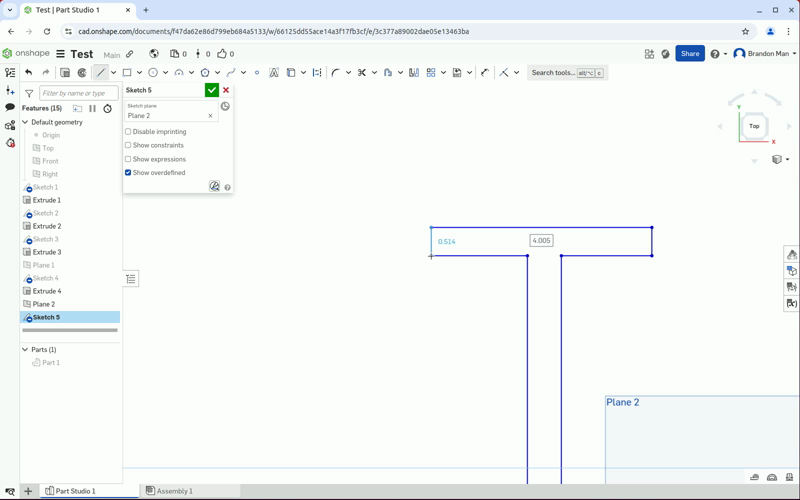
scroll(-6)
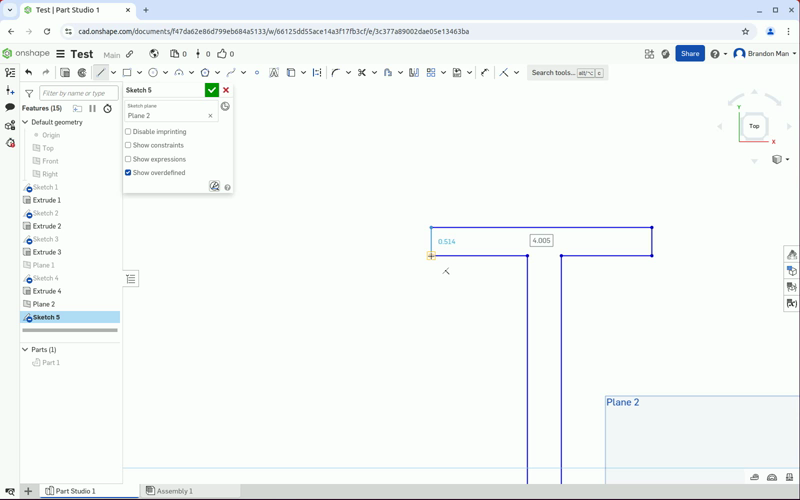
scroll(-6)
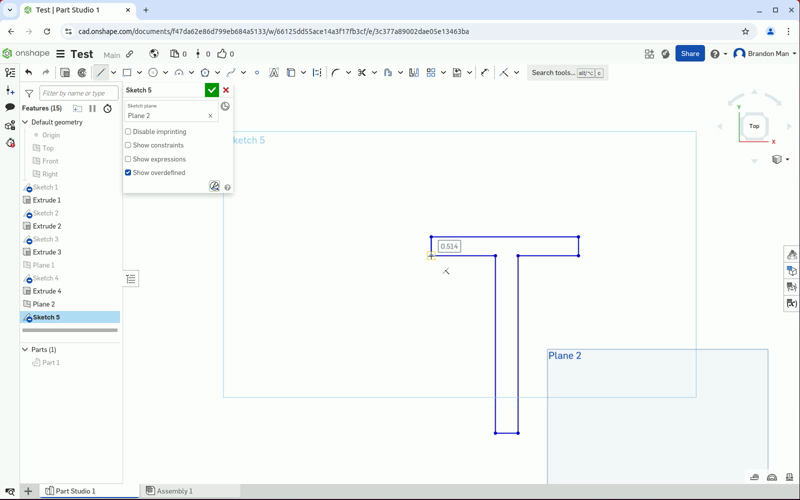
scroll(-6)
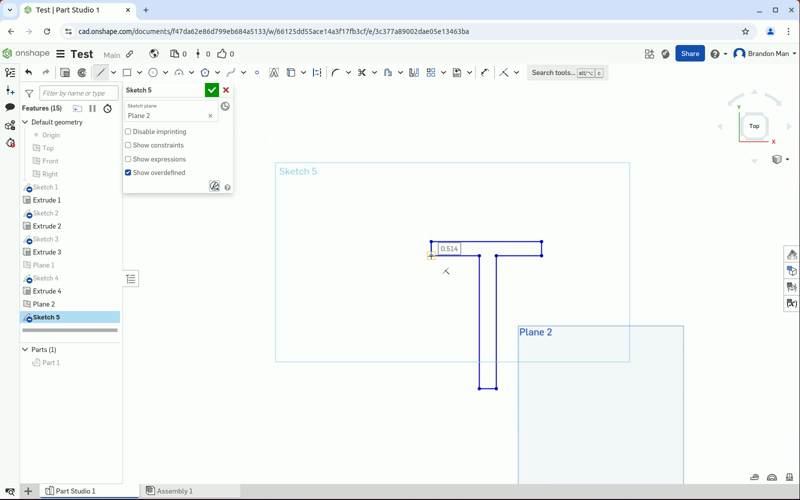
scroll(-6)
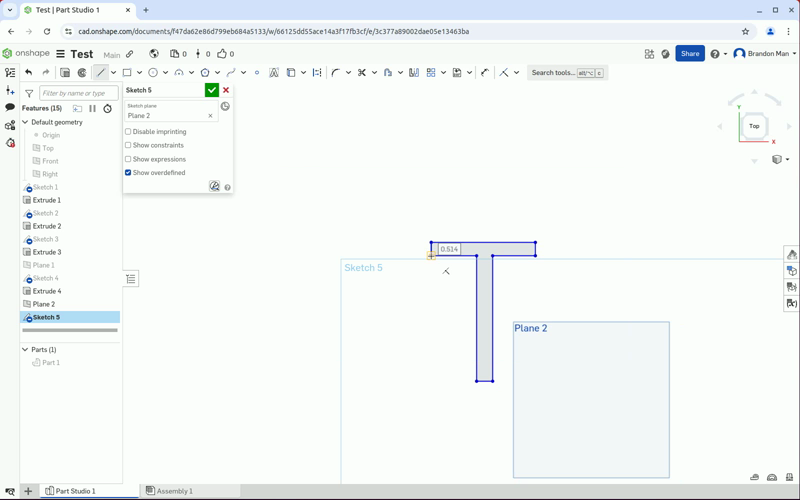
scroll(-6)
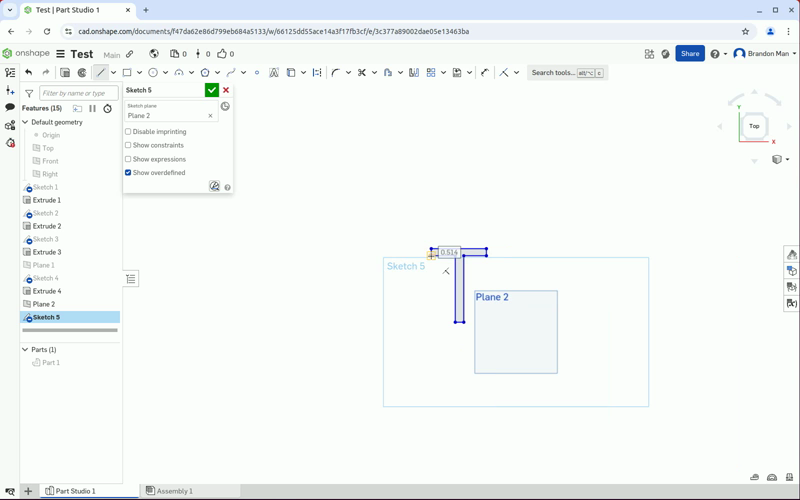
scroll(-6)
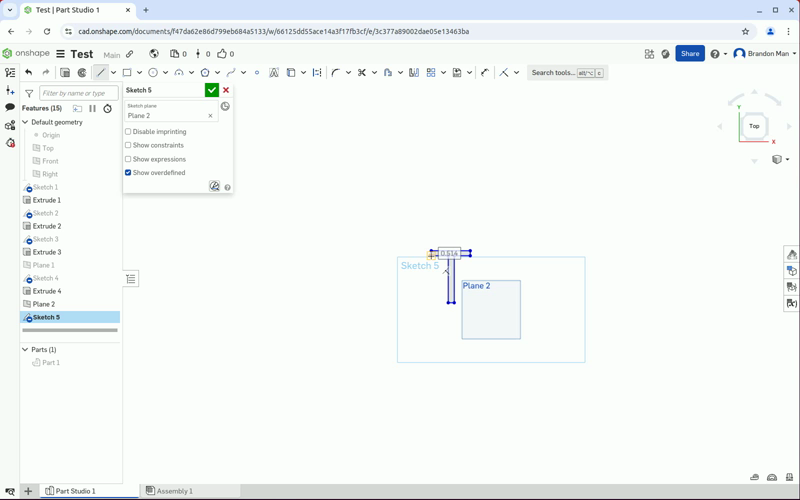
scroll(-6)
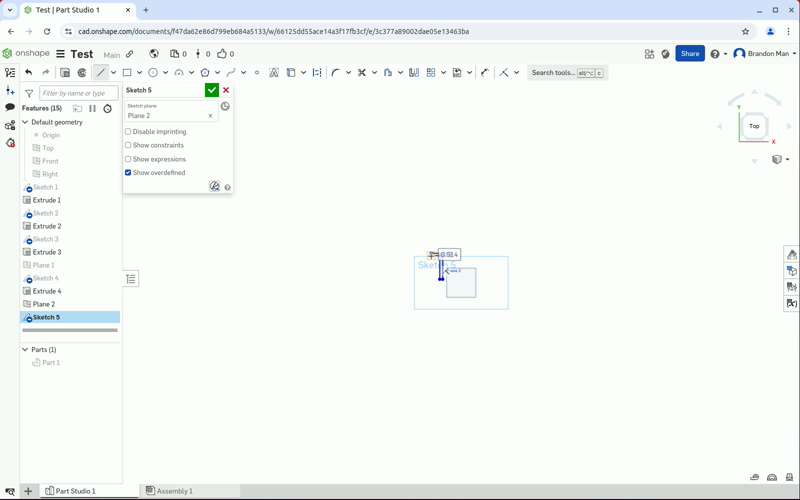
key(esc)
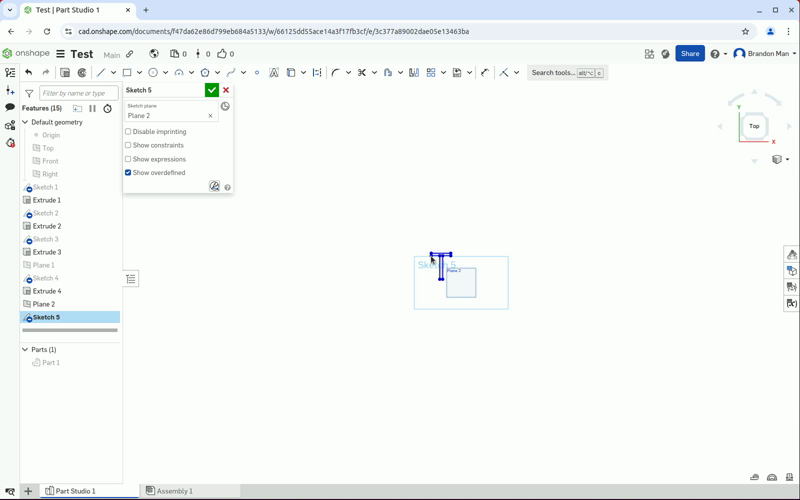
mouse_move(443, 254)
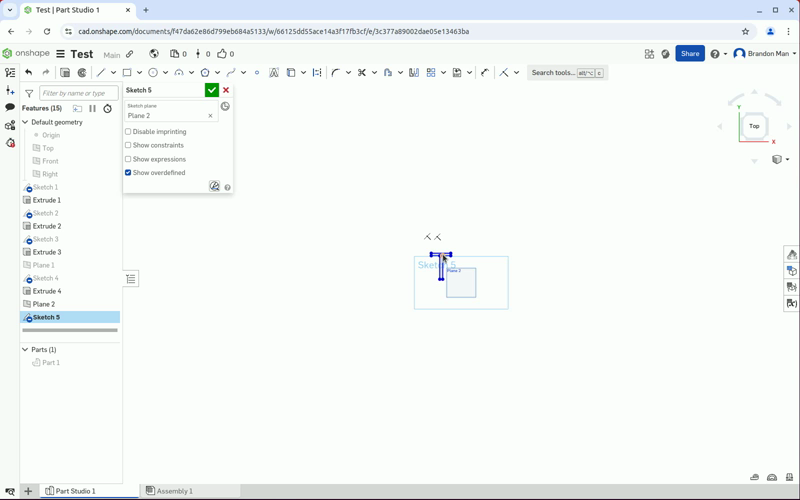
scroll(6)
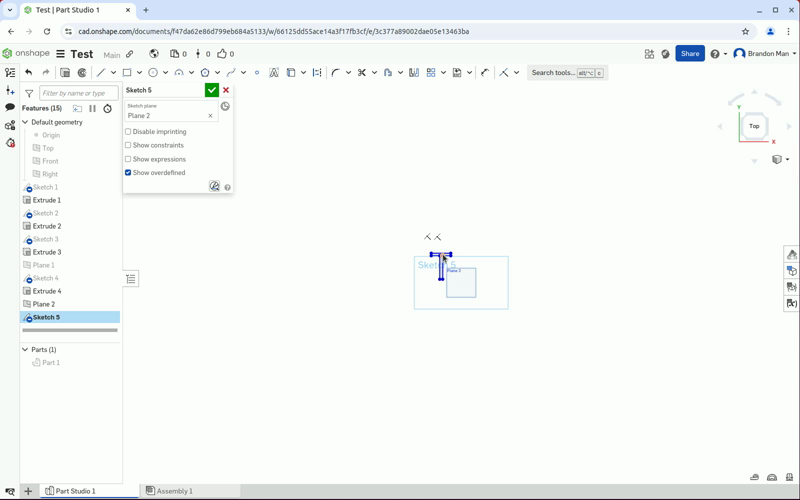
scroll(6)
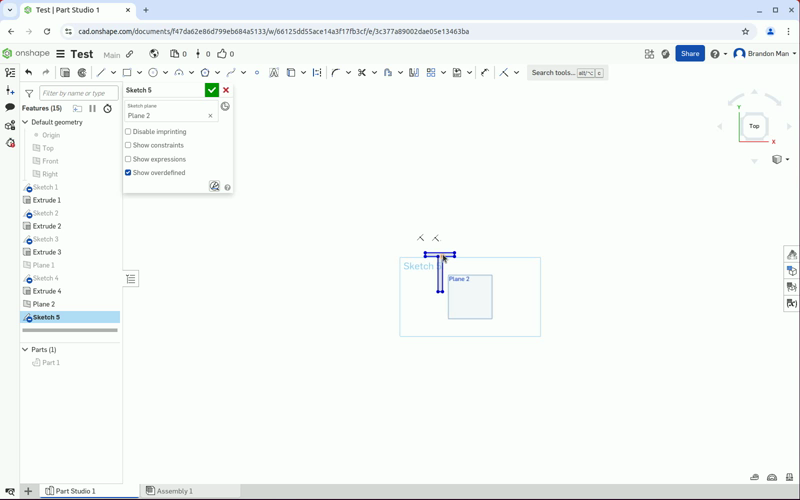
scroll(6)
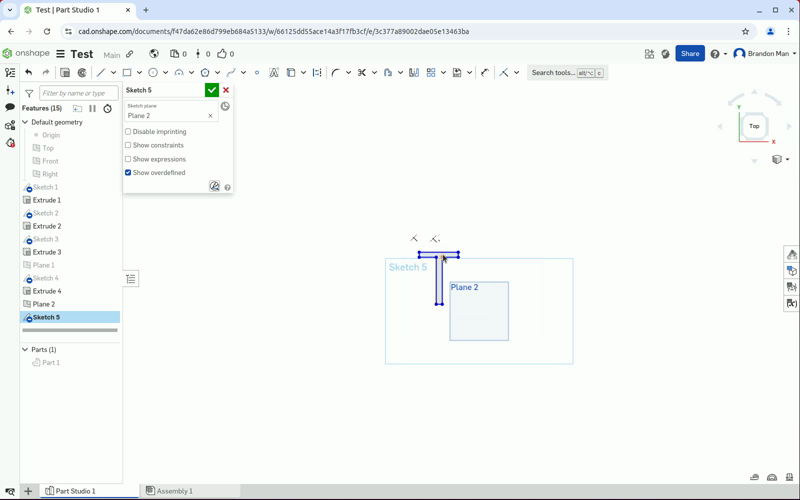
scroll(6)
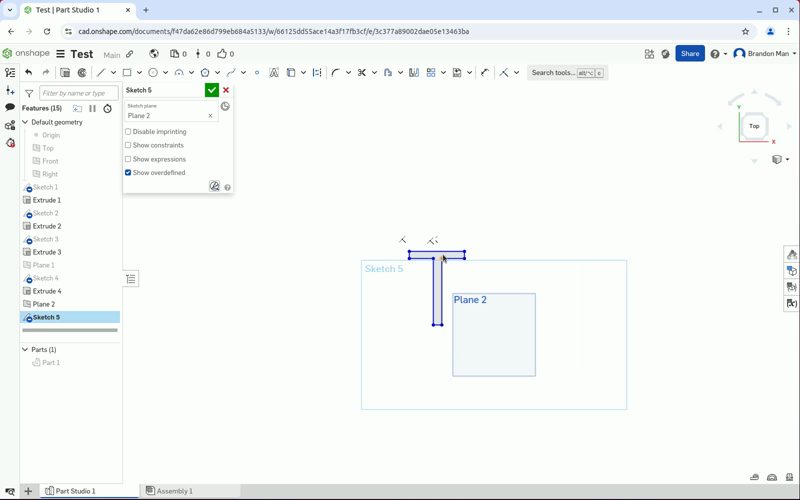
scroll(6)
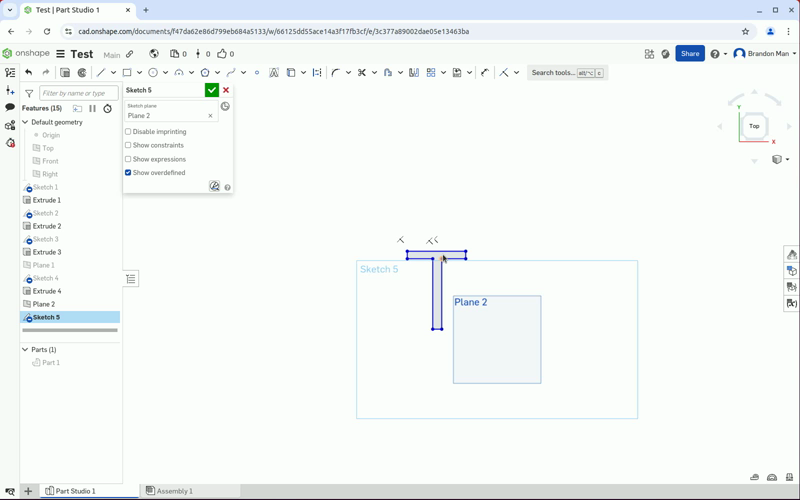
scroll(6)
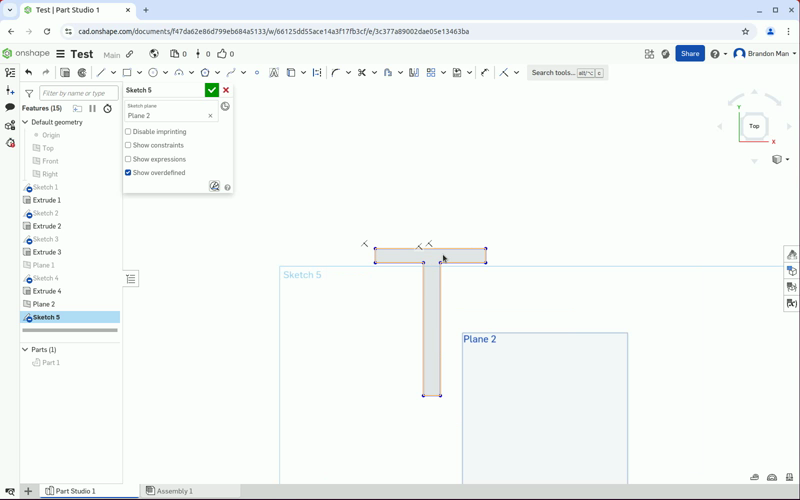
scroll(6)
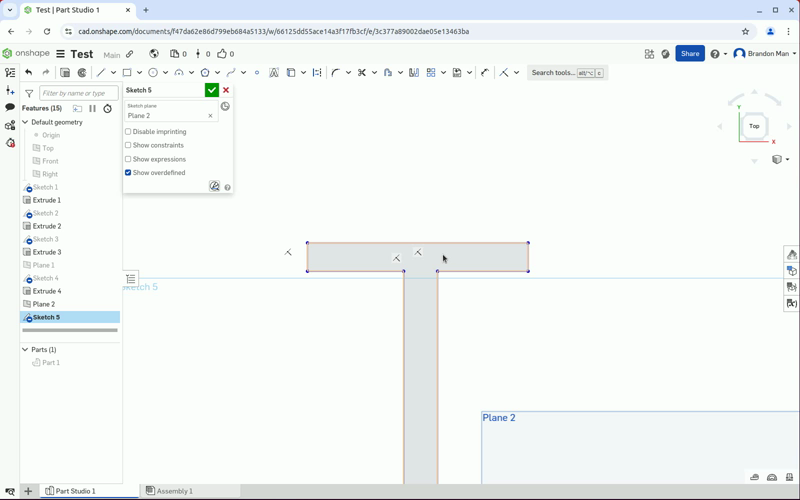
click(443, 254)
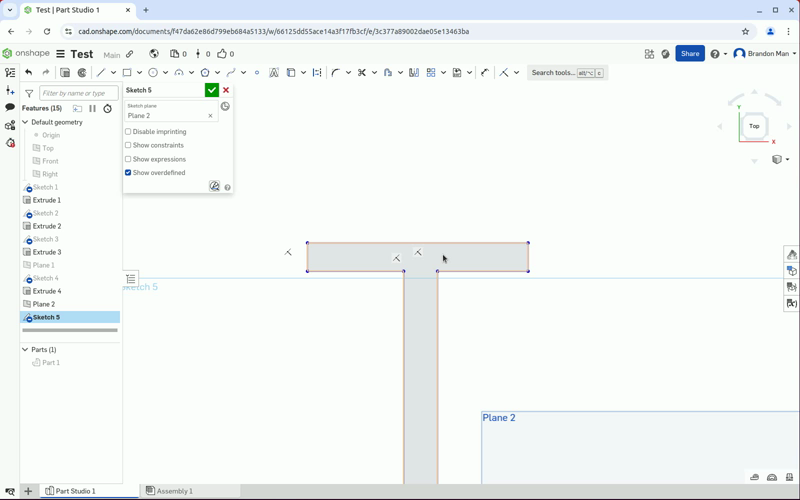
scroll(-6)
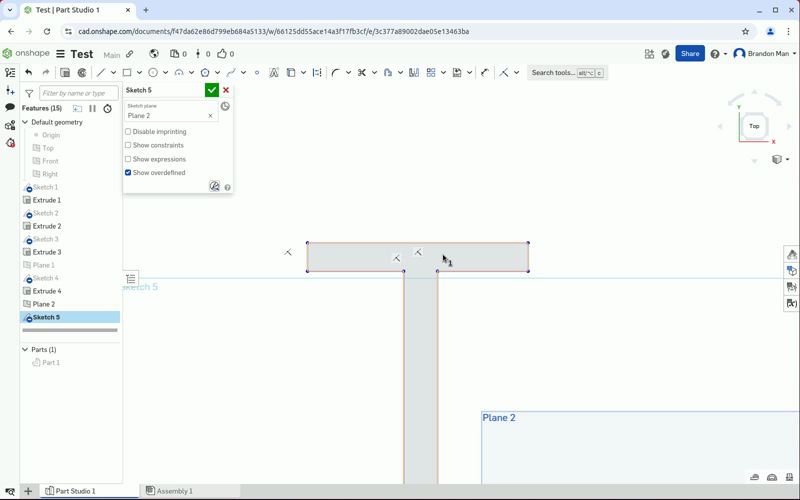
scroll(-6)
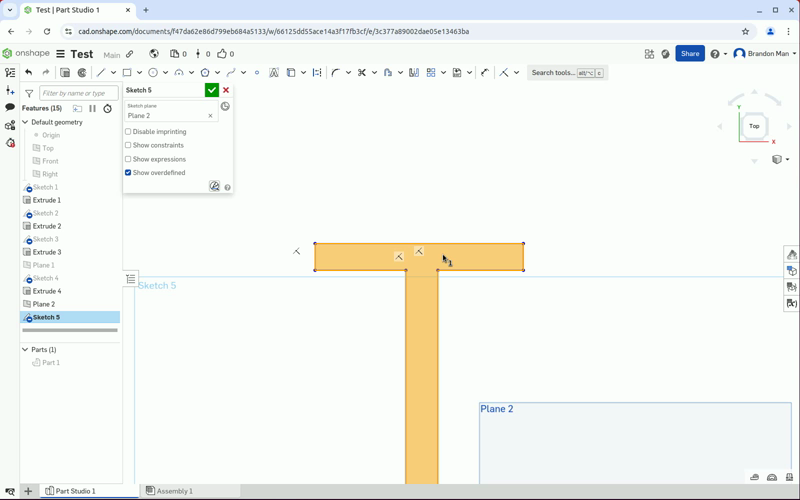
scroll(-6)
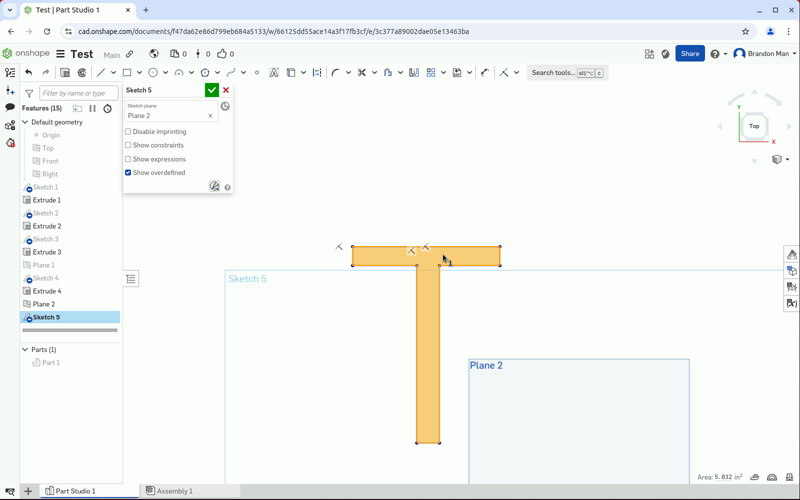
scroll(-6)
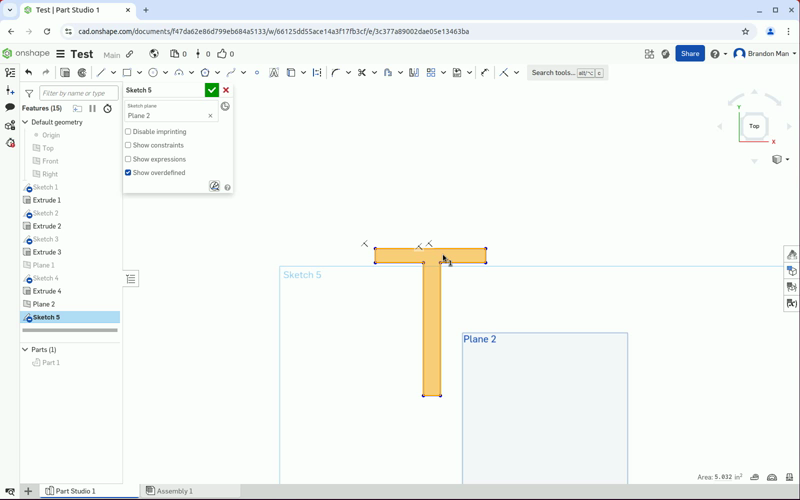
scroll(-6)
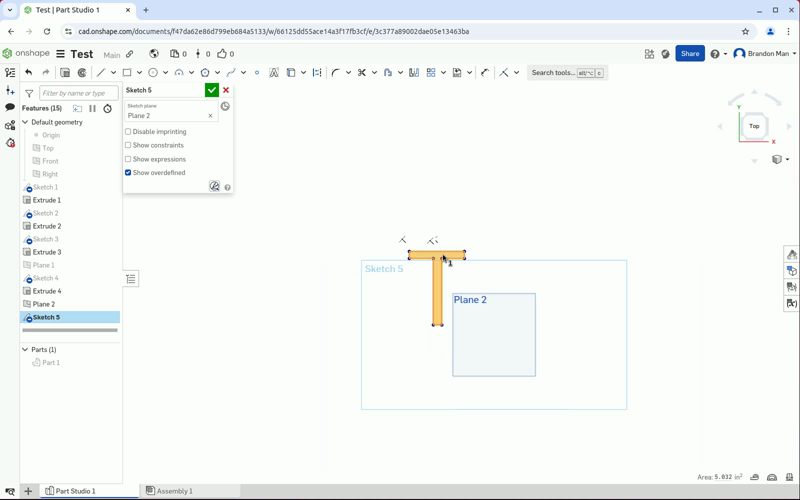
scroll(-6)
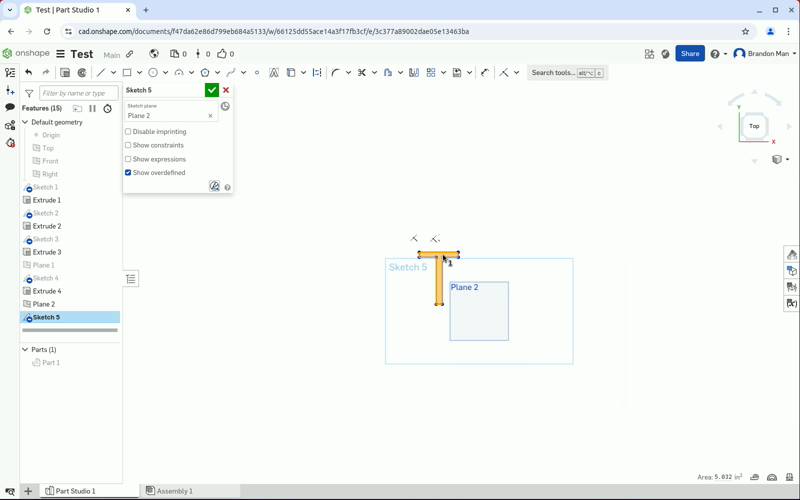
scroll(-6)
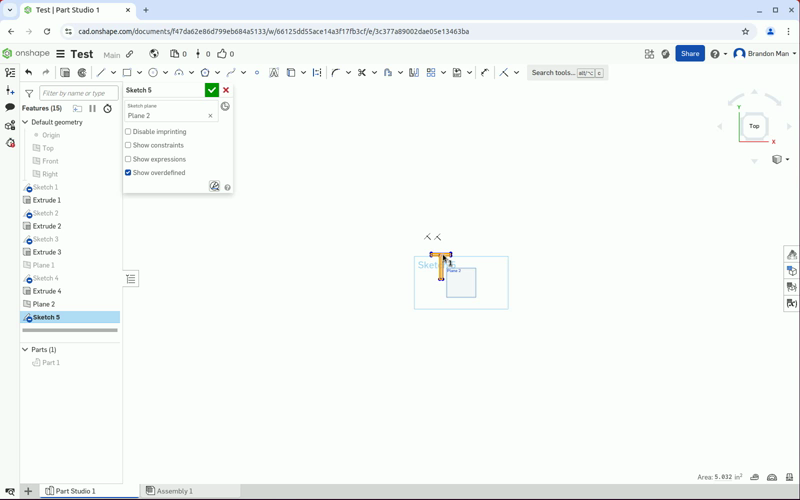
mouse_move(73, 352)
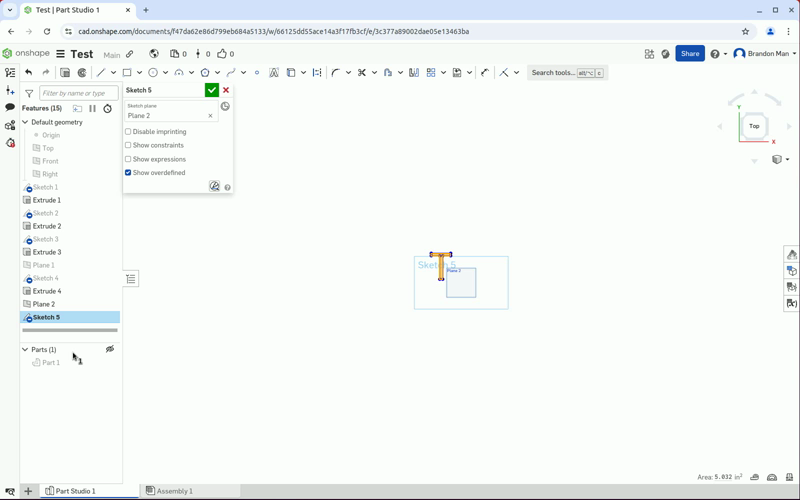
key(shift+y)
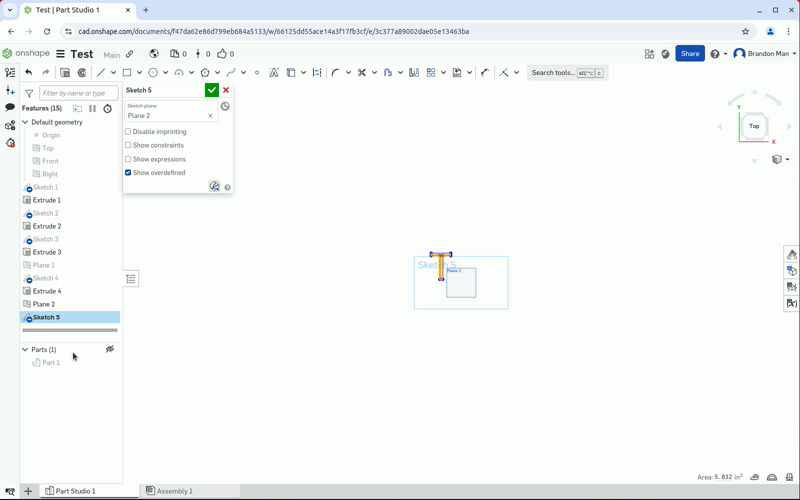
key(shift+e)
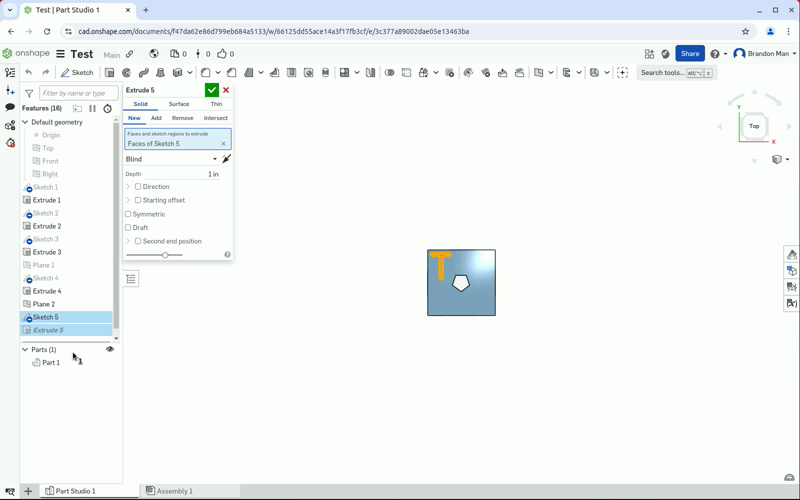
mouse_move(143, 106)
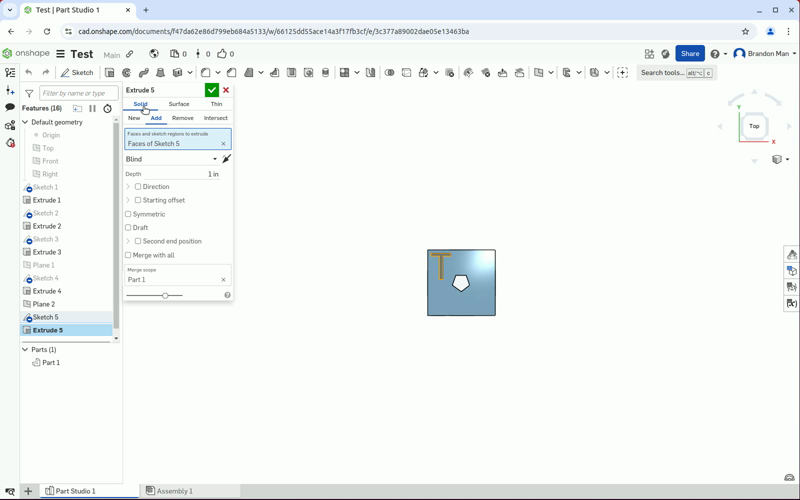
click(143, 106)
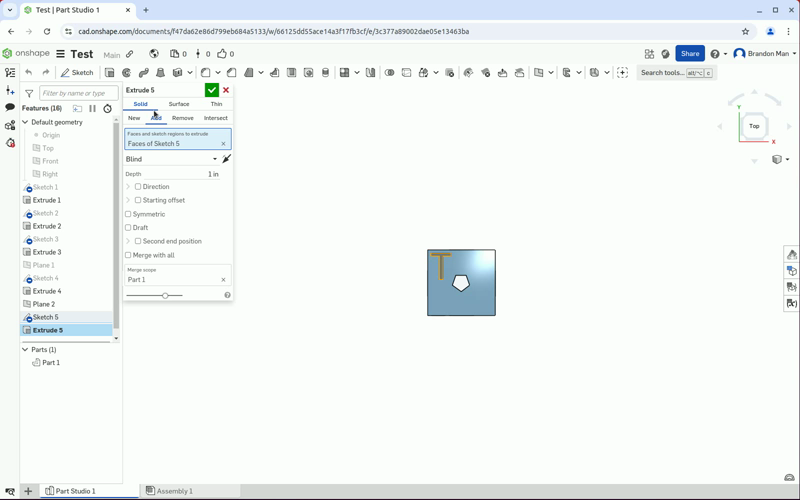
mouse_move(186, 120)
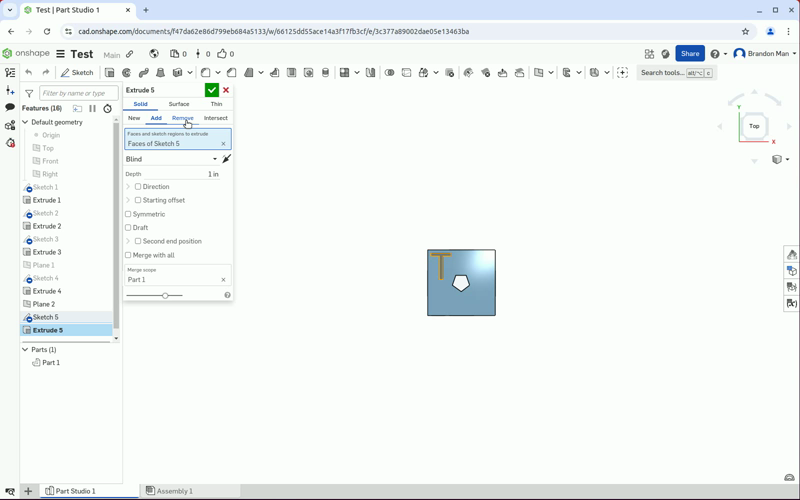
click(186, 120)
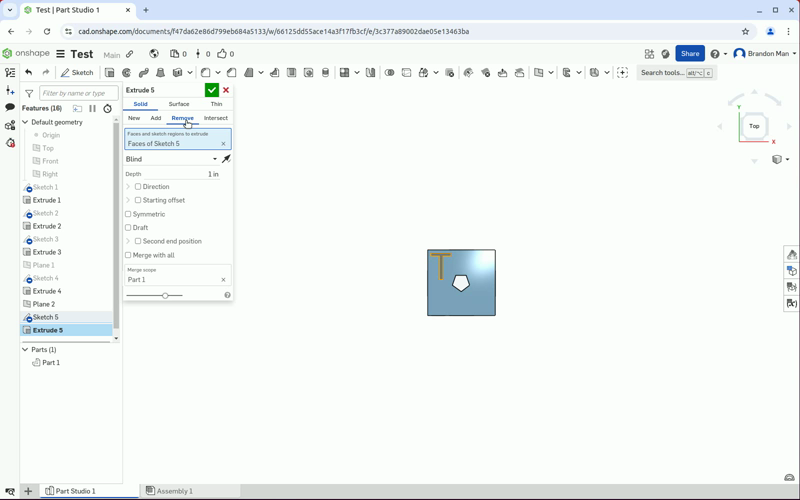
key(tab, 4)
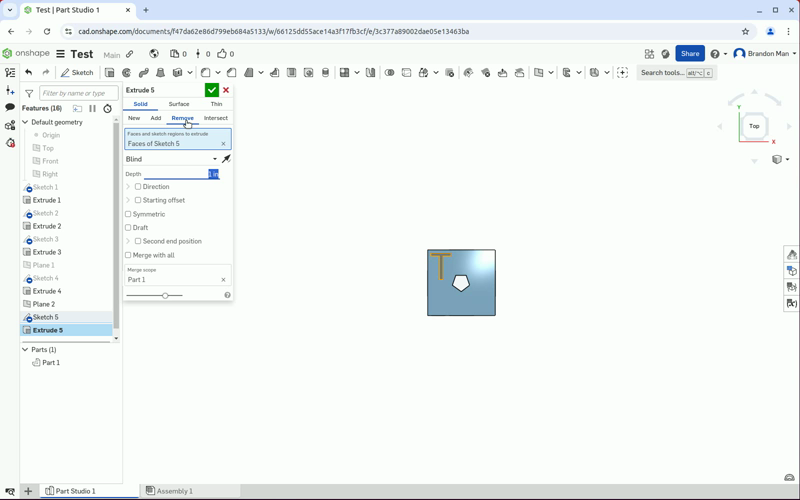
text(0.241)
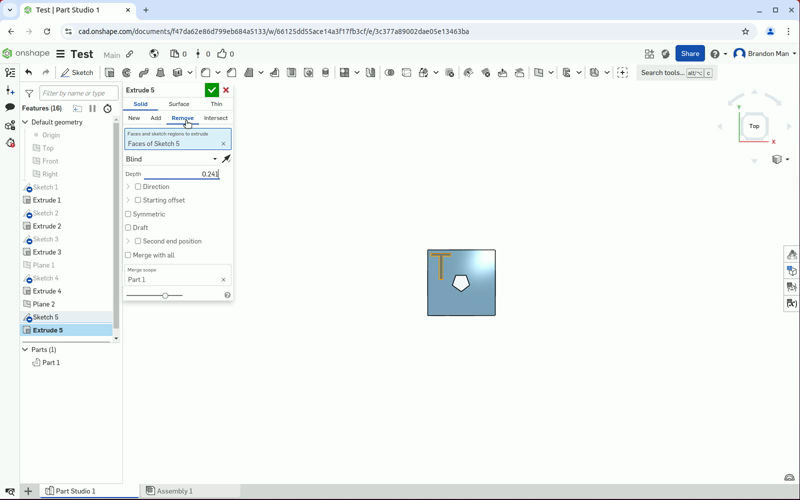
key(tab, 6)
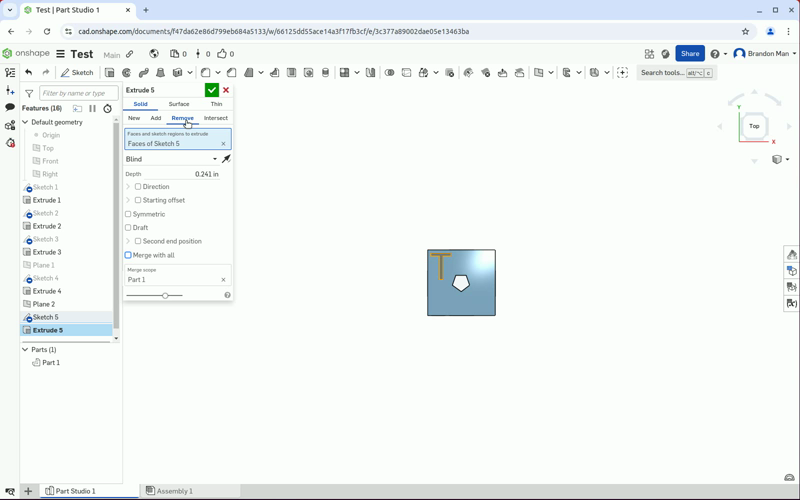
key(space)
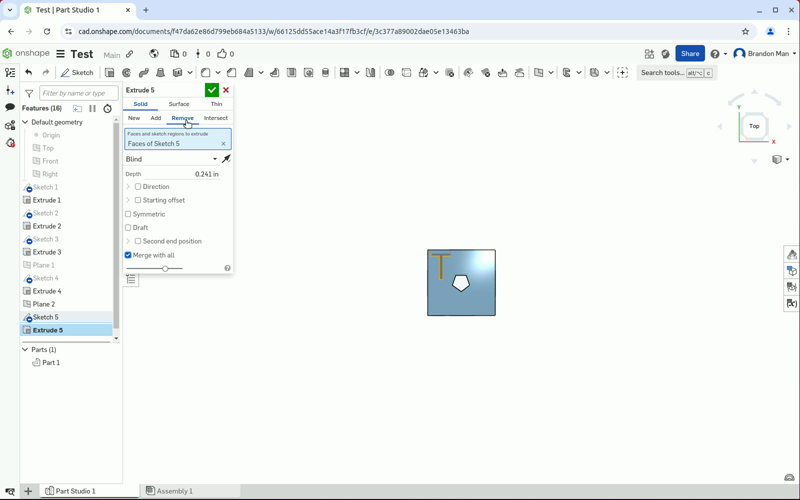
key(enter)
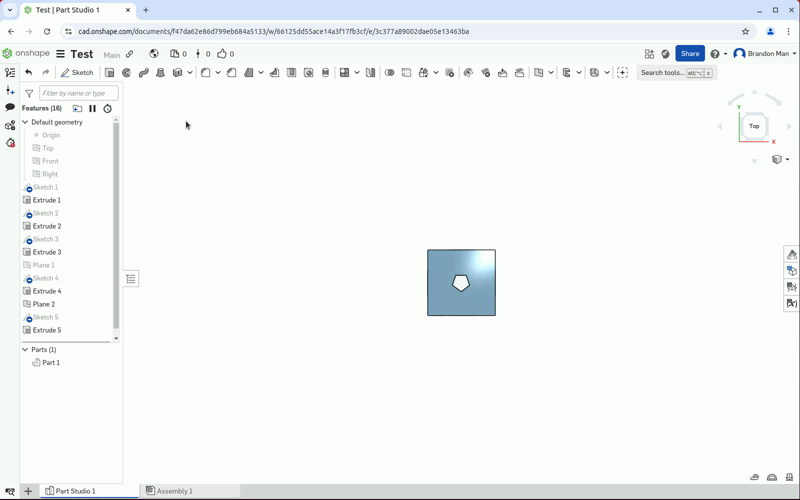
key(shift+h)
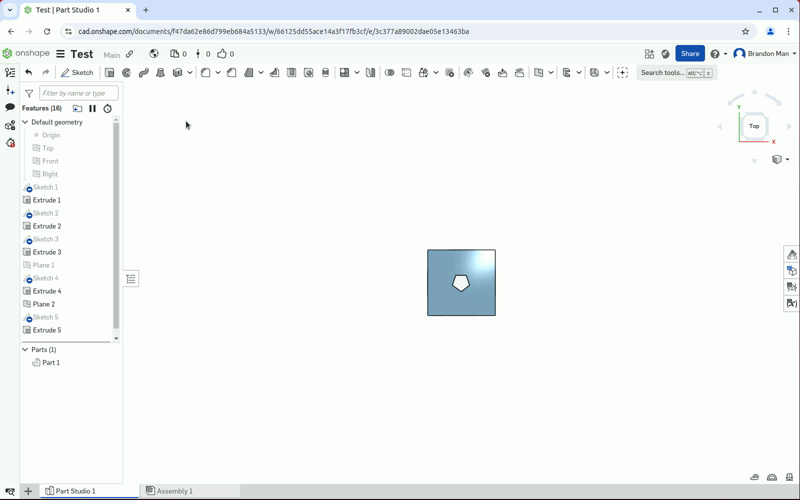
key(shift+h)
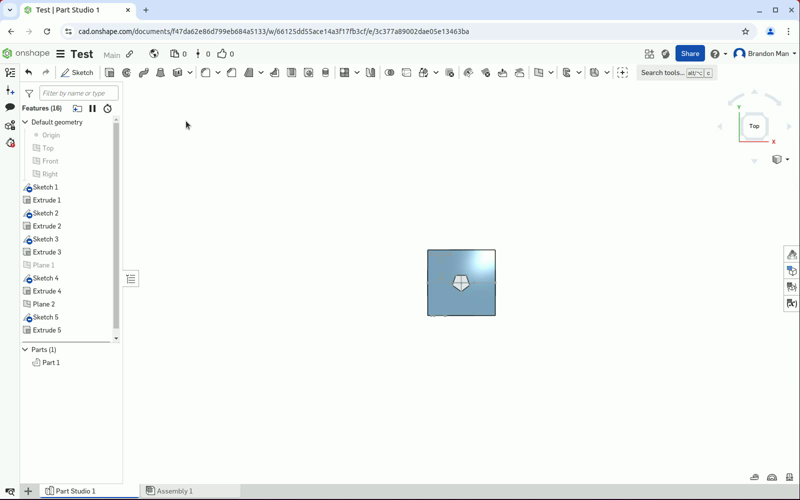
key(shift+7)
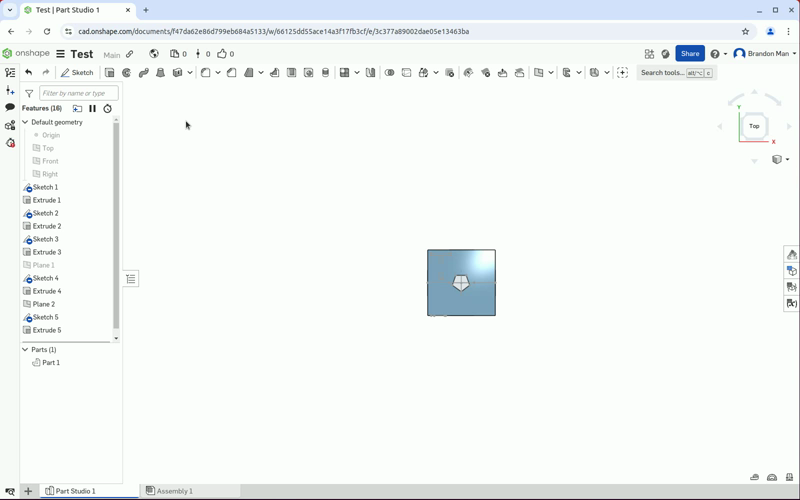
key(up, 3)
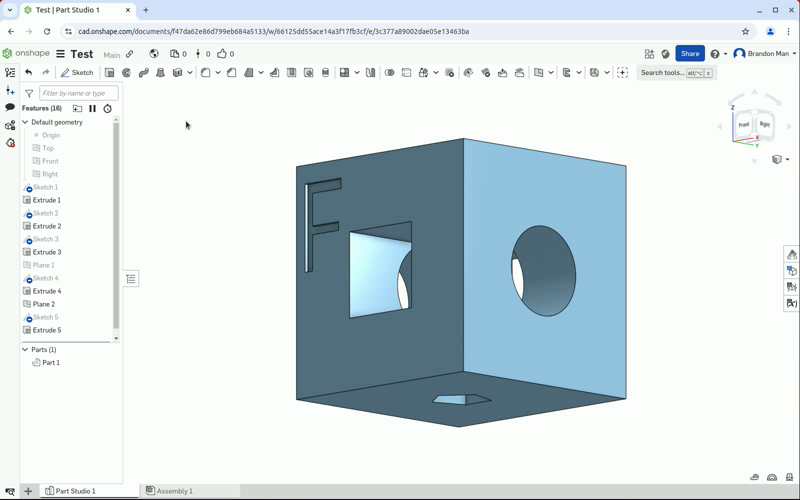
key(left, 3)
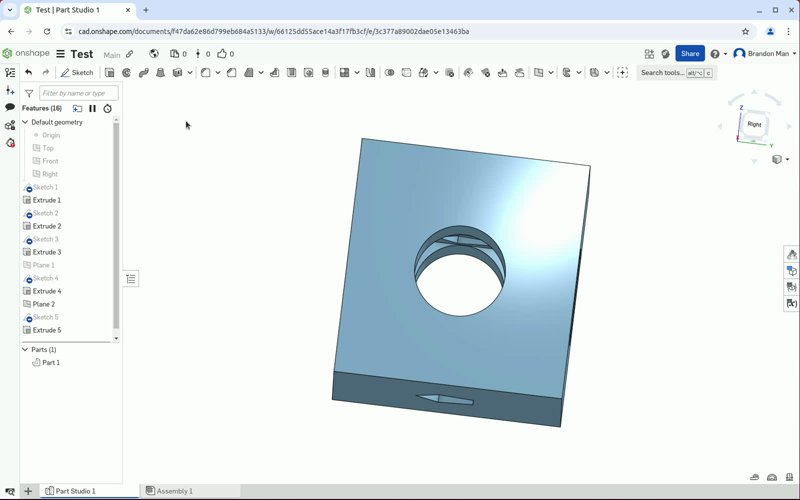
key(right, 3)
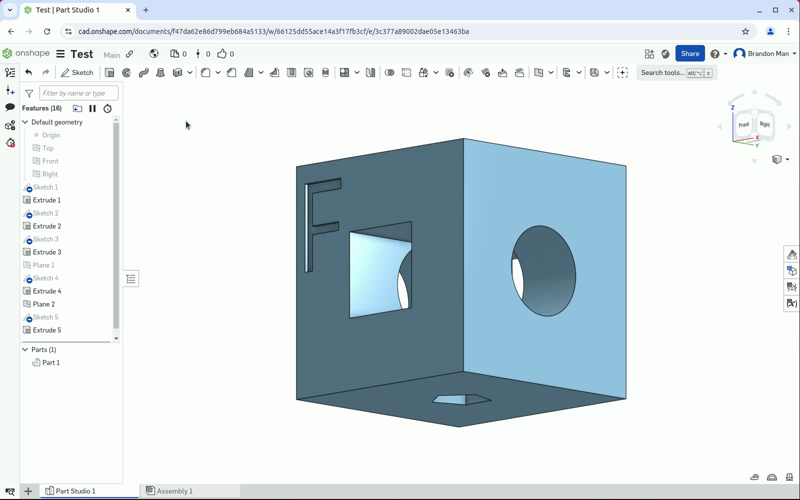
key(down, 3)
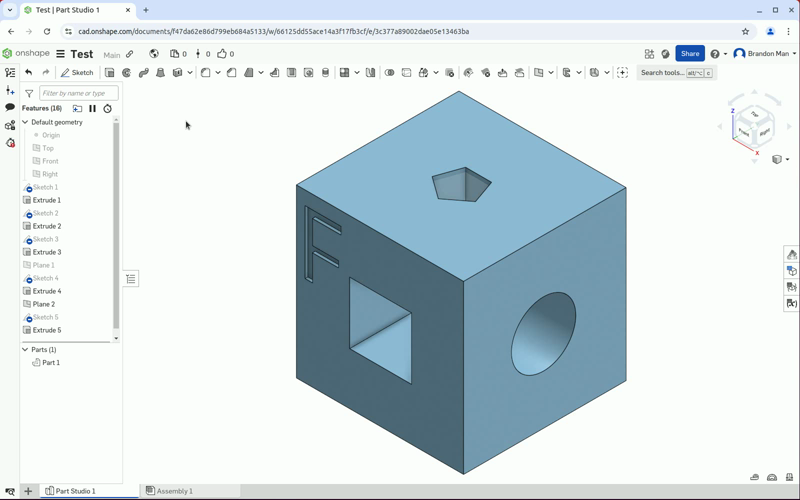
mouse_move(69, 189)
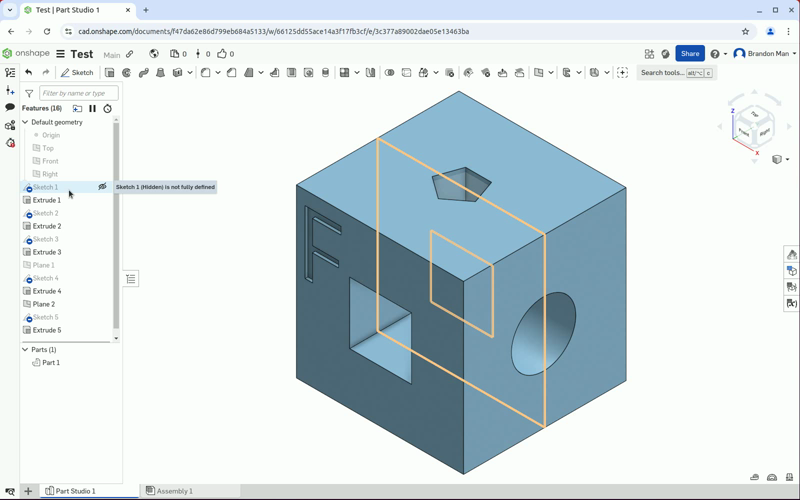
click(69, 189)